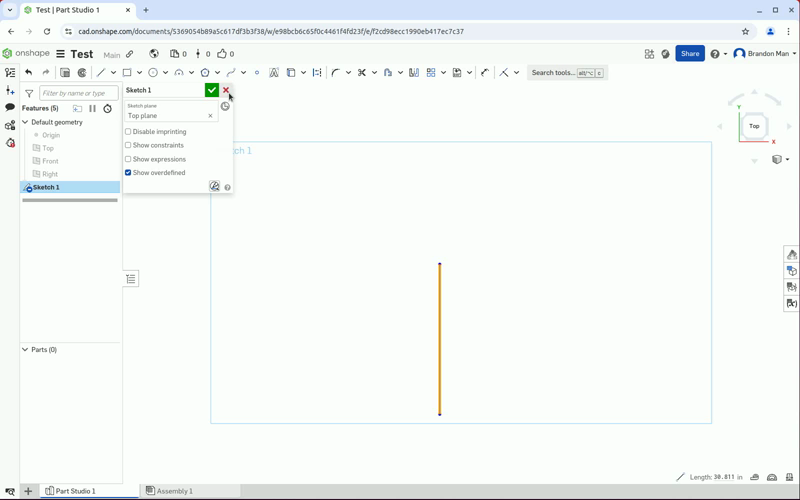
key(shift+h)
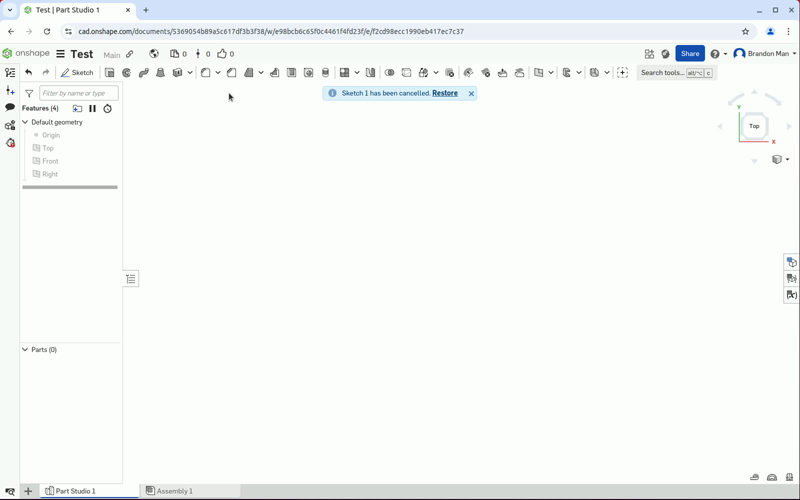
mouse_move(73, 352)
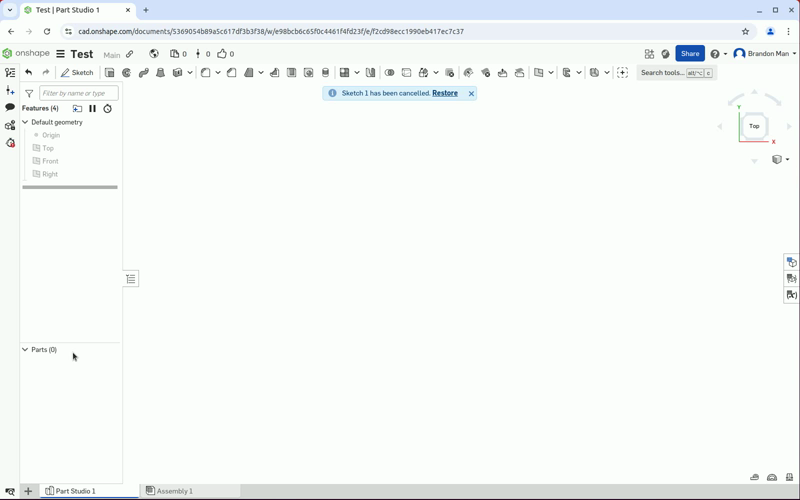
key(y)
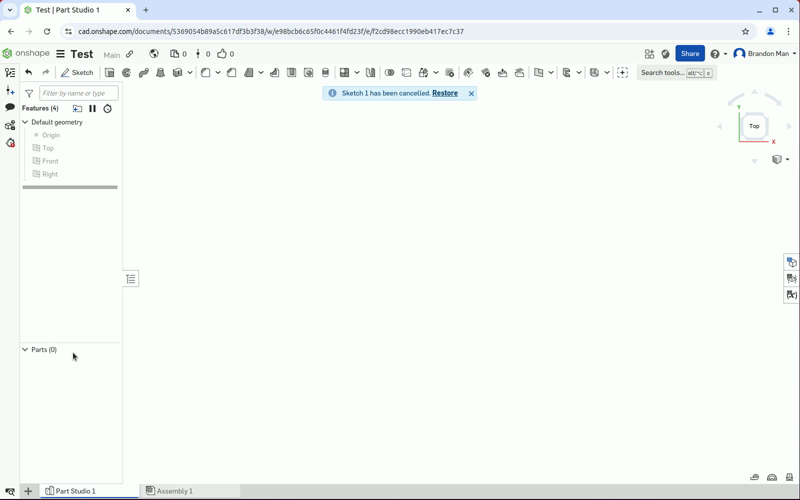
key(shift+p)
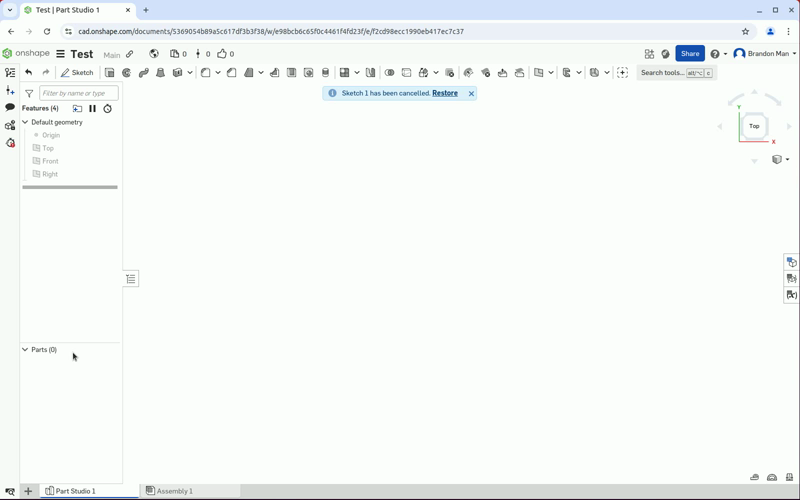
key(space)
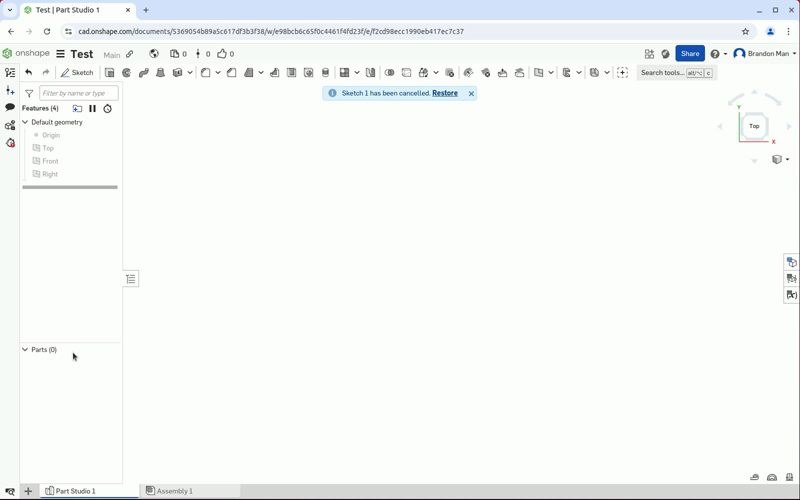
key_down(shift)
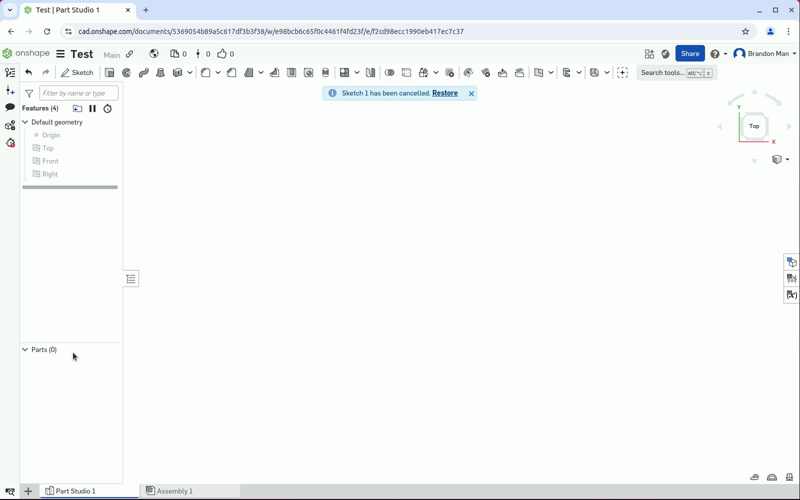
key(up)
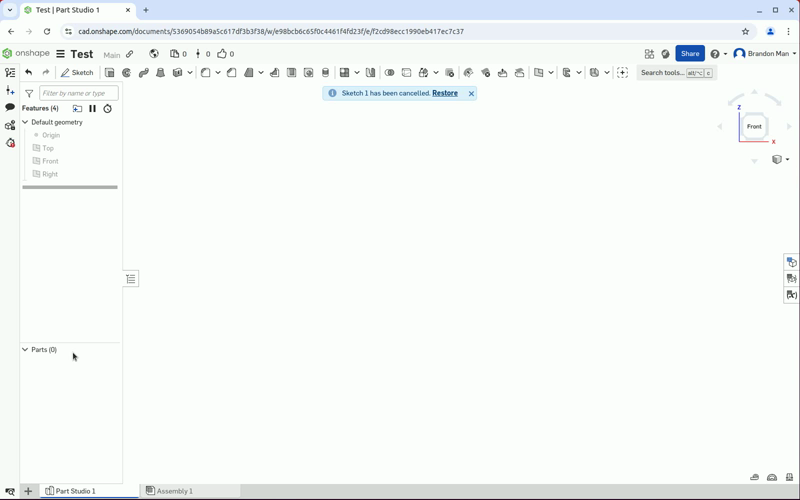
key_up(shift)
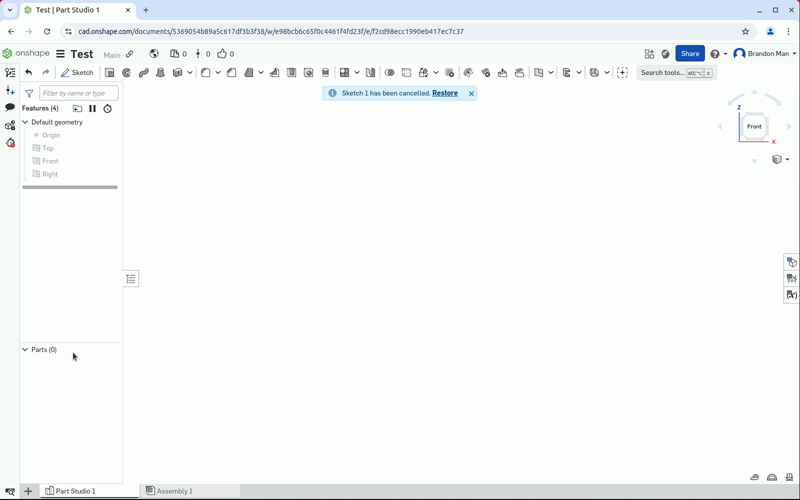
mouse_move(73, 352)
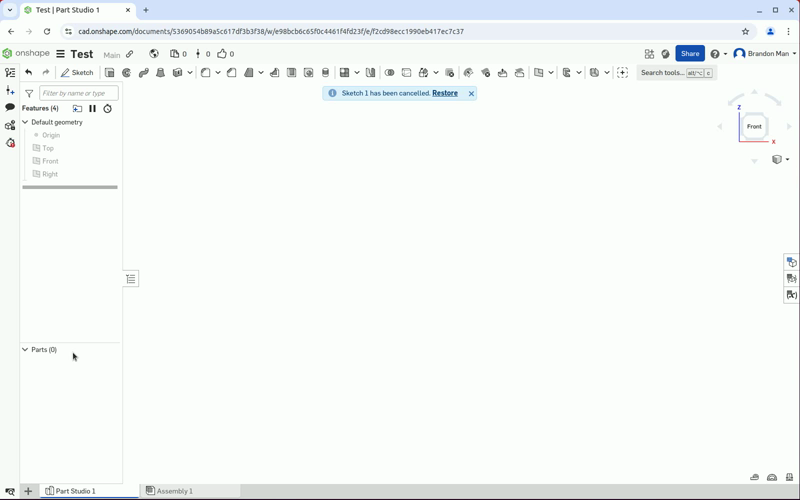
key(shift+y)
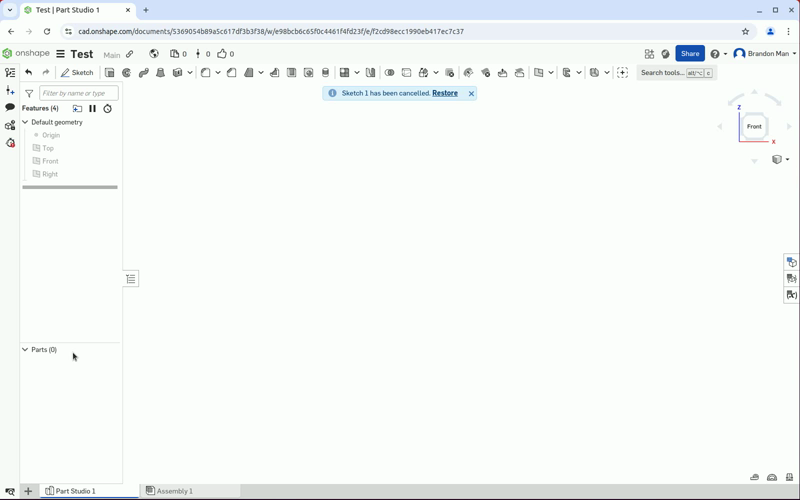
key(shift+s)
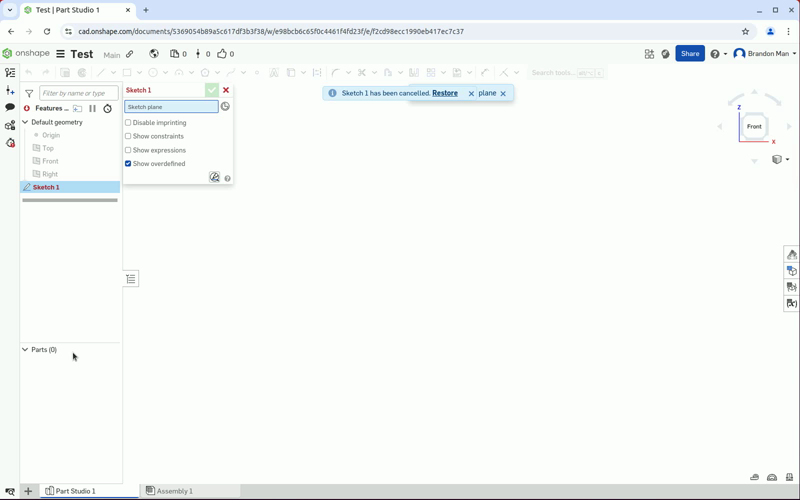
mouse_move(73, 163)
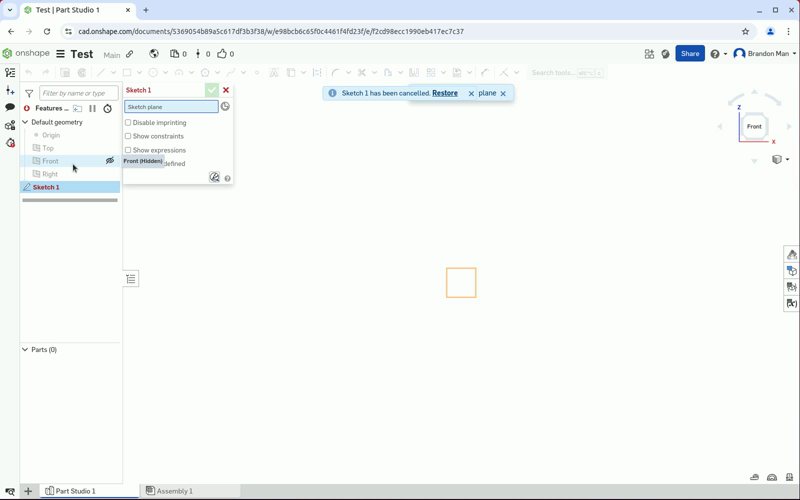
click(73, 163)
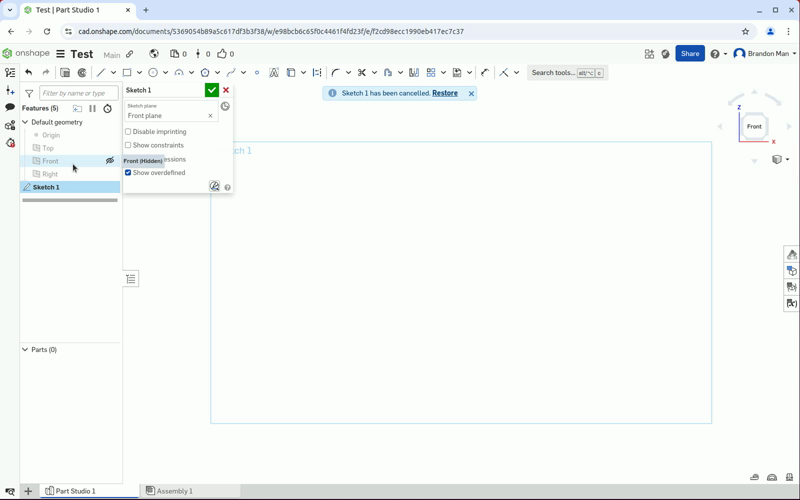
mouse_move(73, 352)
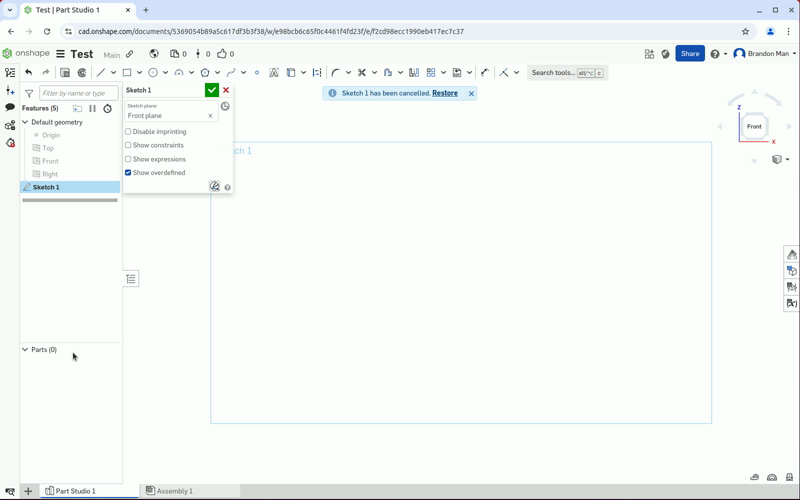
key(y)
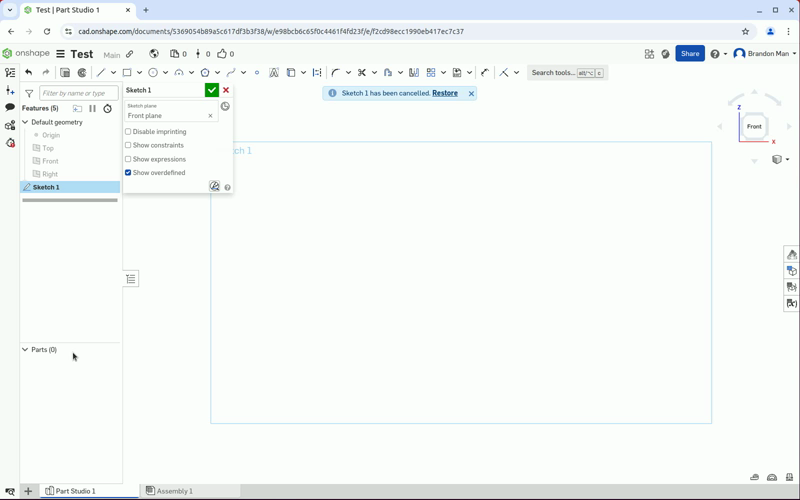
key(l)
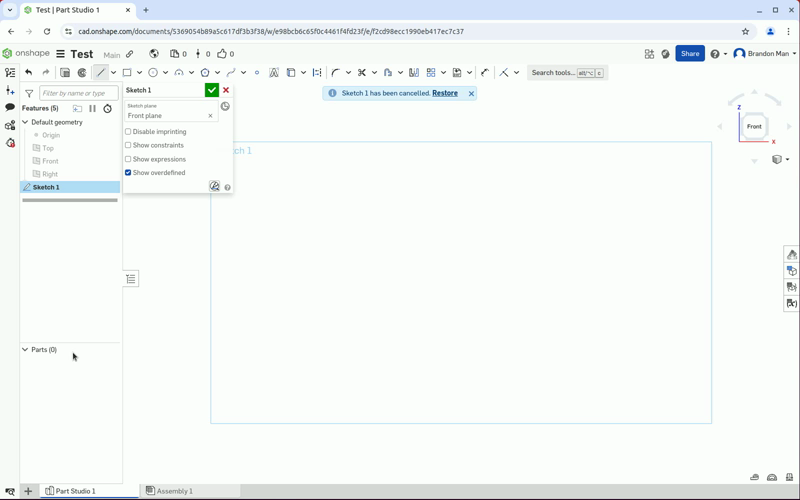
key_down(shift)
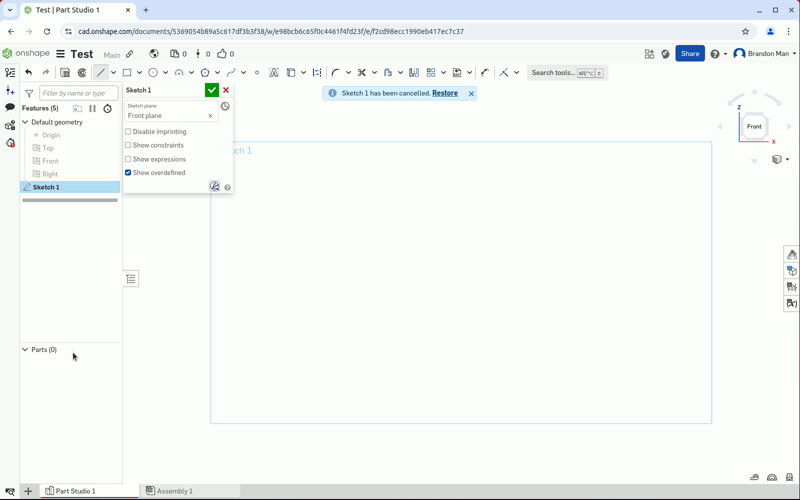
mouse_move(438, 305)
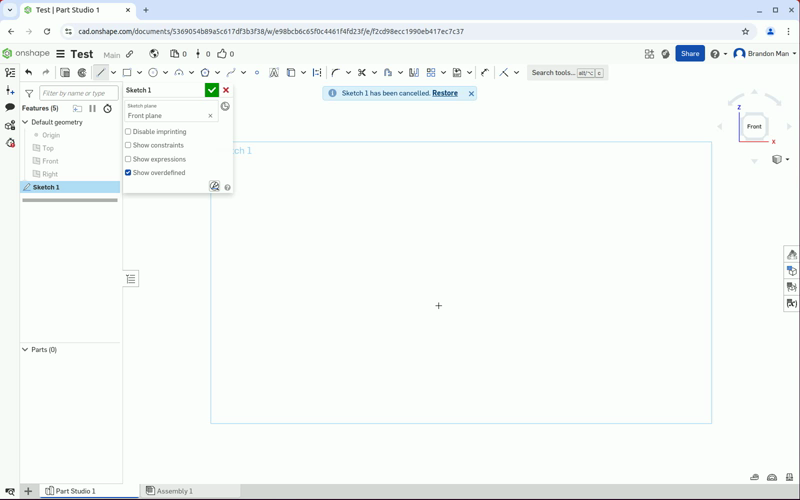
click(438, 305)
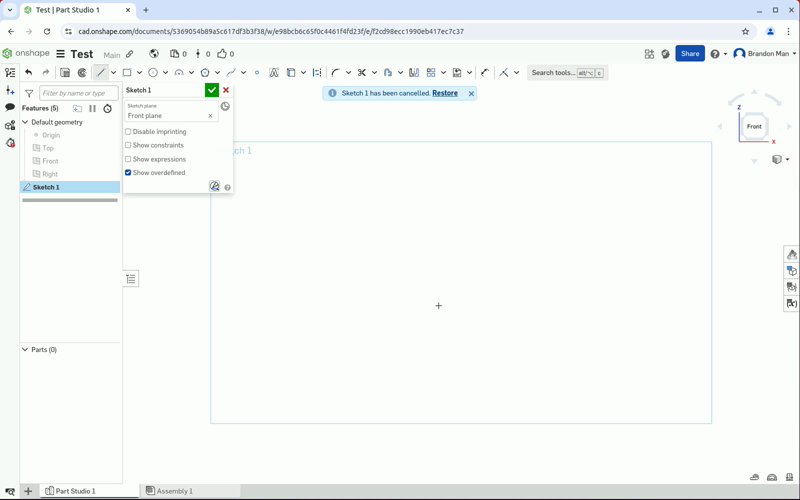
key_up(shift)
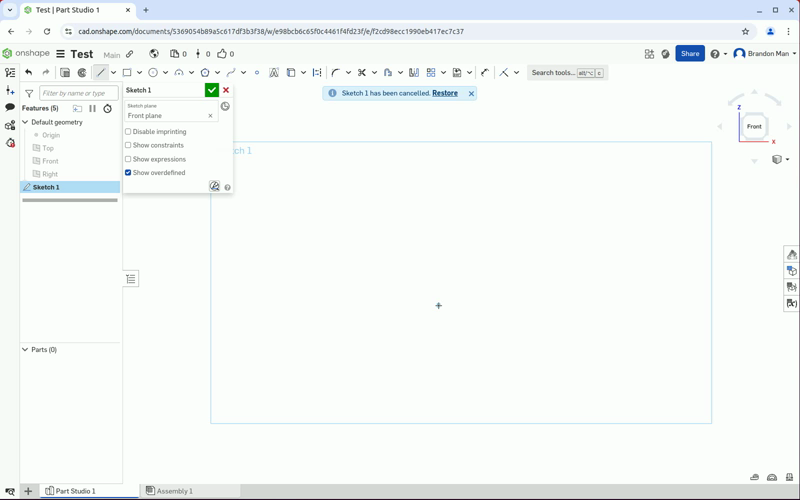
key_down(shift)
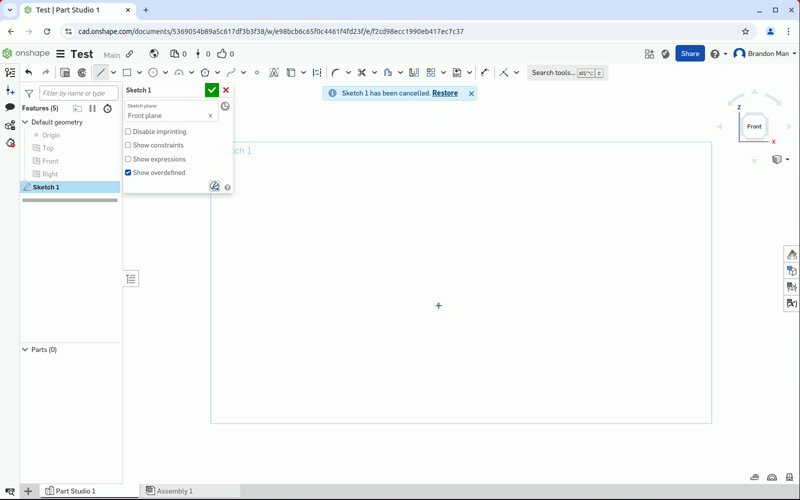
mouse_move(468, 305)
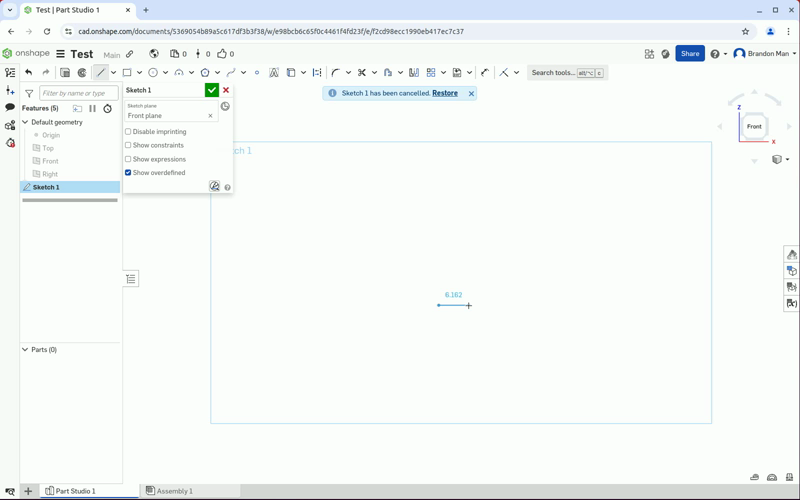
mouse_move(482, 305)
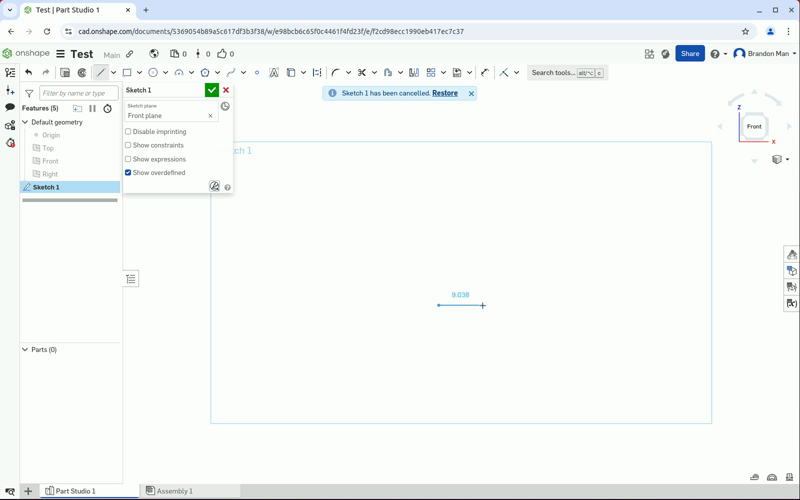
click(482, 305)
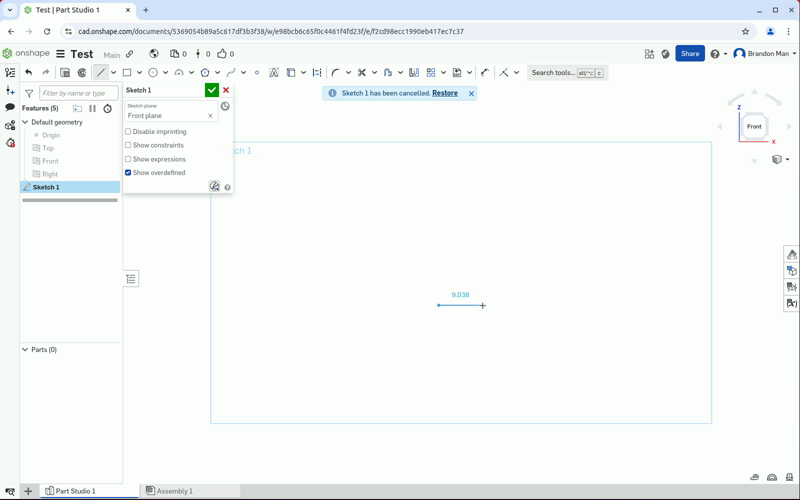
key_up(shift)
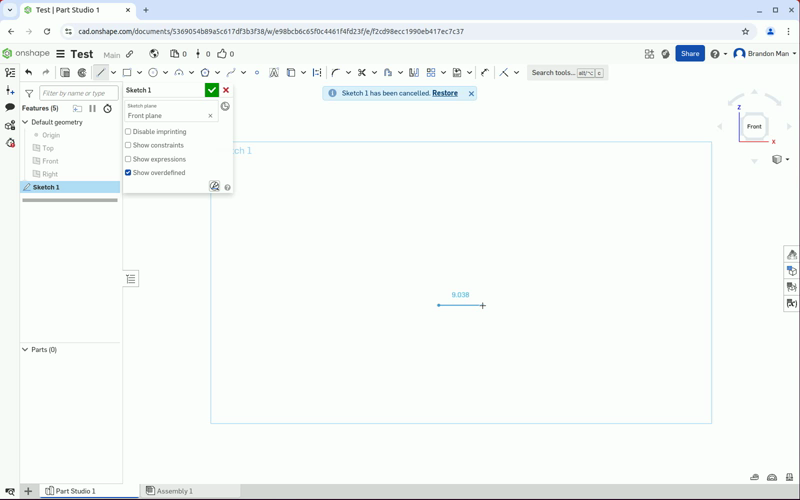
key_down(shift)
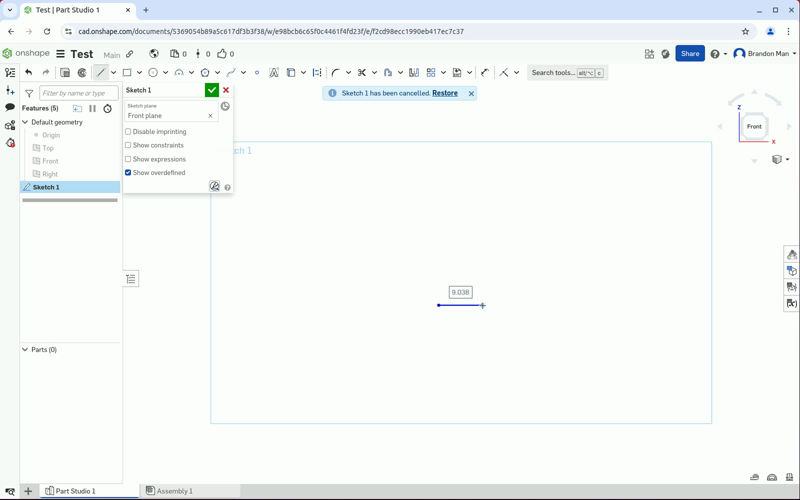
mouse_move(512, 305)
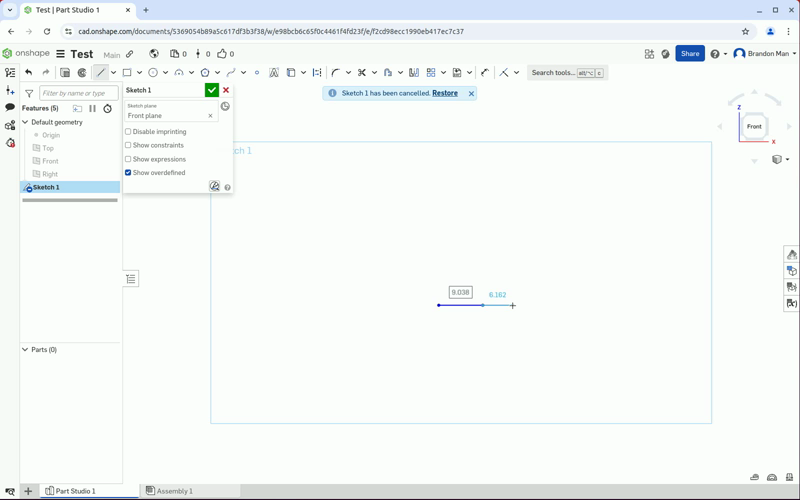
mouse_move(482, 261)
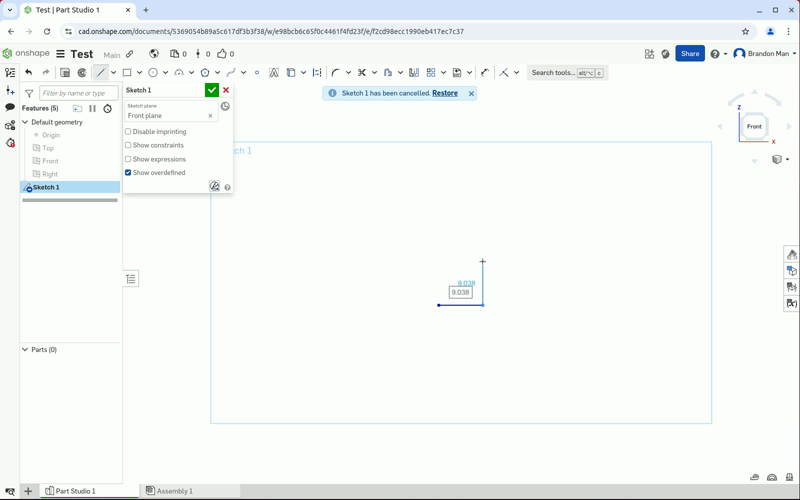
click(482, 261)
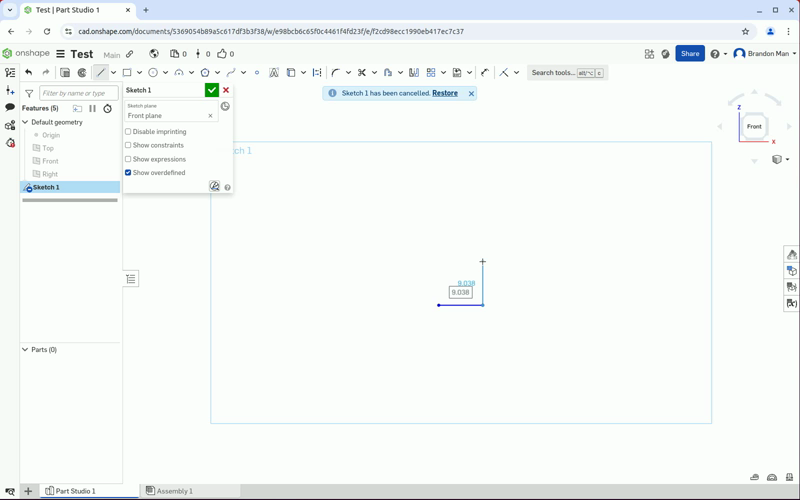
key_up(shift)
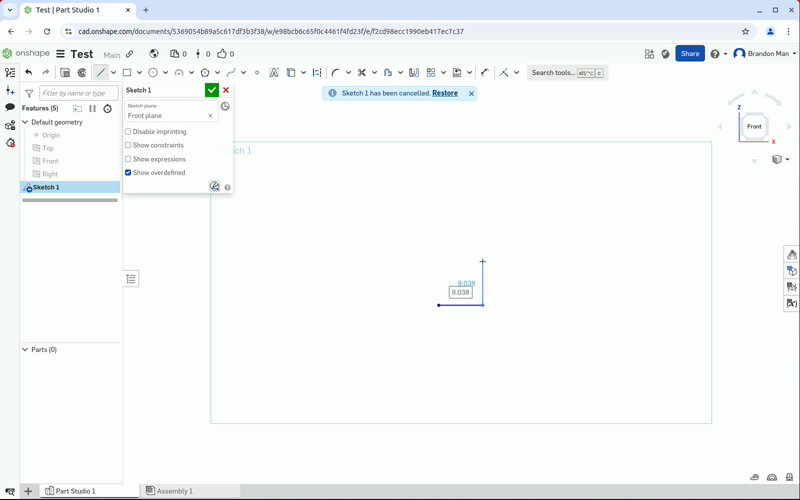
key_down(shift)
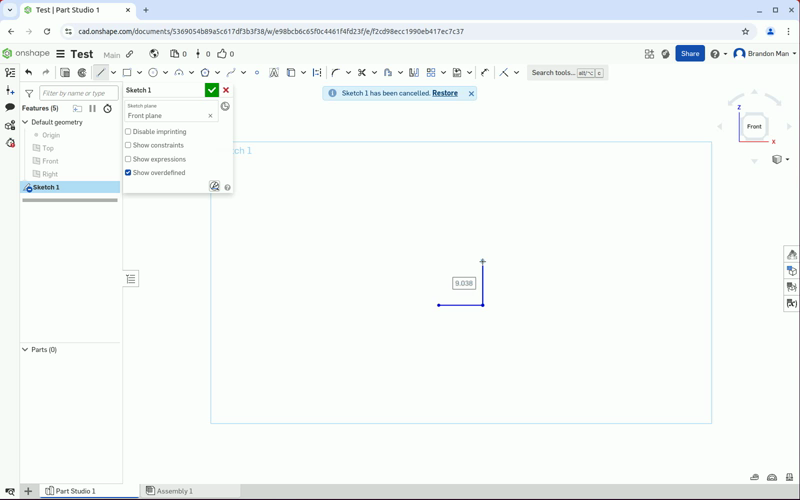
mouse_move(512, 261)
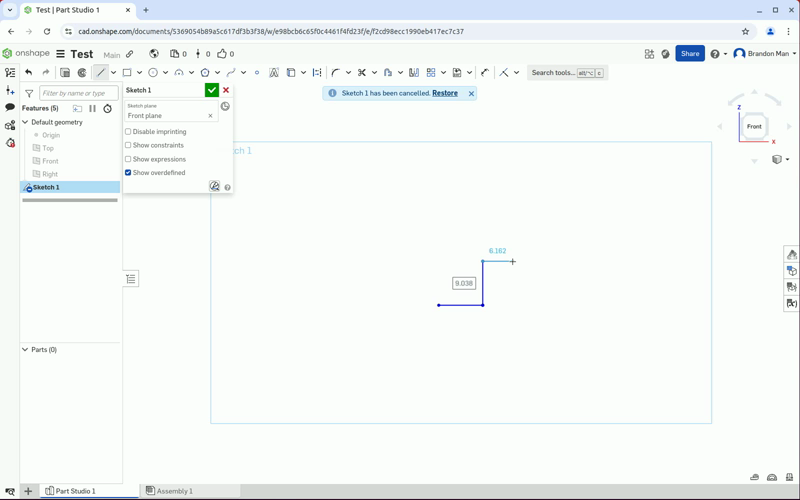
mouse_move(438, 261)
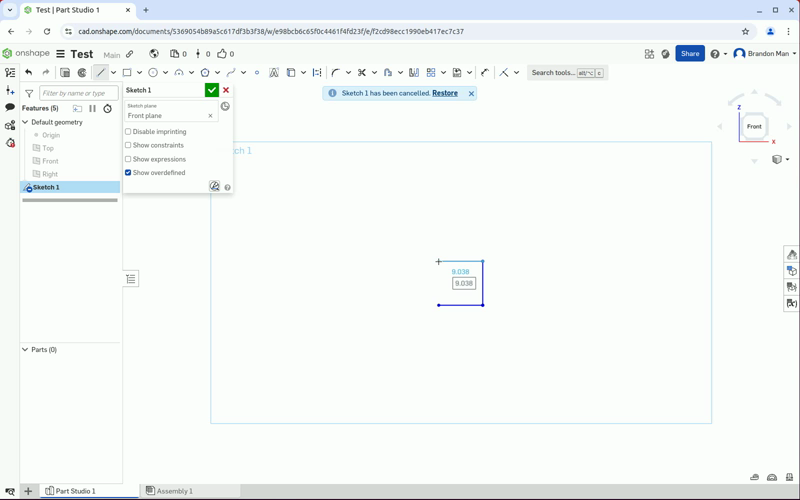
click(438, 261)
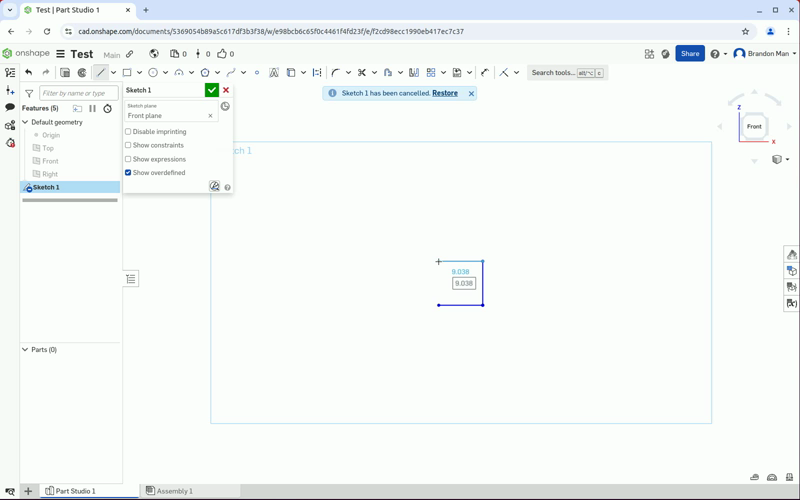
key_up(shift)
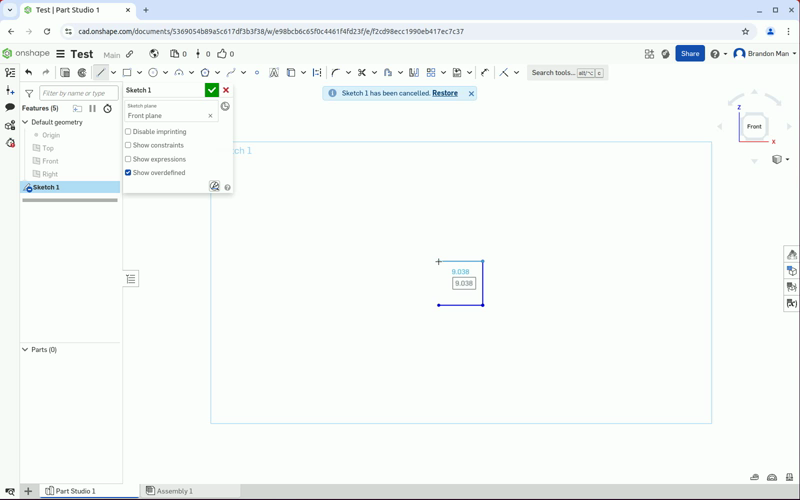
mouse_move(468, 261)
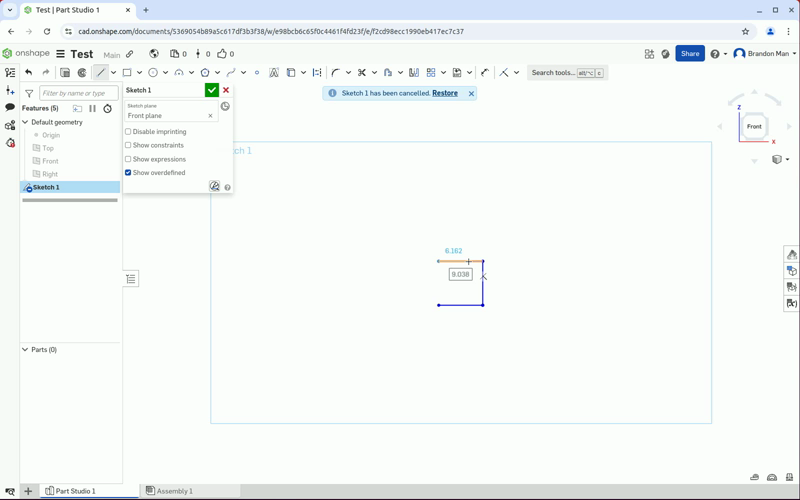
key_down(shift)
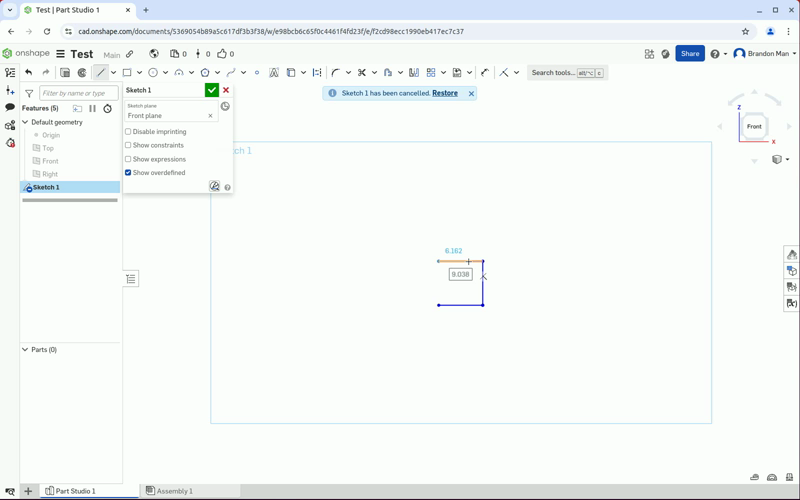
mouse_move(438, 305)
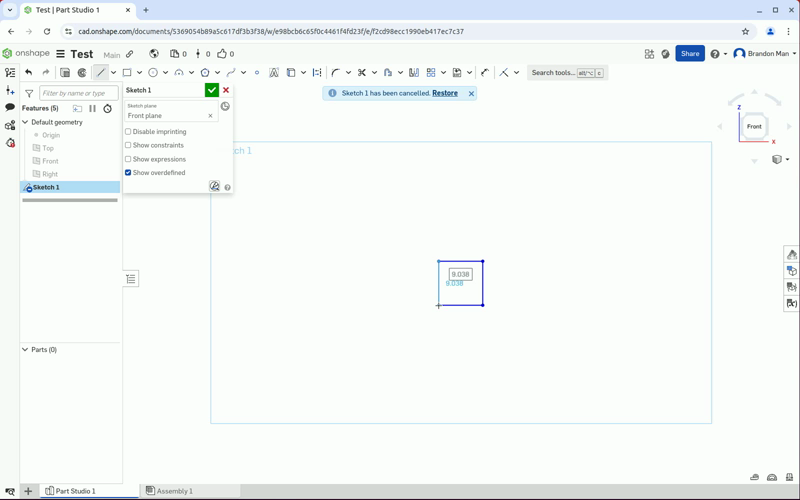
key_up(shift)
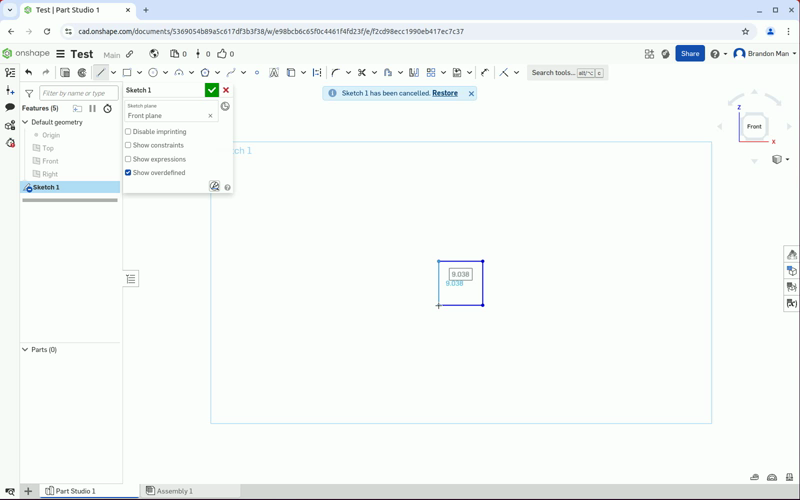
click(438, 305)
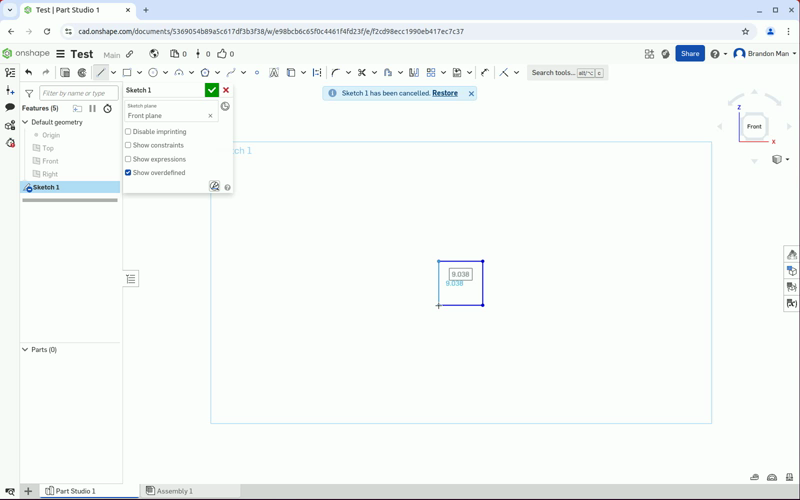
key(esc)
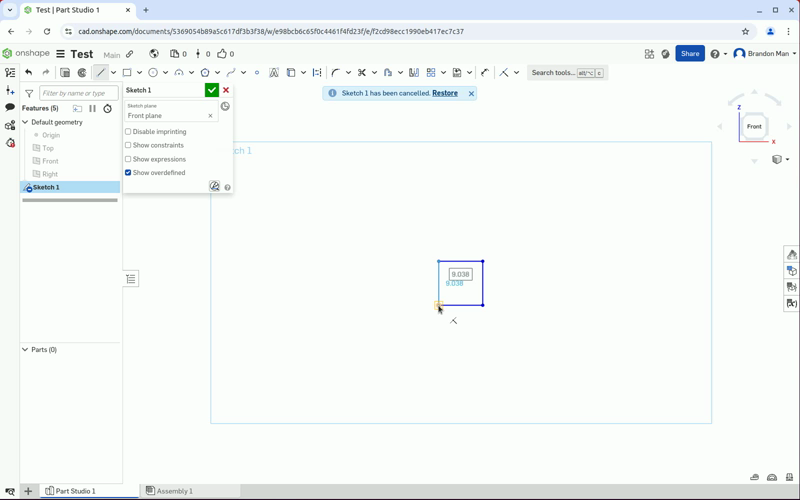
key(l)
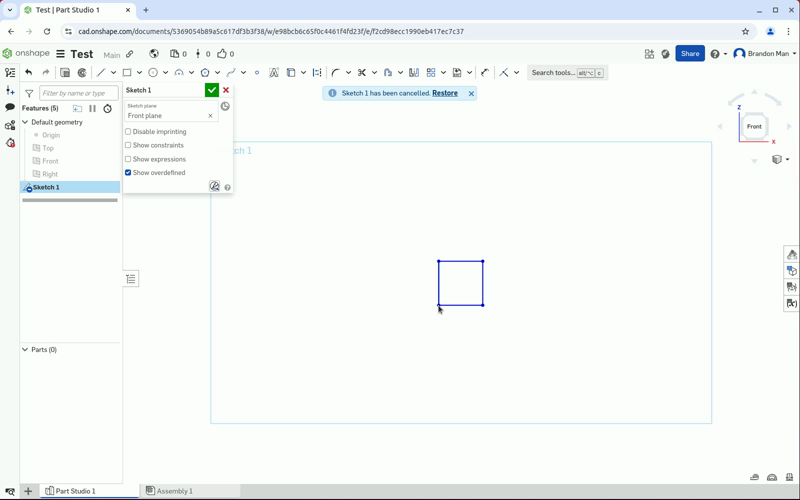
key_down(shift)
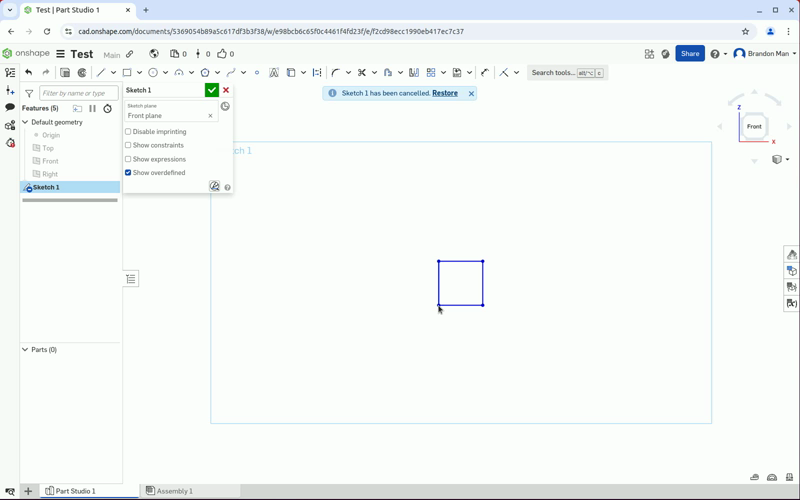
mouse_move(445, 294)
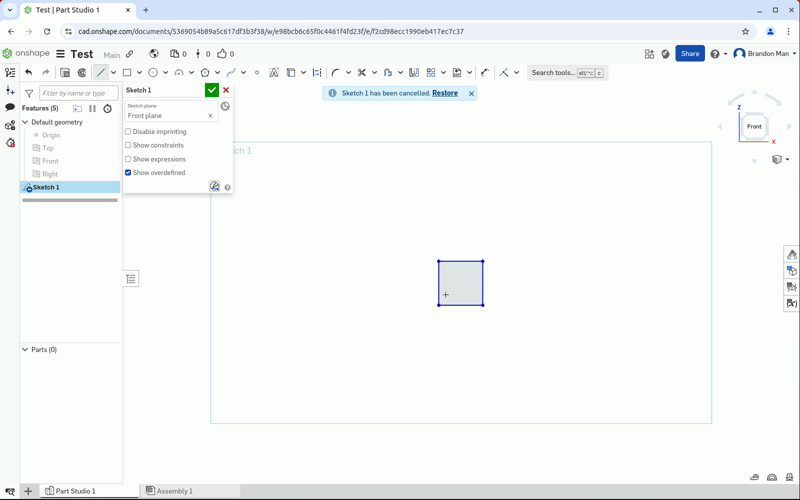
click(445, 294)
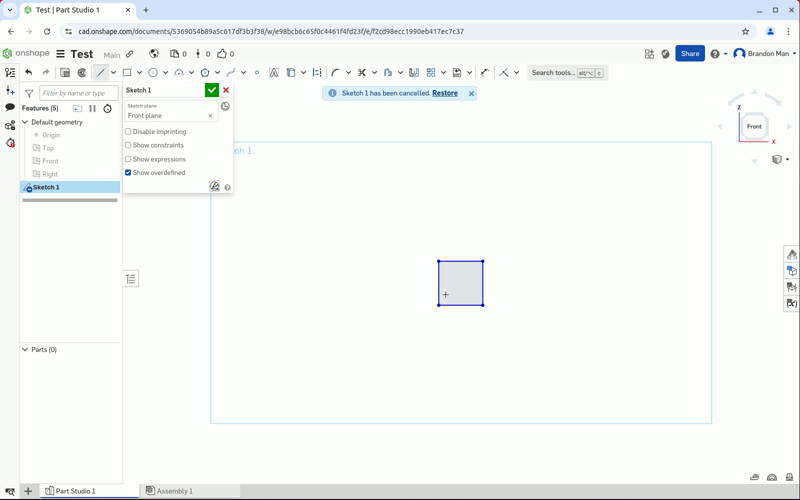
key_up(shift)
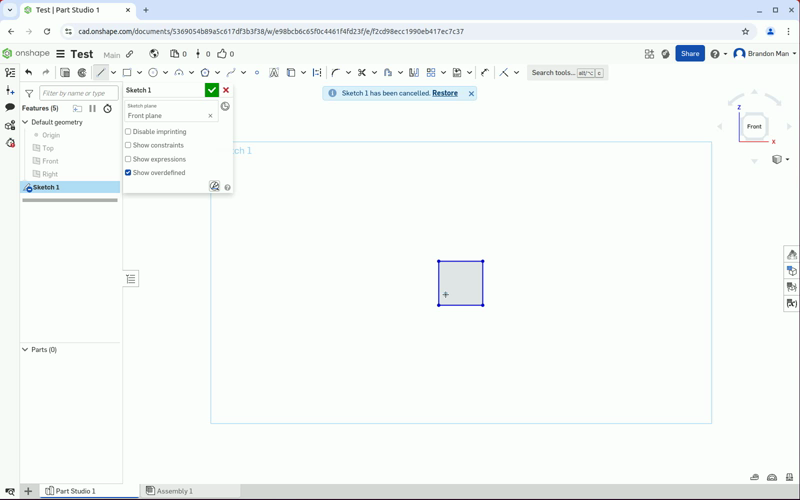
key_down(shift)
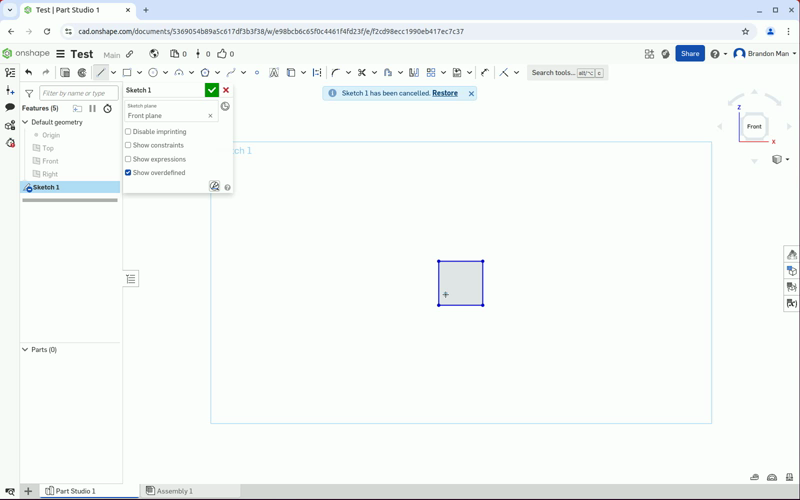
mouse_move(475, 294)
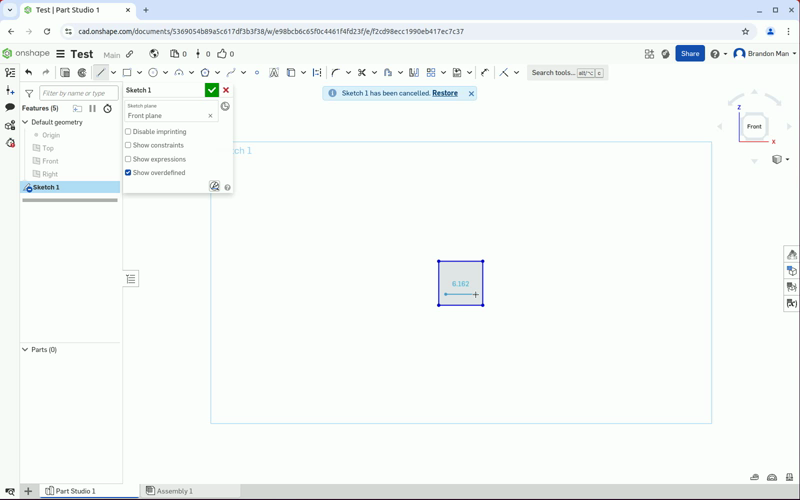
mouse_move(476, 294)
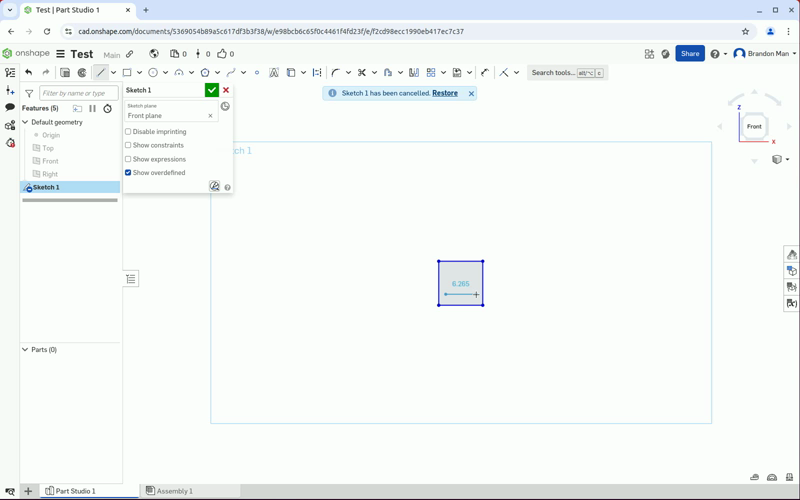
click(476, 294)
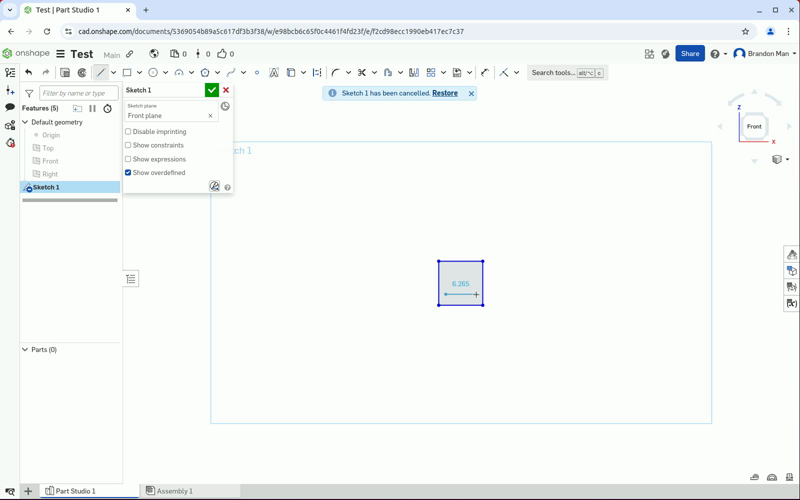
key_up(shift)
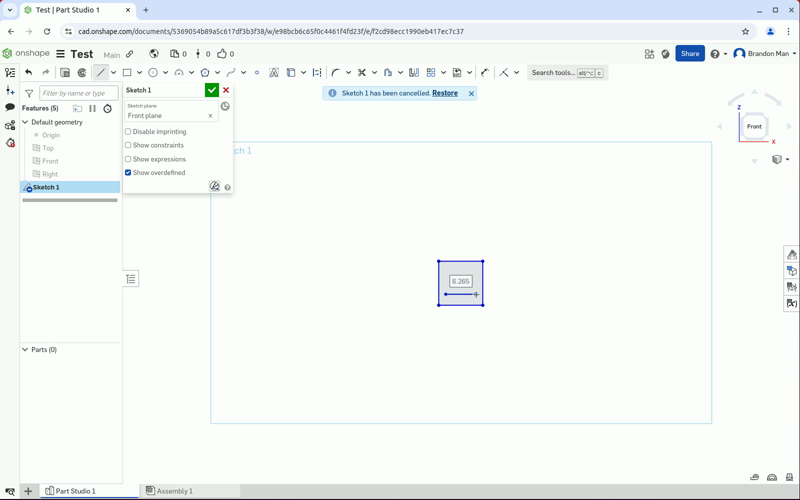
key_down(shift)
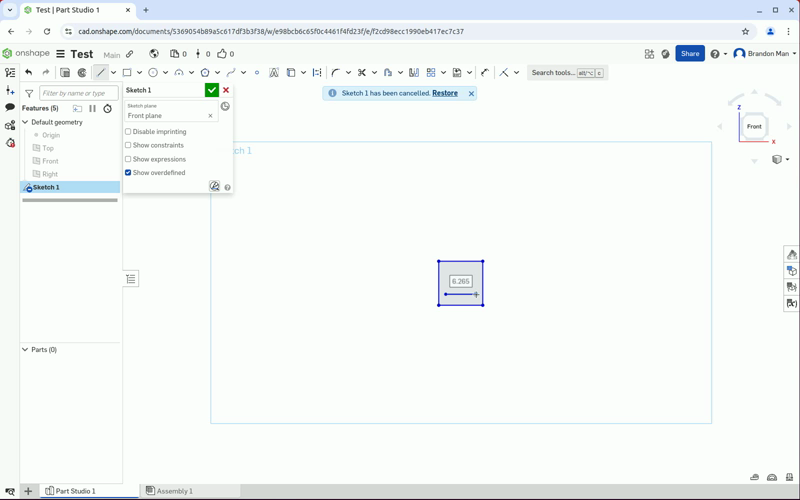
mouse_move(506, 294)
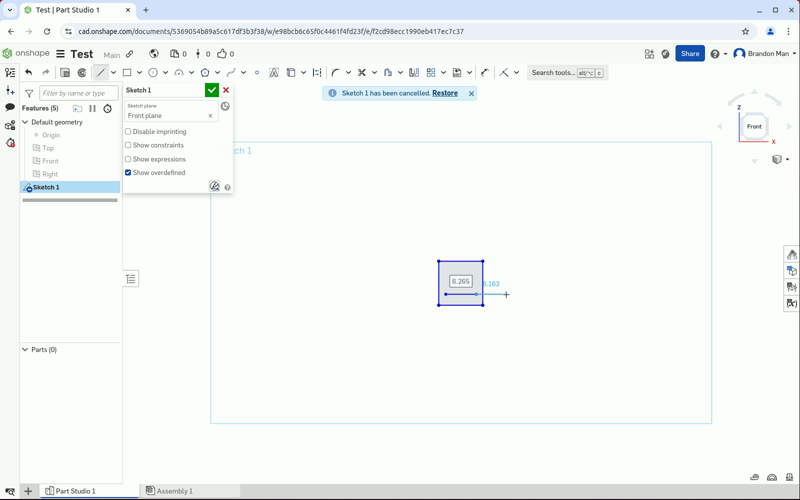
mouse_move(476, 272)
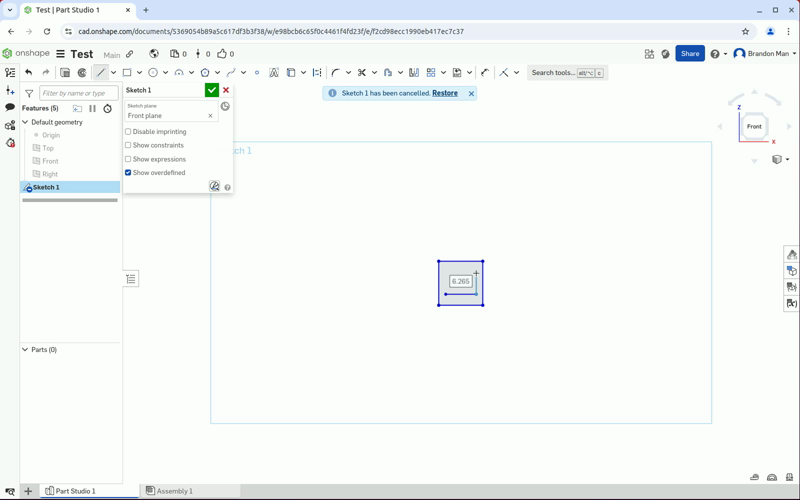
click(476, 272)
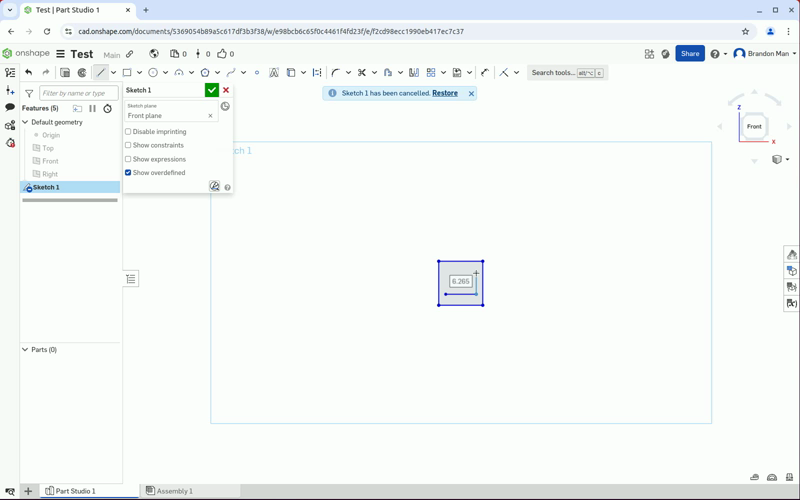
key_up(shift)
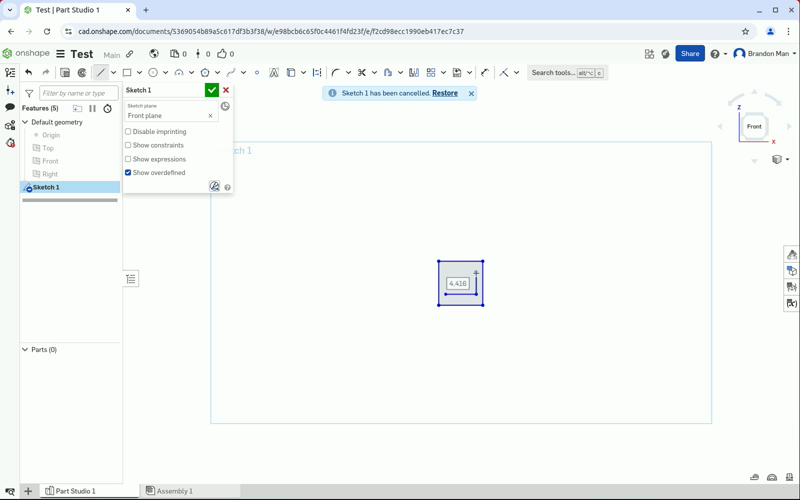
key_down(shift)
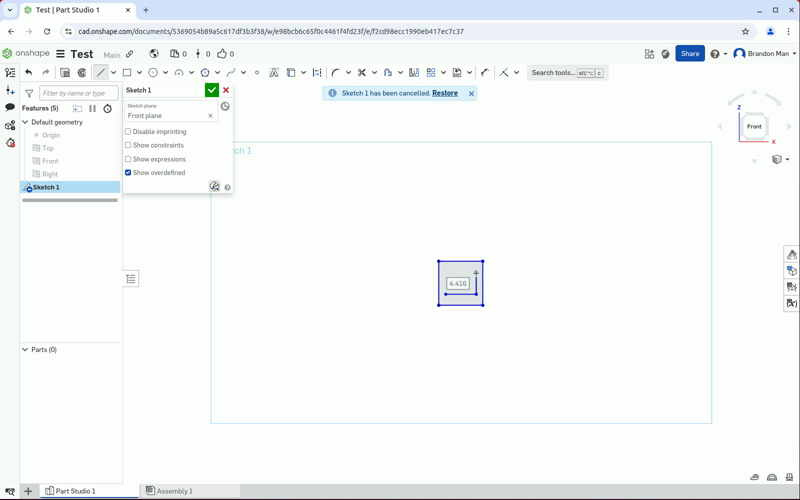
mouse_move(506, 272)
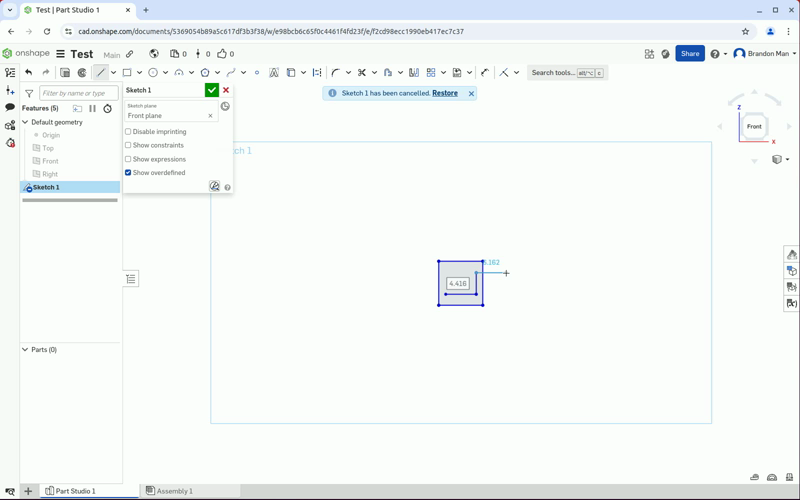
mouse_move(445, 272)
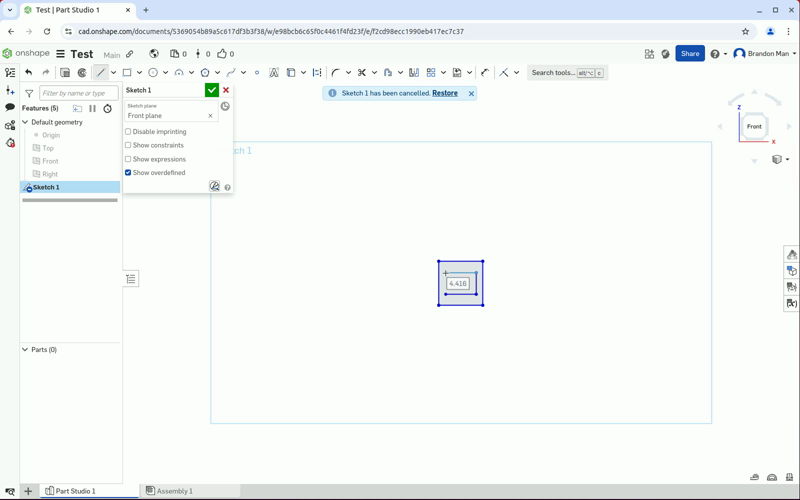
click(445, 272)
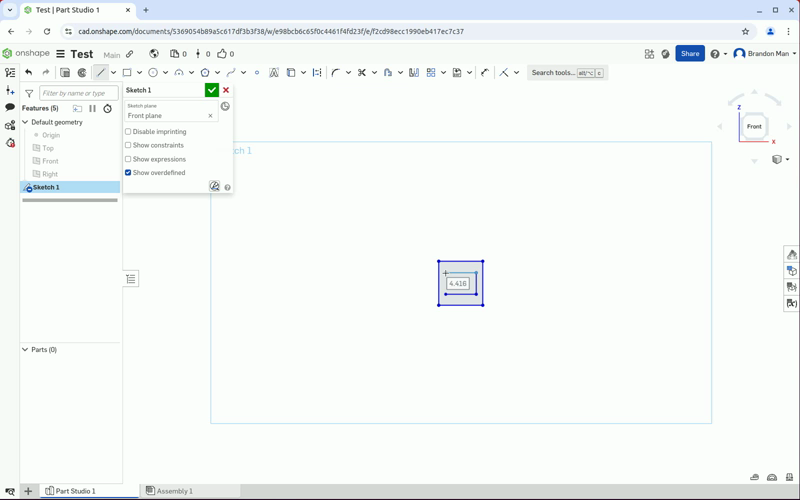
key_up(shift)
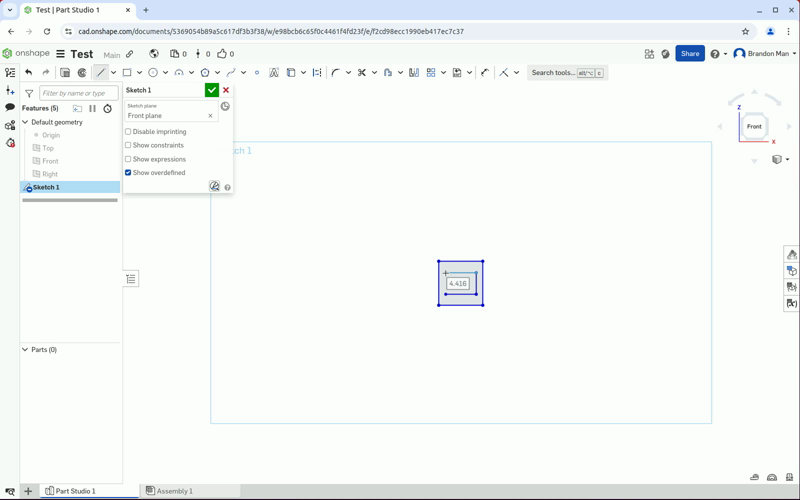
mouse_move(475, 272)
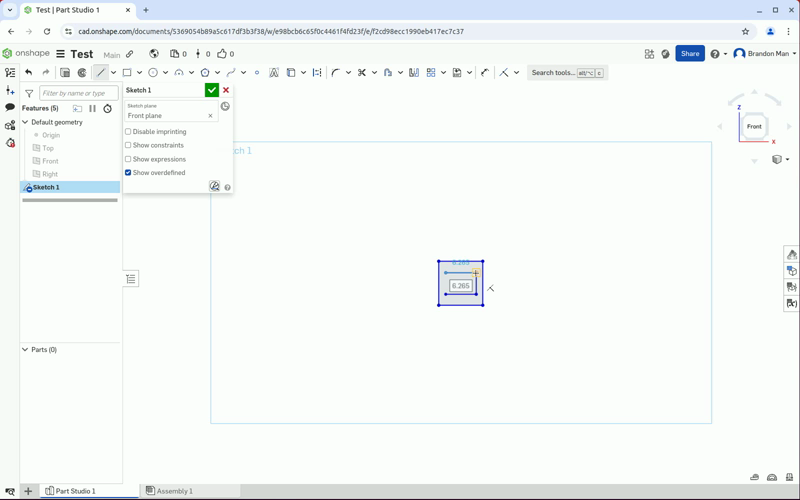
key_down(shift)
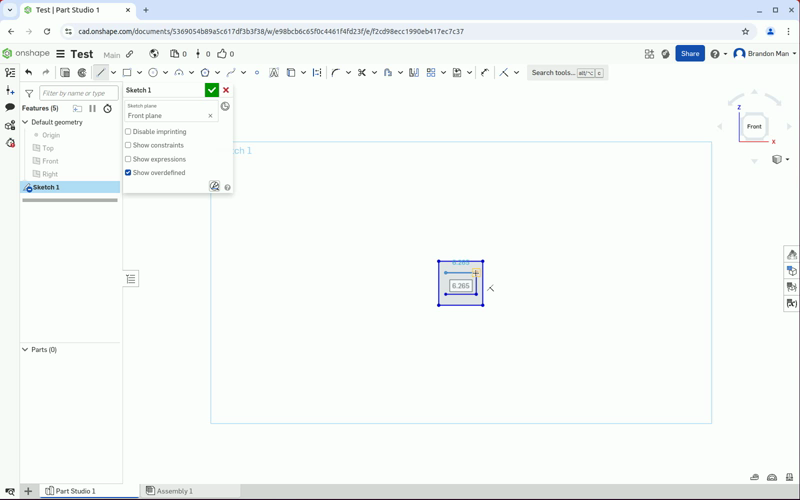
mouse_move(445, 294)
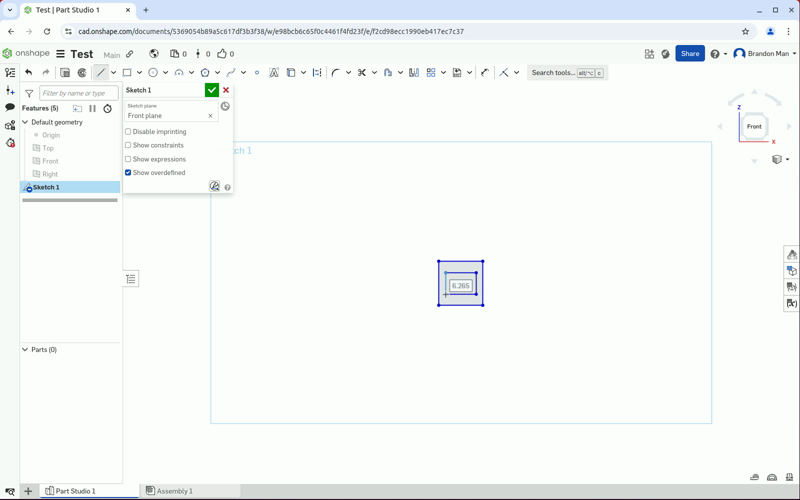
key_up(shift)
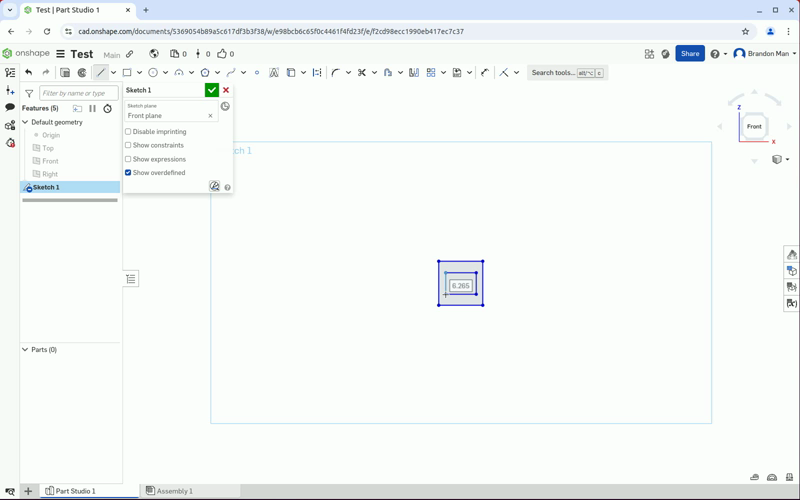
click(445, 294)
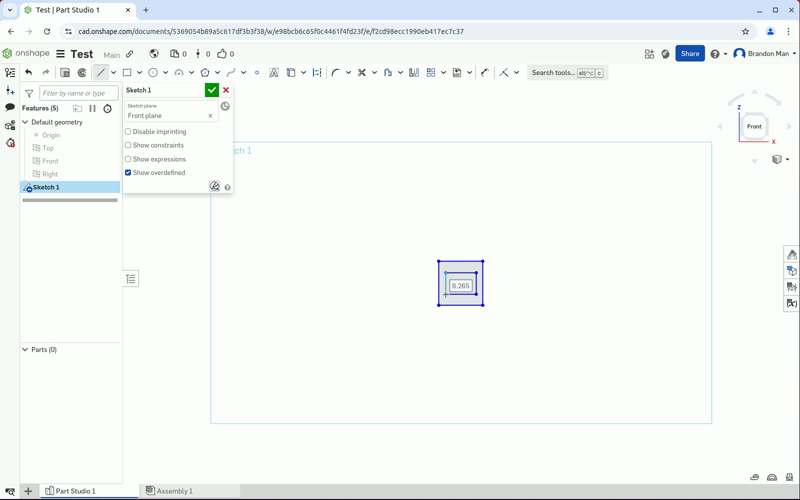
key(esc)
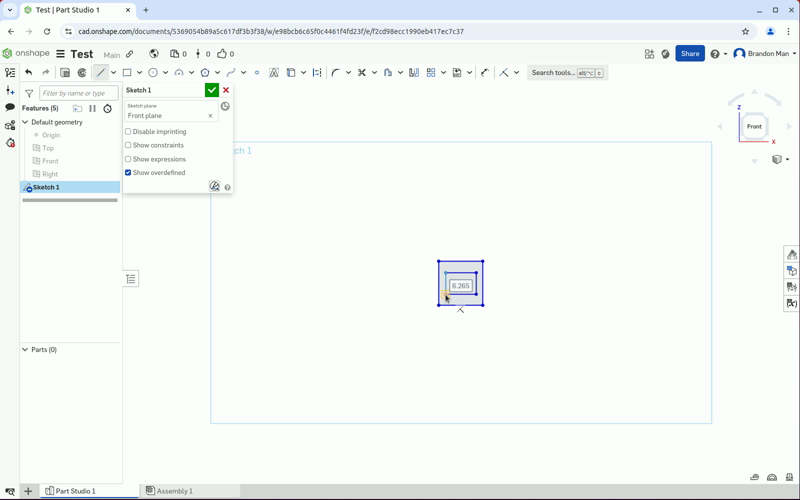
mouse_move(480, 282)
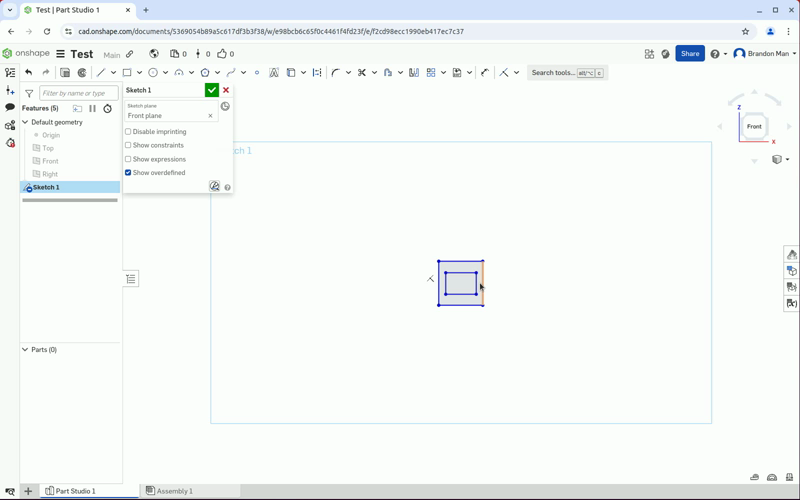
scroll(6)
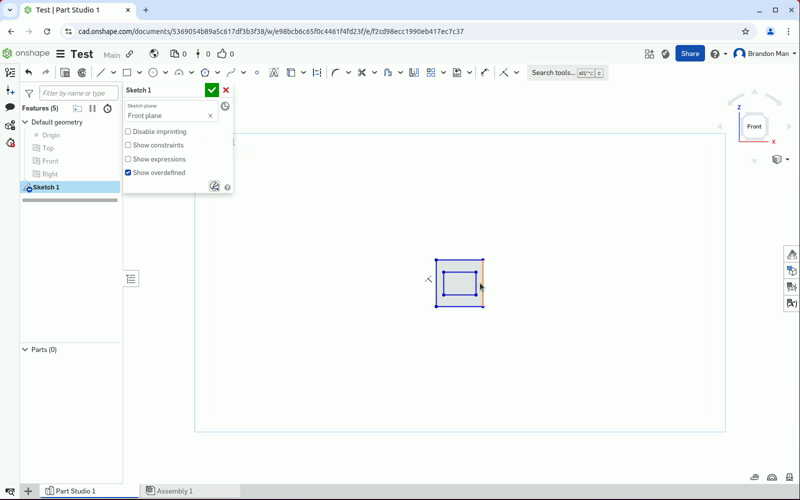
scroll(6)
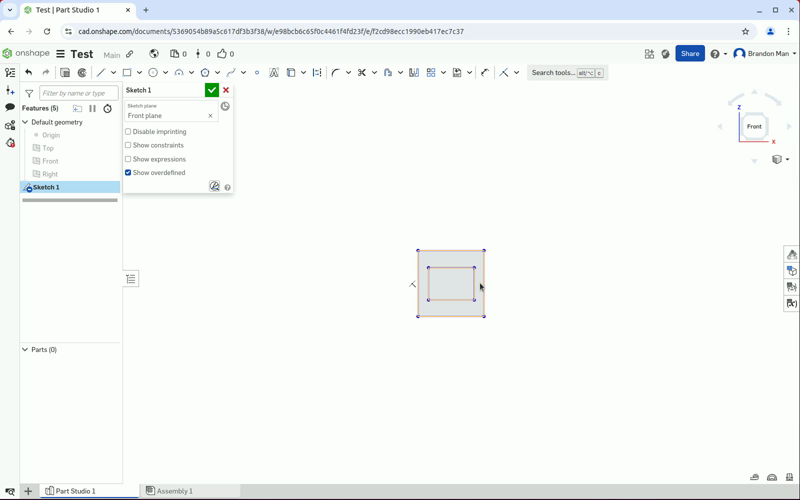
scroll(6)
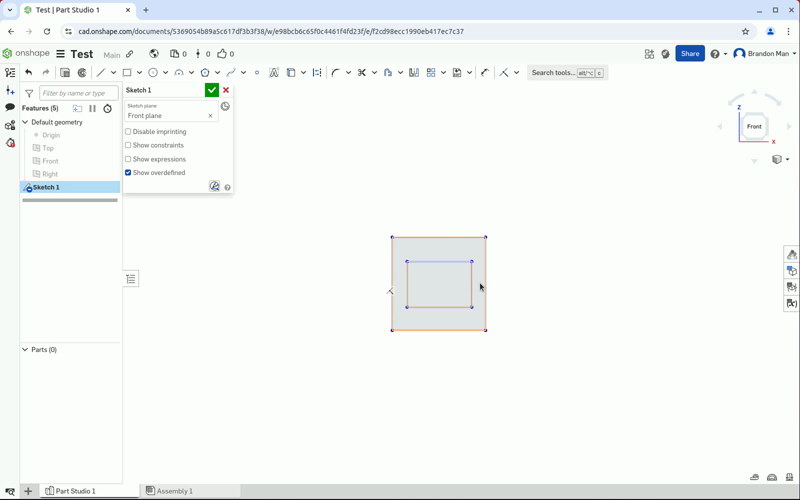
scroll(6)
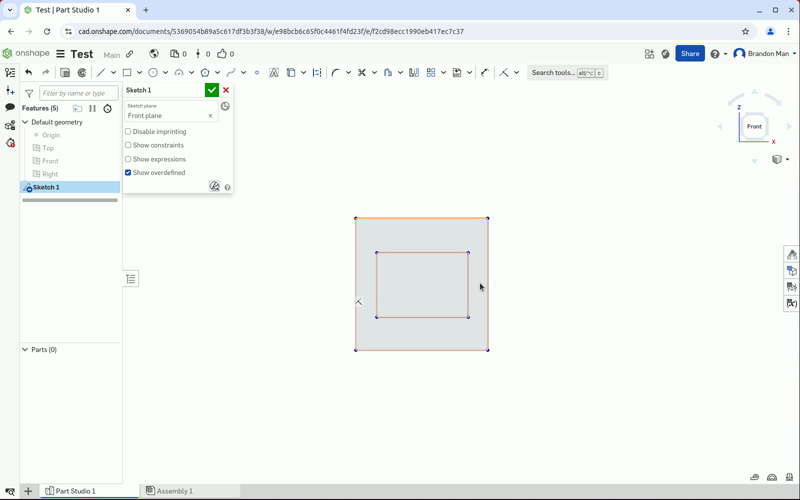
scroll(6)
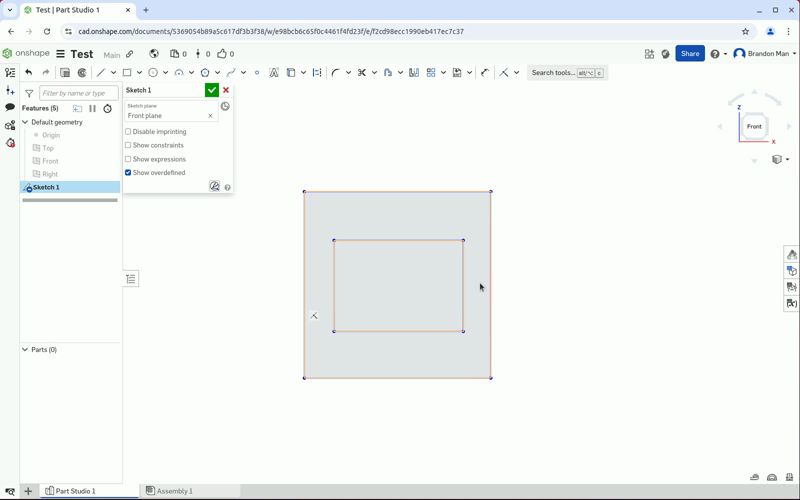
scroll(6)
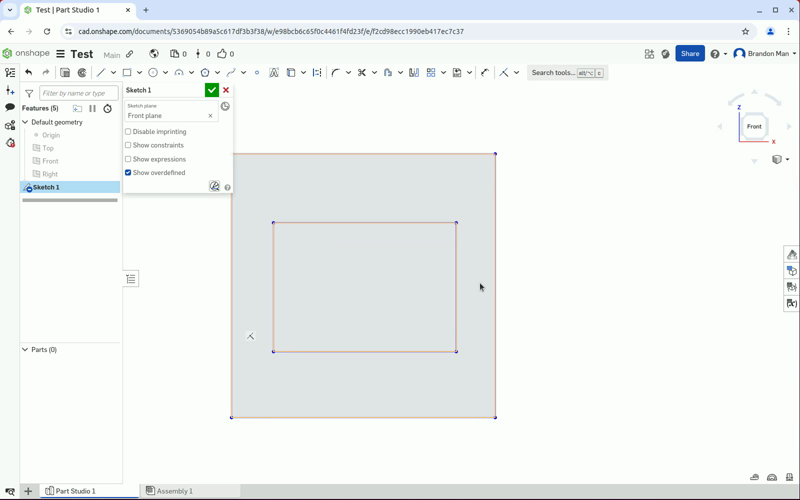
scroll(6)
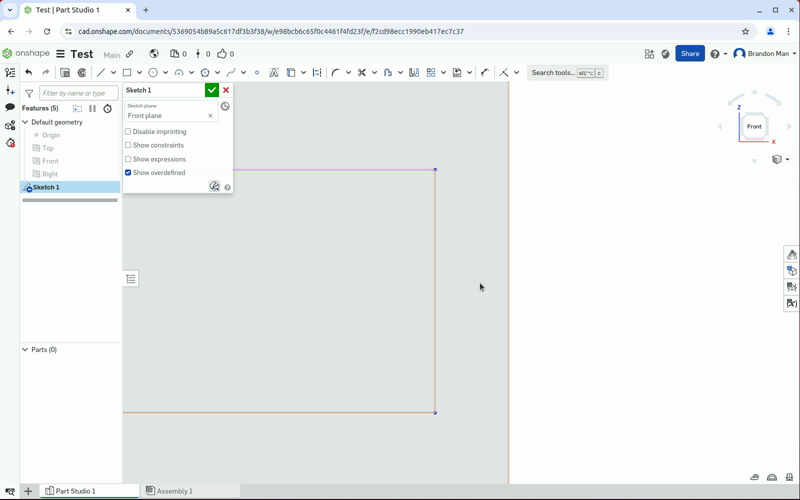
click(480, 282)
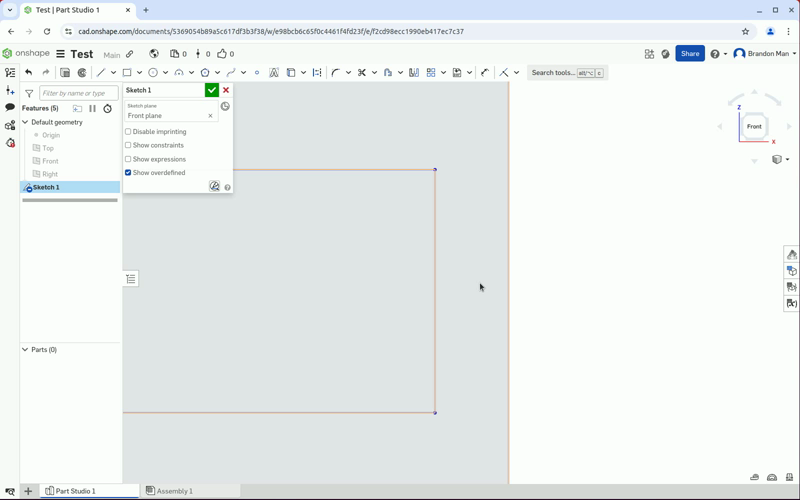
scroll(-6)
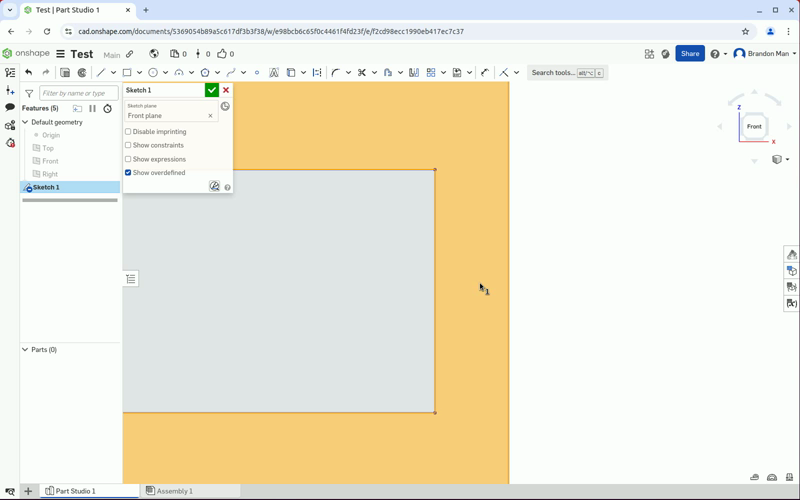
scroll(-6)
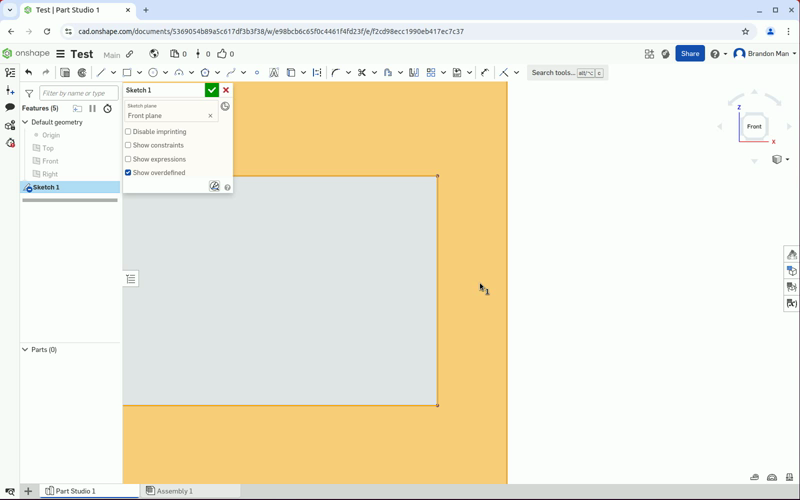
scroll(-6)
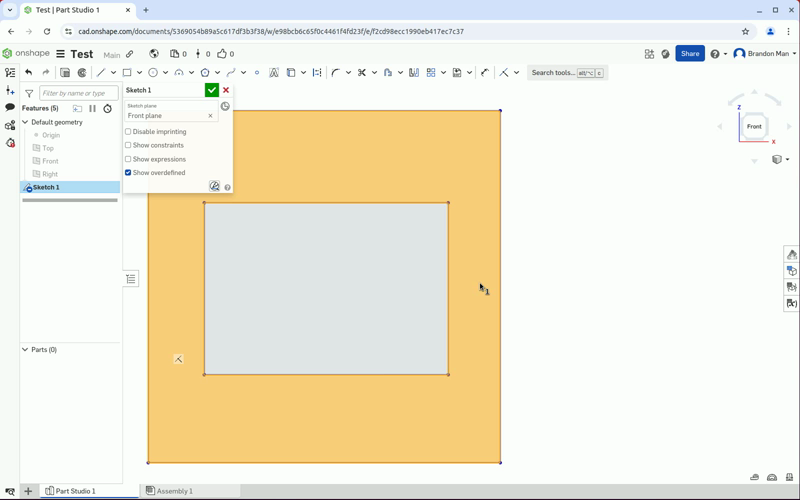
scroll(-6)
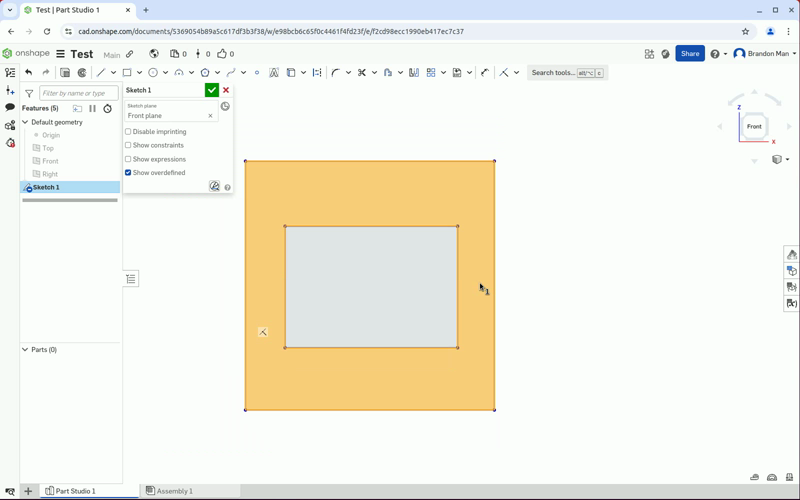
scroll(-6)
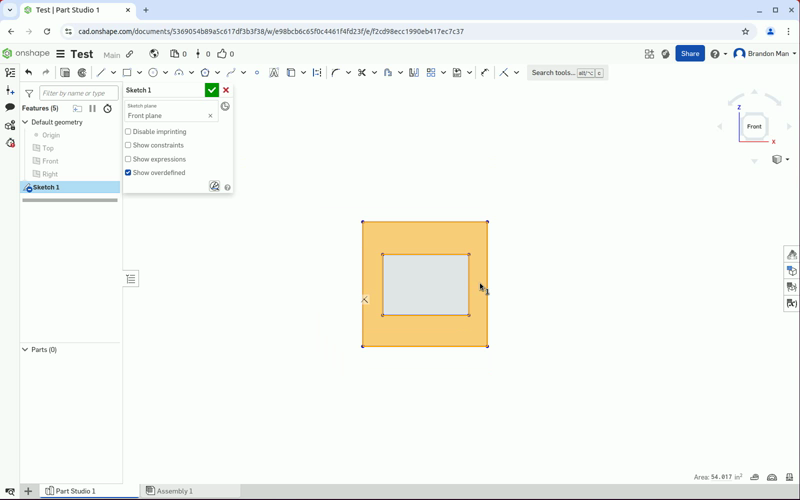
scroll(-6)
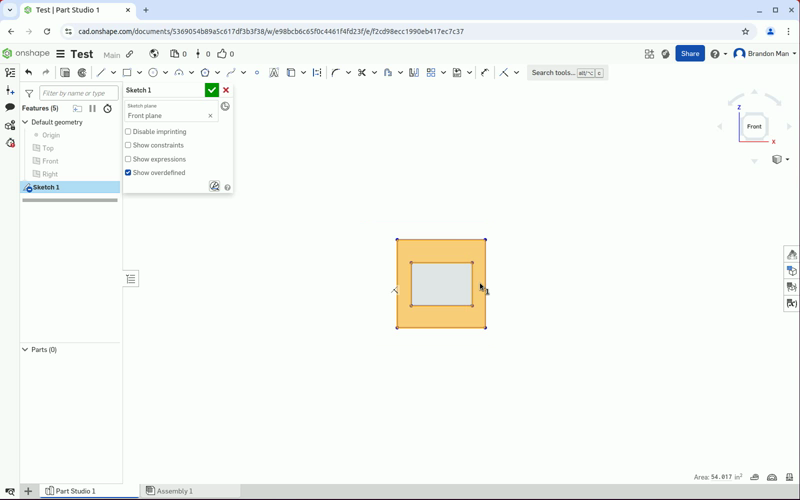
scroll(-6)
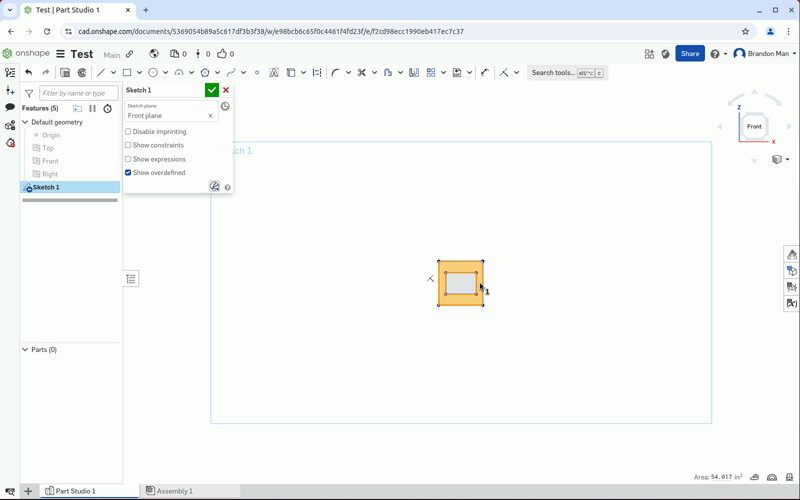
mouse_move(73, 352)
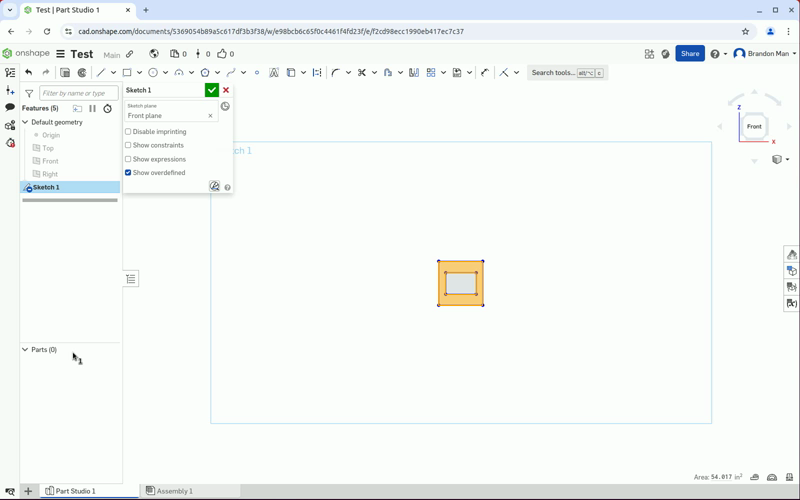
key(shift+y)
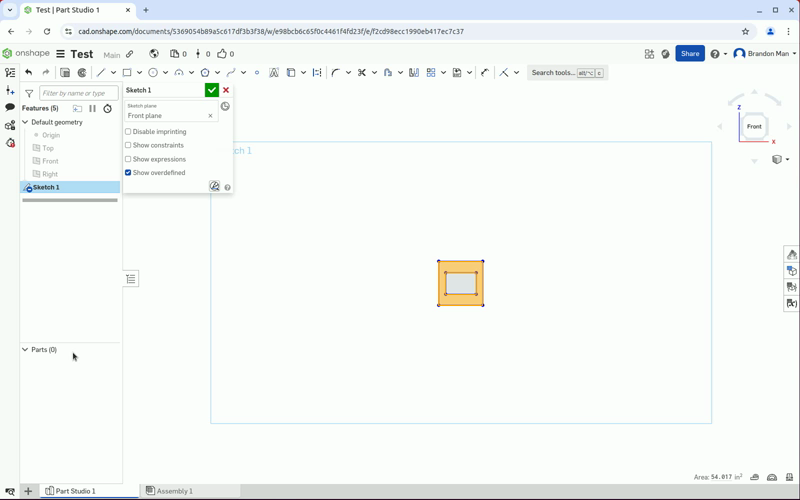
key(shift+e)
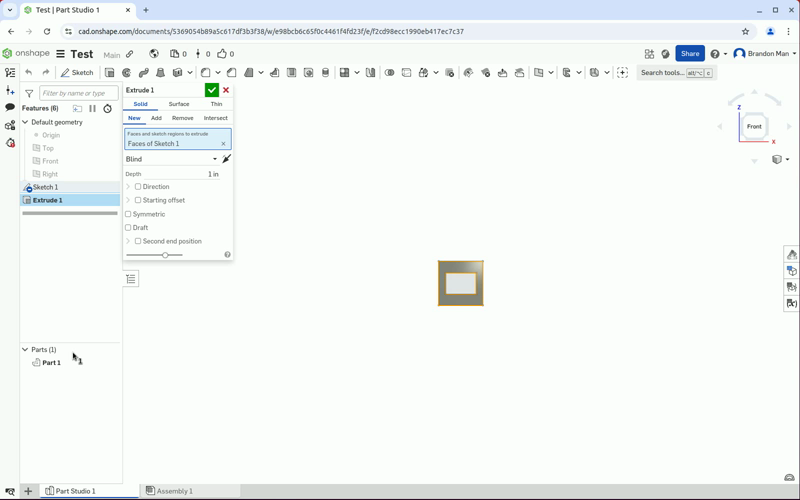
mouse_move(143, 106)
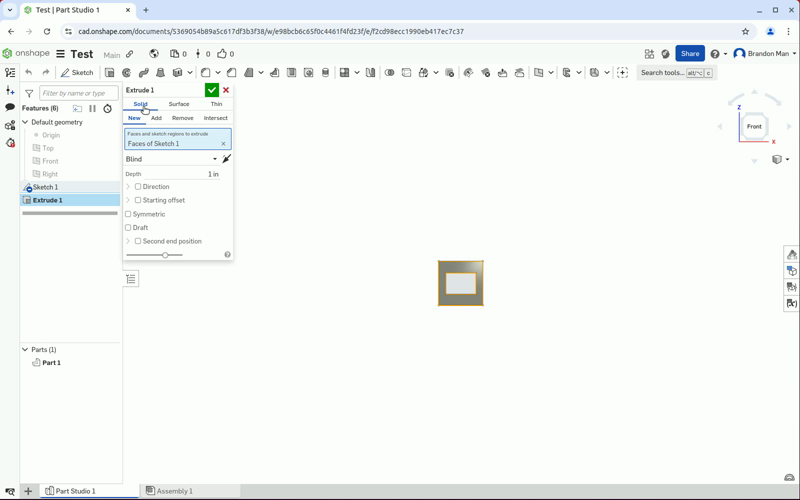
click(143, 106)
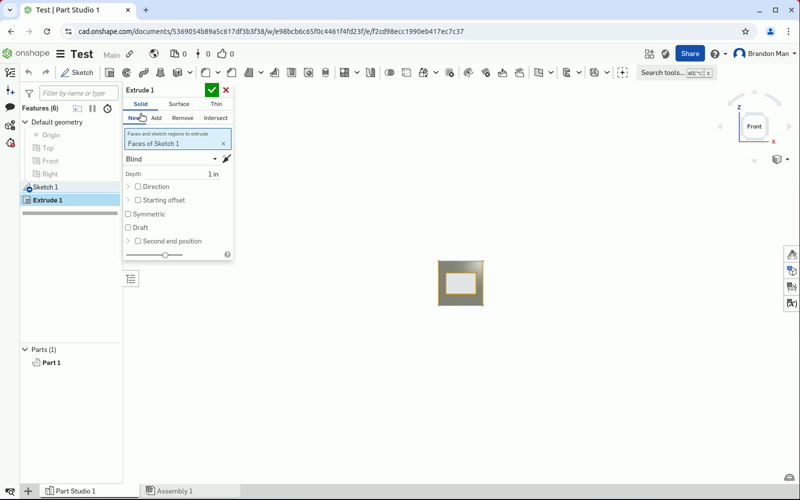
mouse_move(137, 120)
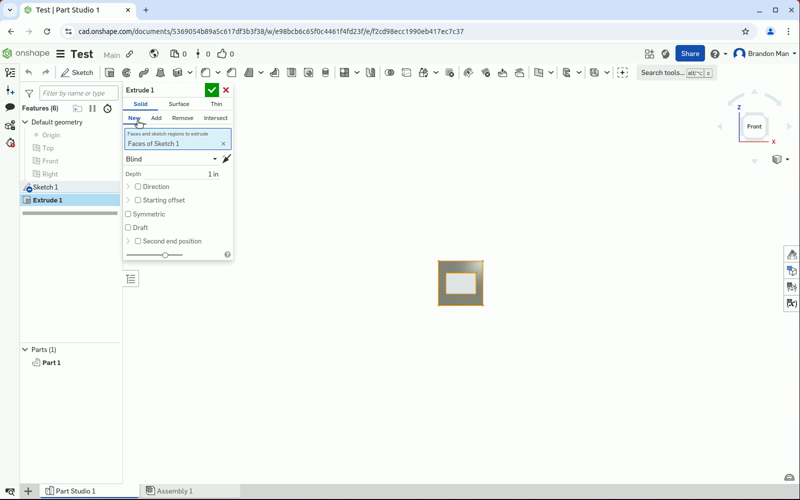
click(137, 120)
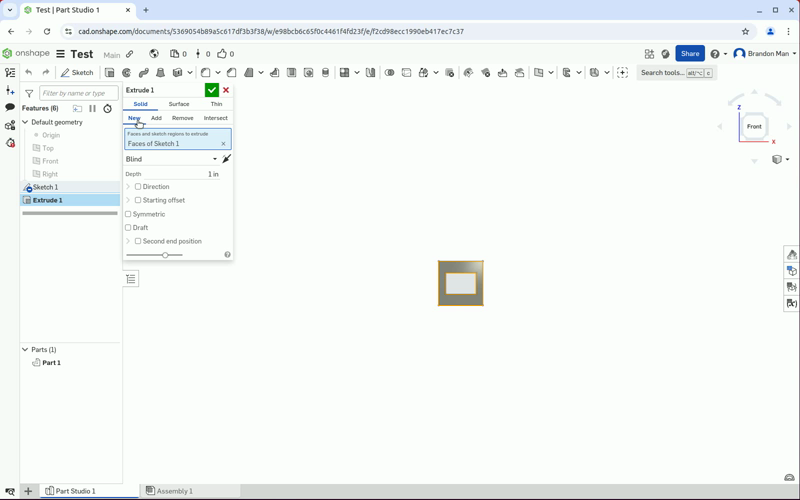
key(tab, 4)
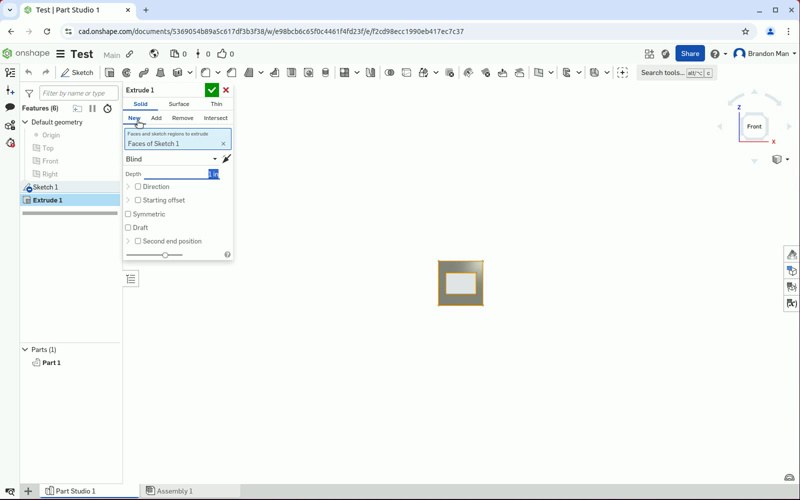
text(-0.481)
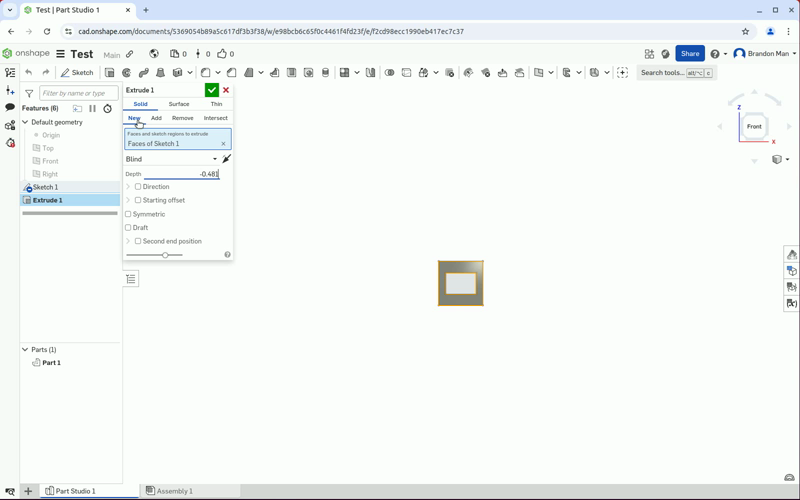
key(enter)
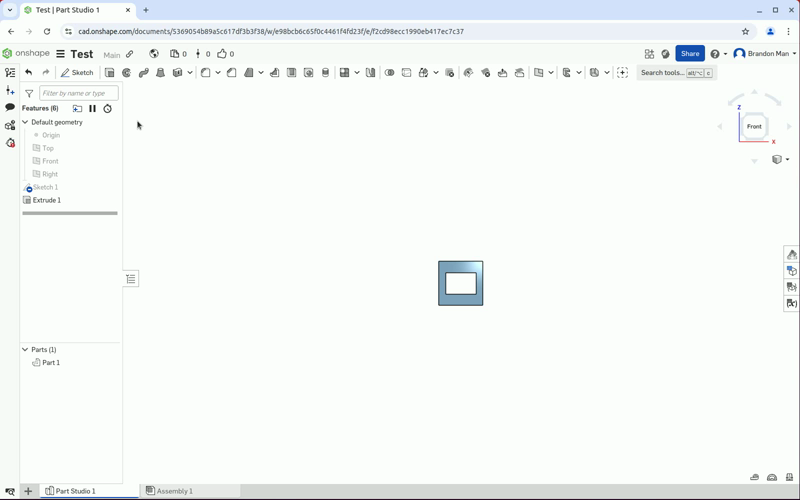
key(shift+h)
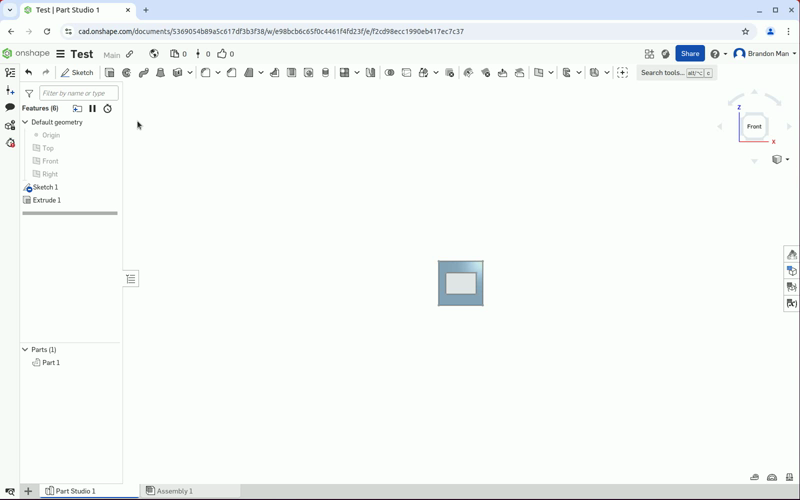
key(shift+h)
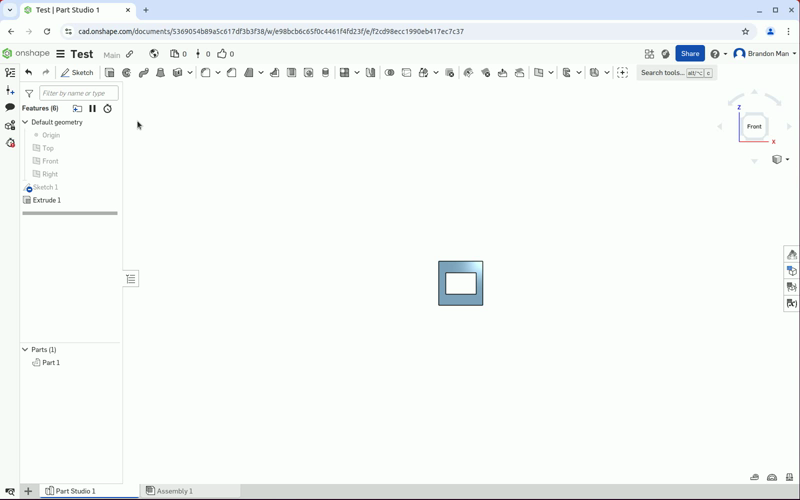
mouse_move(73, 189)
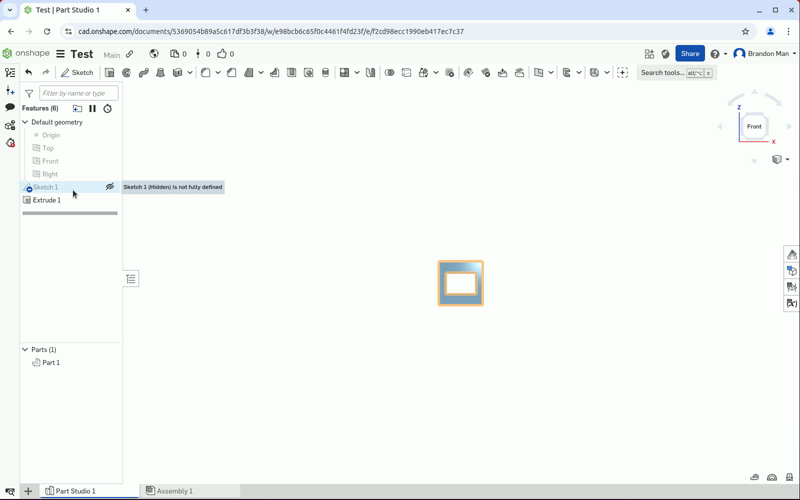
click(73, 189)
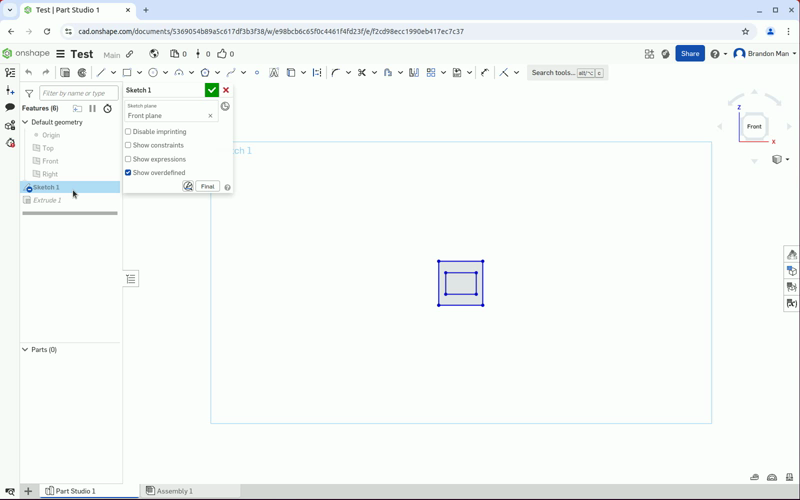
mouse_move(229, 92)
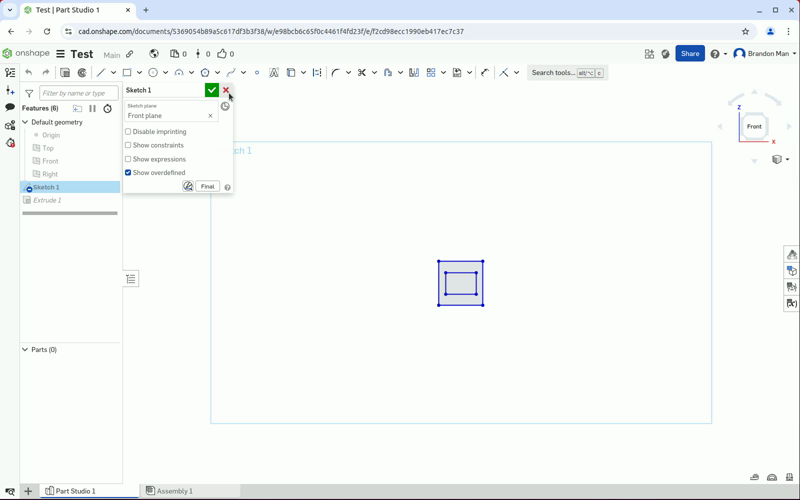
click(229, 92)
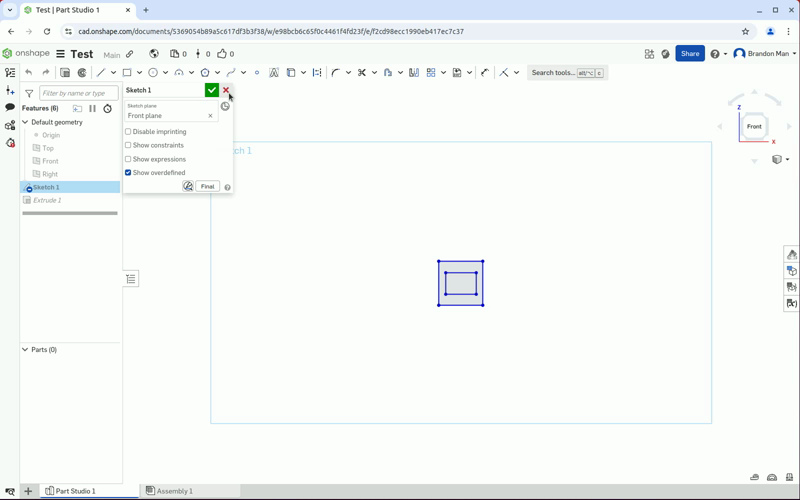
key(shift+s)
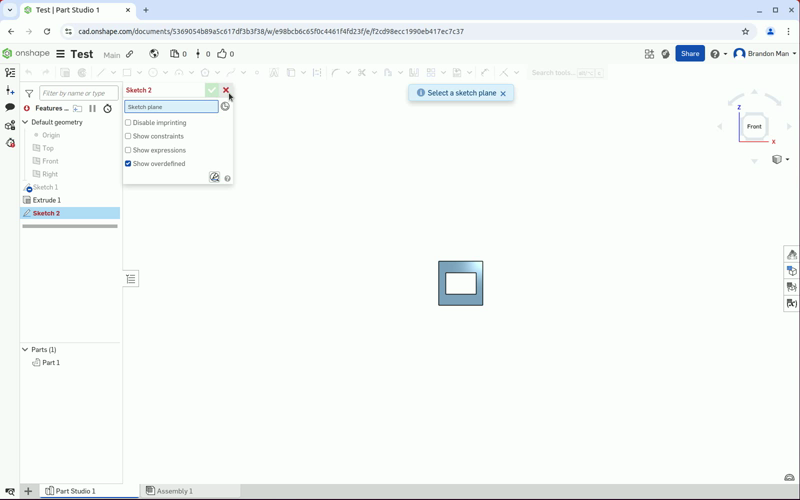
mouse_move(73, 163)
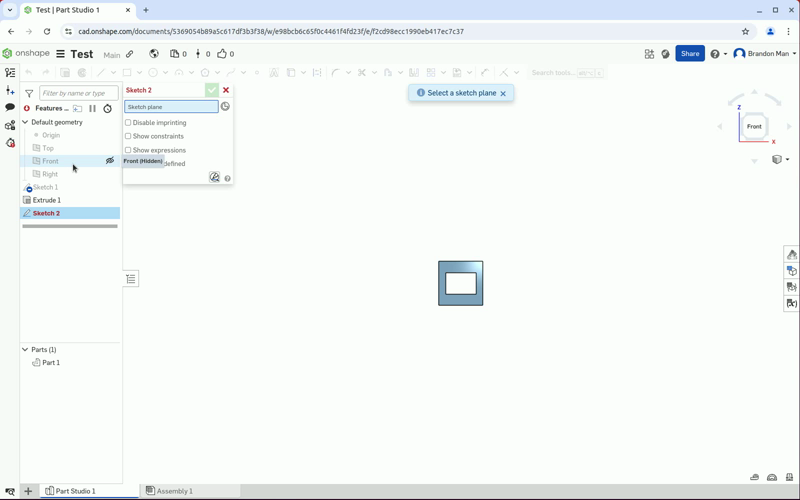
click(73, 163)
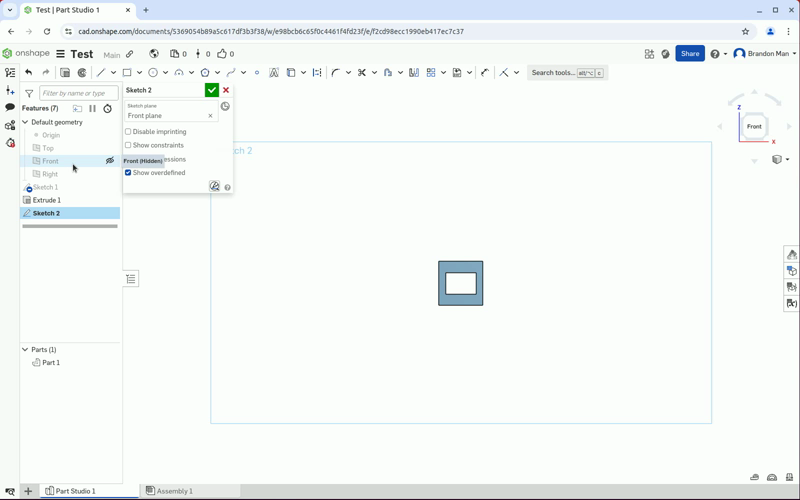
mouse_move(73, 352)
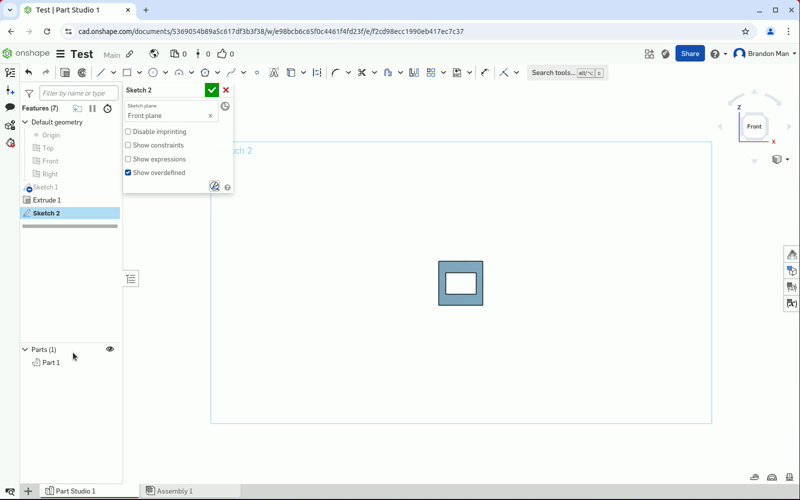
key(y)
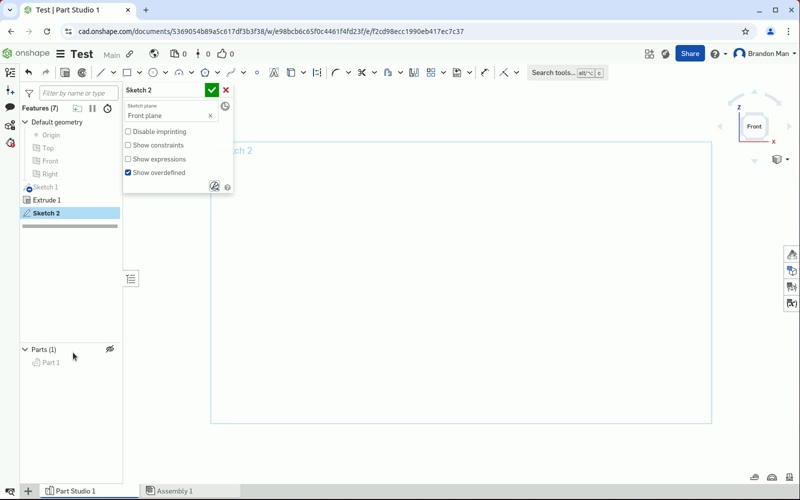
key(l)
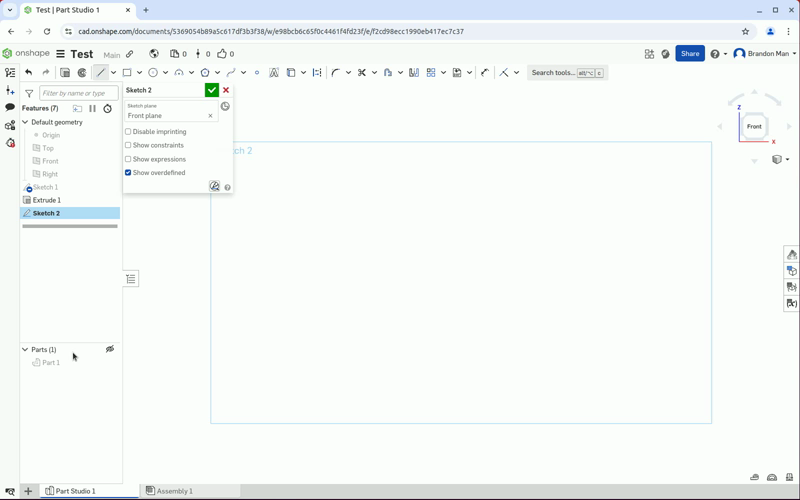
key_down(shift)
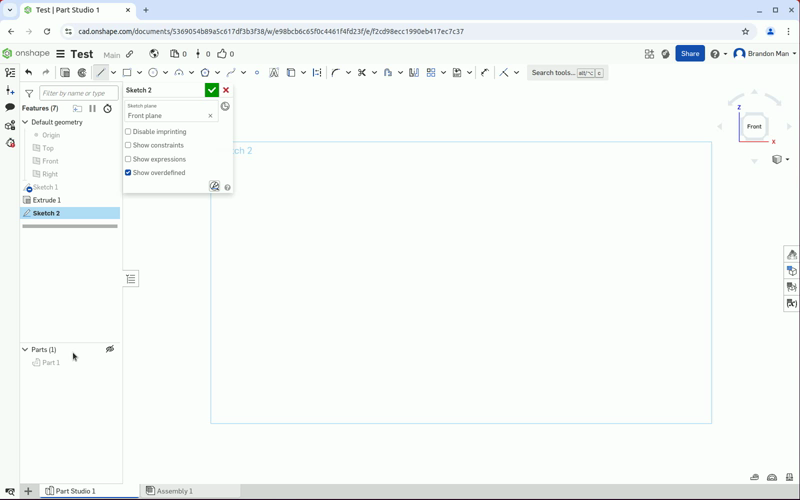
mouse_move(445, 273)
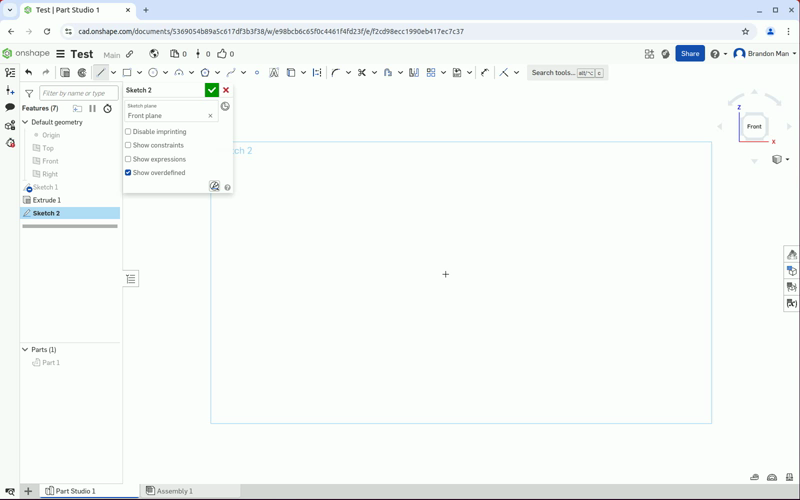
click(445, 273)
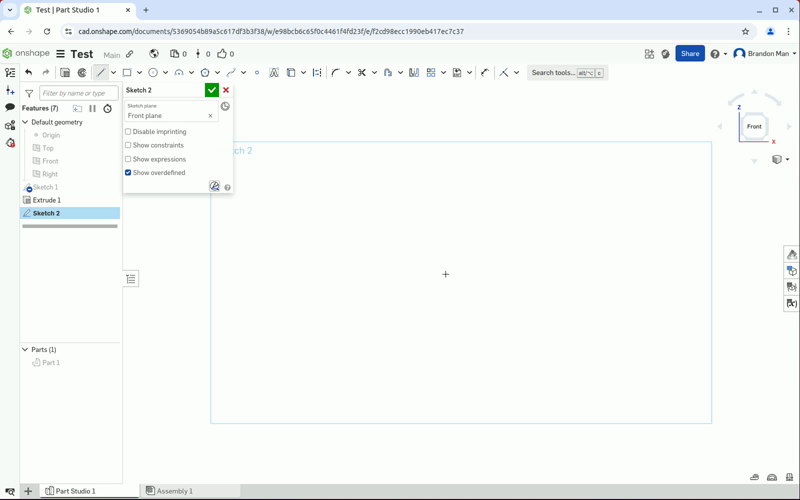
key_up(shift)
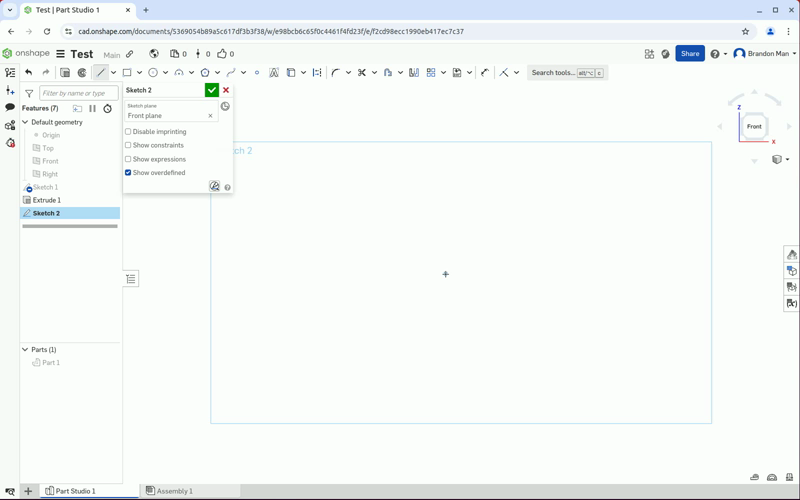
key_down(shift)
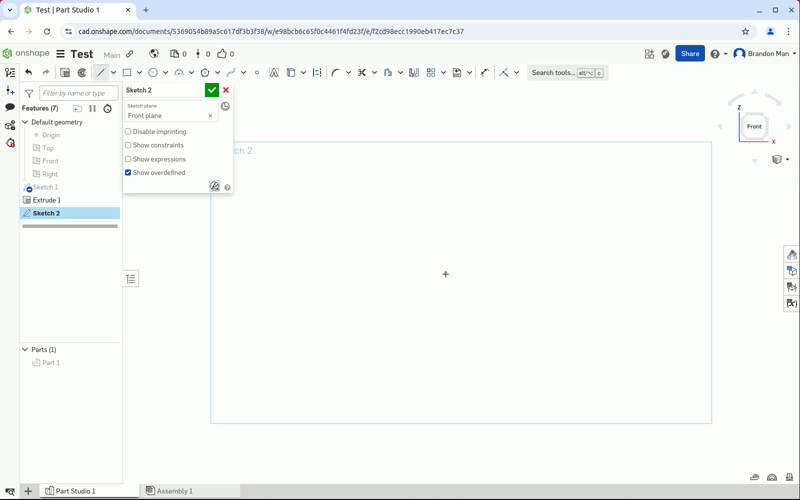
mouse_move(475, 273)
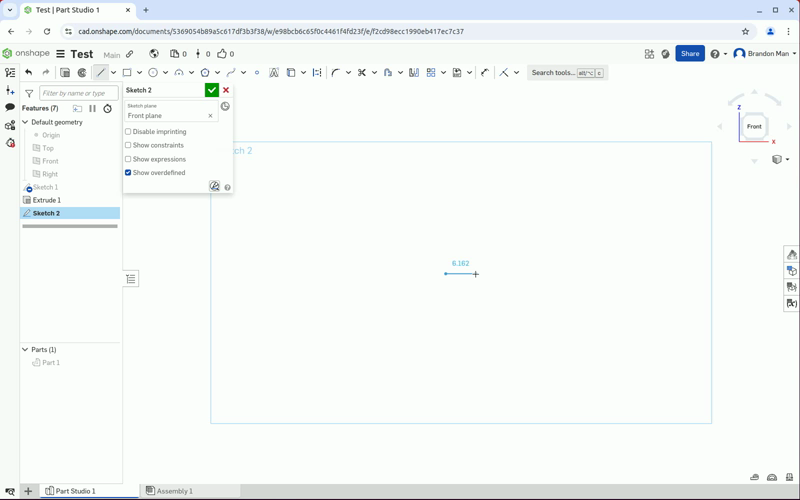
mouse_move(461, 284)
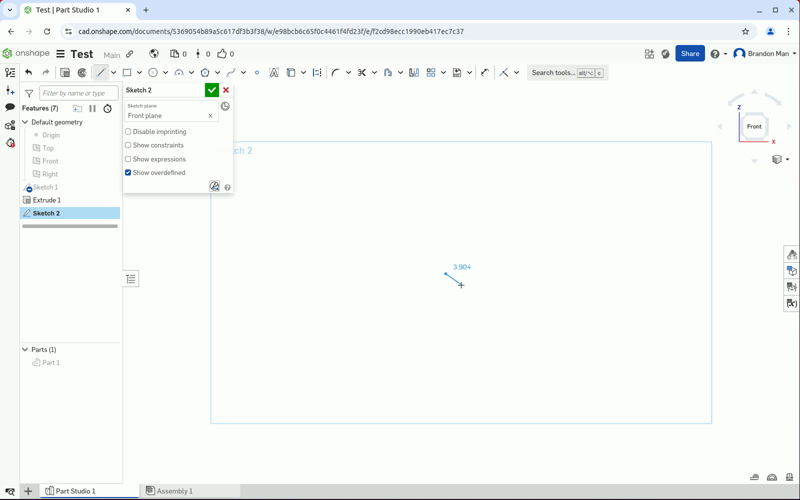
click(461, 284)
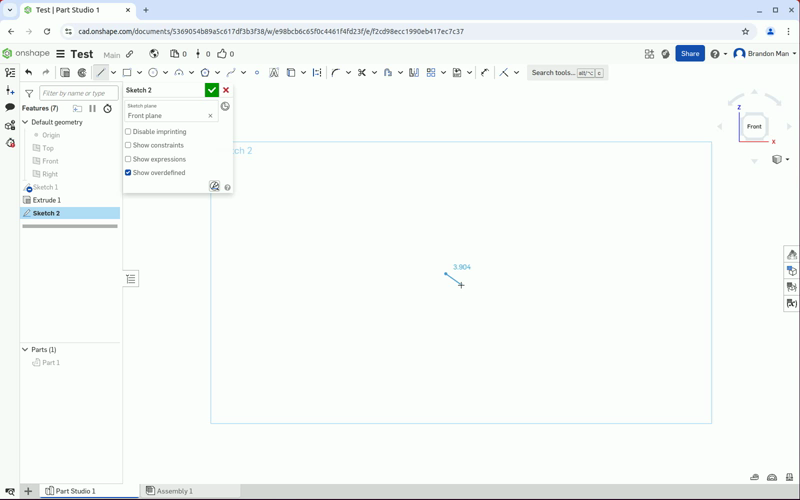
key_up(shift)
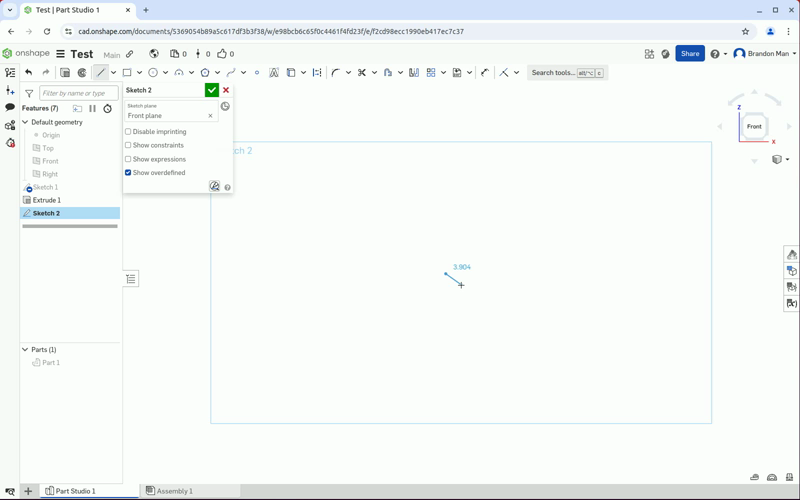
key_down(shift)
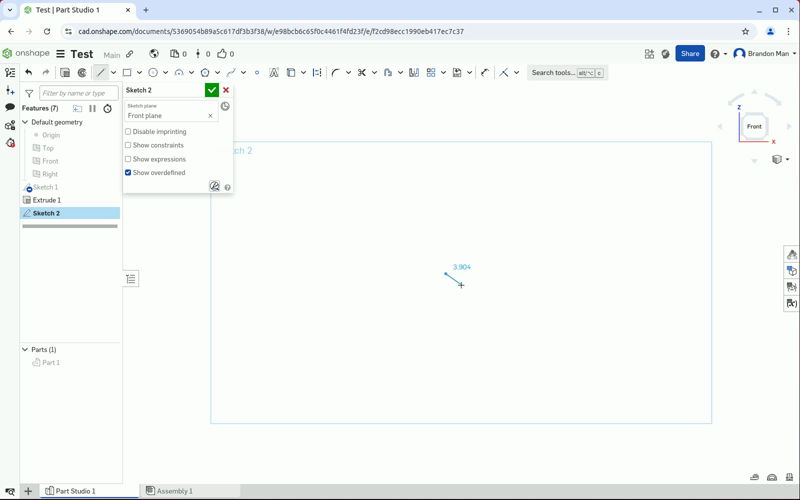
mouse_move(491, 284)
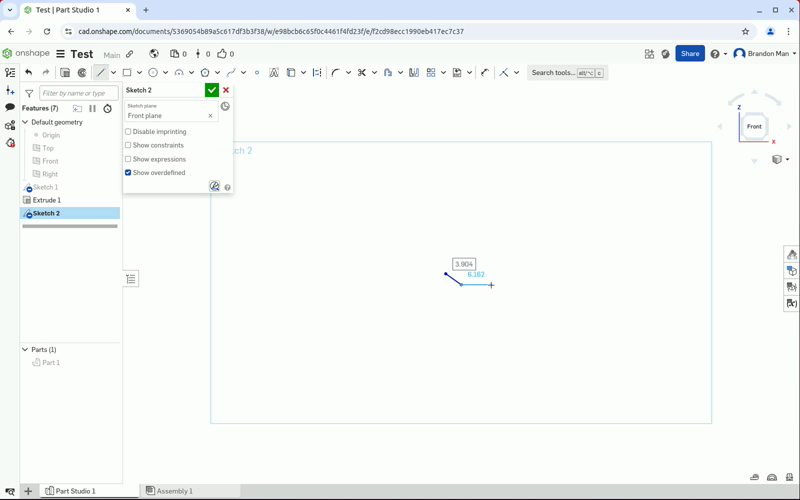
mouse_move(476, 273)
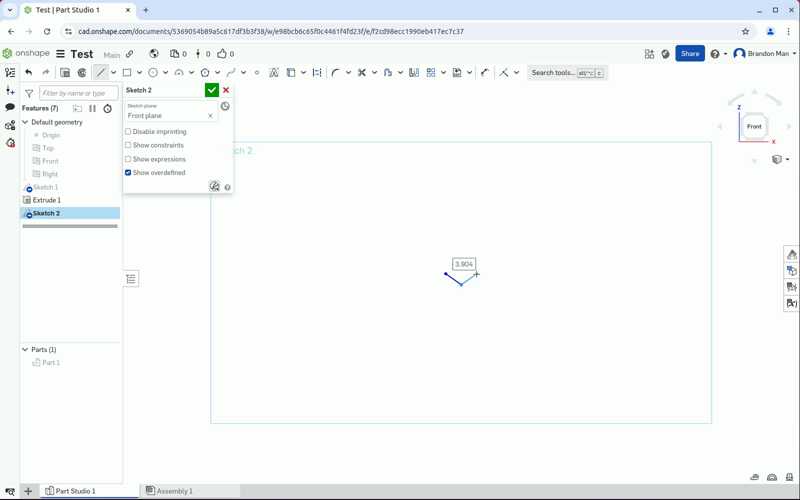
click(476, 273)
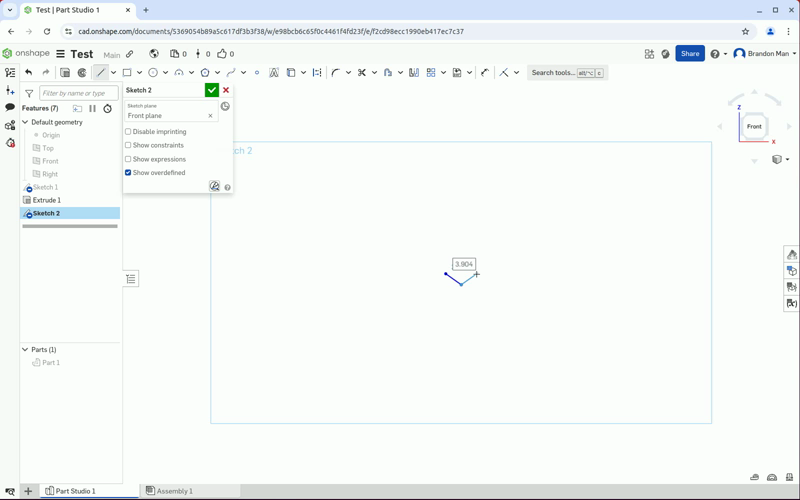
key_up(shift)
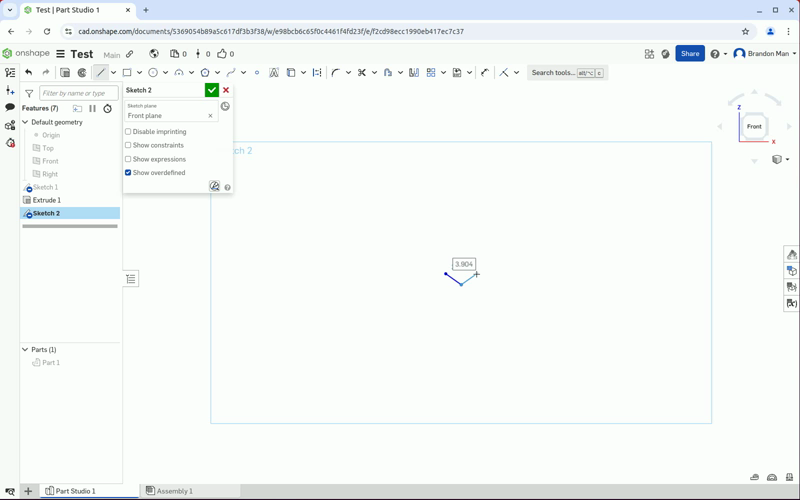
mouse_move(506, 273)
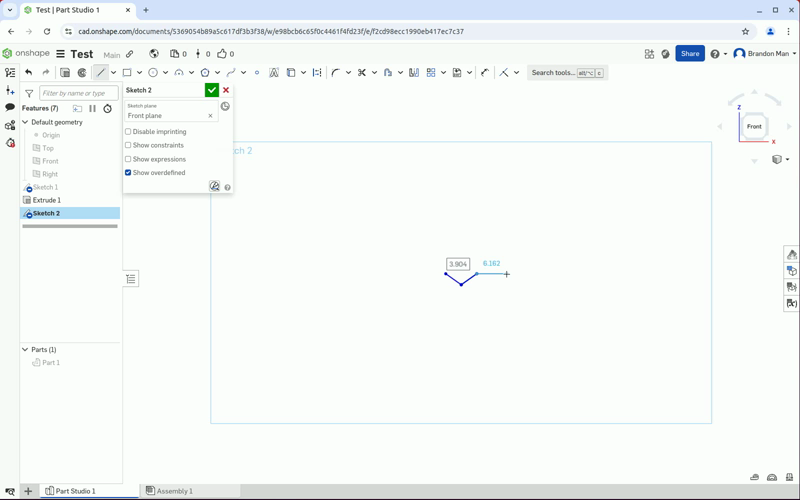
key_down(shift)
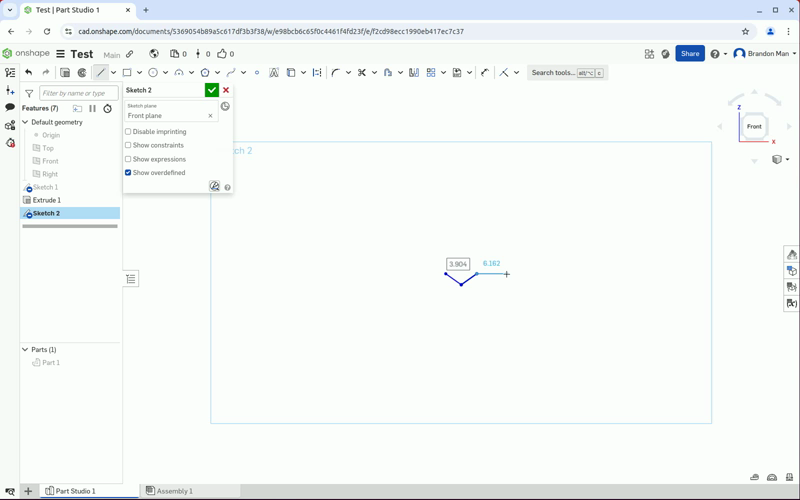
mouse_move(445, 273)
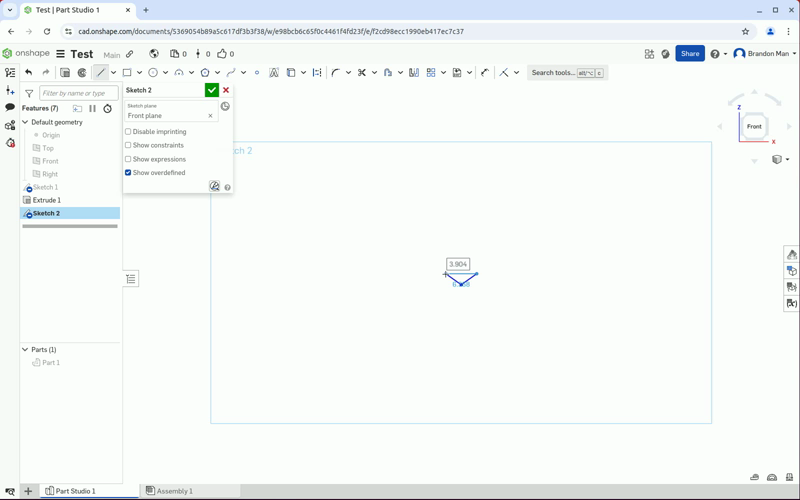
key_up(shift)
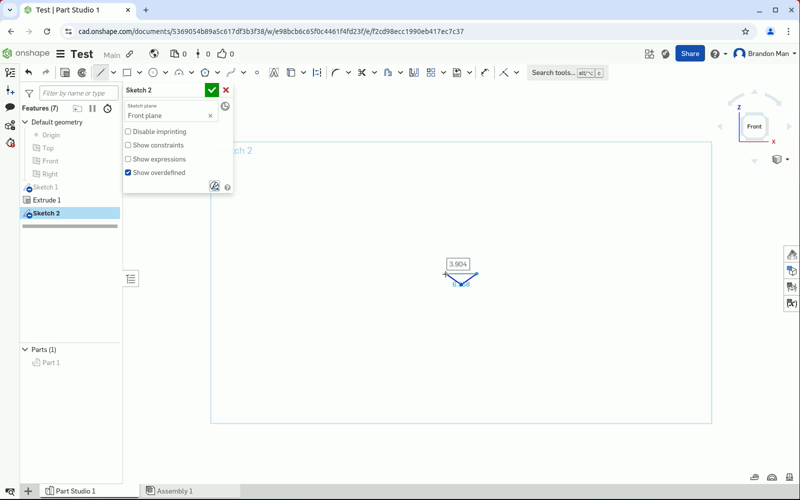
click(445, 273)
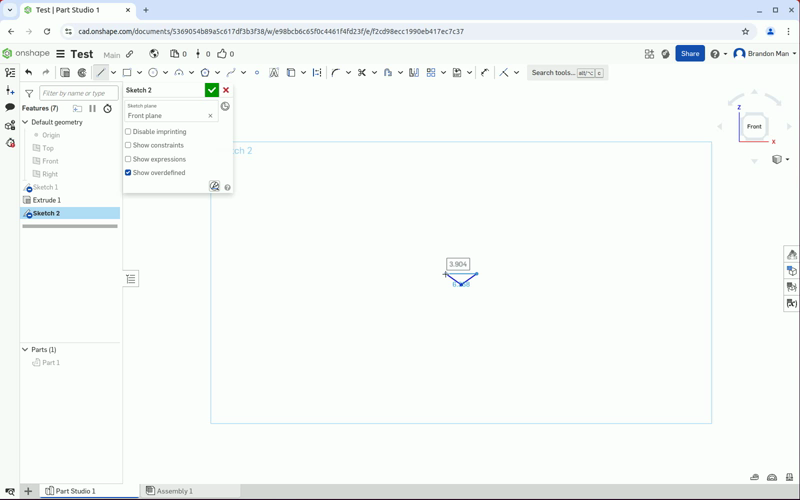
key(esc)
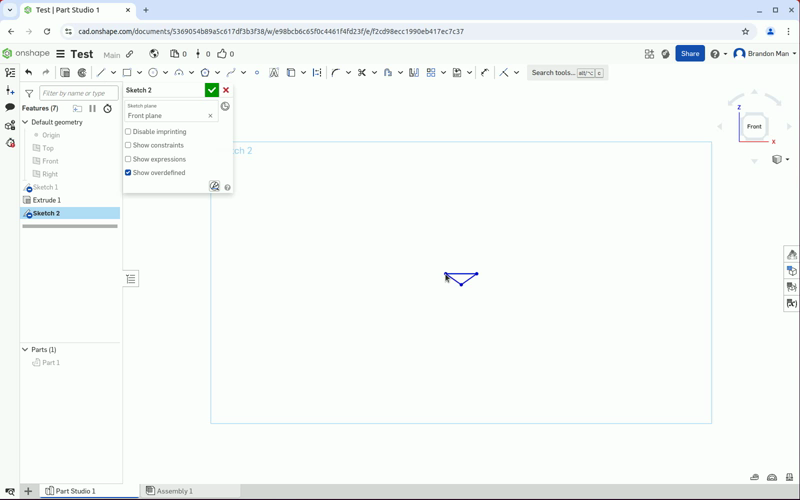
mouse_move(450, 276)
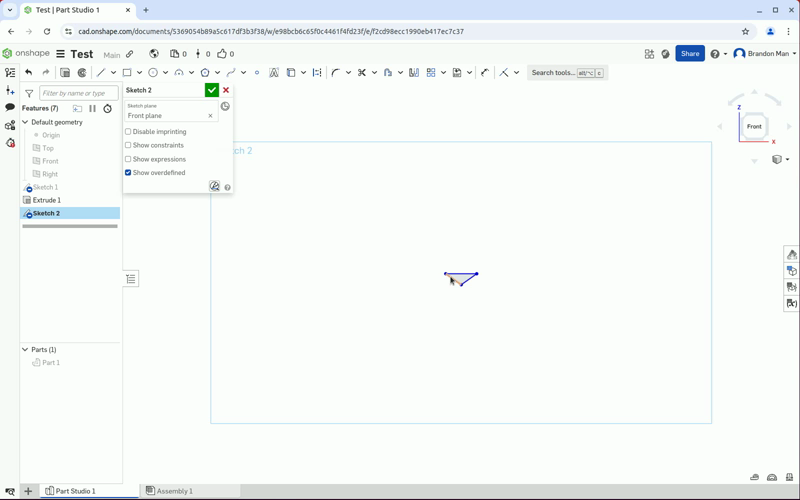
scroll(6)
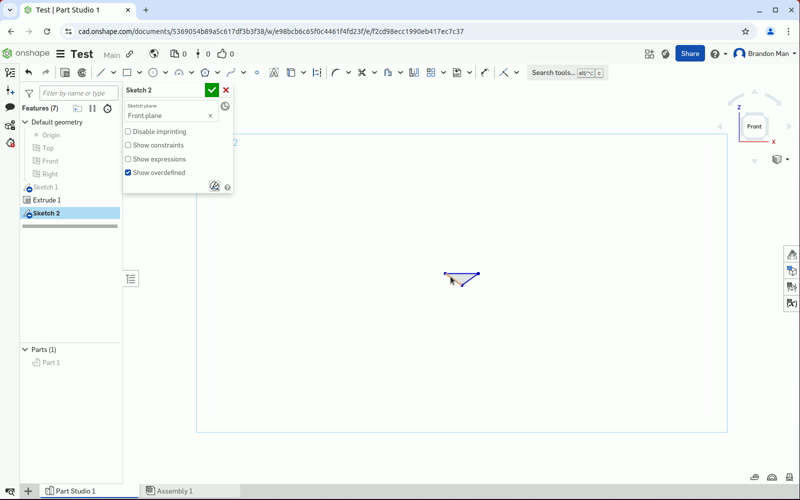
scroll(6)
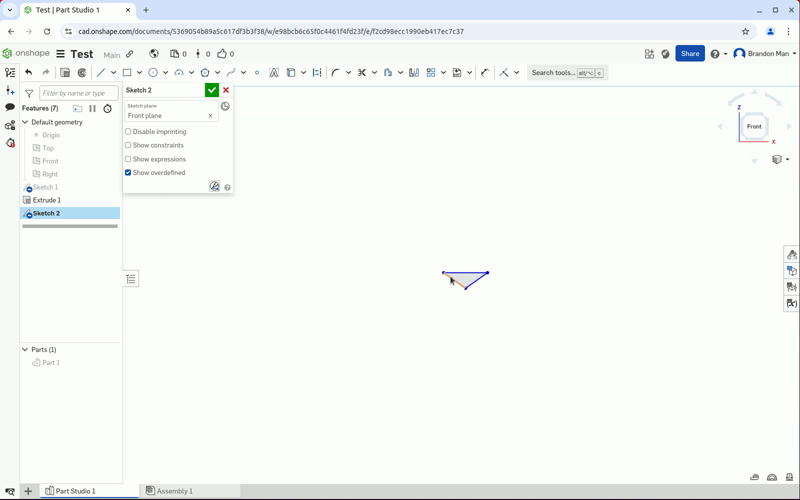
scroll(6)
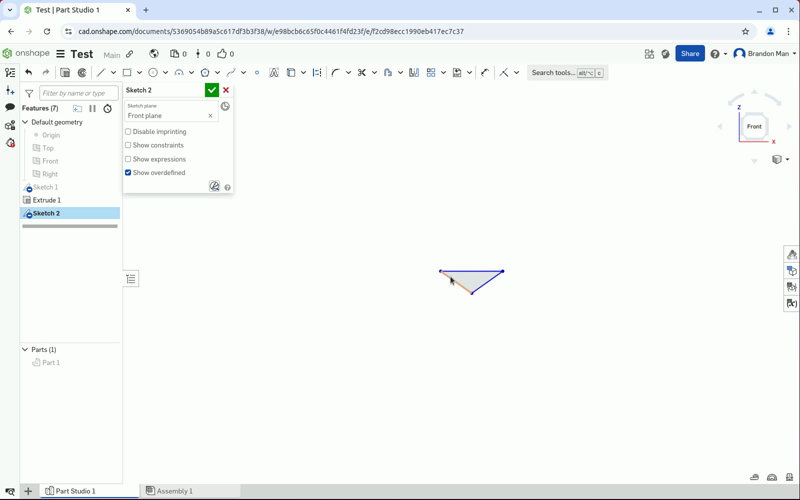
scroll(6)
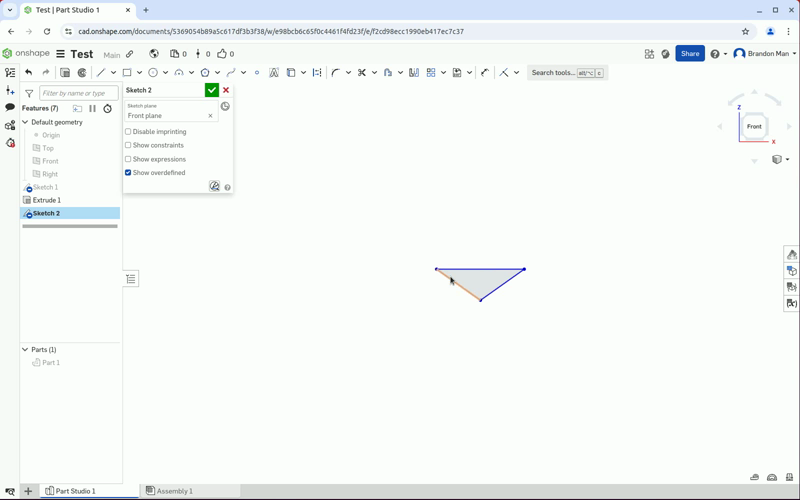
scroll(6)
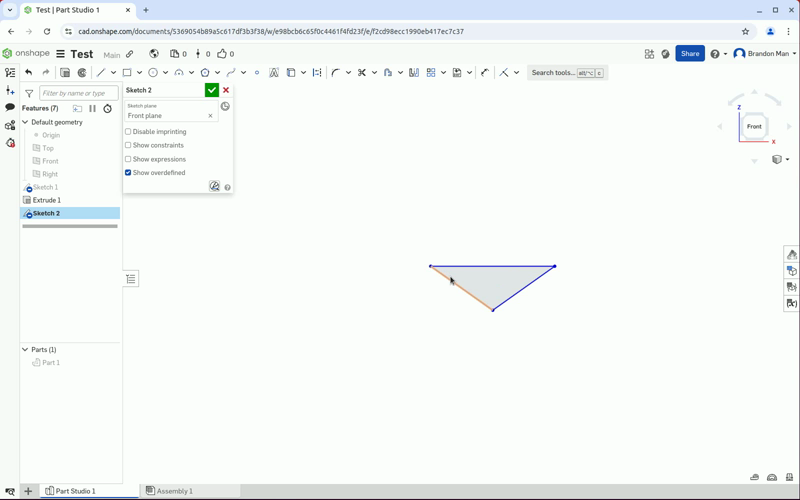
scroll(6)
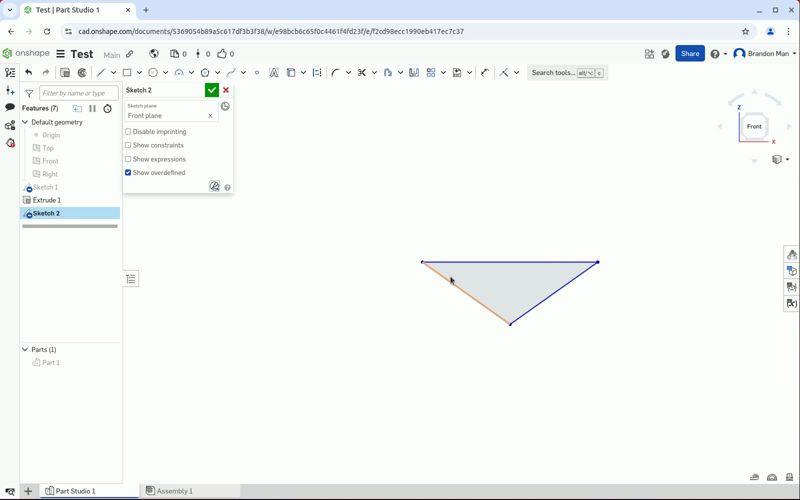
scroll(6)
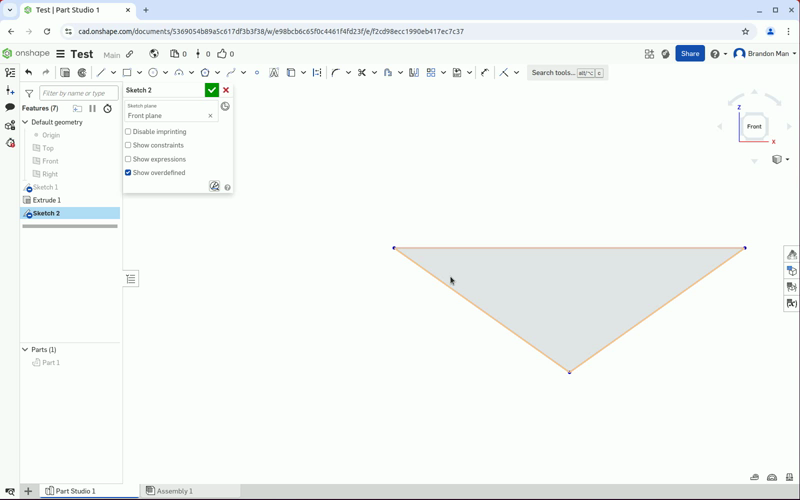
click(450, 276)
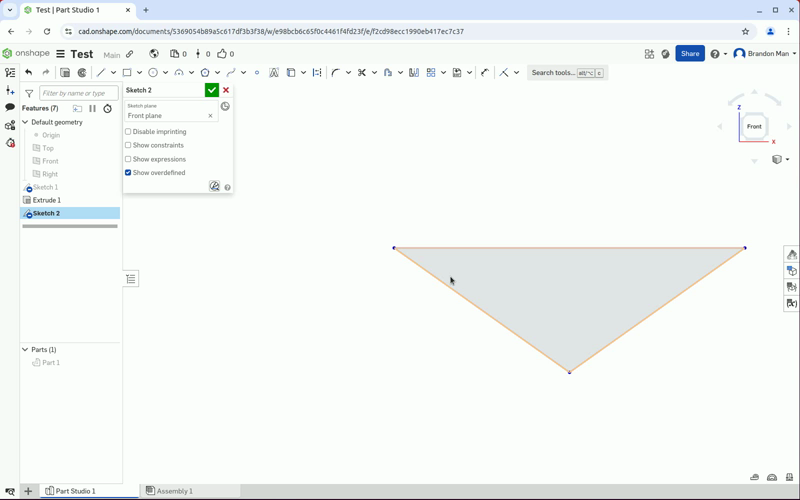
scroll(-6)
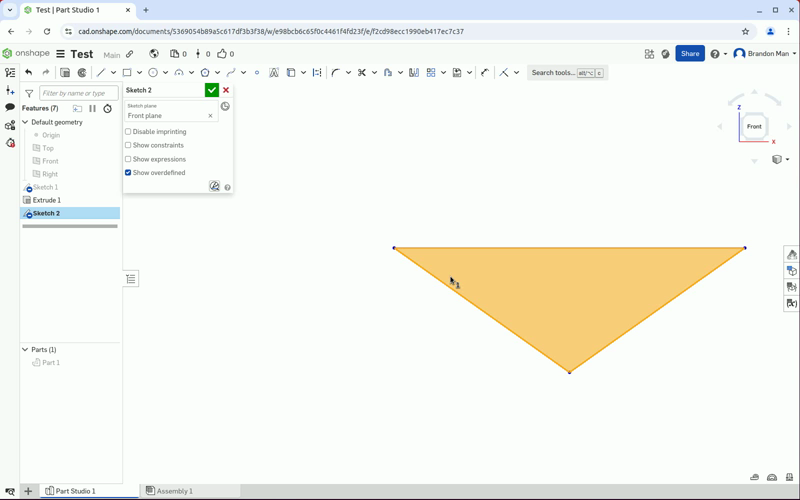
scroll(-6)
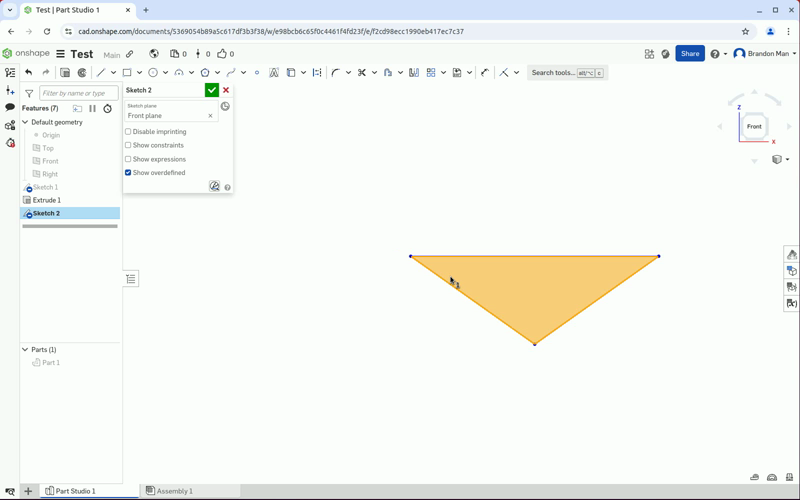
scroll(-6)
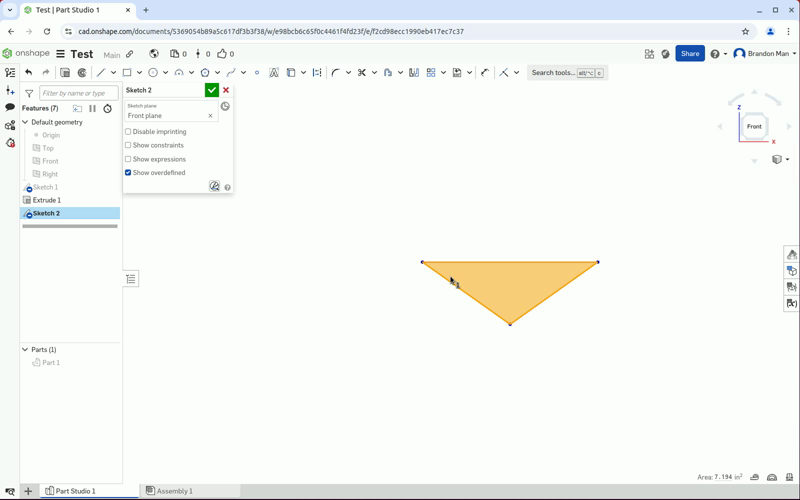
scroll(-6)
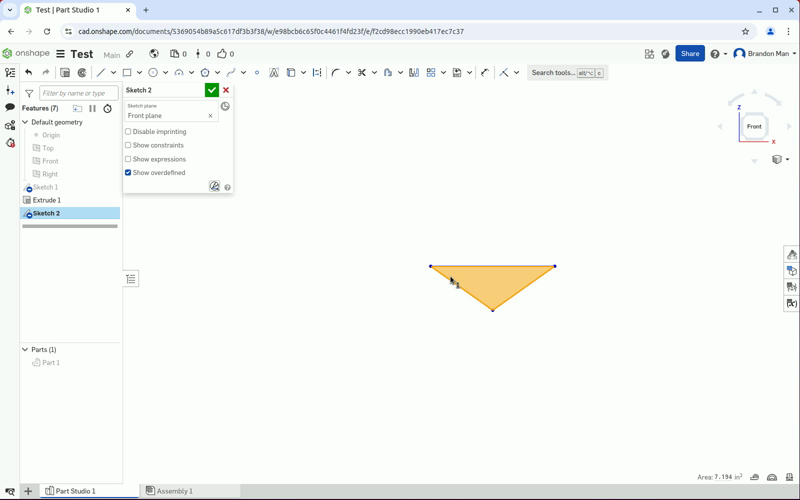
scroll(-6)
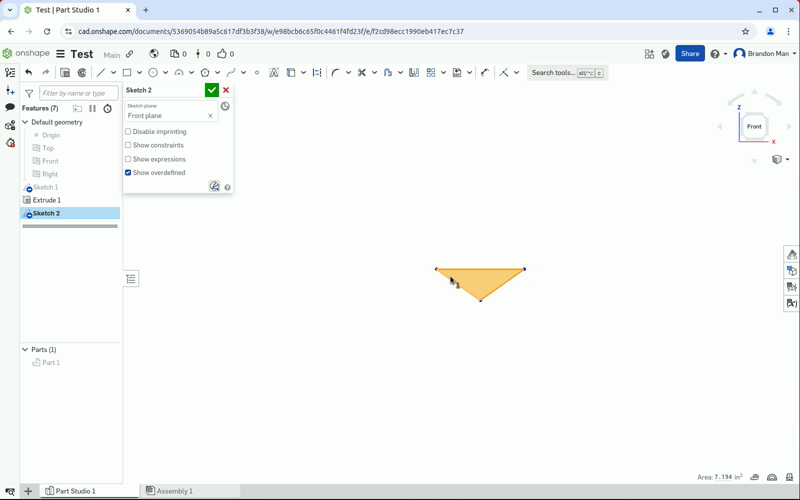
scroll(-6)
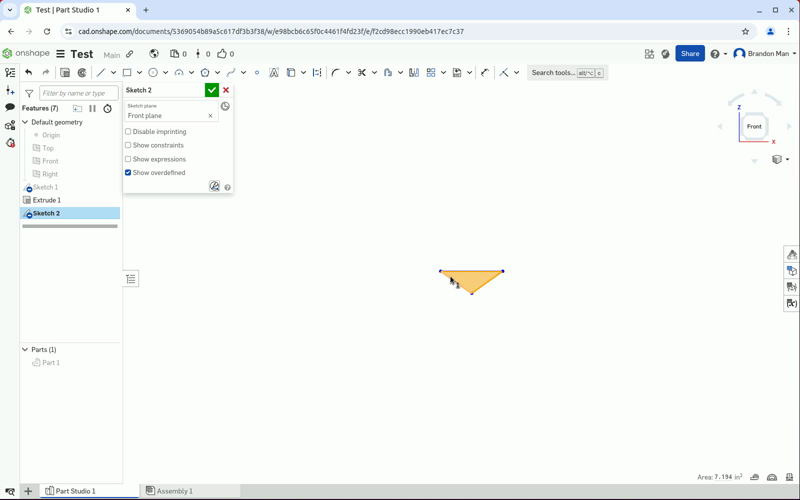
scroll(-6)
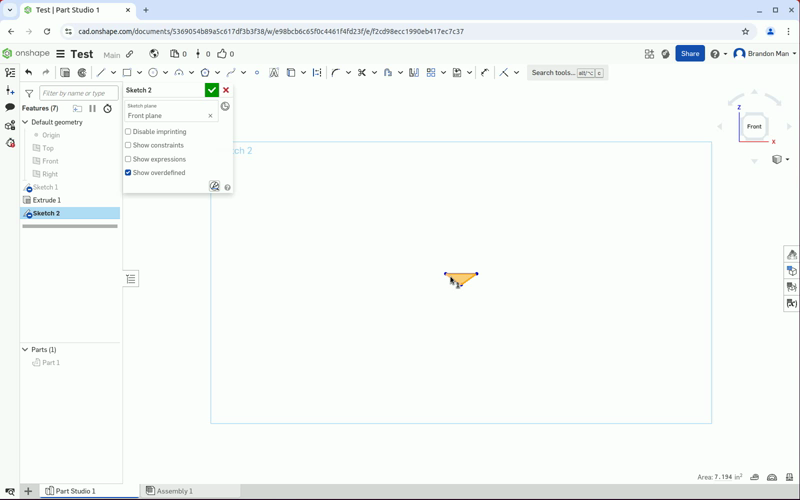
mouse_move(73, 352)
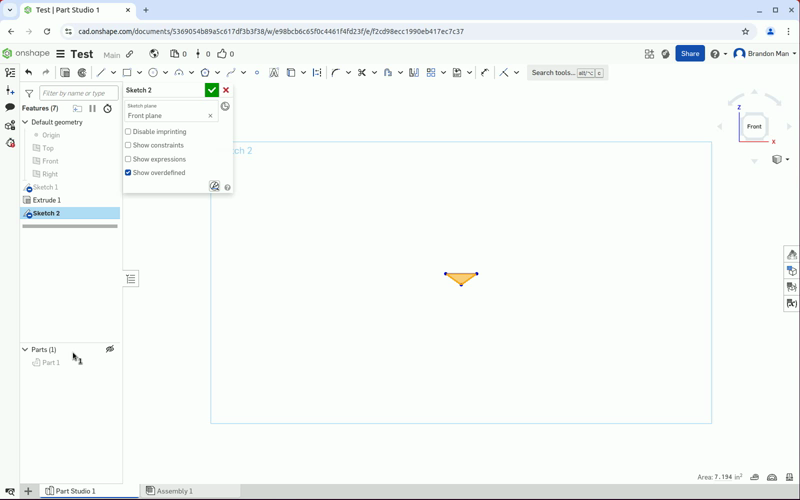
key(shift+y)
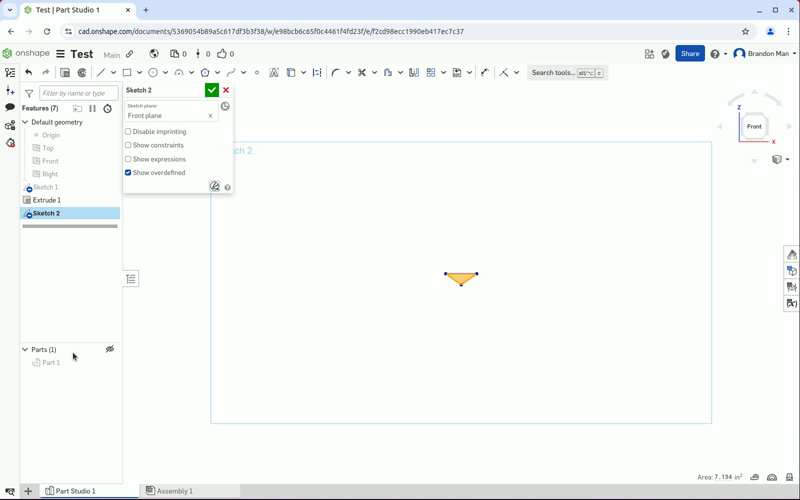
key(shift+e)
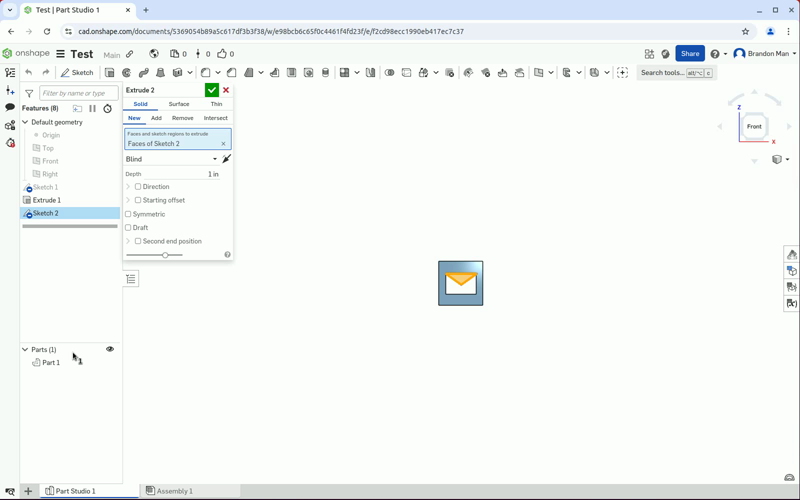
mouse_move(143, 106)
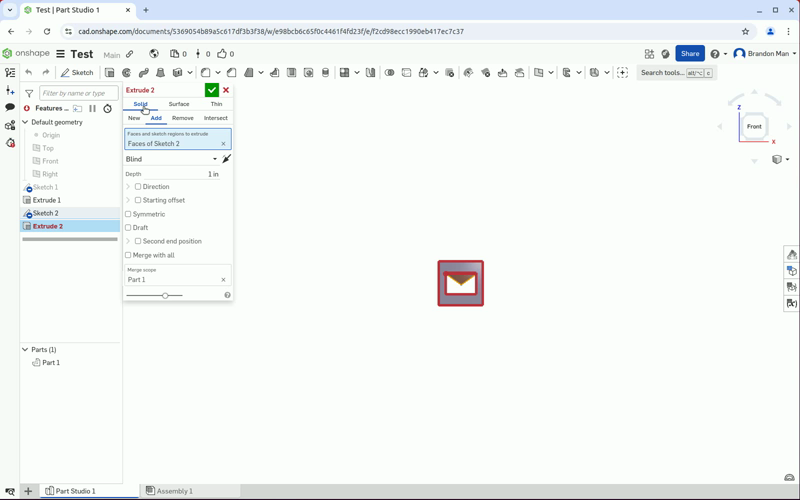
click(143, 106)
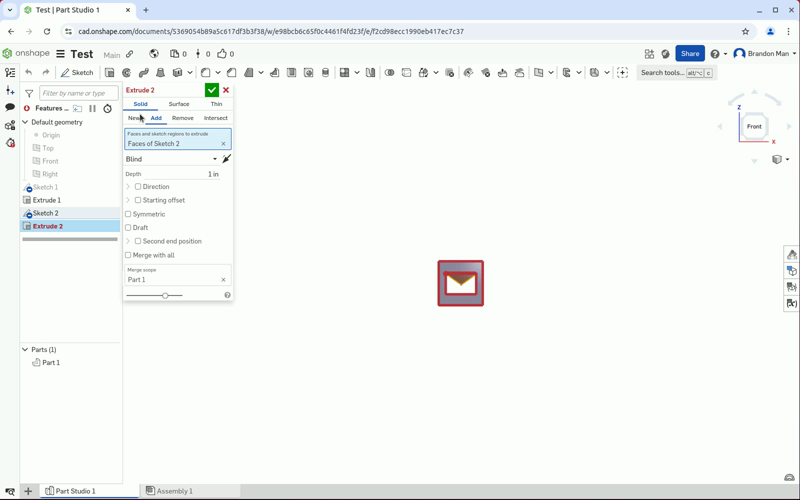
mouse_move(137, 120)
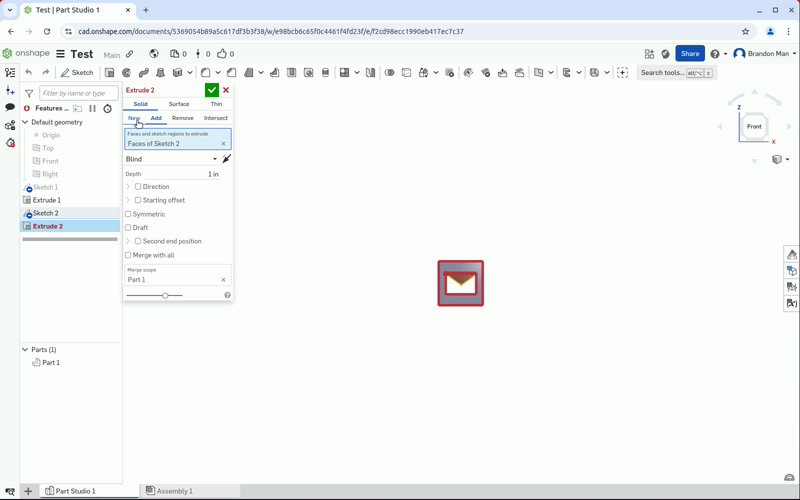
click(137, 120)
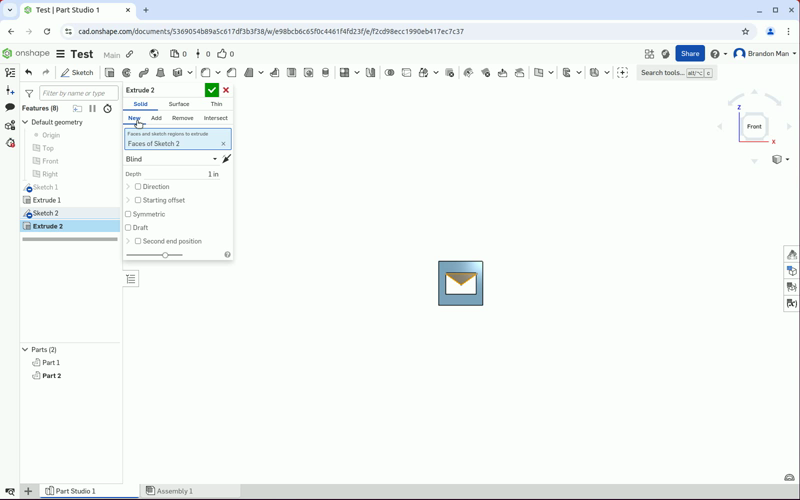
key(tab, 4)
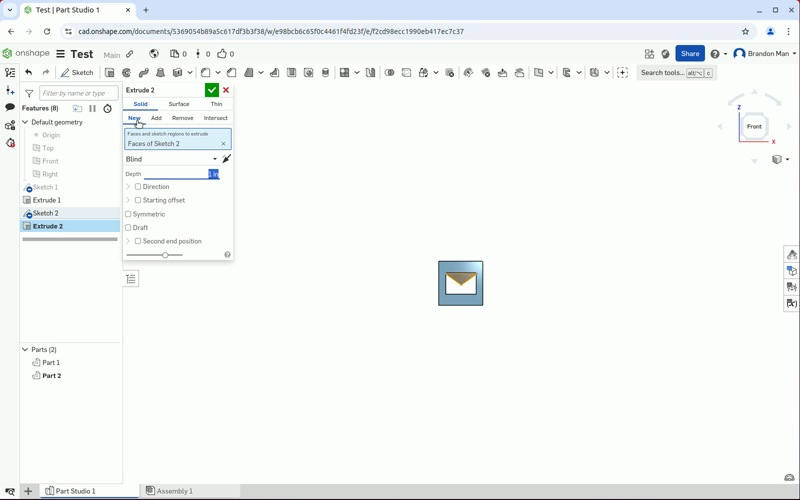
text(-0.481)
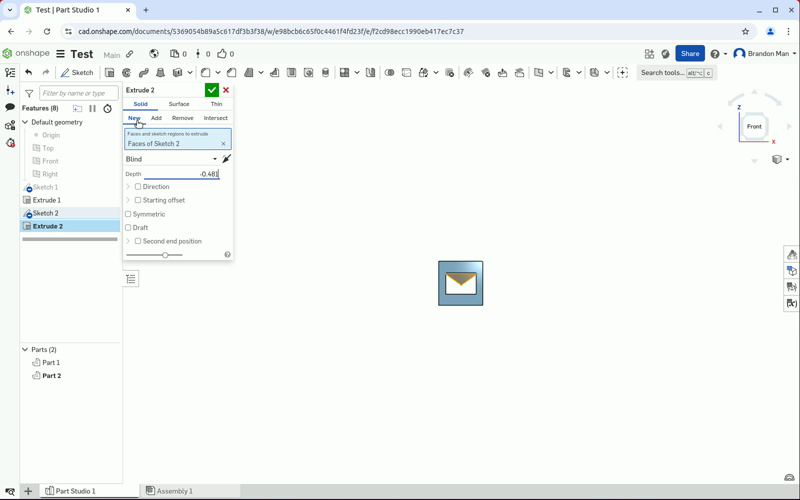
key(enter)
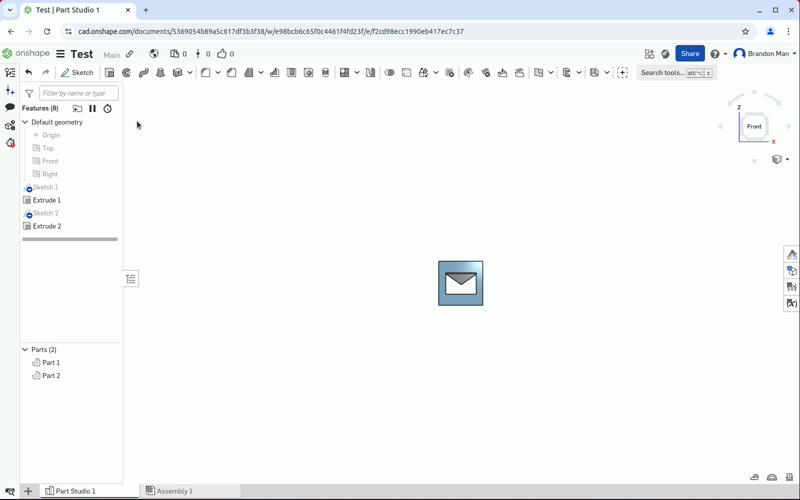
key(shift+h)
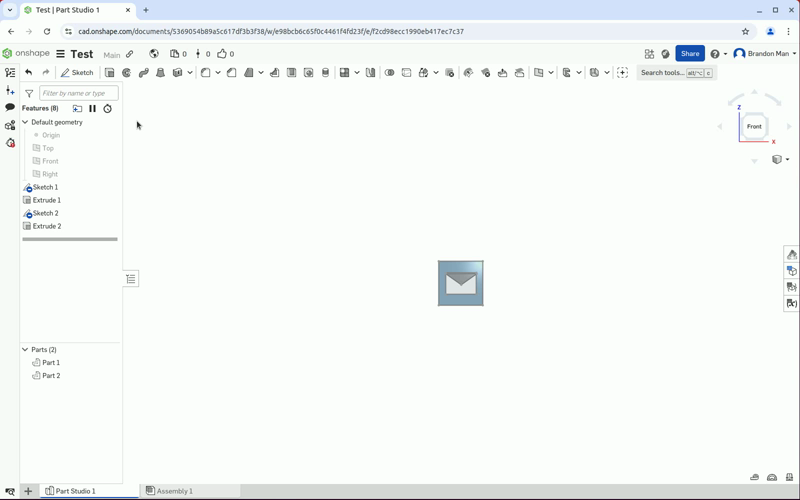
key(shift+h)
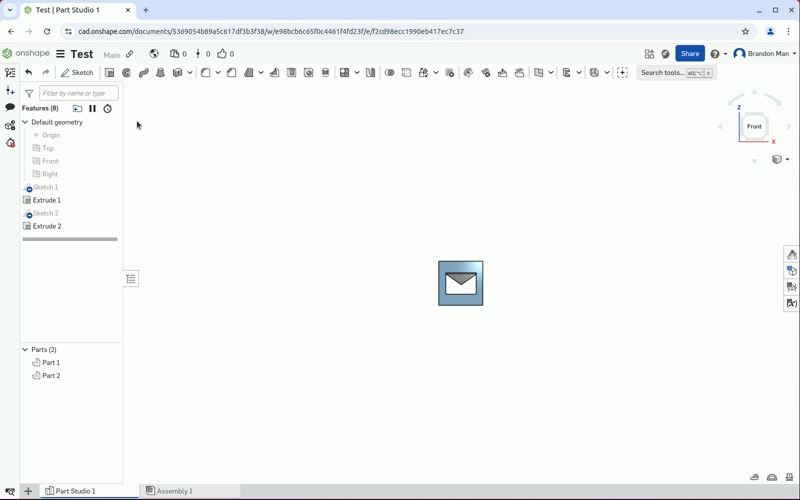
mouse_move(73, 189)
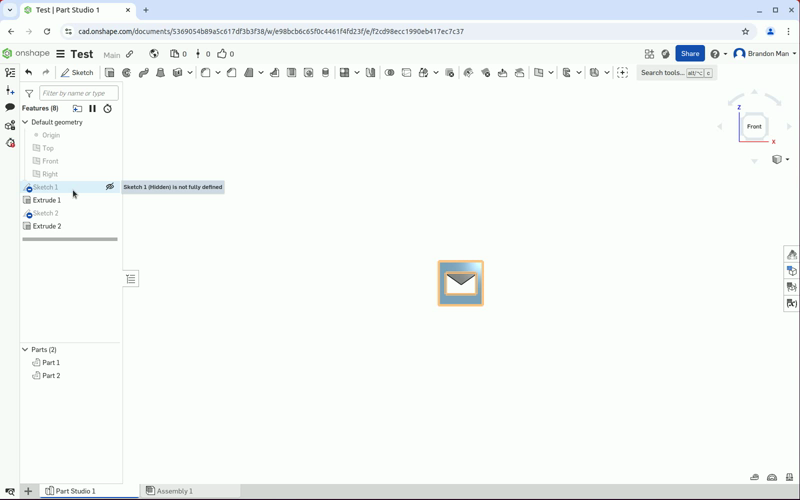
click(73, 189)
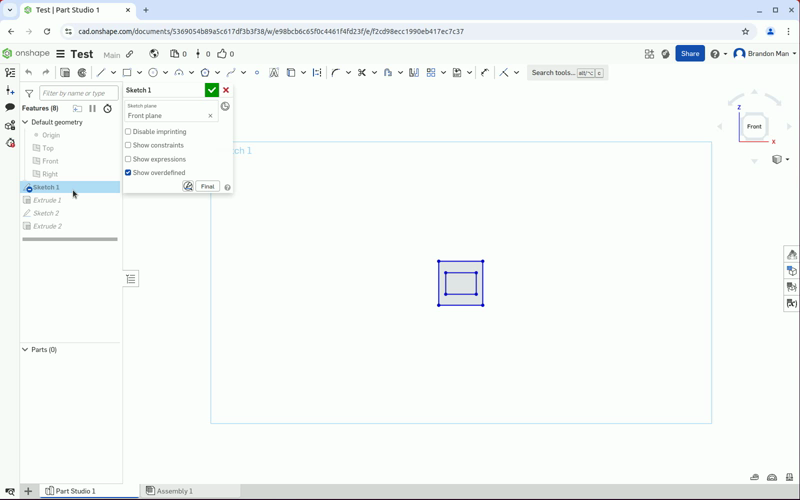
mouse_move(229, 92)
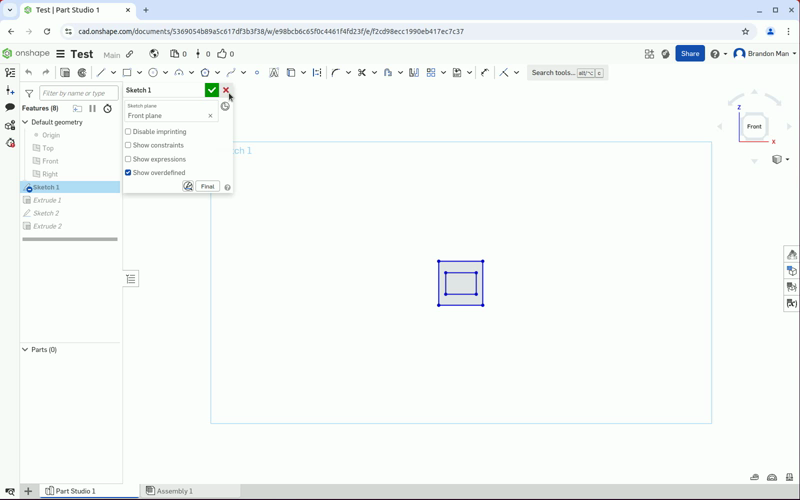
click(229, 92)
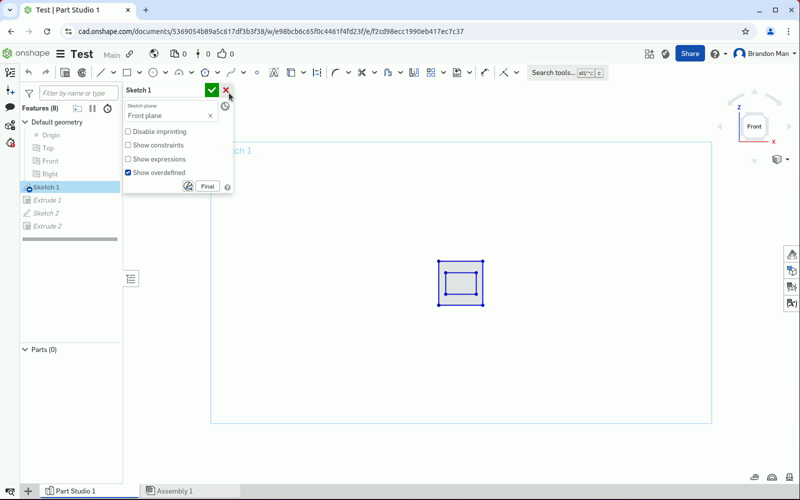
key(shift+s)
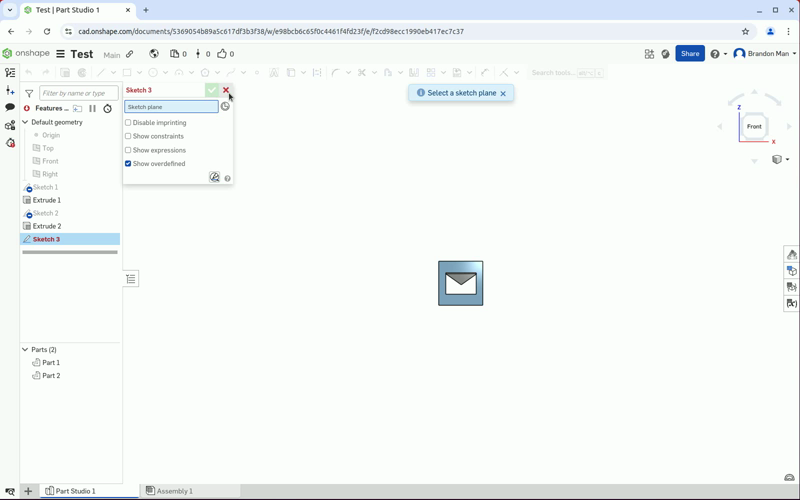
mouse_move(73, 163)
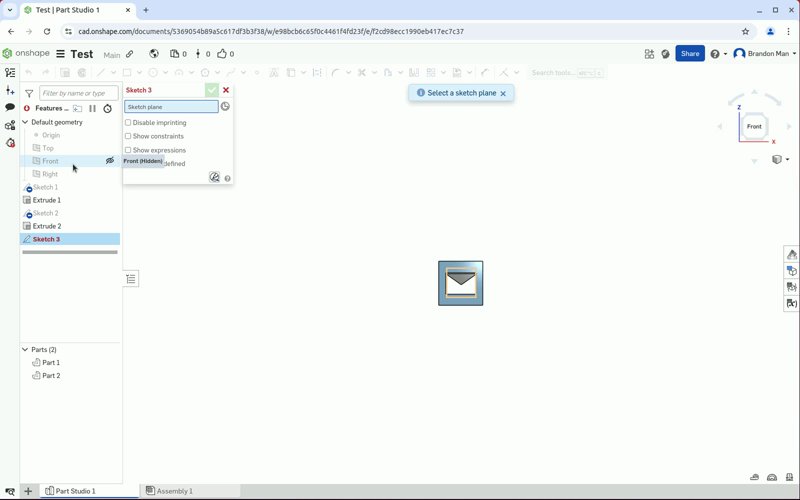
click(73, 163)
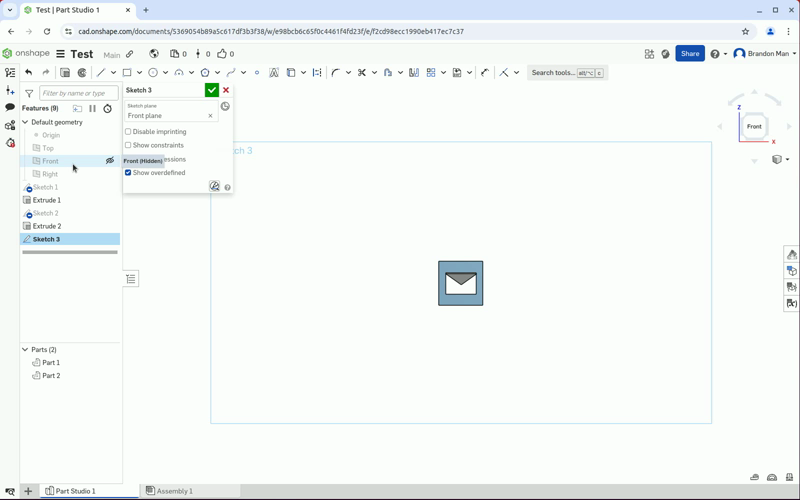
mouse_move(73, 352)
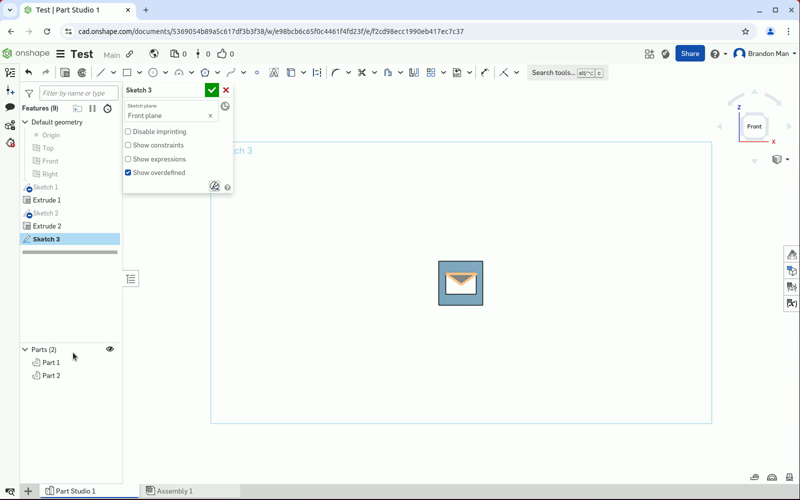
key(y)
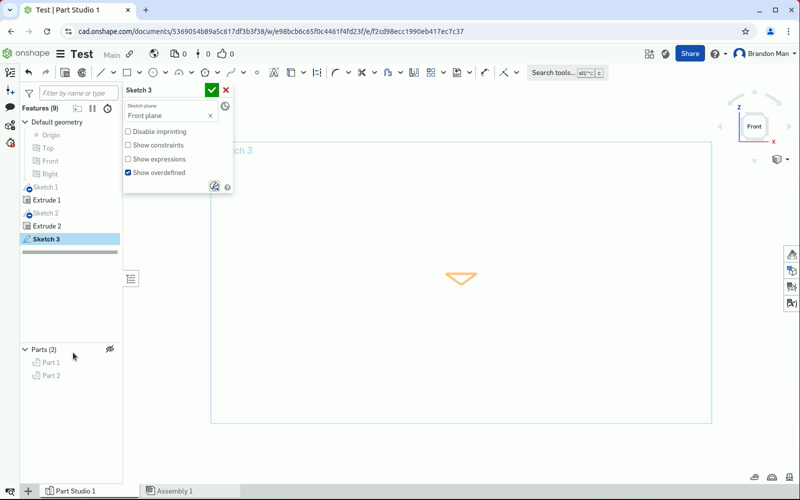
key(l)
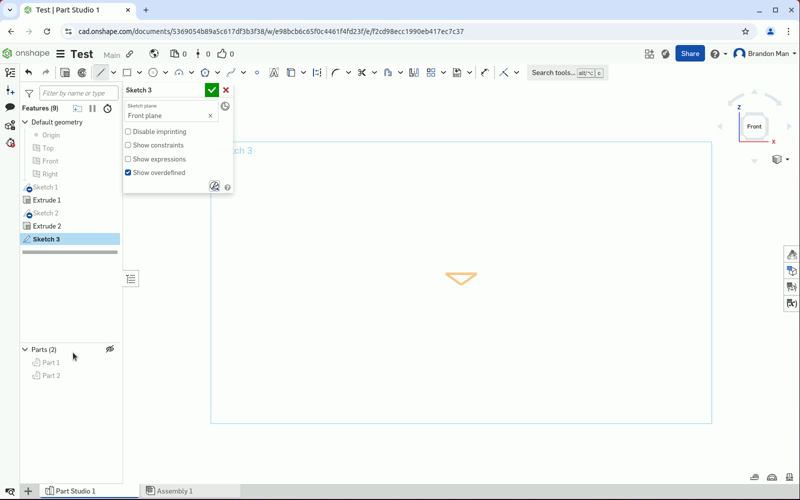
key_down(shift)
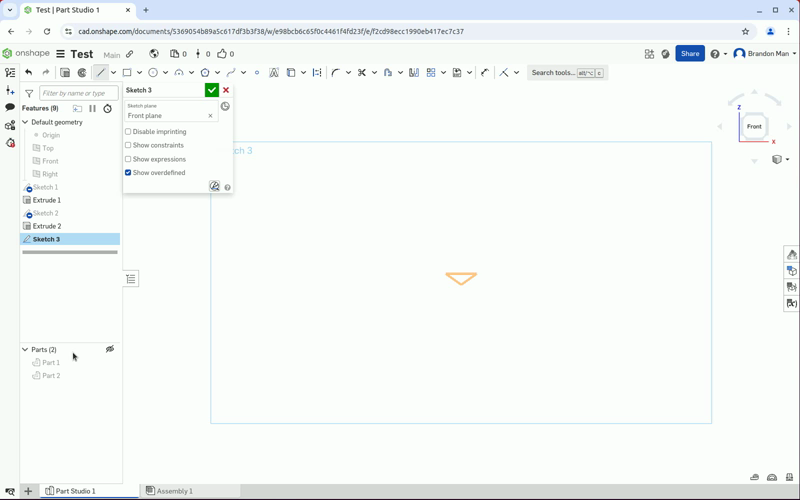
mouse_move(445, 294)
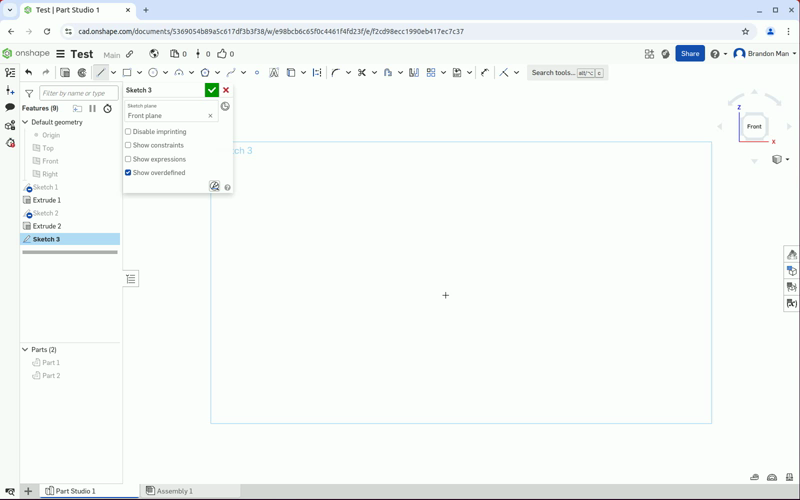
click(445, 294)
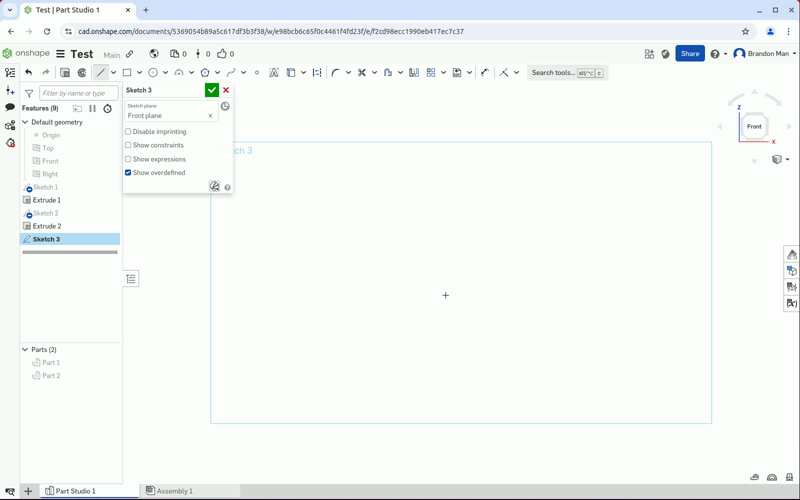
key_up(shift)
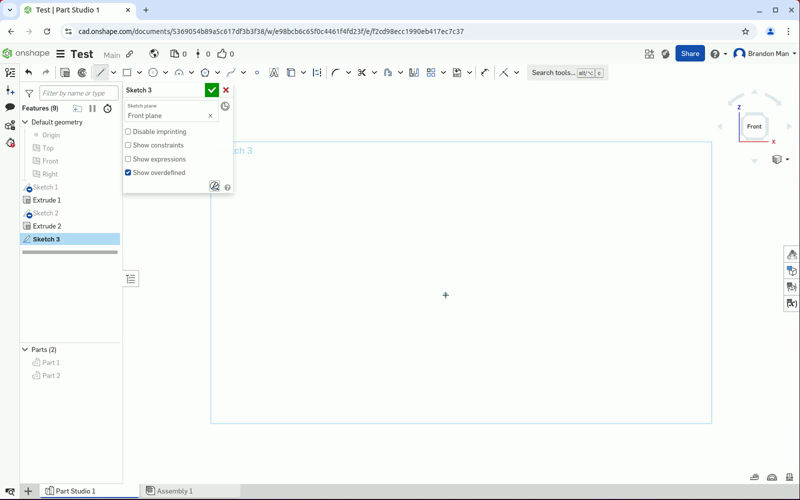
key_down(shift)
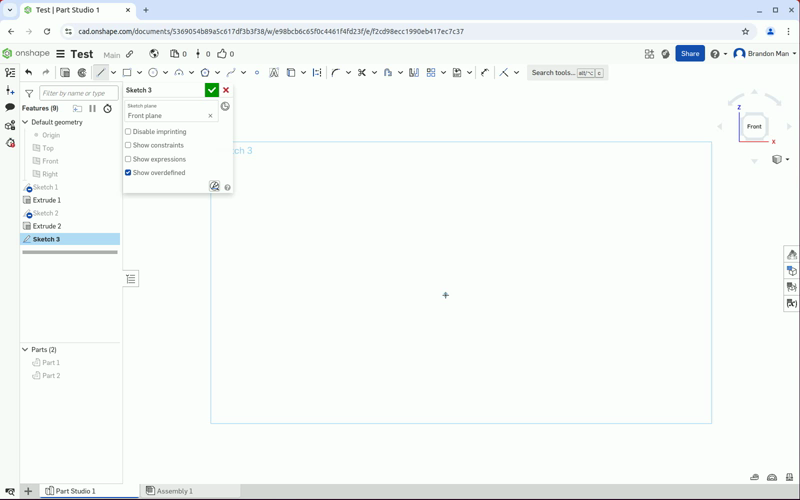
mouse_move(475, 294)
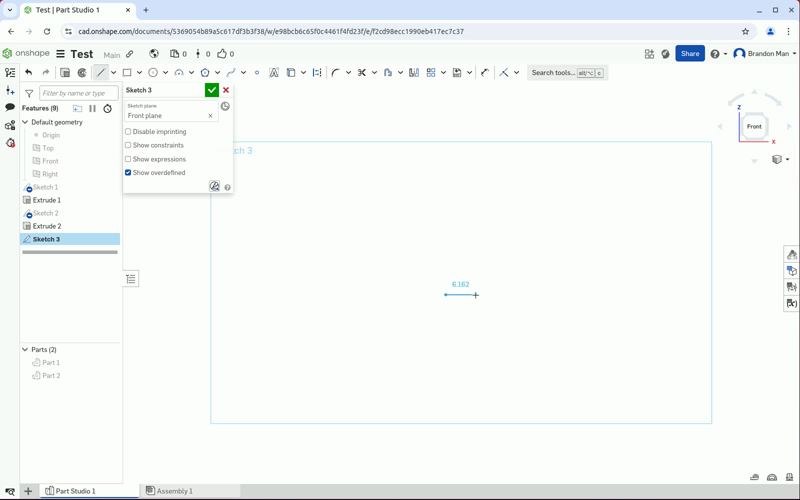
mouse_move(460, 283)
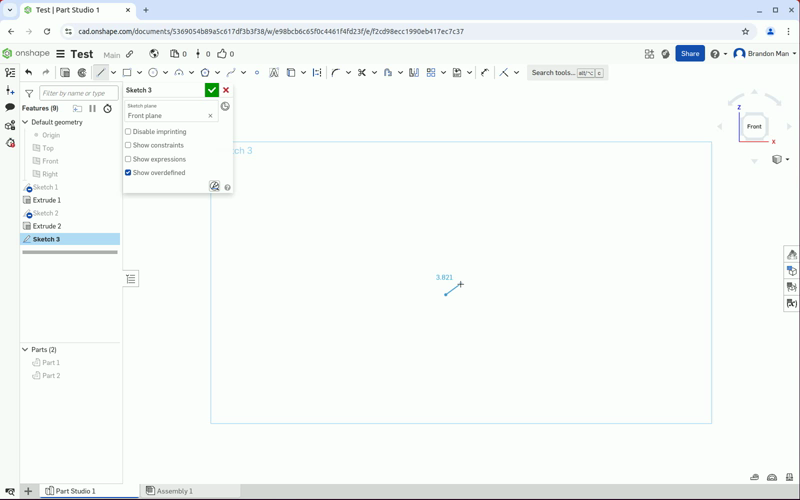
click(460, 283)
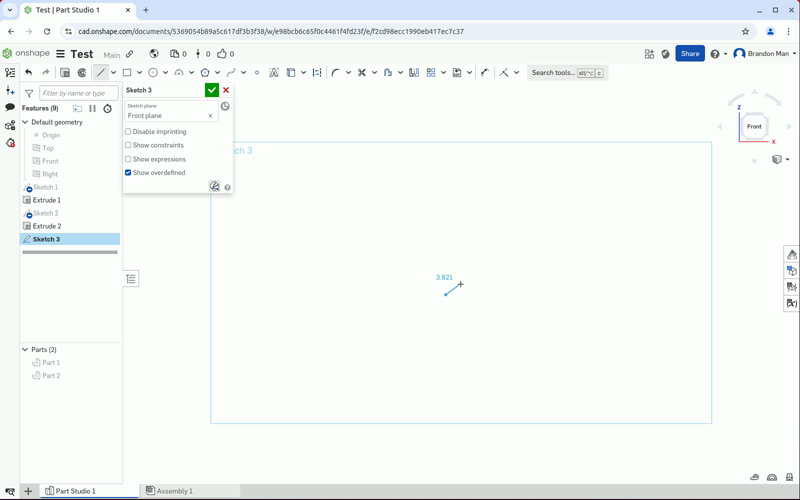
key_up(shift)
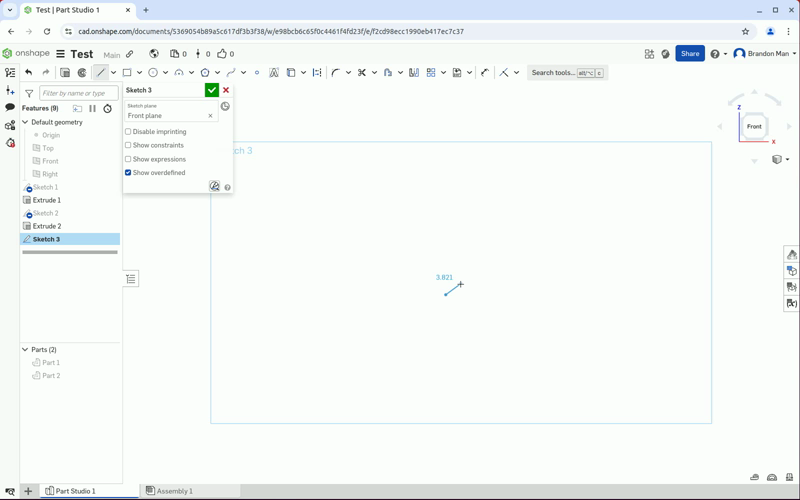
key_down(shift)
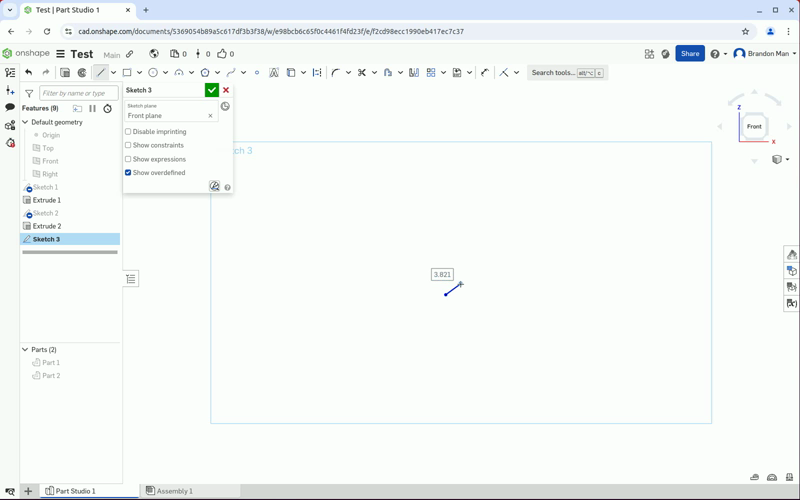
mouse_move(490, 283)
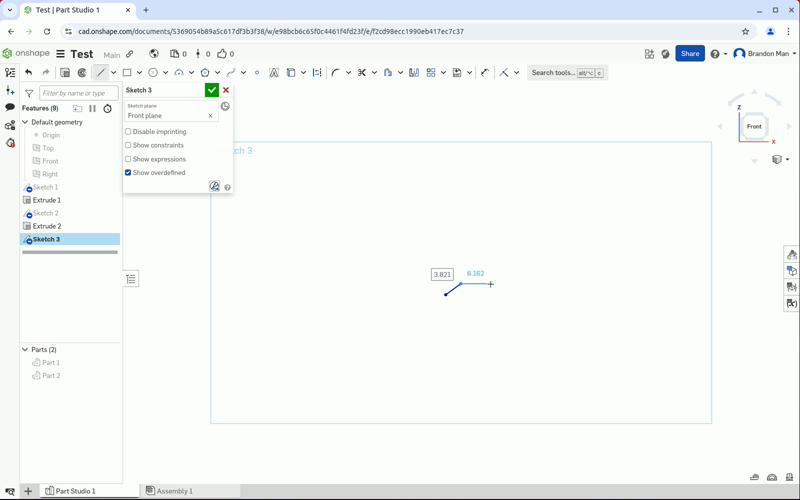
mouse_move(445, 272)
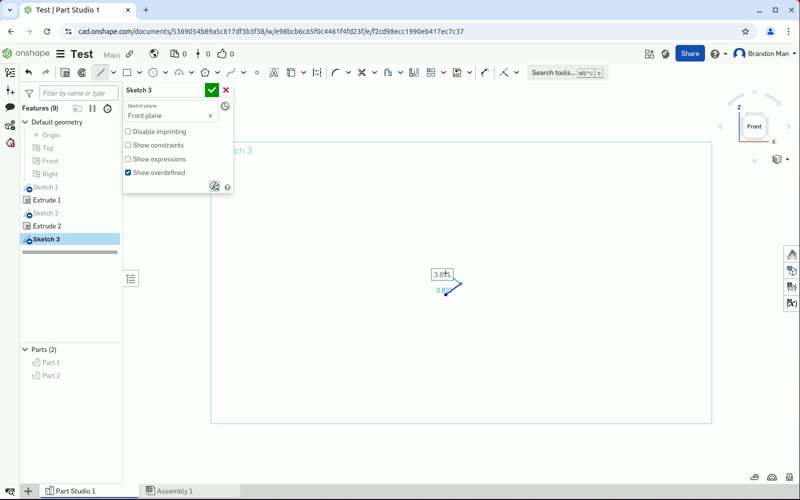
click(445, 272)
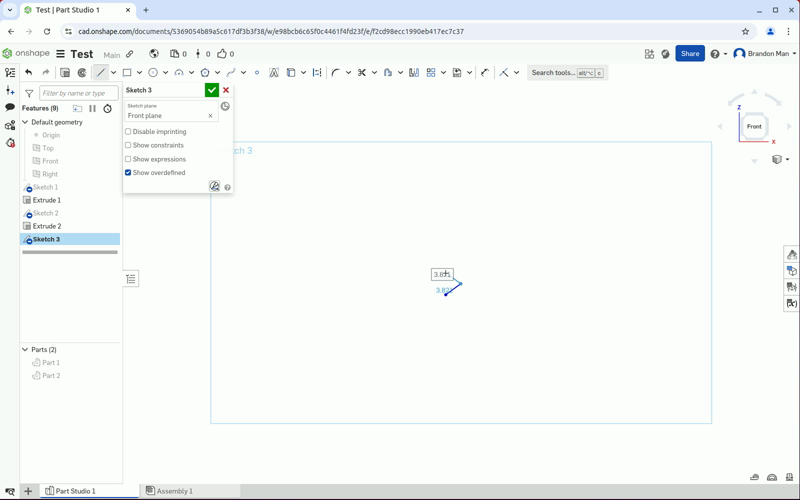
key_up(shift)
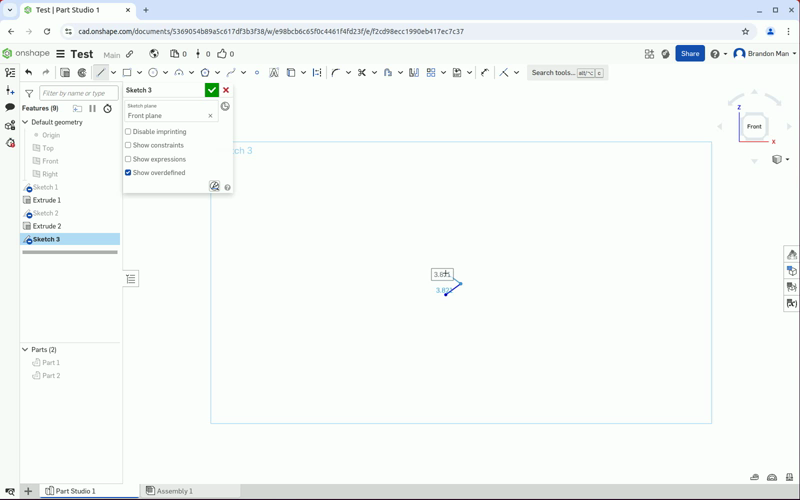
mouse_move(475, 272)
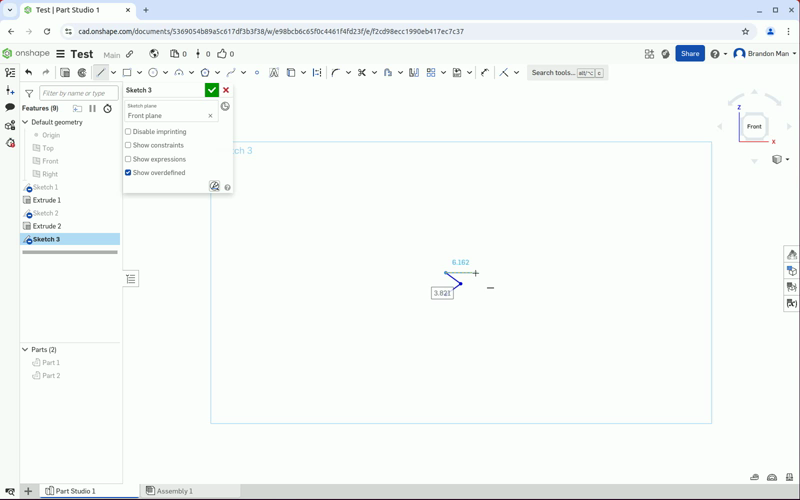
key_down(shift)
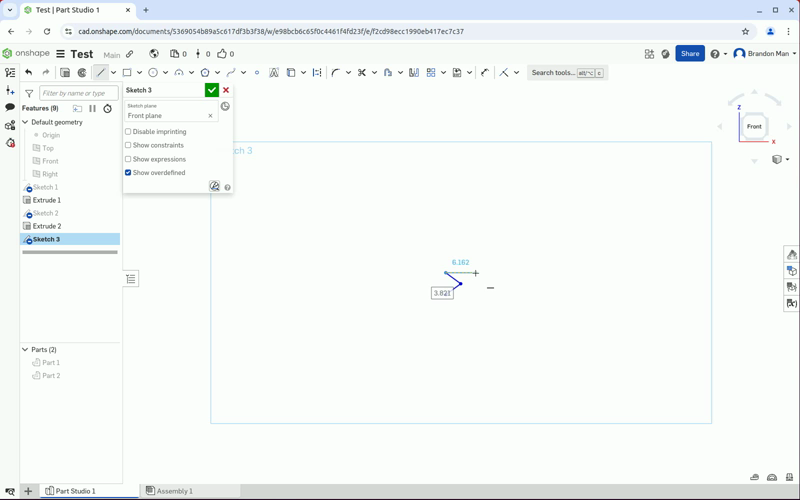
mouse_move(445, 294)
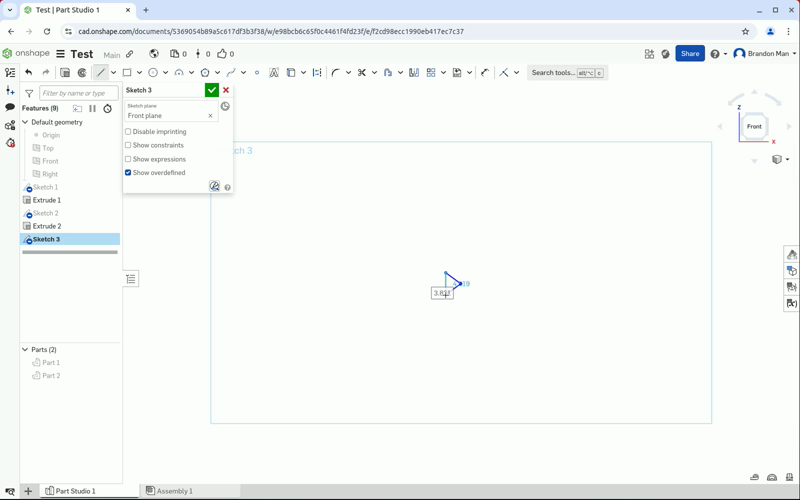
key_up(shift)
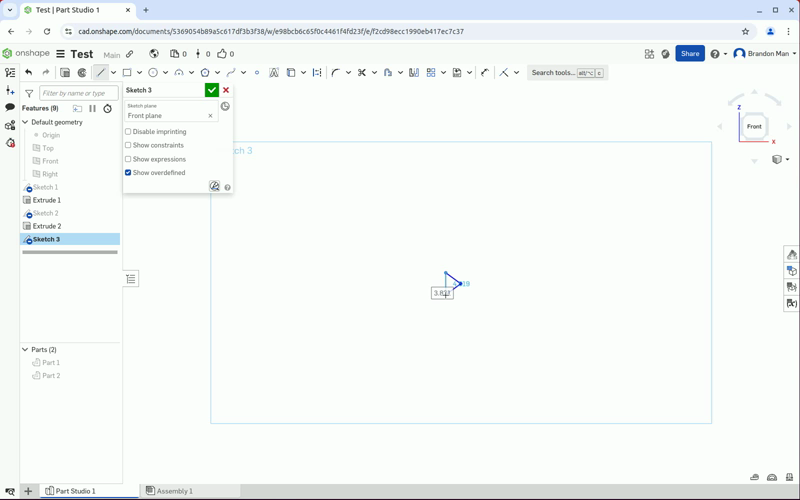
click(445, 294)
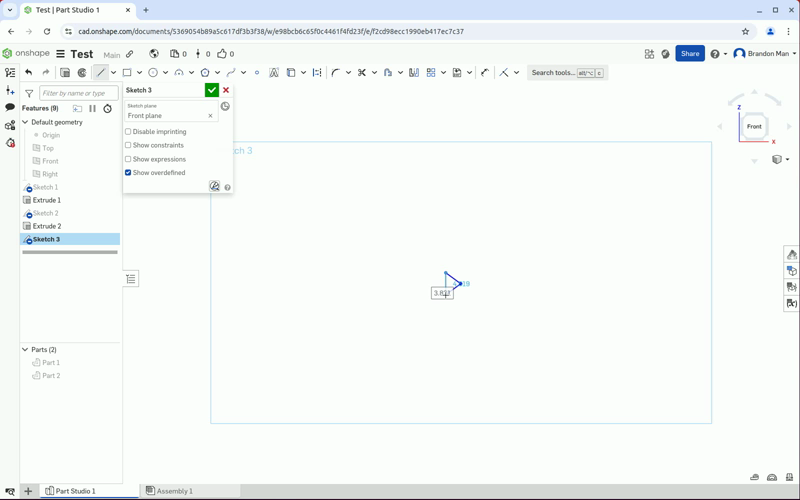
key(esc)
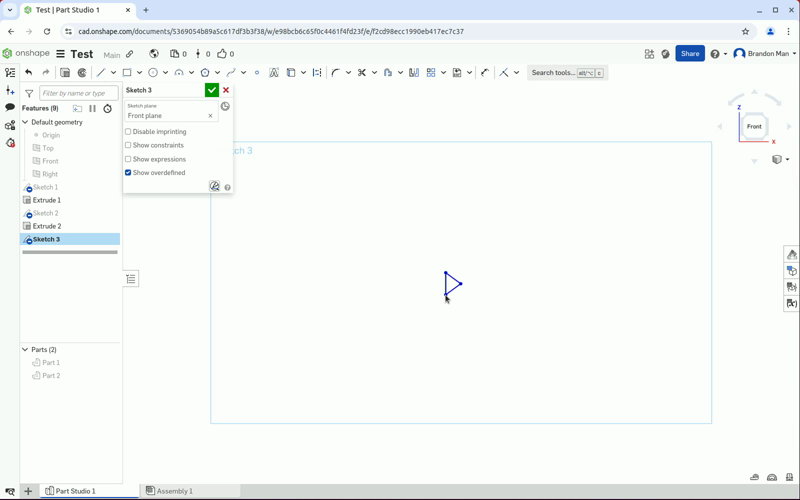
mouse_move(454, 286)
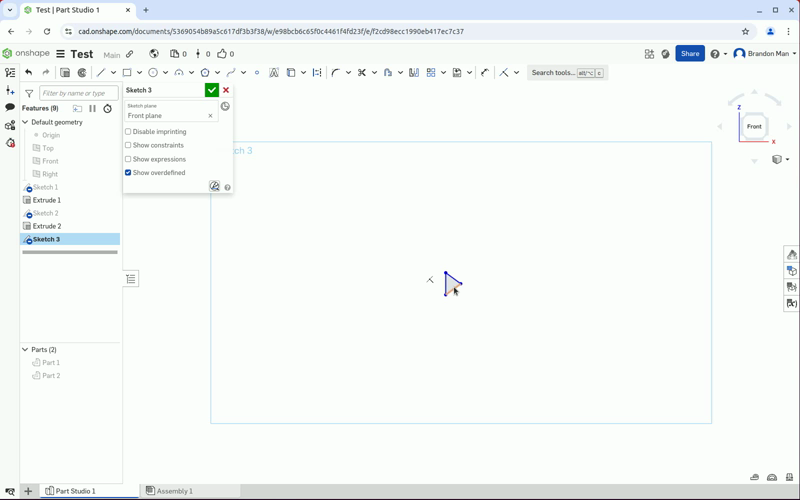
scroll(6)
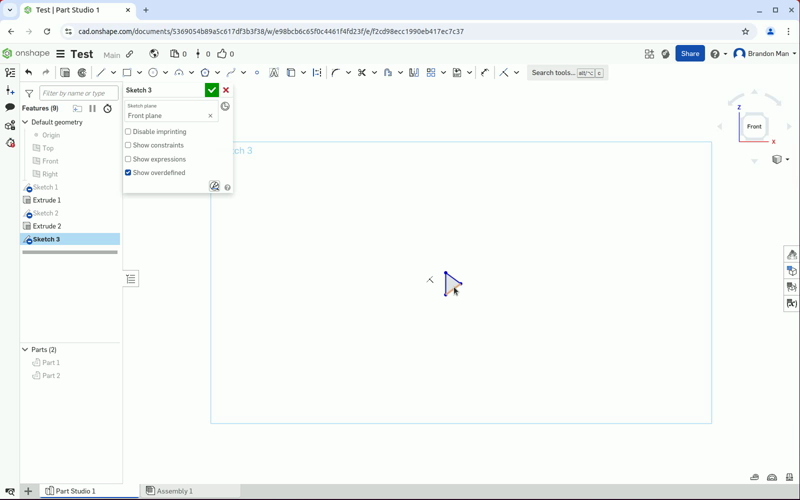
scroll(6)
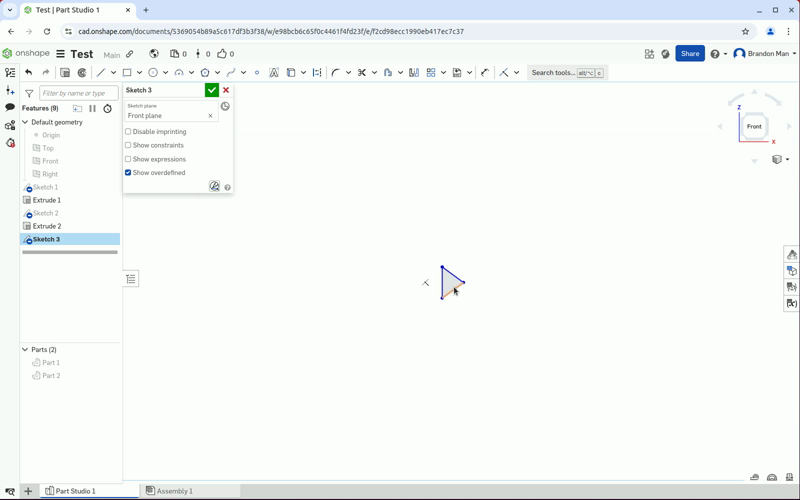
scroll(6)
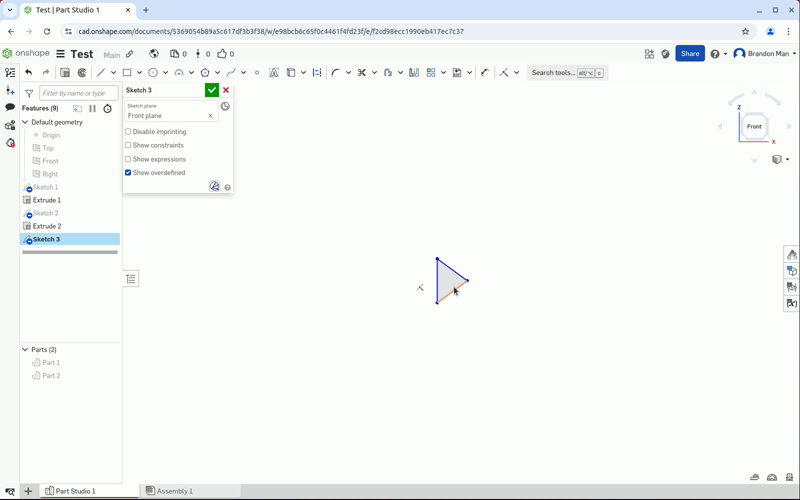
scroll(6)
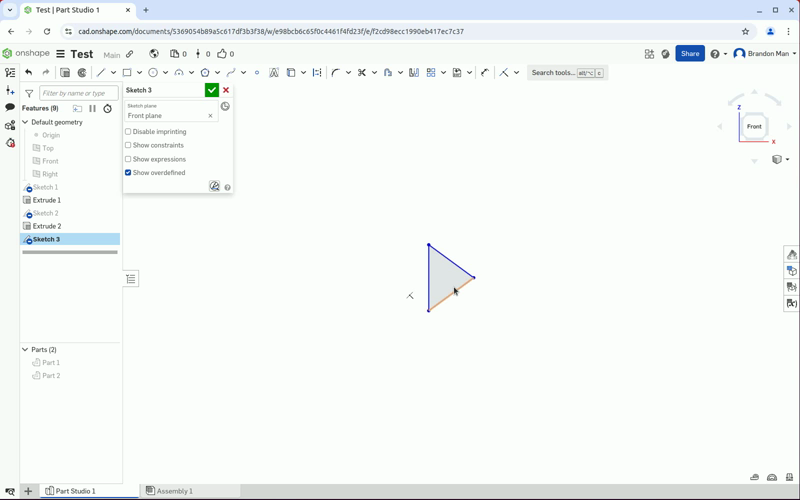
scroll(6)
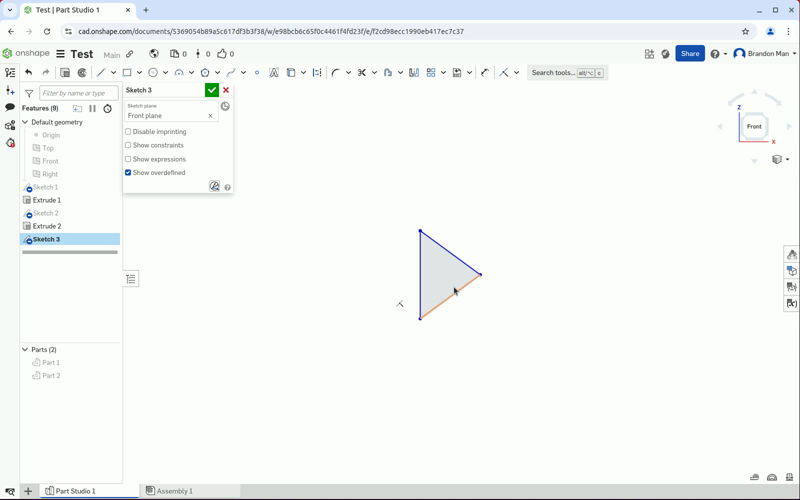
scroll(6)
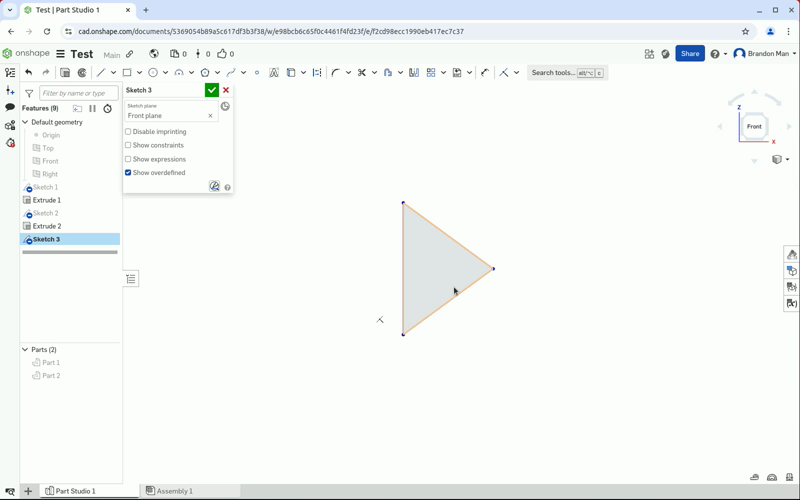
scroll(6)
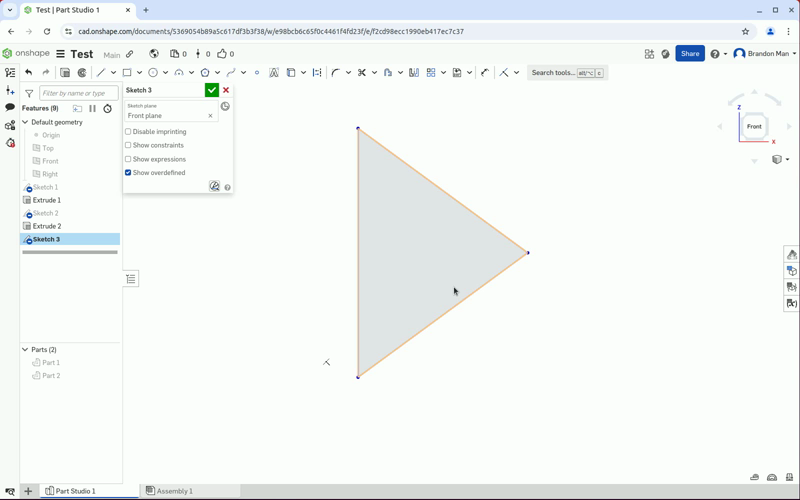
click(454, 286)
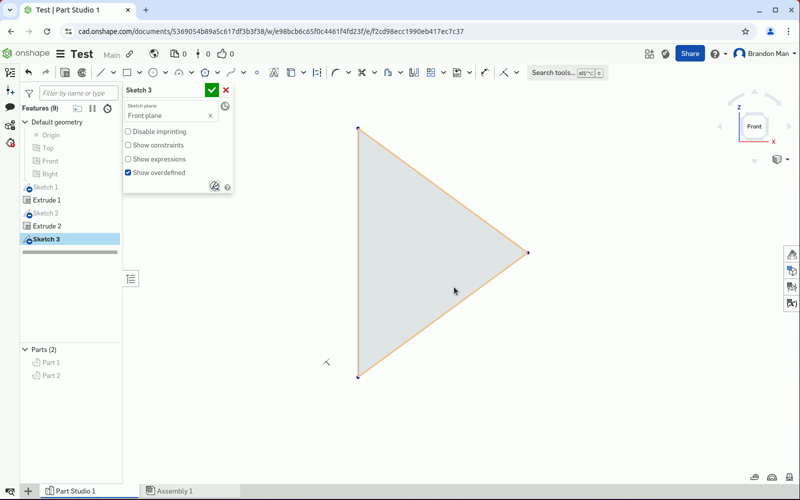
scroll(-6)
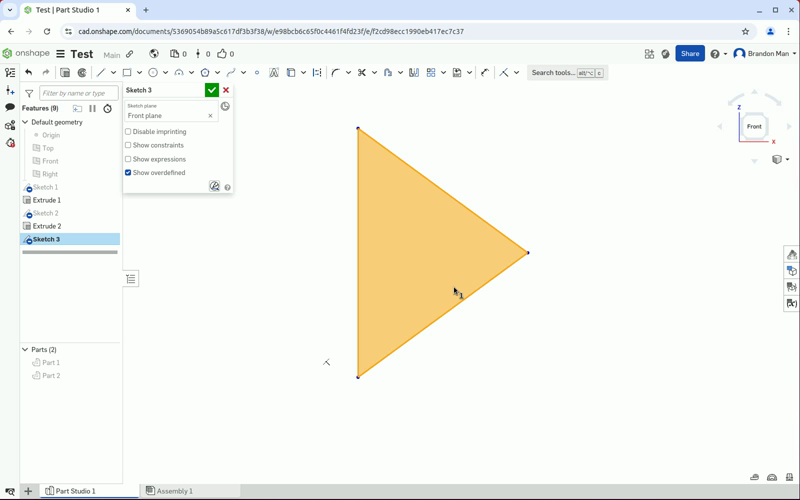
scroll(-6)
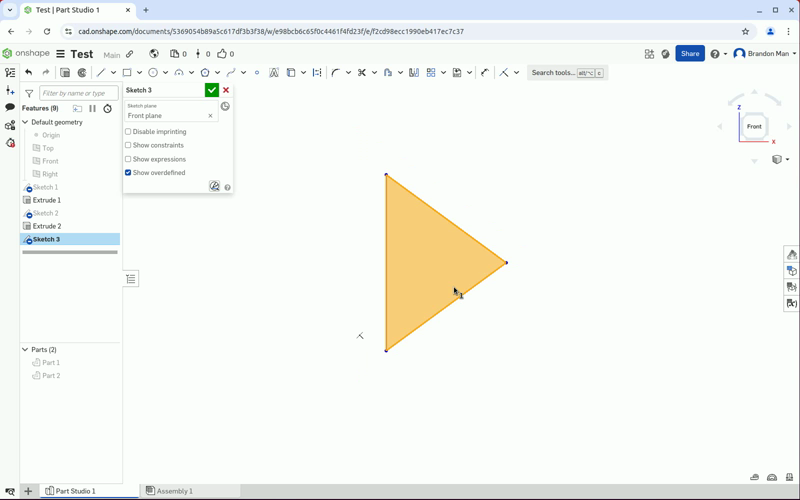
scroll(-6)
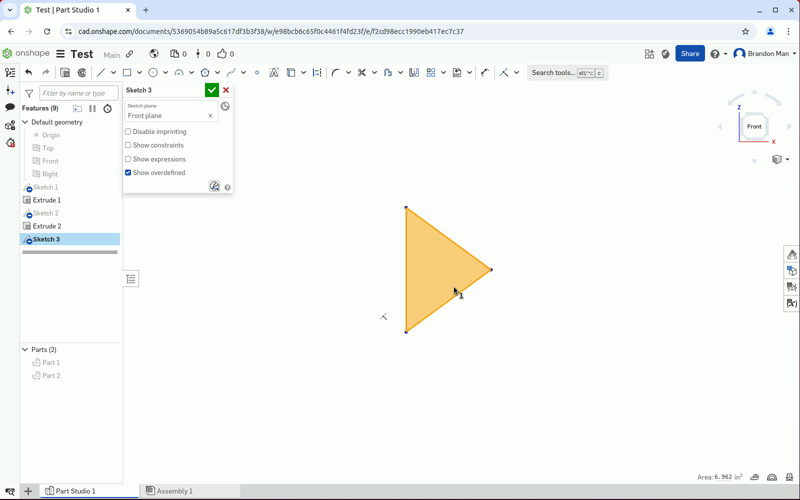
scroll(-6)
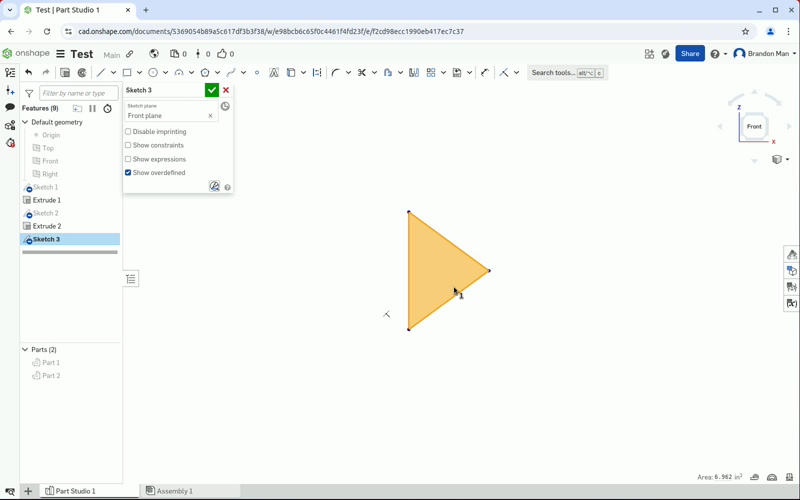
scroll(-6)
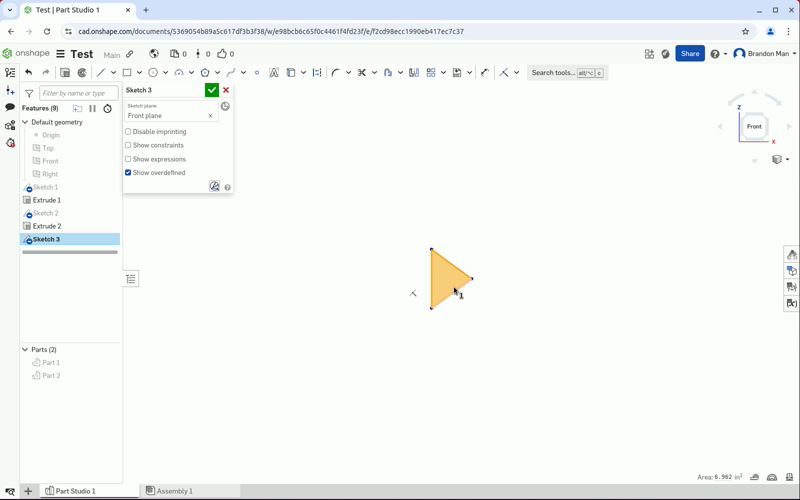
scroll(-6)
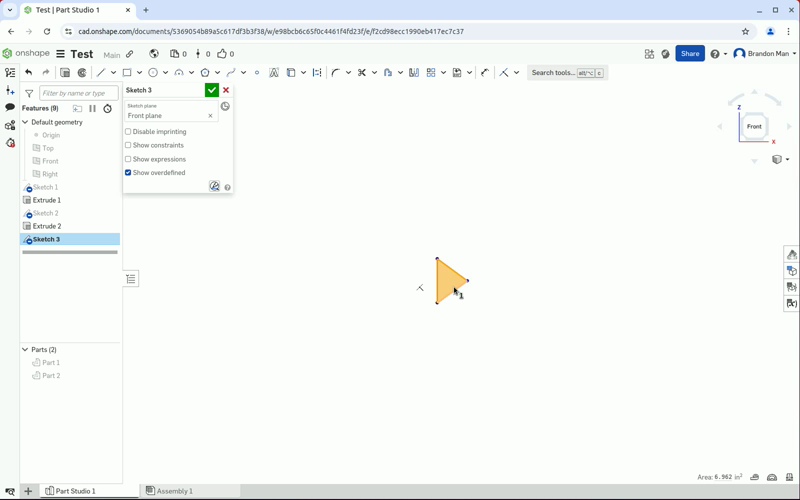
scroll(-6)
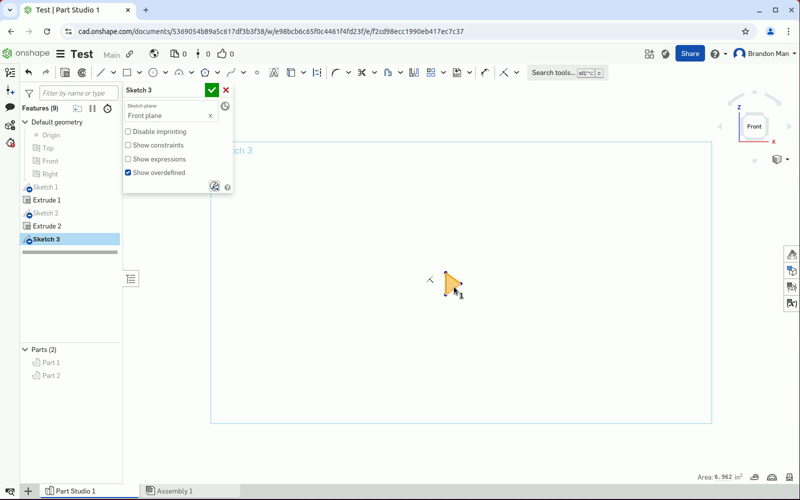
mouse_move(73, 352)
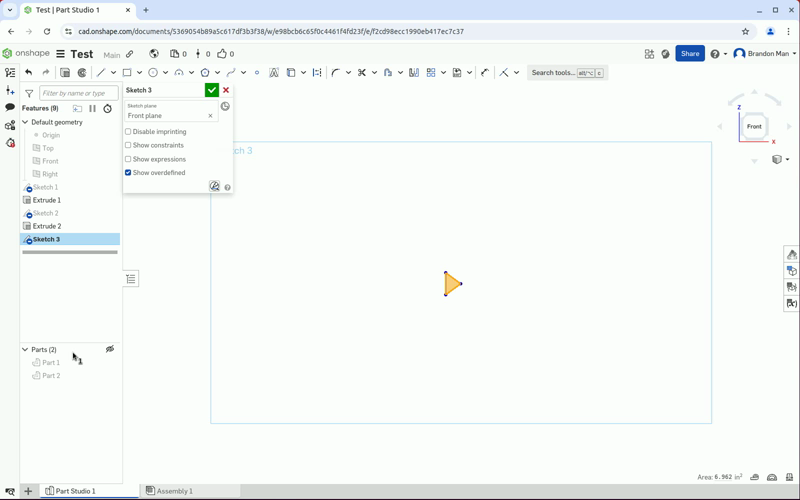
key(shift+y)
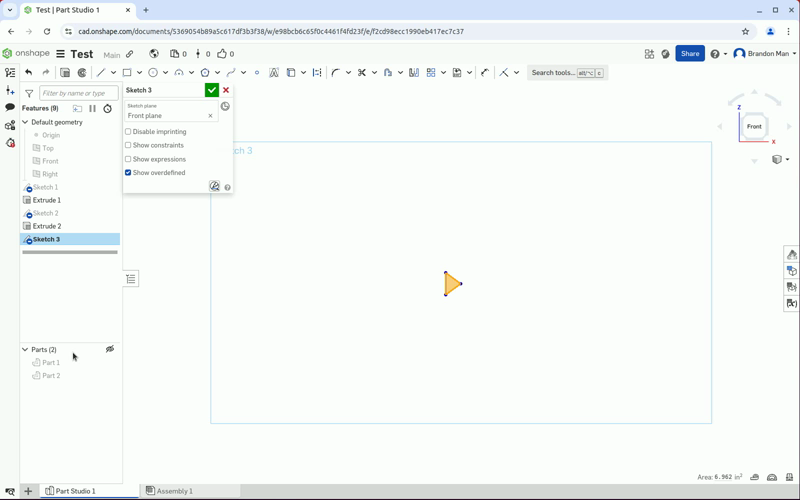
key(shift+e)
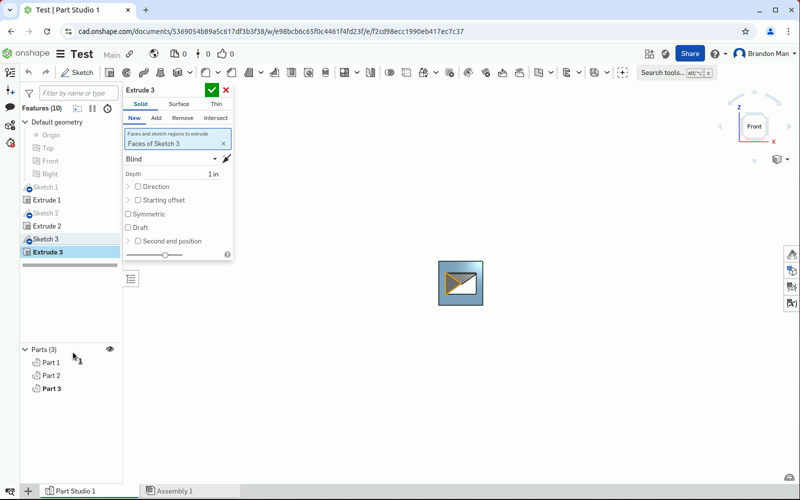
mouse_move(143, 106)
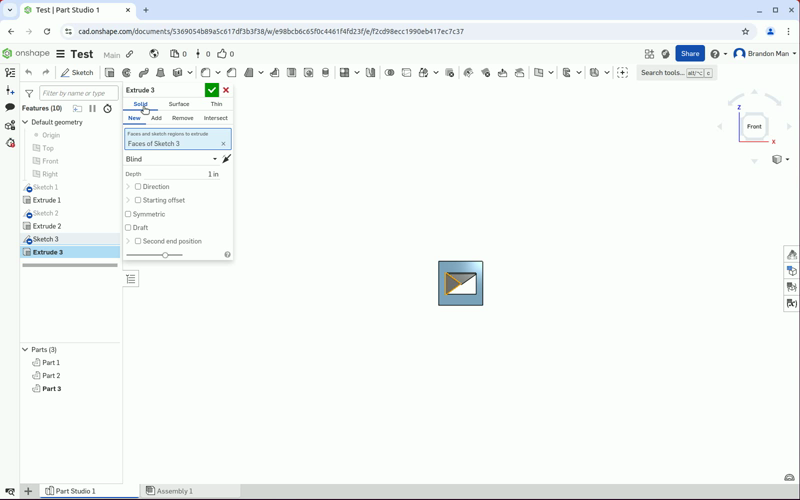
click(143, 106)
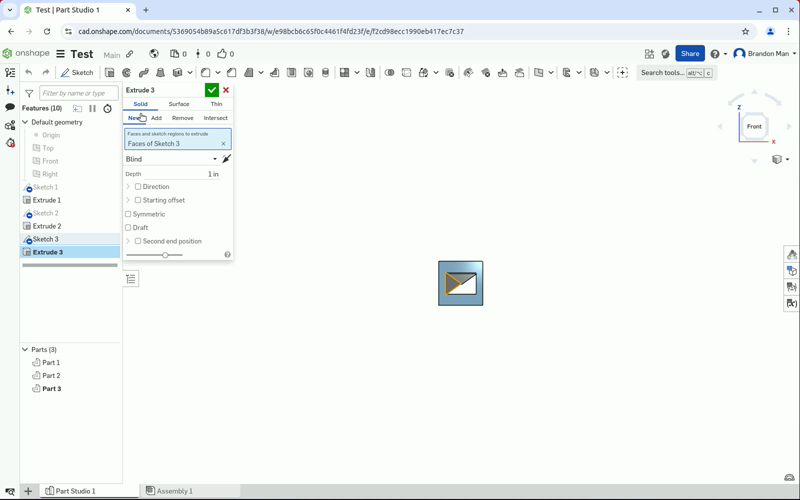
mouse_move(137, 120)
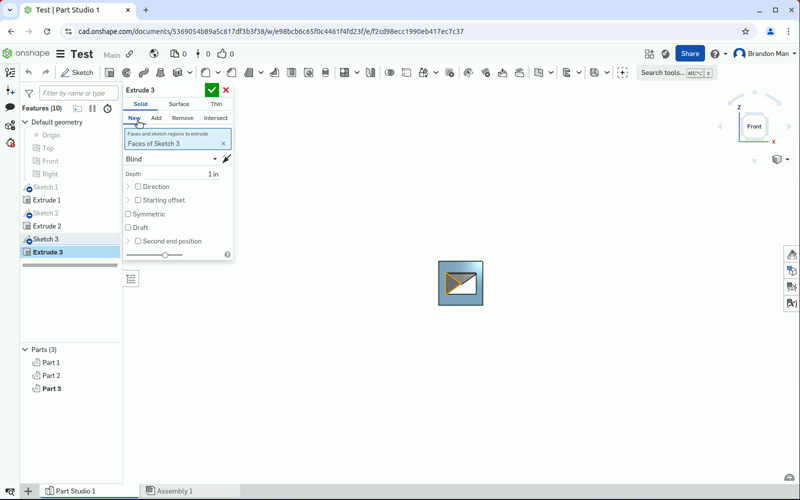
click(137, 120)
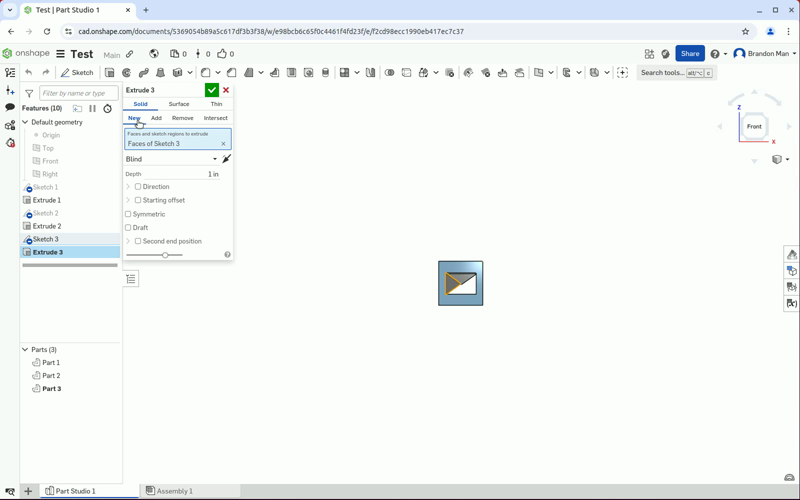
key(tab, 4)
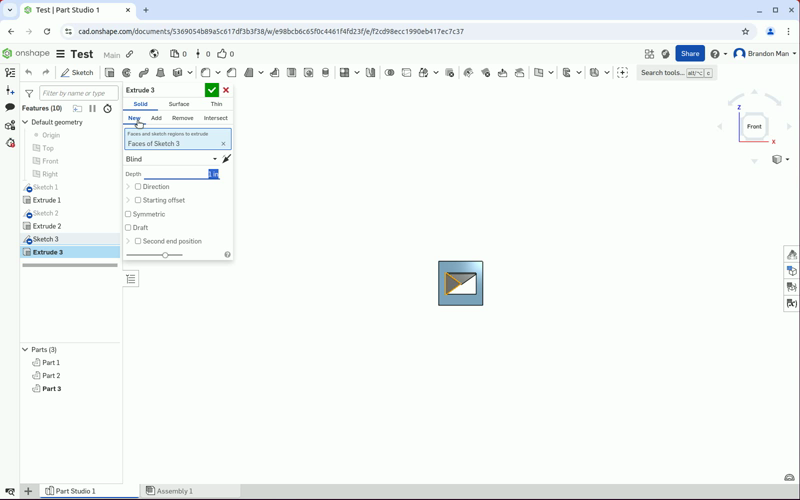
text(-0.481)
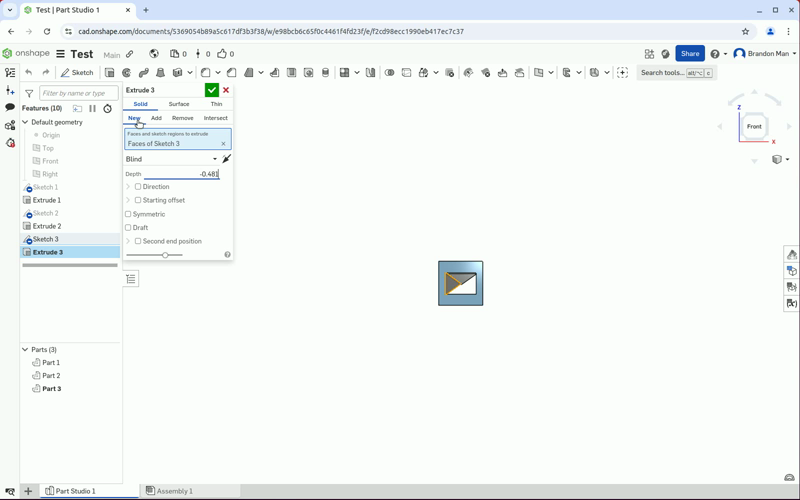
key(enter)
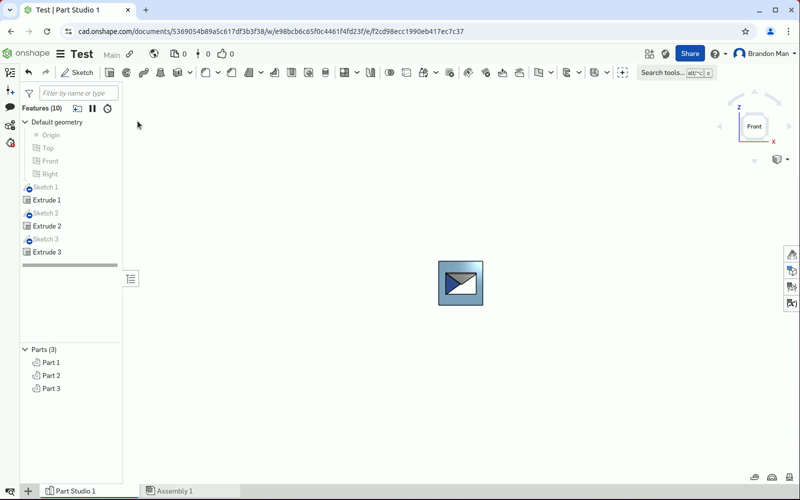
key(shift+h)
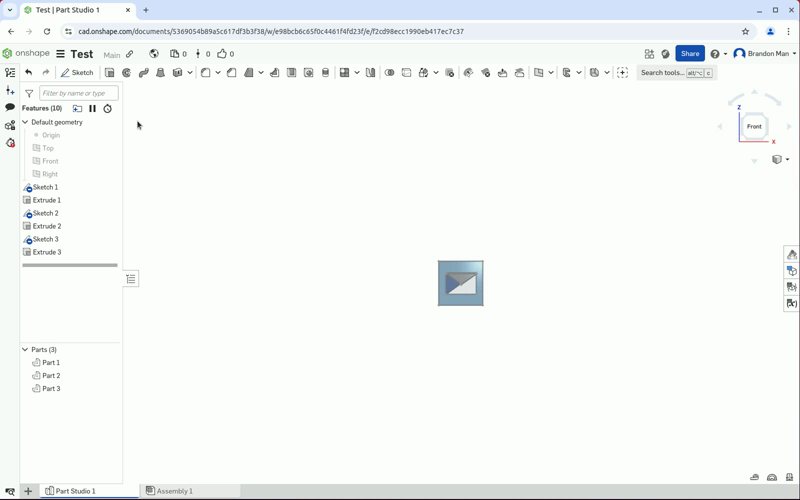
key(shift+h)
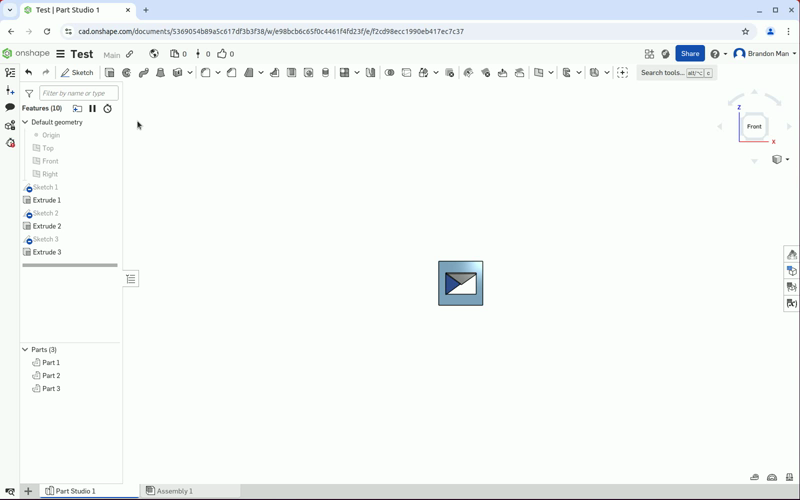
mouse_move(73, 189)
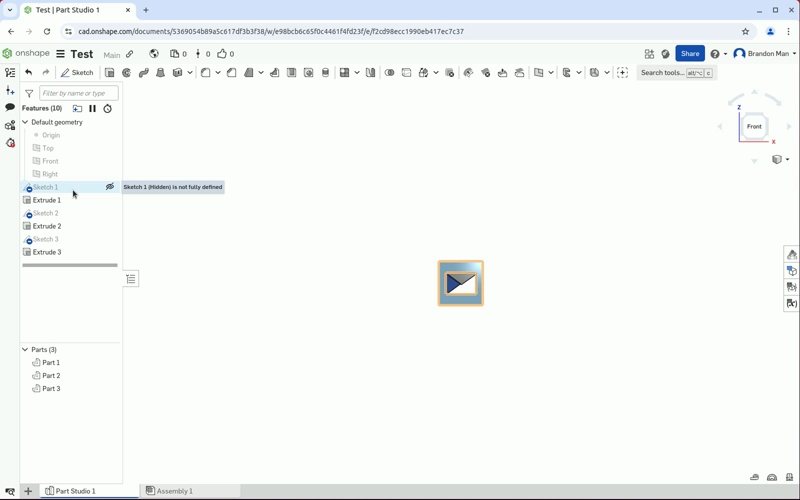
click(73, 189)
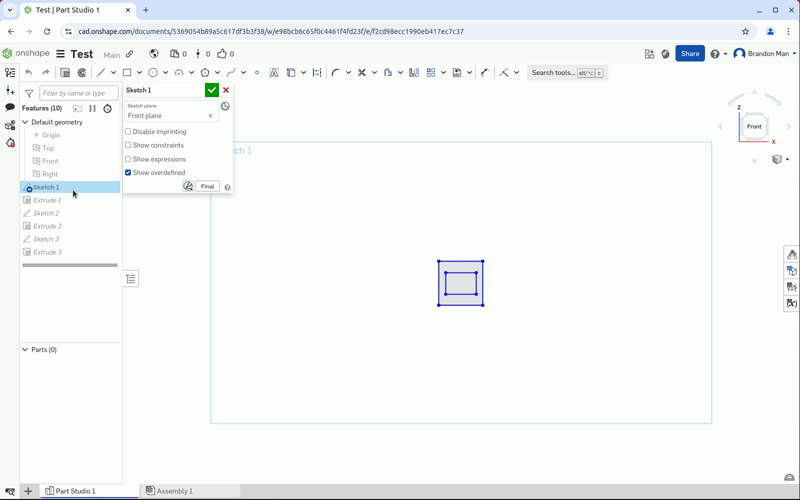
mouse_move(229, 92)
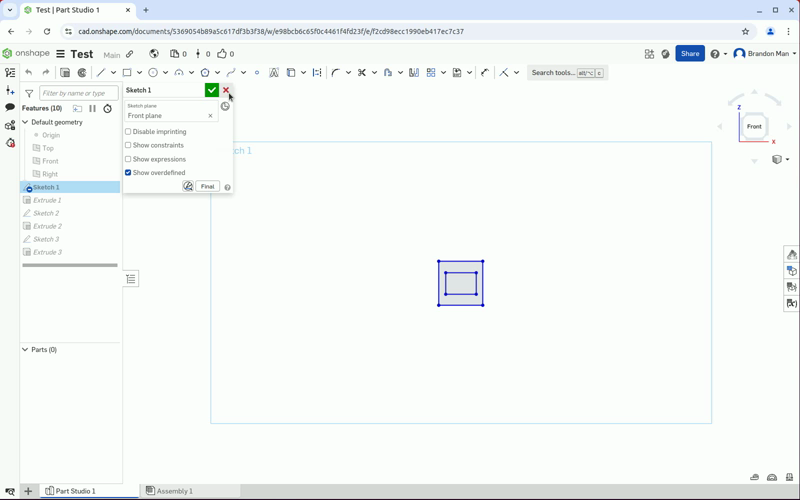
click(229, 92)
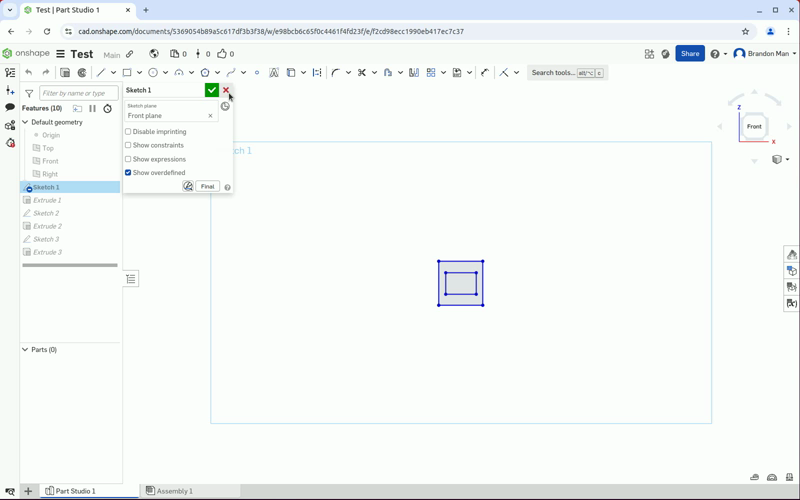
key(shift+s)
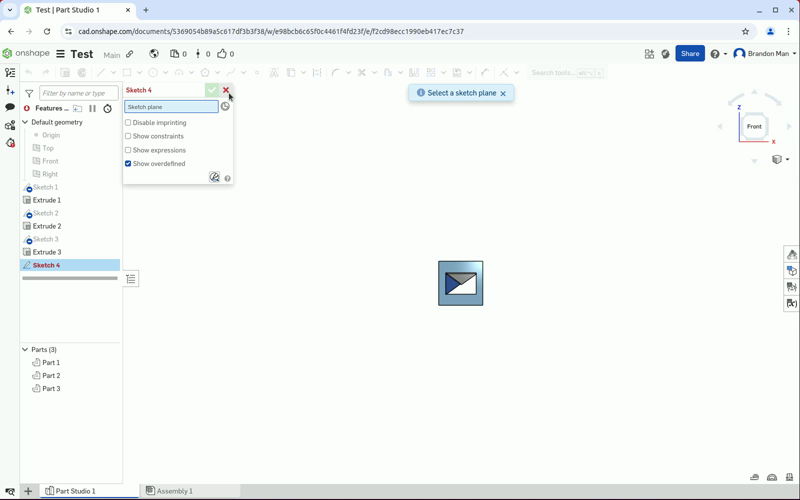
mouse_move(73, 163)
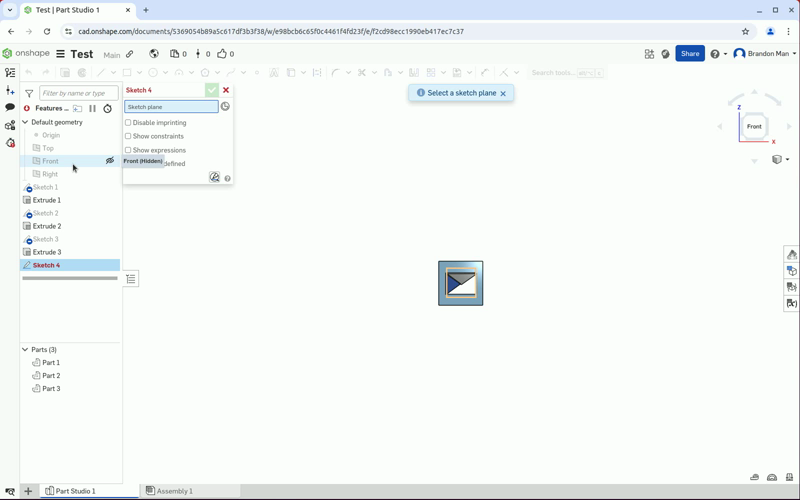
click(73, 163)
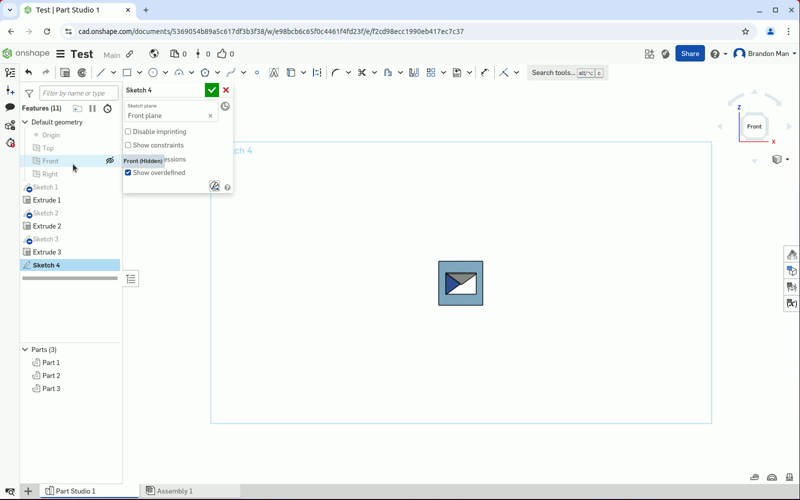
mouse_move(73, 352)
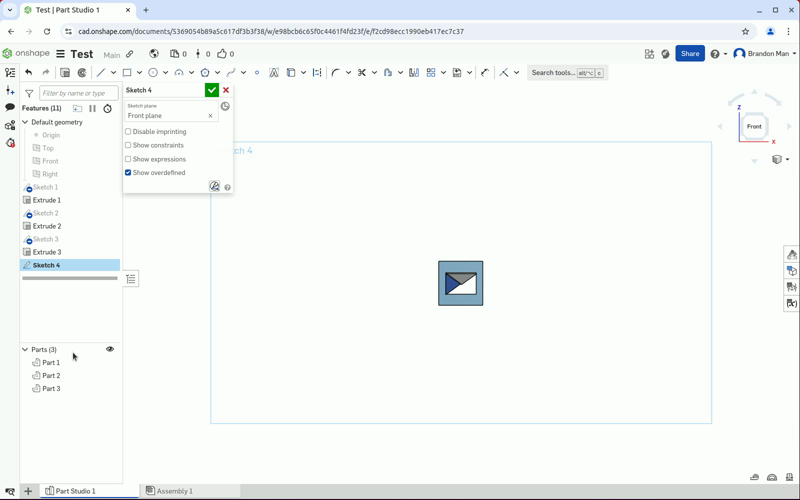
key(y)
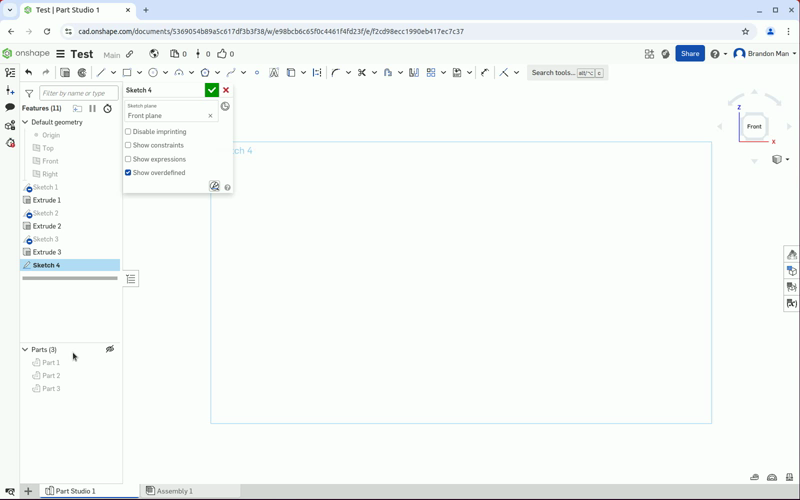
key(l)
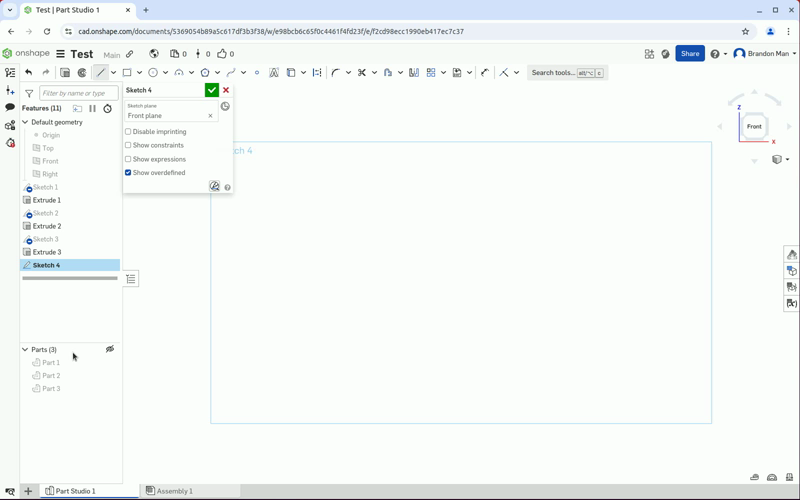
key_down(shift)
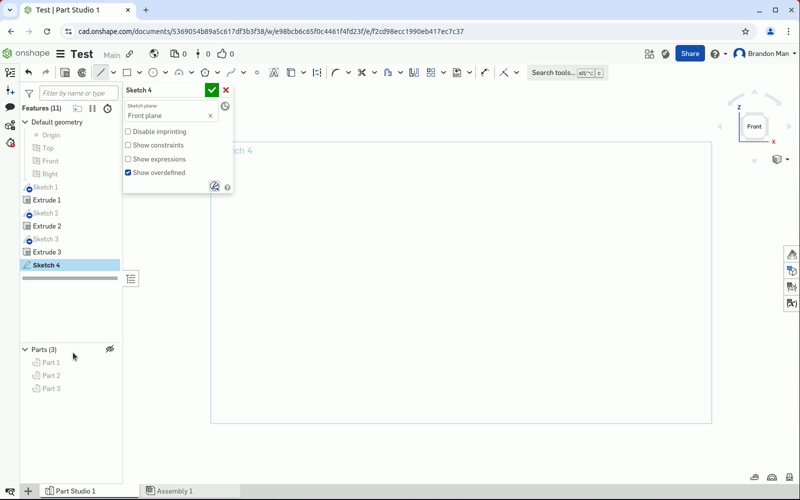
mouse_move(460, 284)
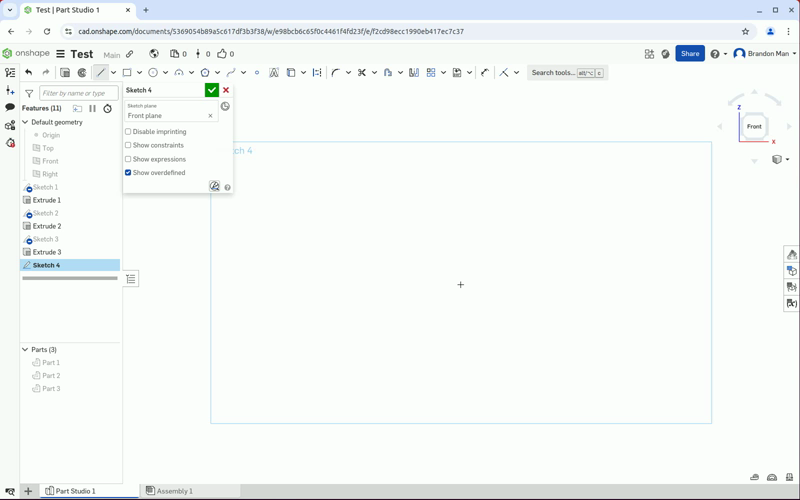
click(460, 284)
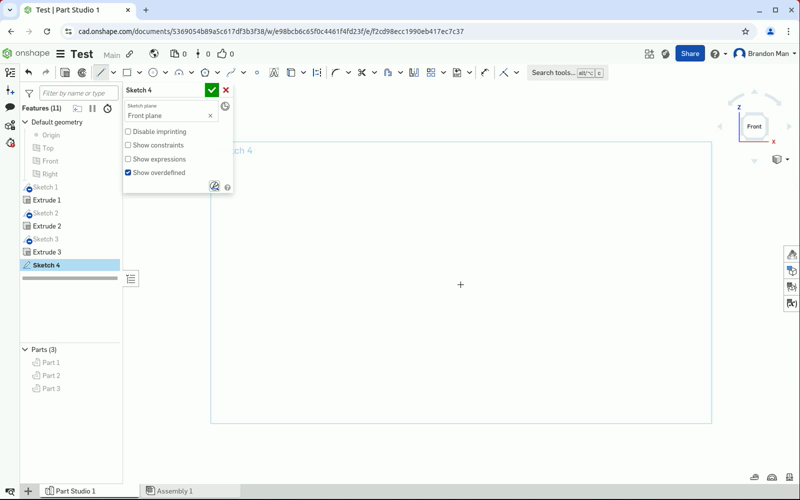
key_up(shift)
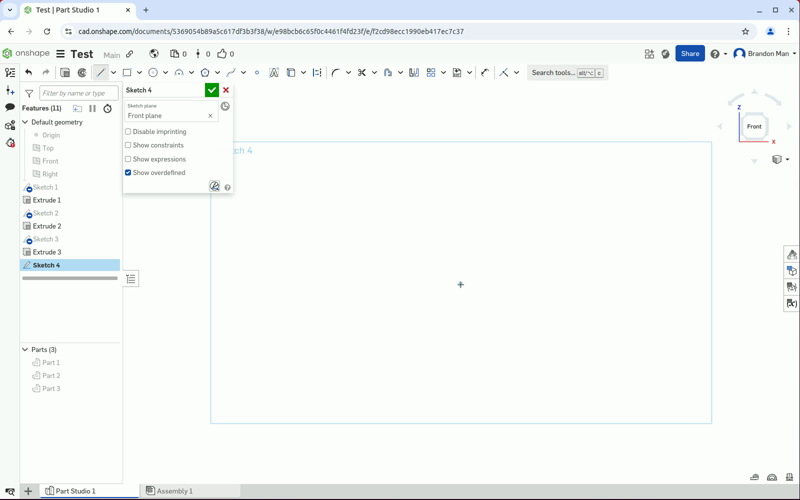
key_down(shift)
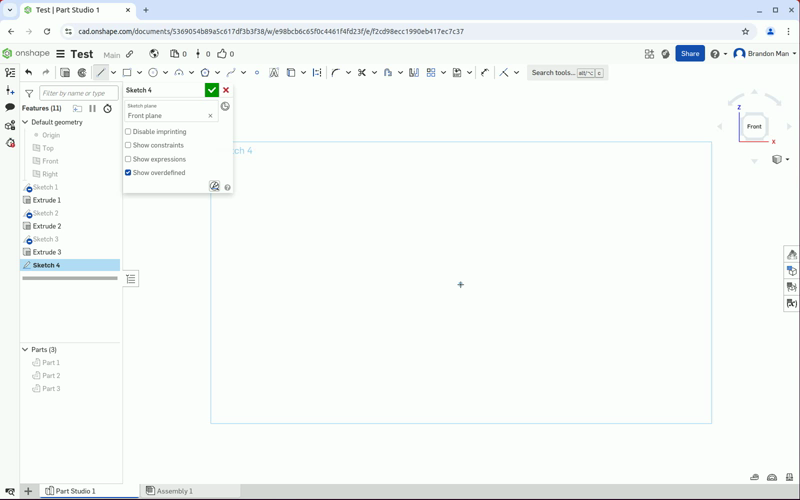
mouse_move(490, 284)
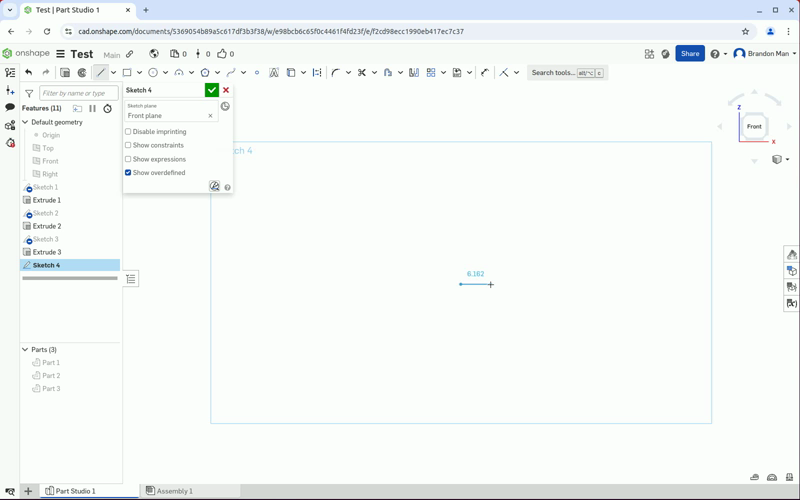
mouse_move(477, 295)
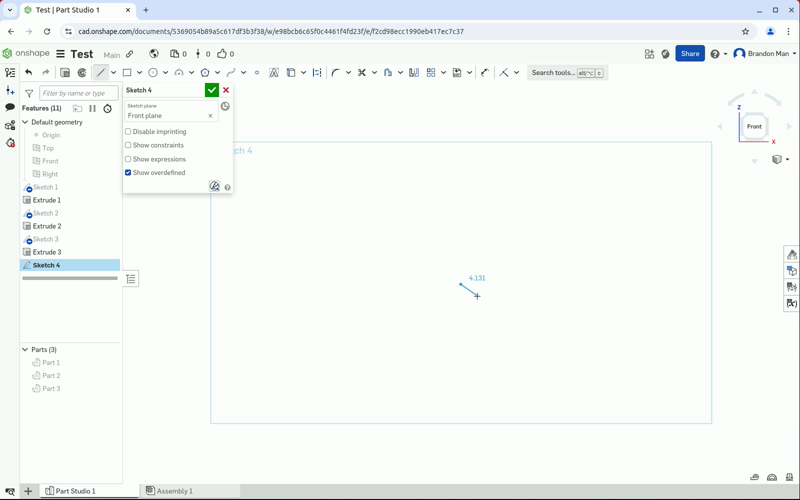
click(477, 295)
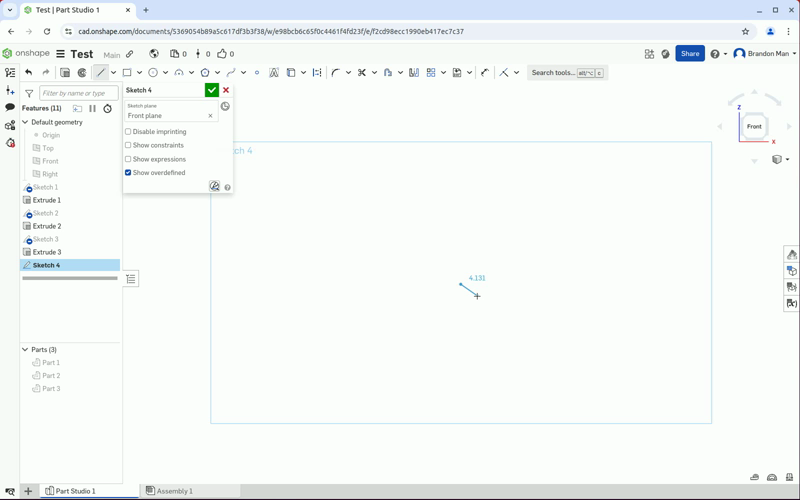
key_up(shift)
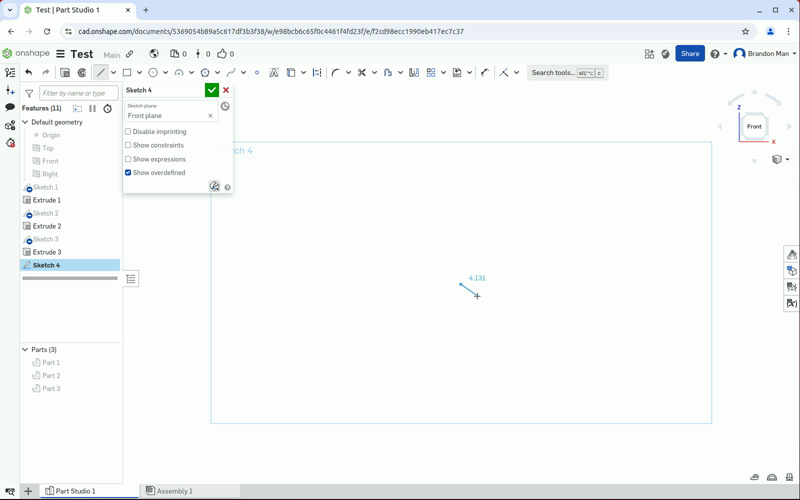
key_down(shift)
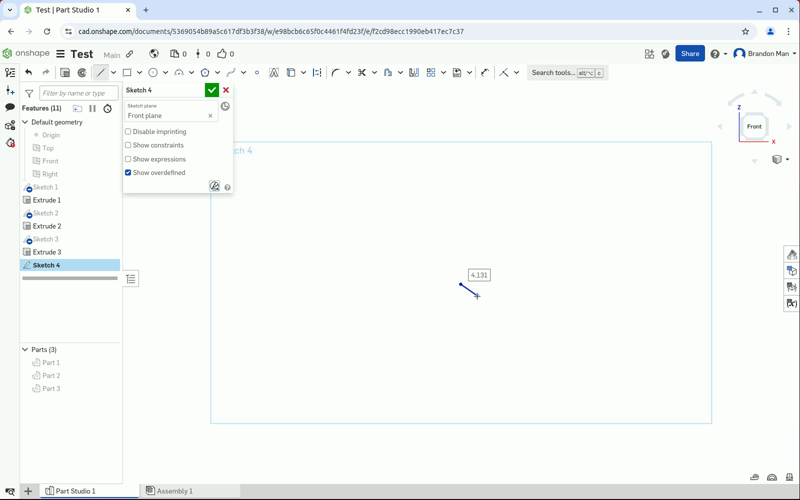
mouse_move(507, 295)
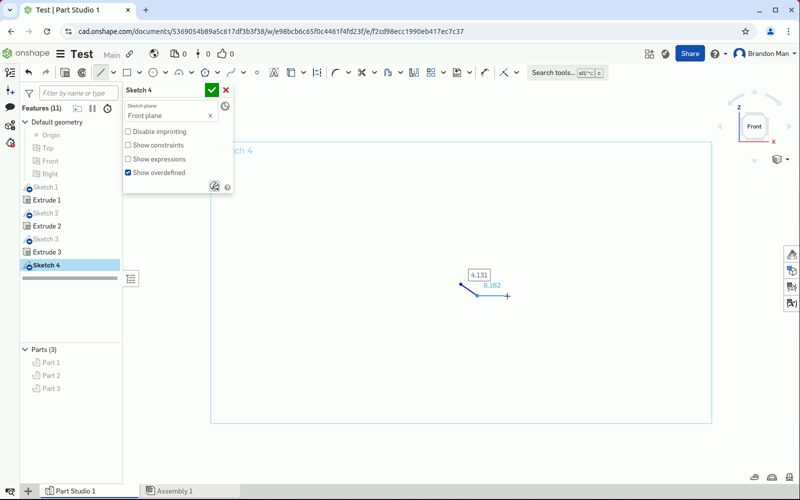
mouse_move(477, 272)
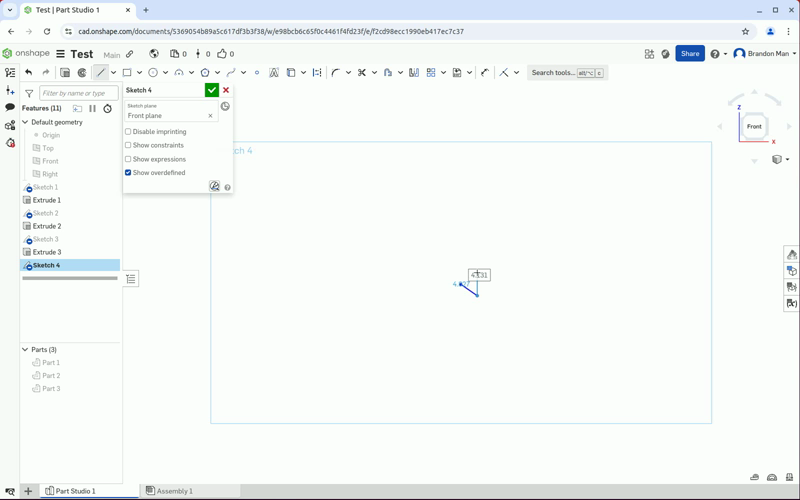
click(477, 272)
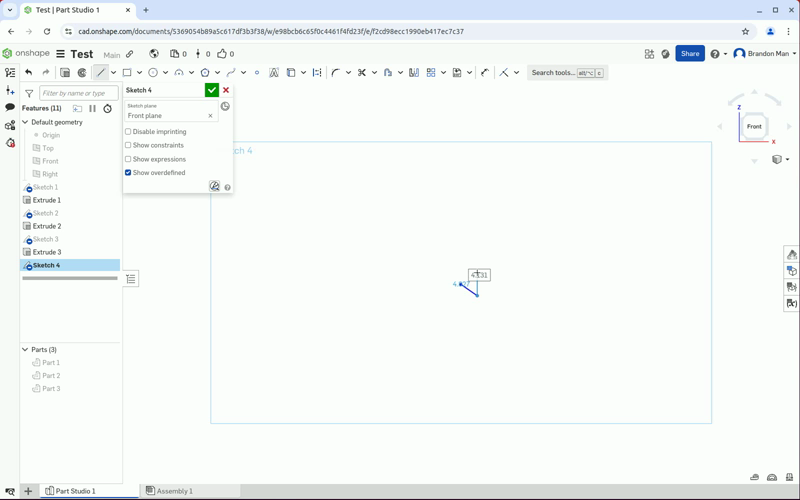
key_up(shift)
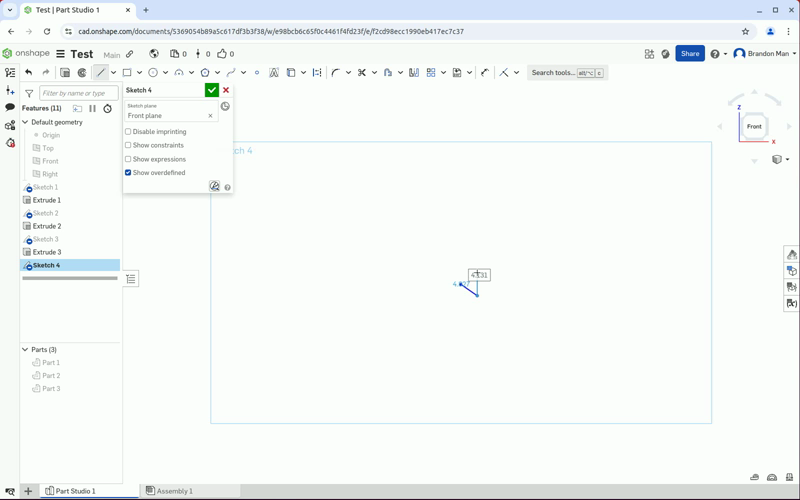
mouse_move(507, 272)
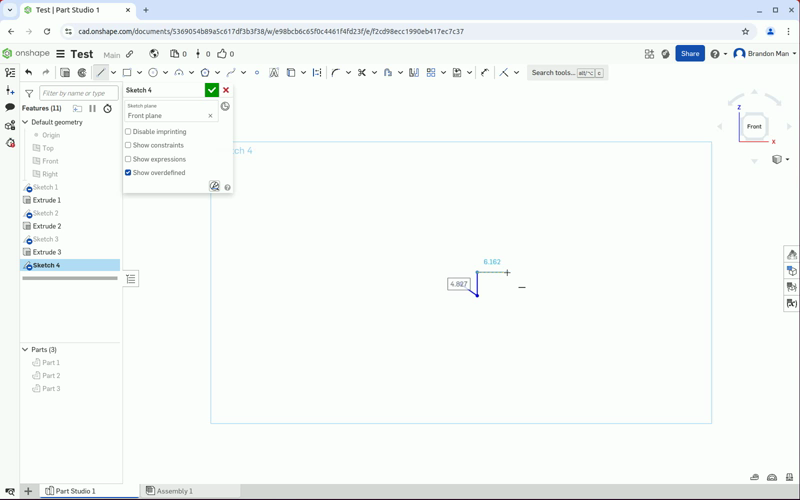
key_down(shift)
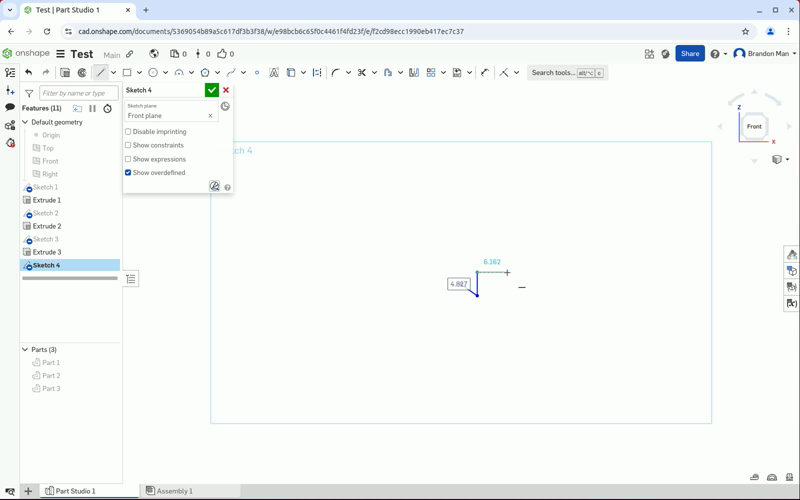
mouse_move(460, 284)
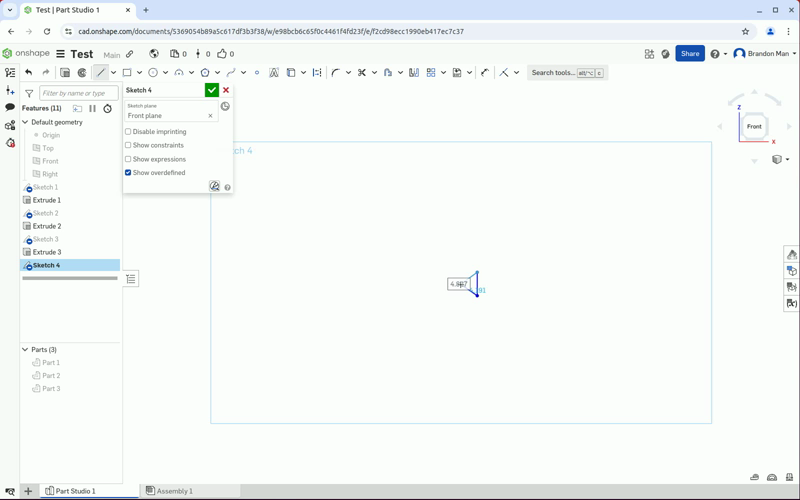
key_up(shift)
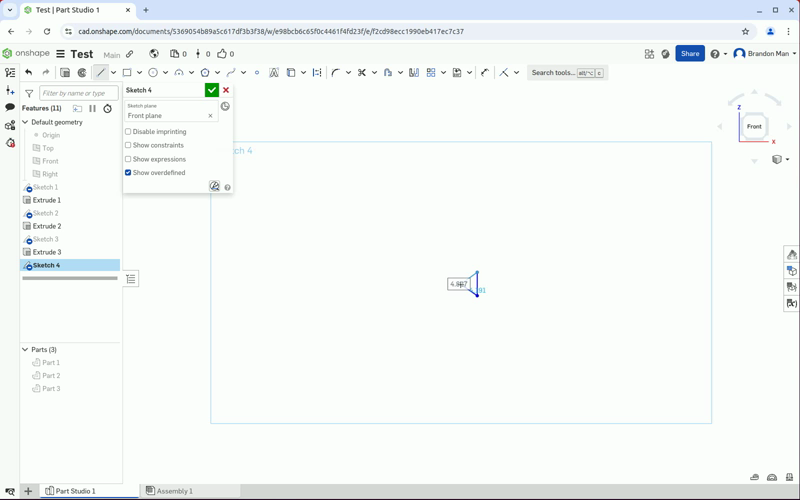
click(460, 284)
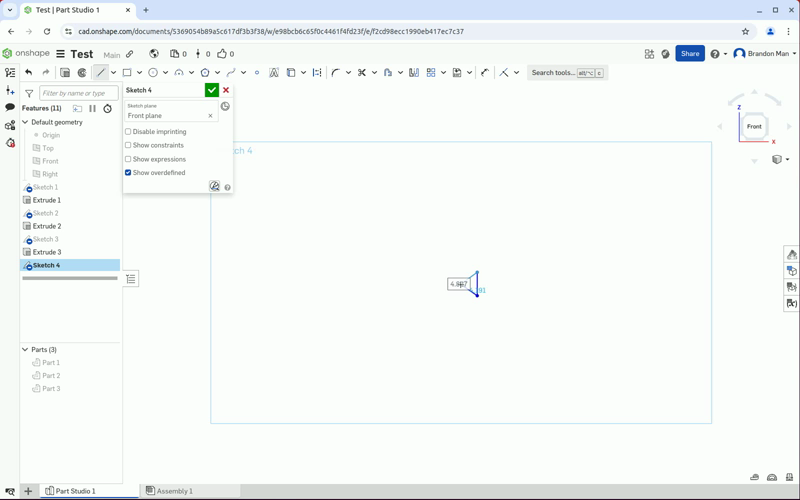
key(esc)
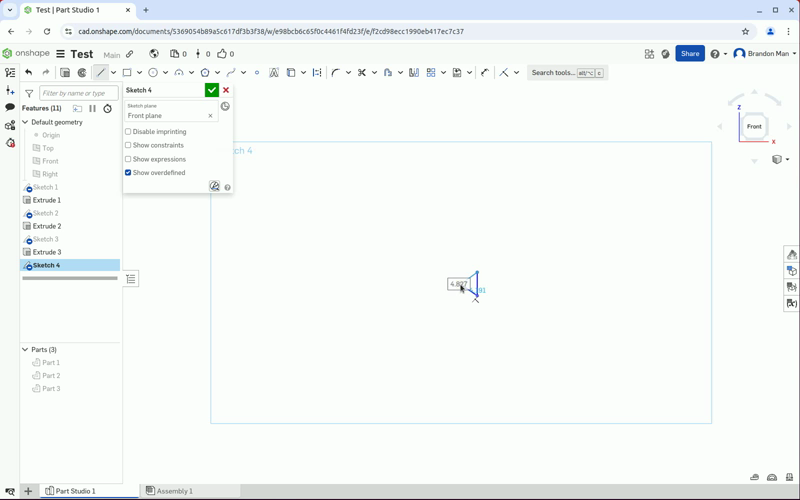
mouse_move(466, 285)
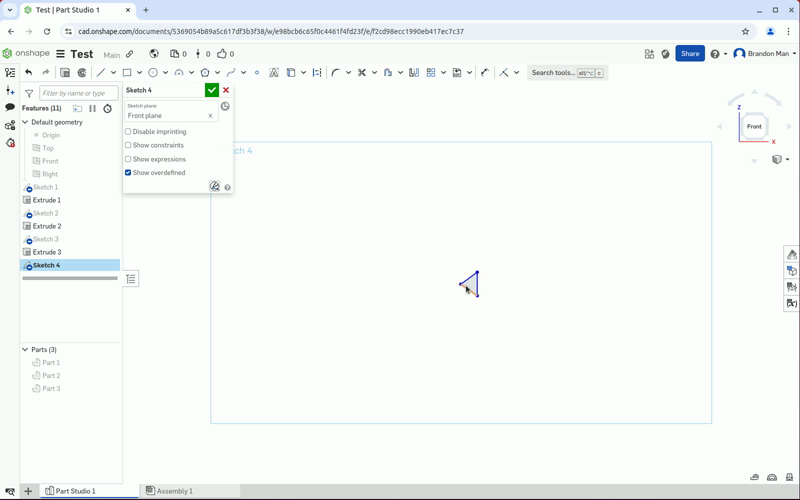
scroll(6)
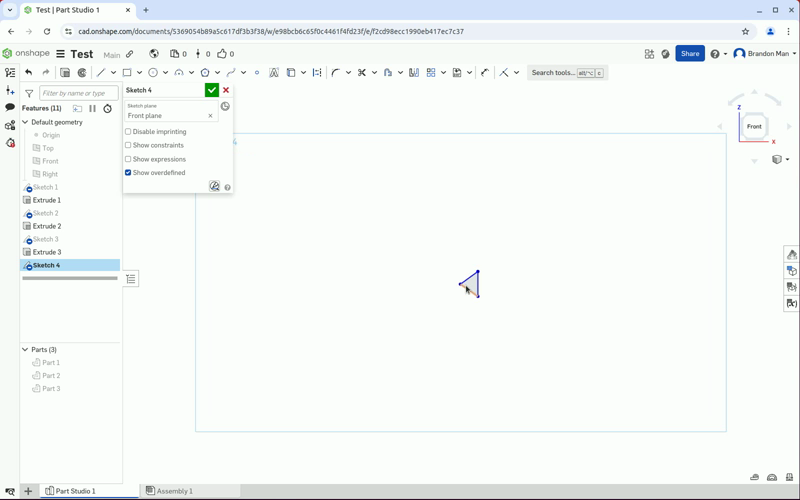
scroll(6)
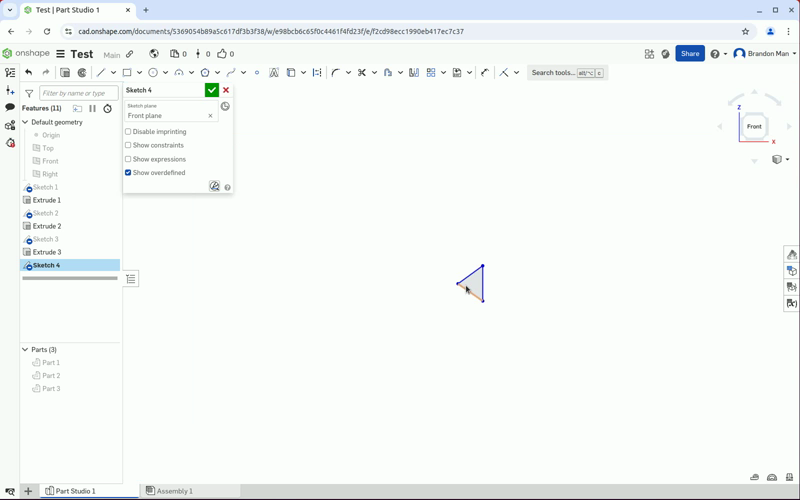
scroll(6)
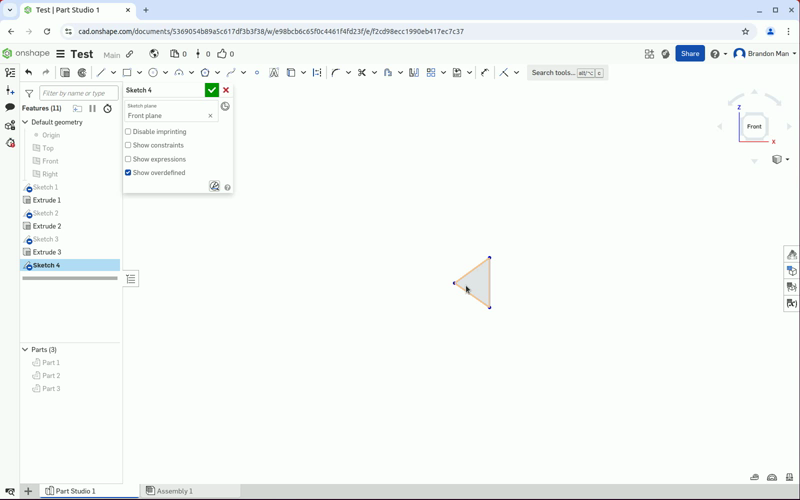
scroll(6)
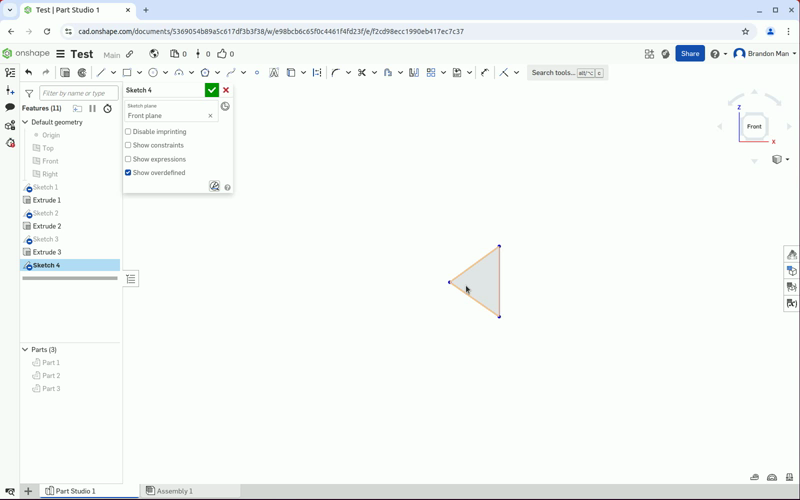
scroll(6)
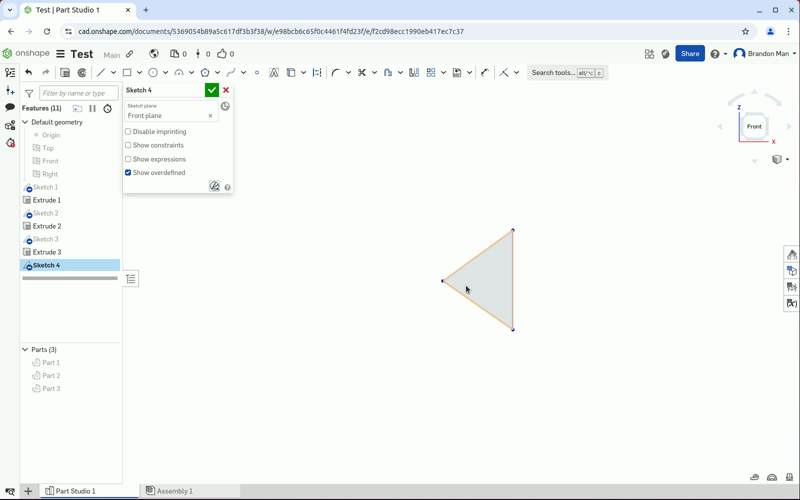
scroll(6)
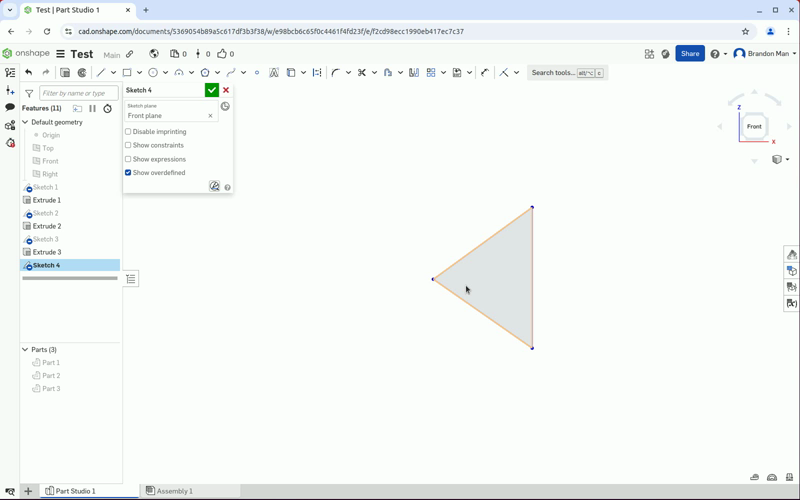
scroll(6)
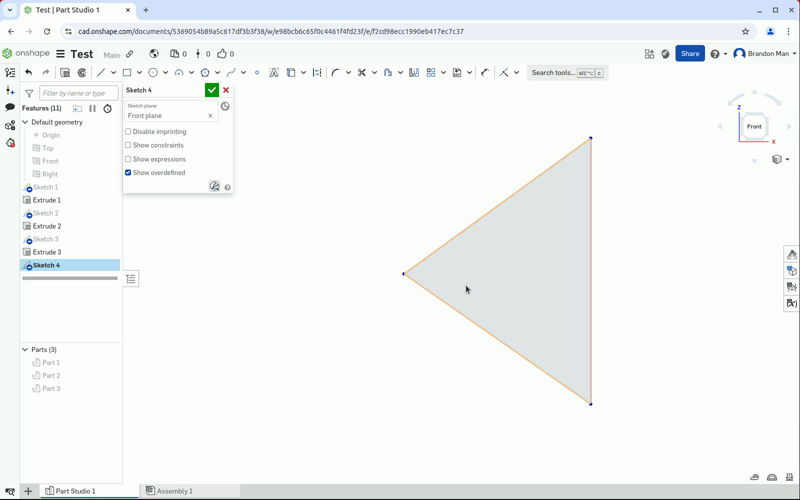
click(466, 285)
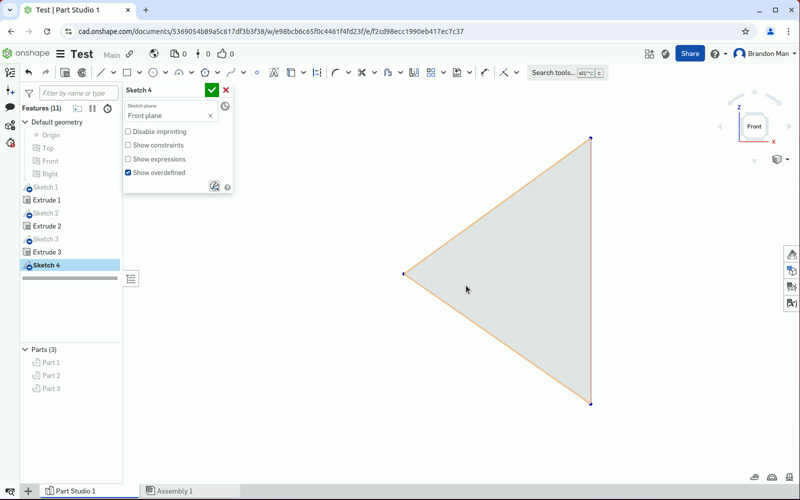
scroll(-6)
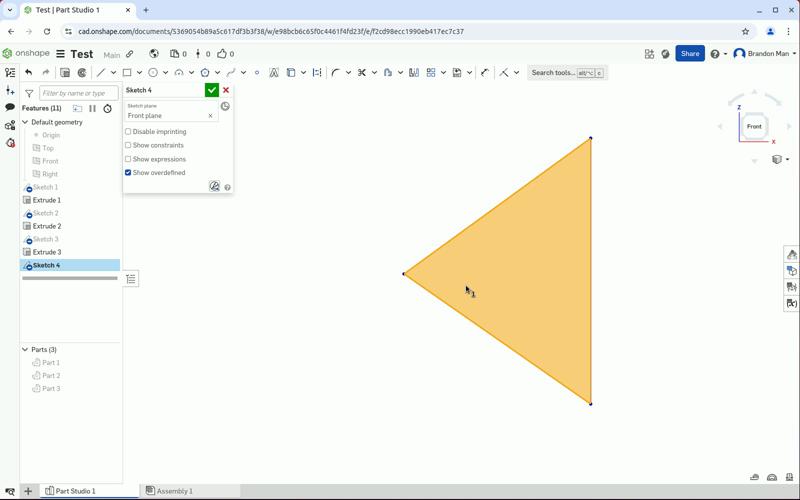
scroll(-6)
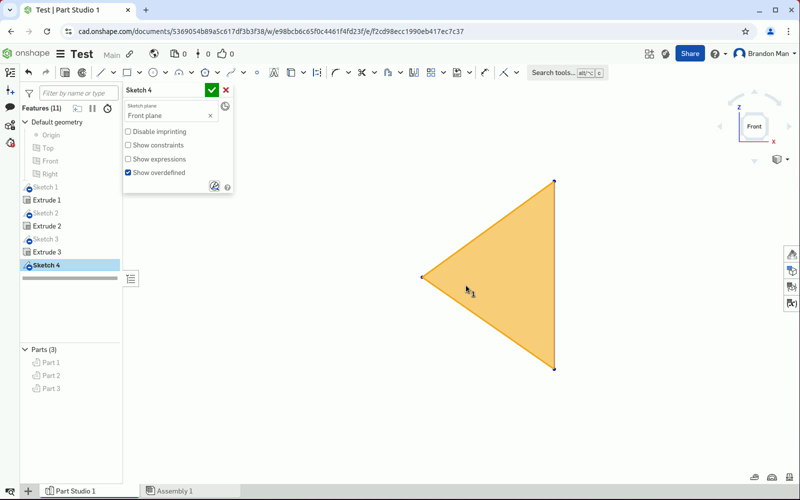
scroll(-6)
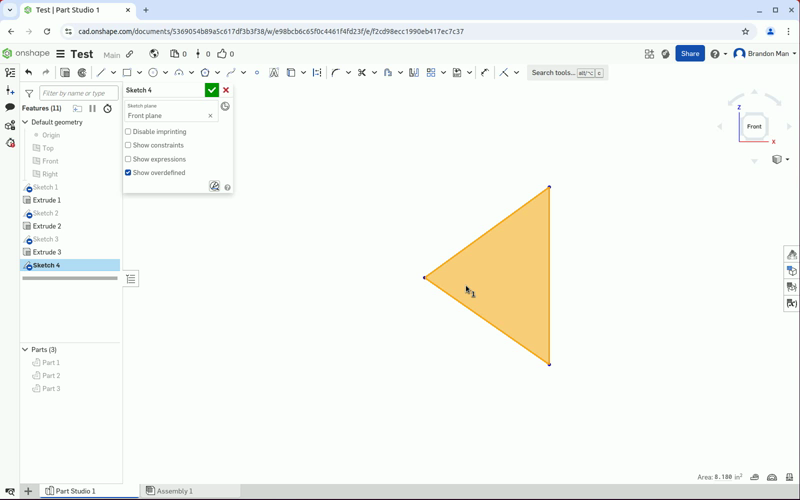
scroll(-6)
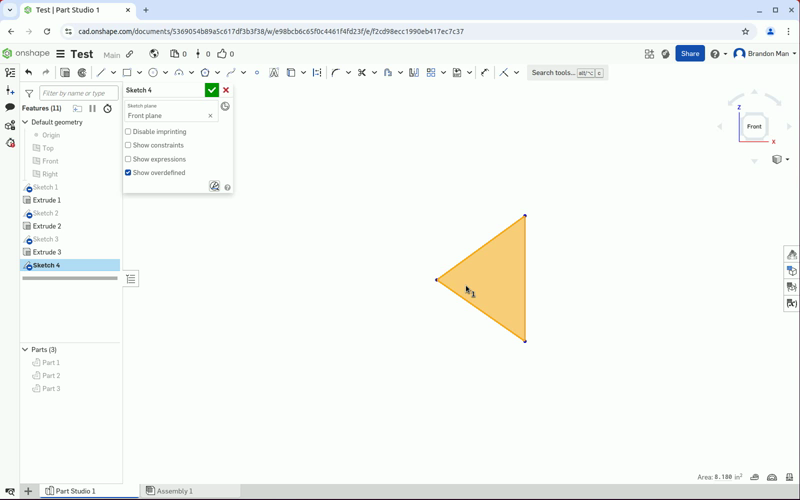
scroll(-6)
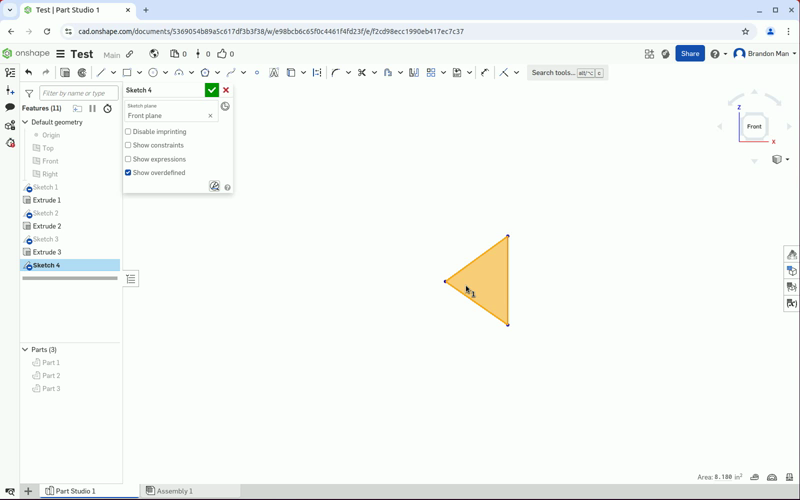
scroll(-6)
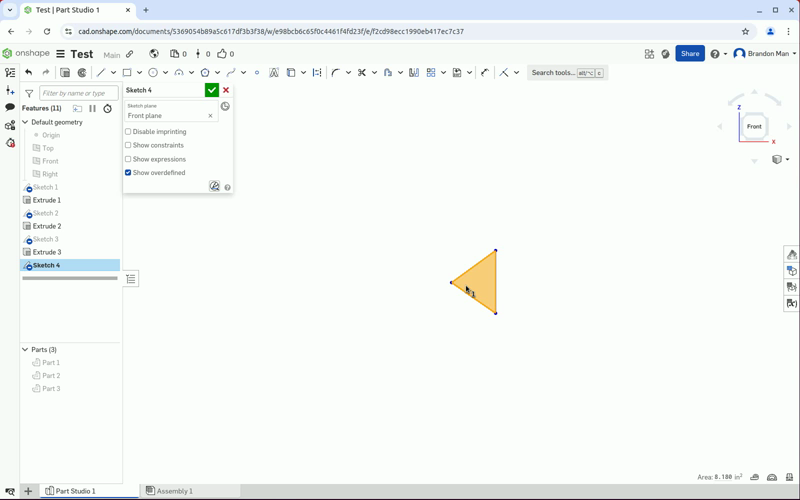
scroll(-6)
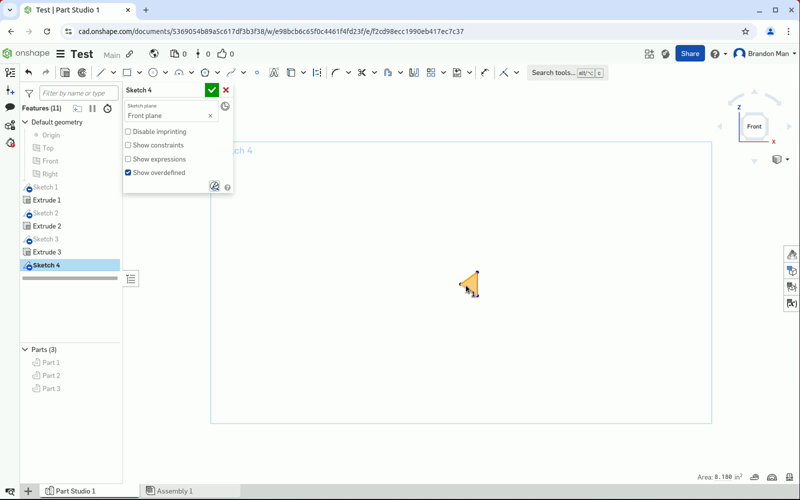
mouse_move(73, 352)
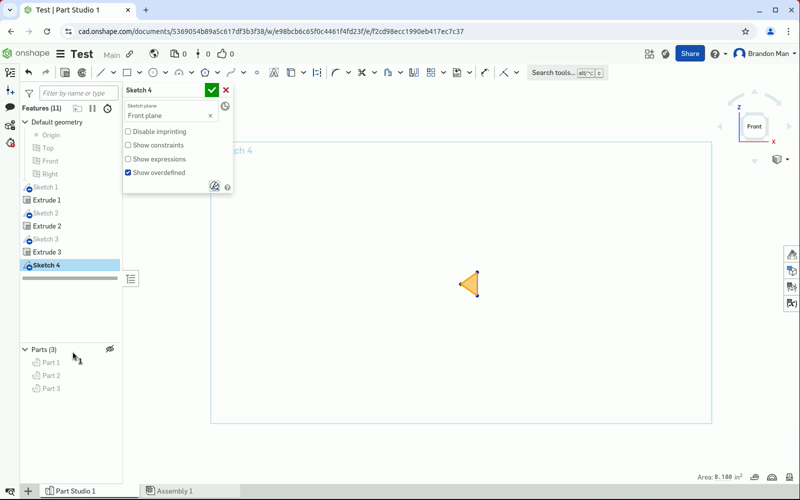
key(shift+y)
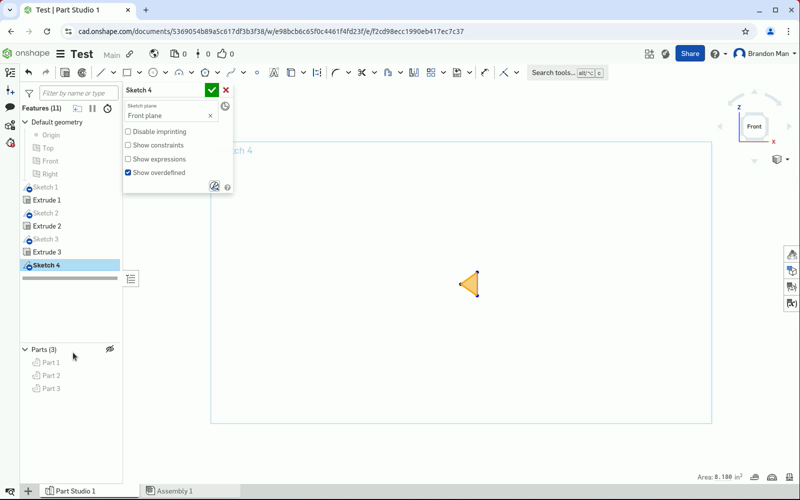
key(shift+e)
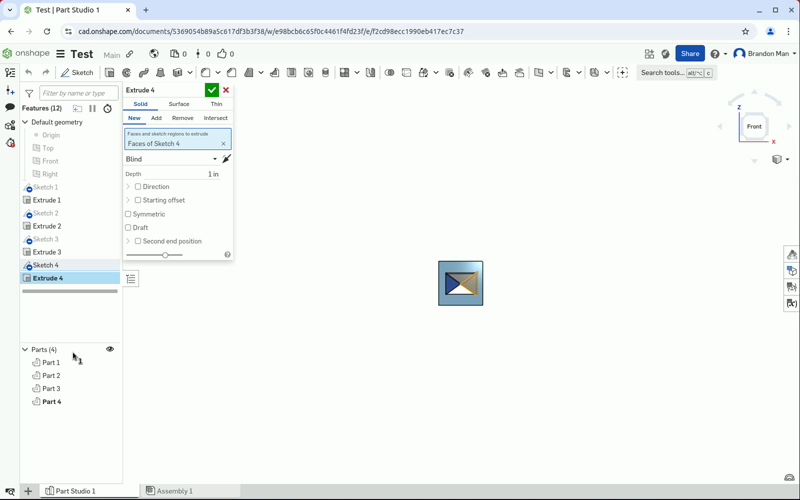
mouse_move(143, 106)
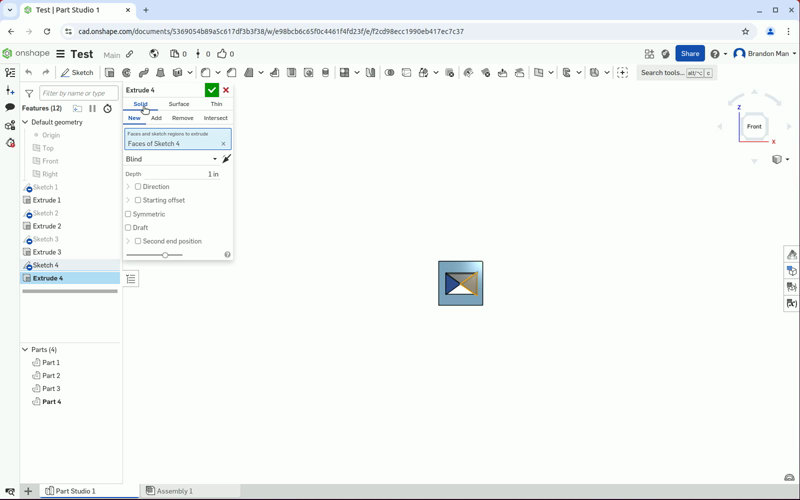
click(143, 106)
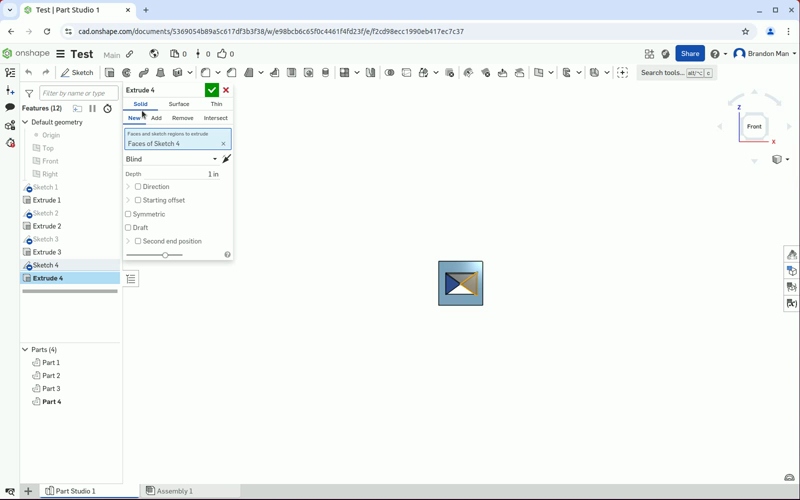
mouse_move(137, 120)
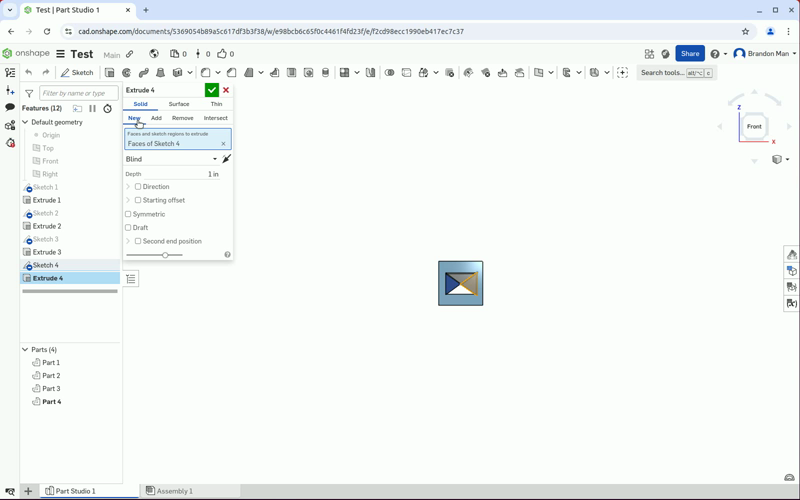
click(137, 120)
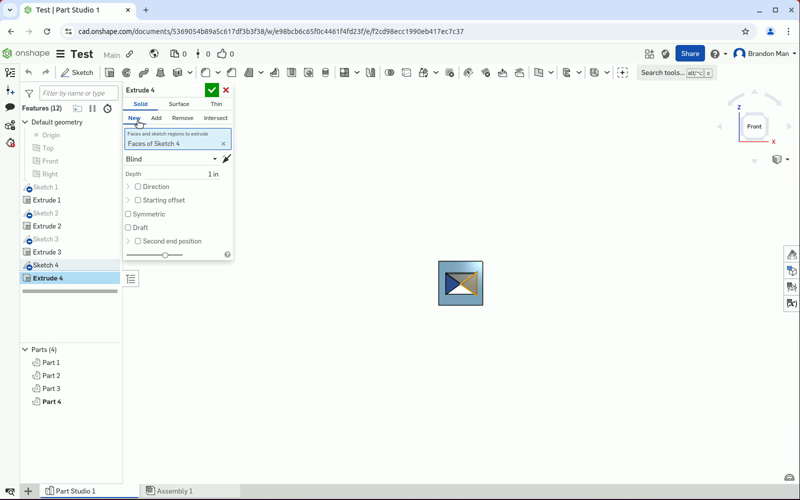
key(tab, 4)
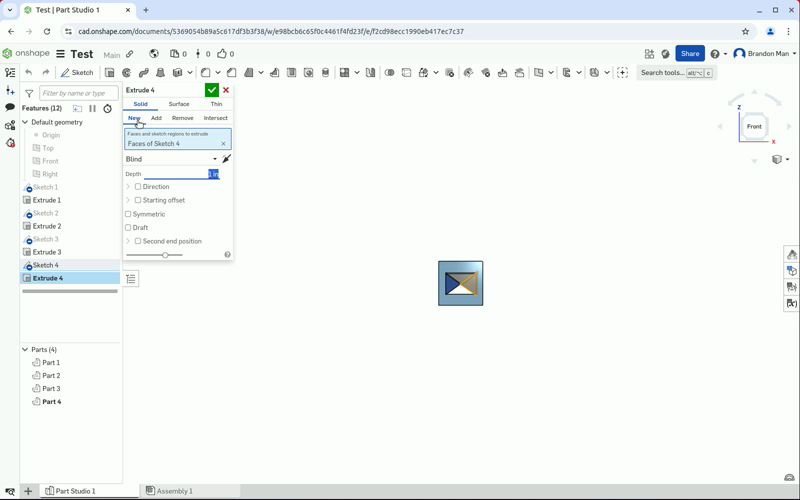
text(-0.481)
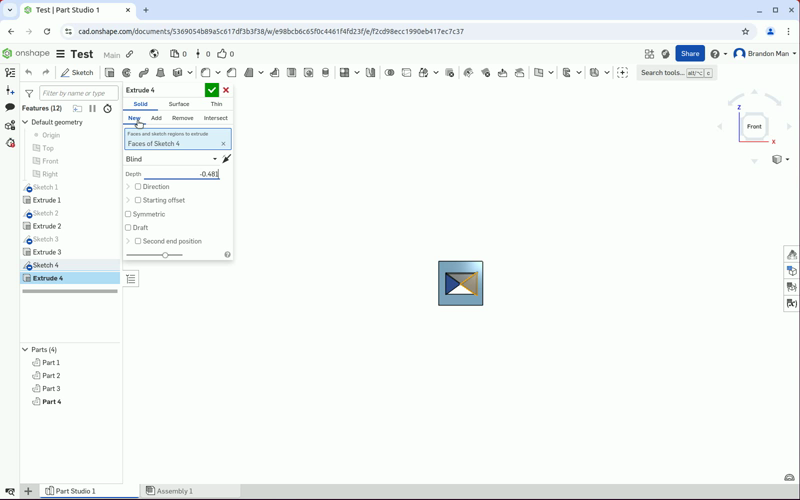
key(enter)
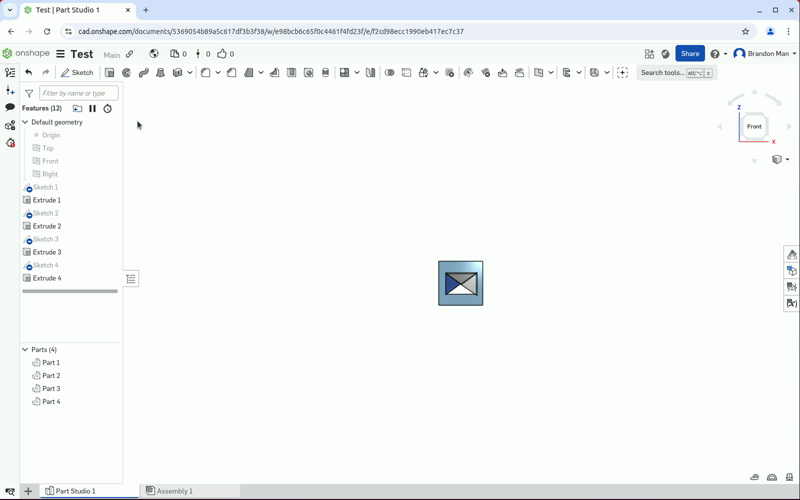
key(shift+h)
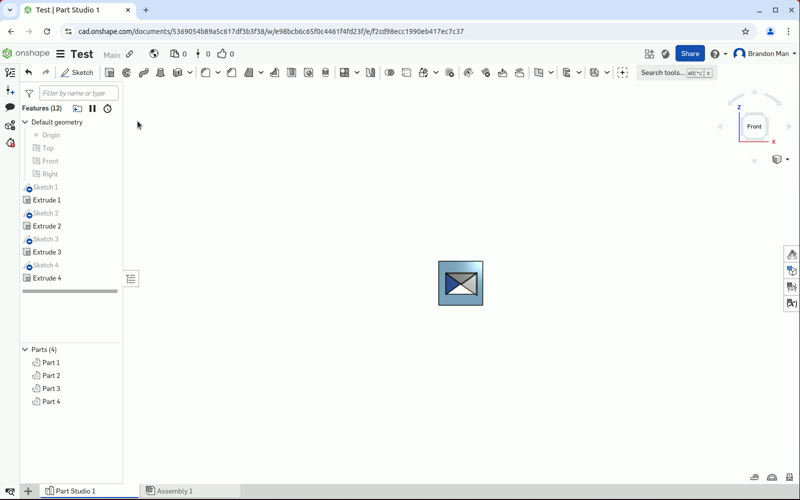
key(shift+h)
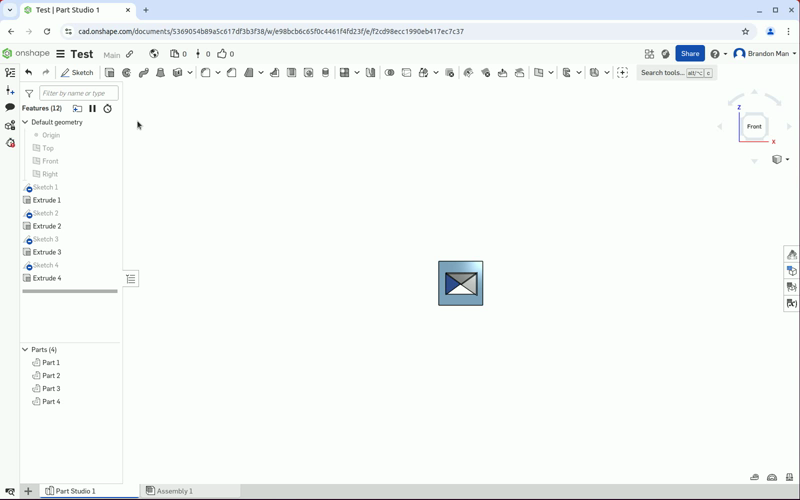
mouse_move(73, 189)
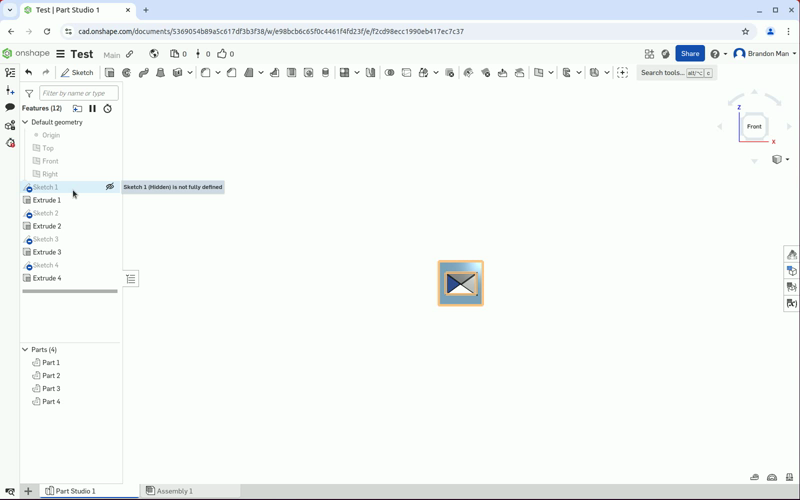
click(73, 189)
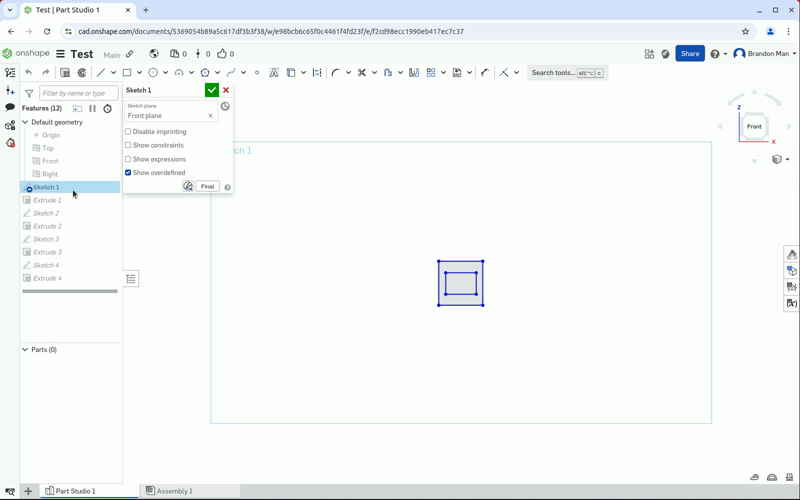
mouse_move(229, 92)
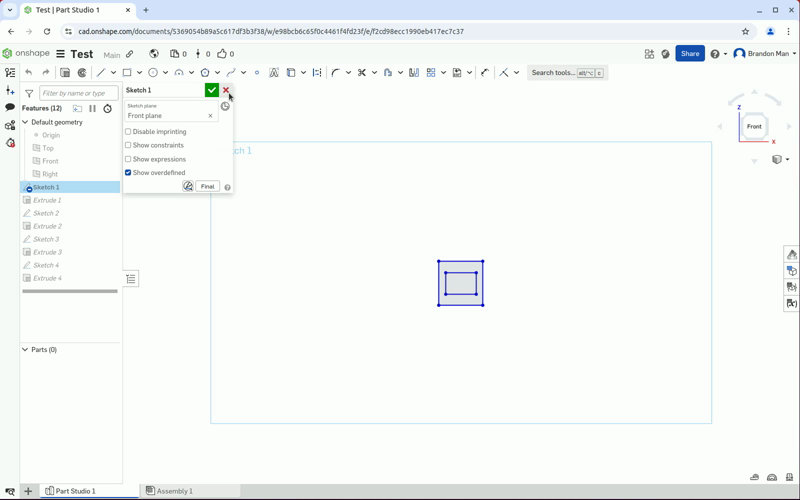
click(229, 92)
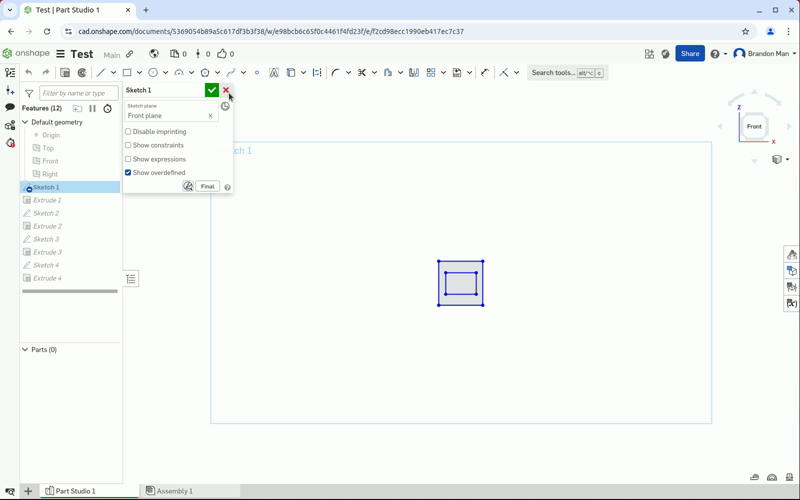
key(shift+s)
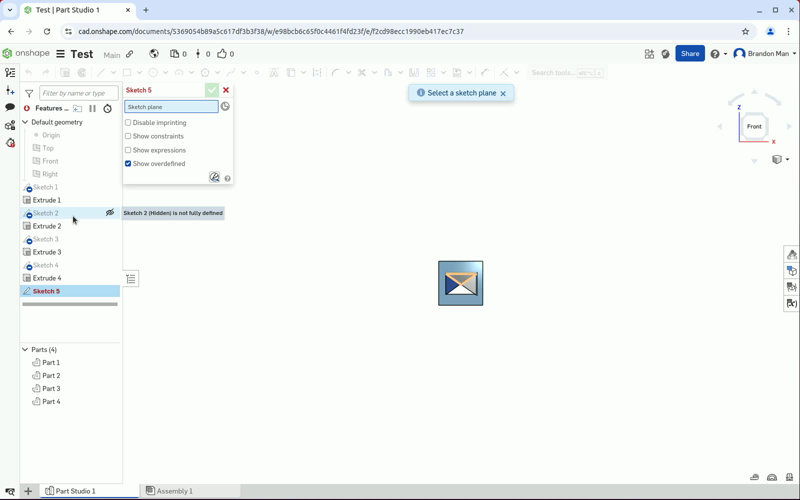
scroll(3)
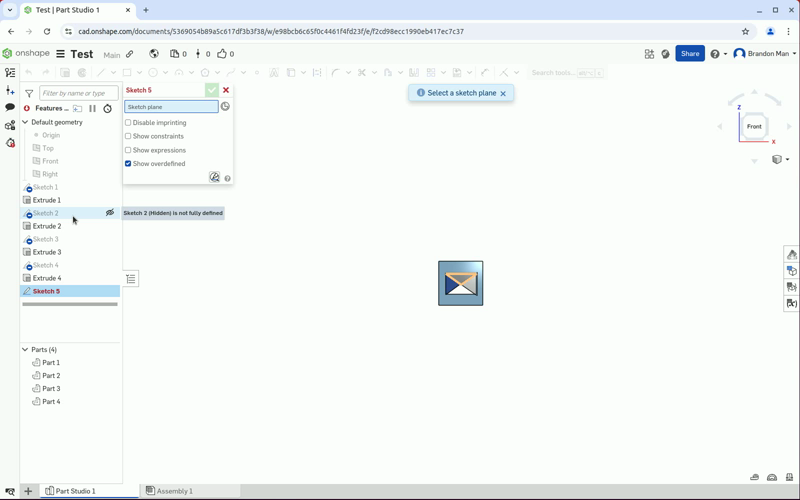
mouse_move(73, 163)
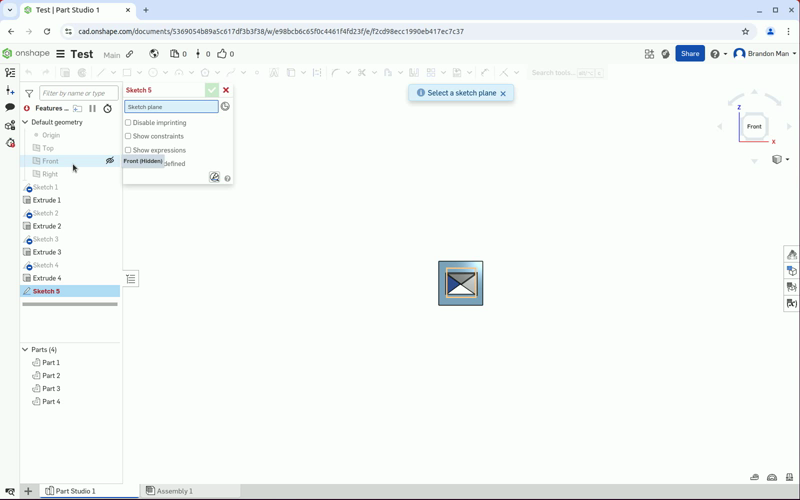
click(73, 163)
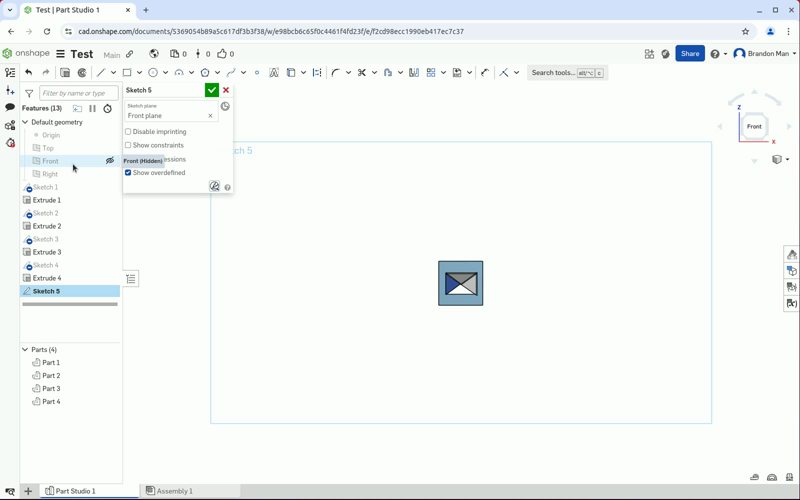
mouse_move(73, 352)
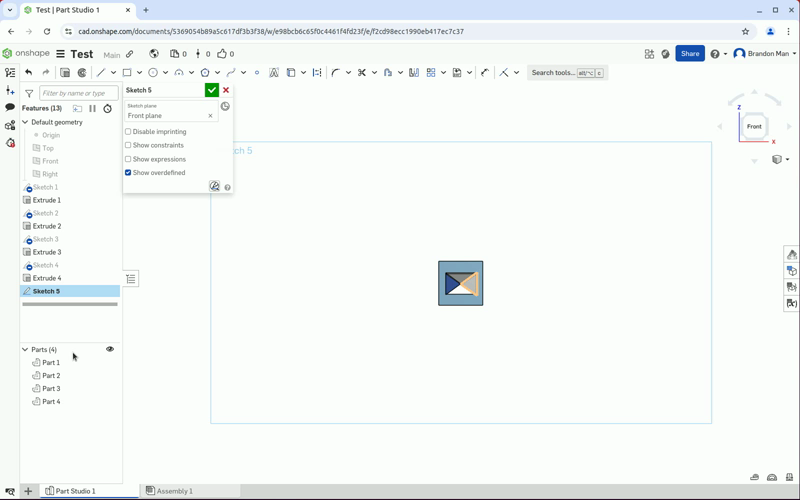
key(y)
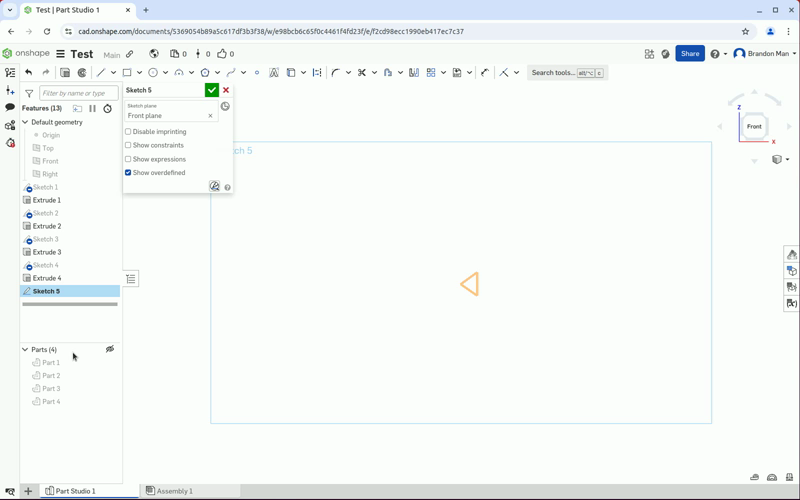
key(l)
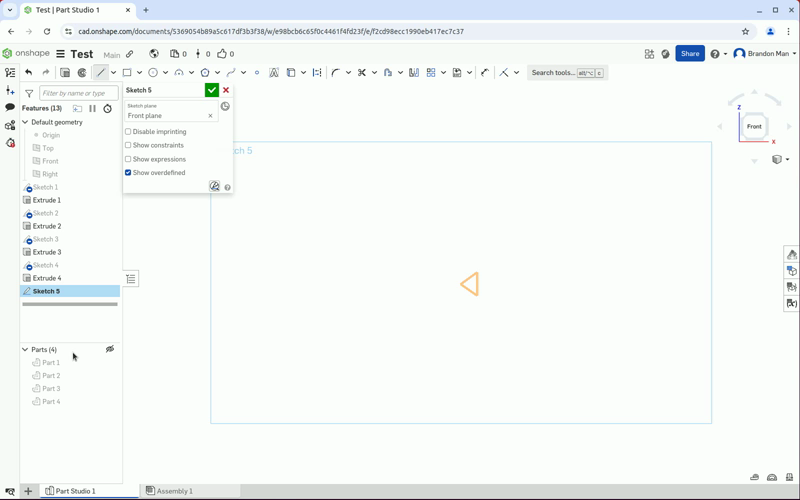
key_down(shift)
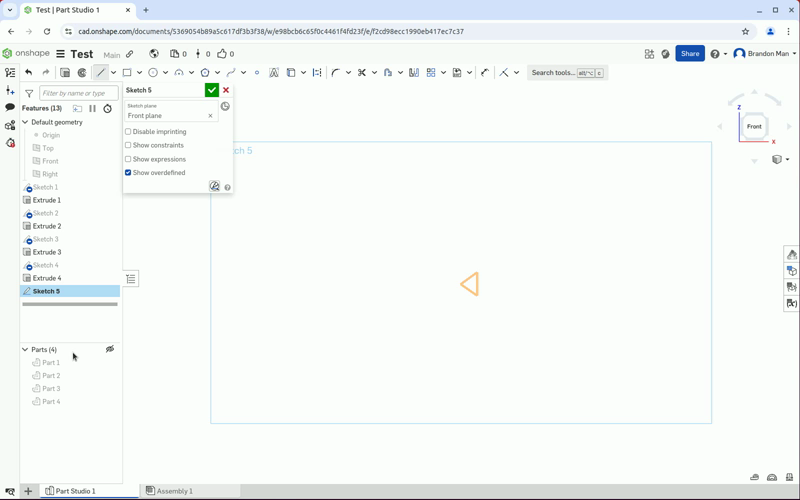
mouse_move(445, 294)
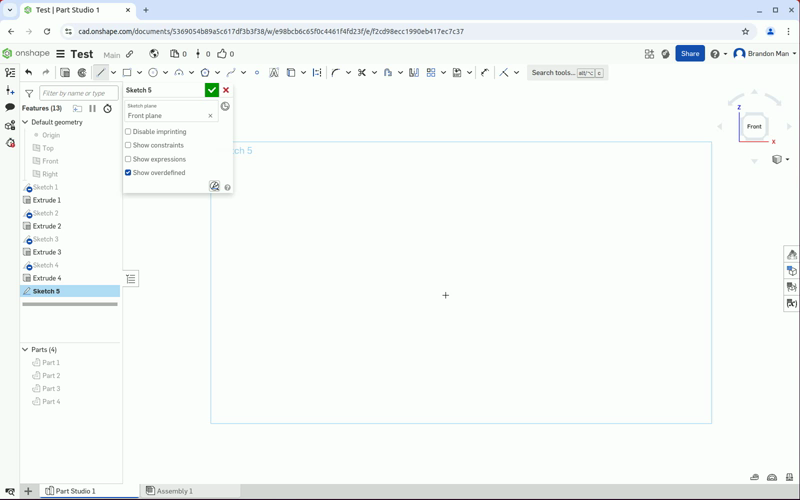
click(445, 294)
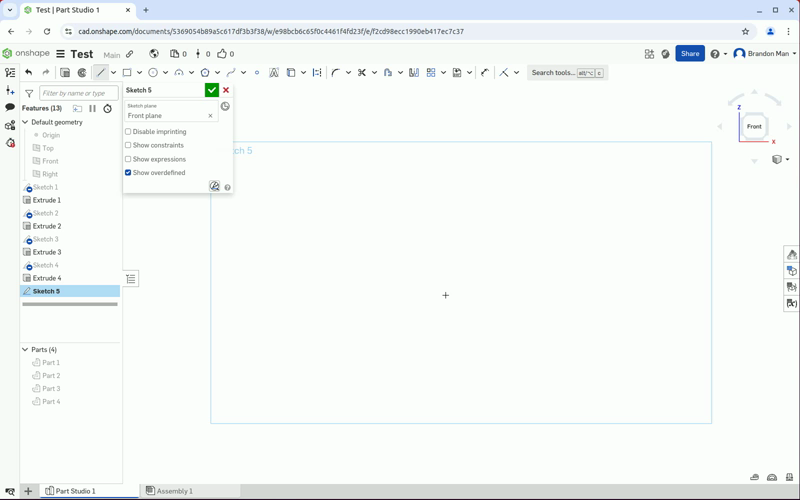
key_up(shift)
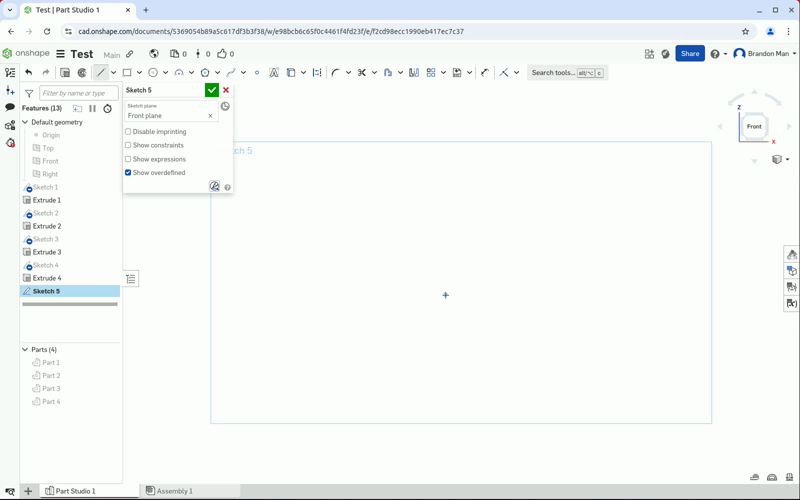
key_down(shift)
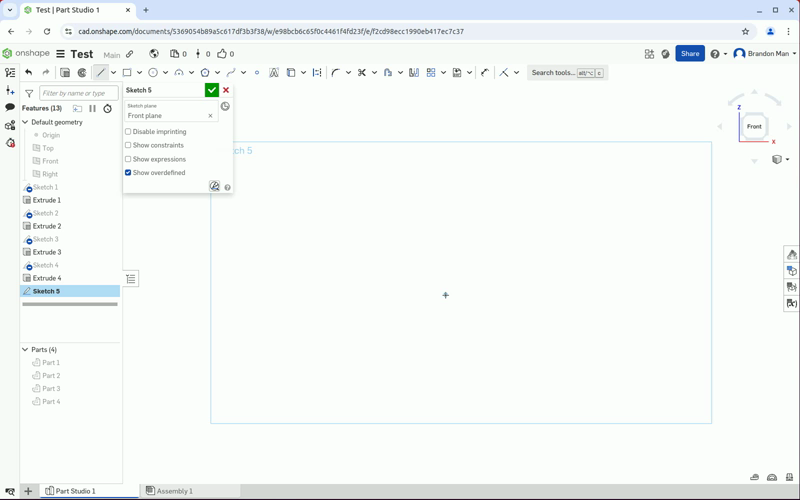
mouse_move(475, 294)
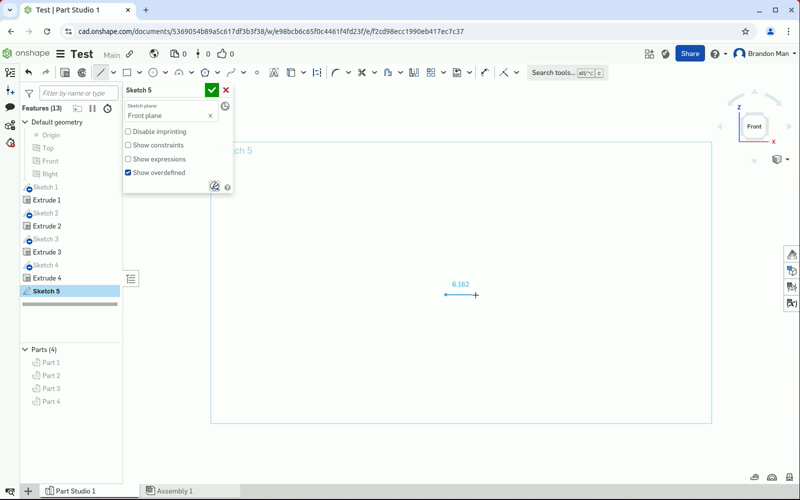
mouse_move(476, 294)
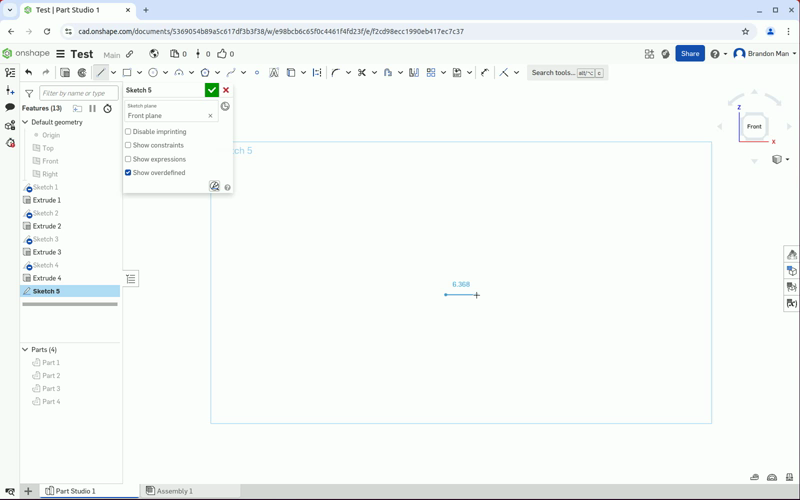
click(476, 294)
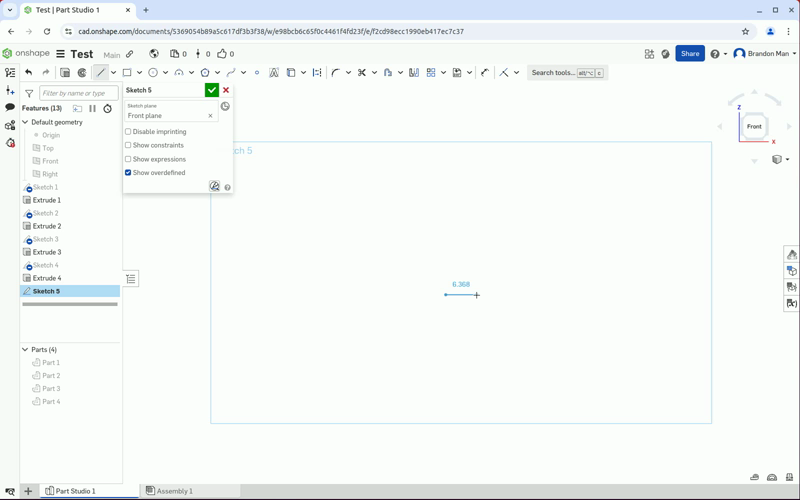
key_up(shift)
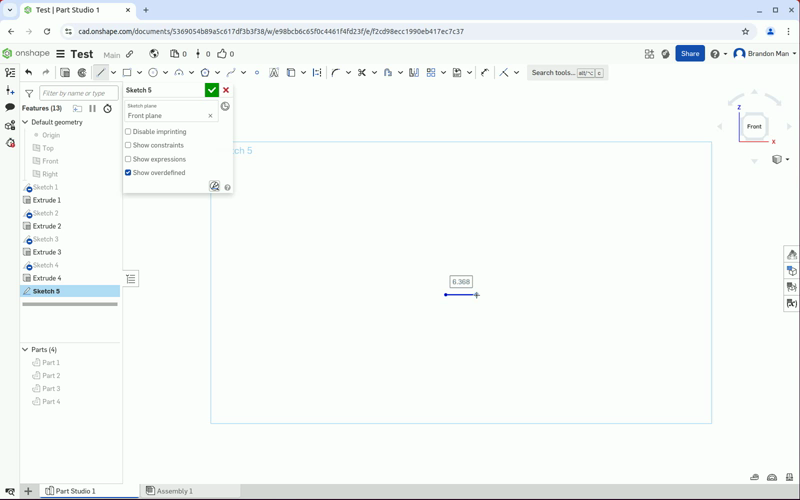
key_down(shift)
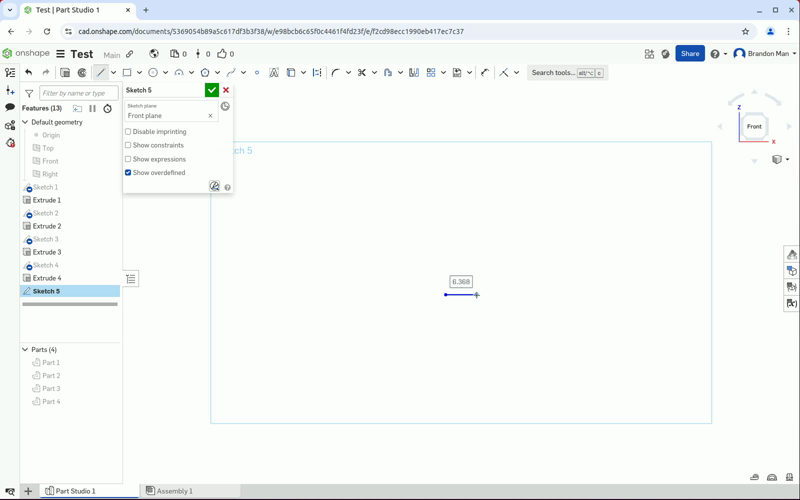
mouse_move(506, 294)
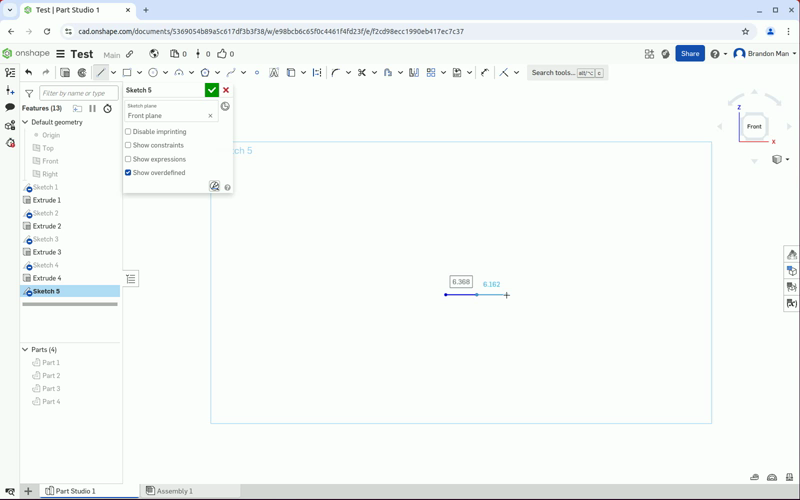
mouse_move(461, 283)
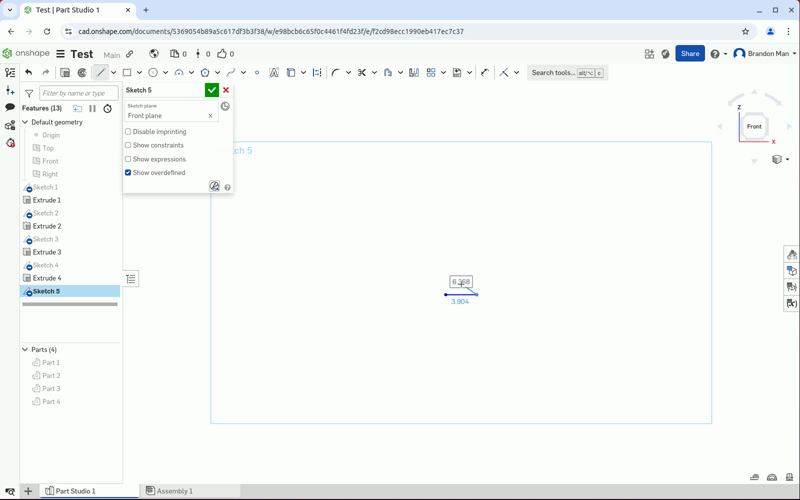
click(461, 283)
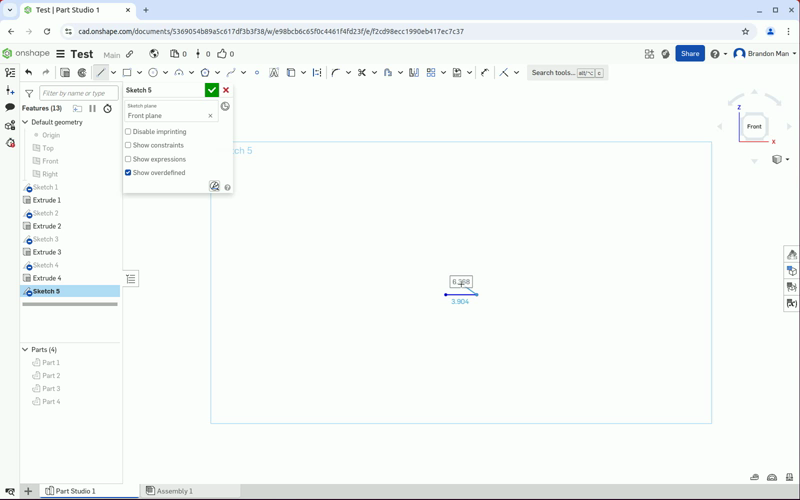
key_up(shift)
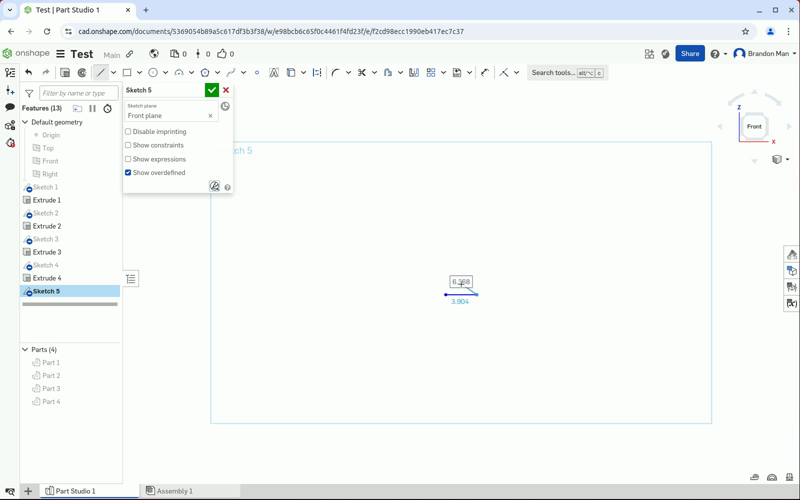
mouse_move(491, 283)
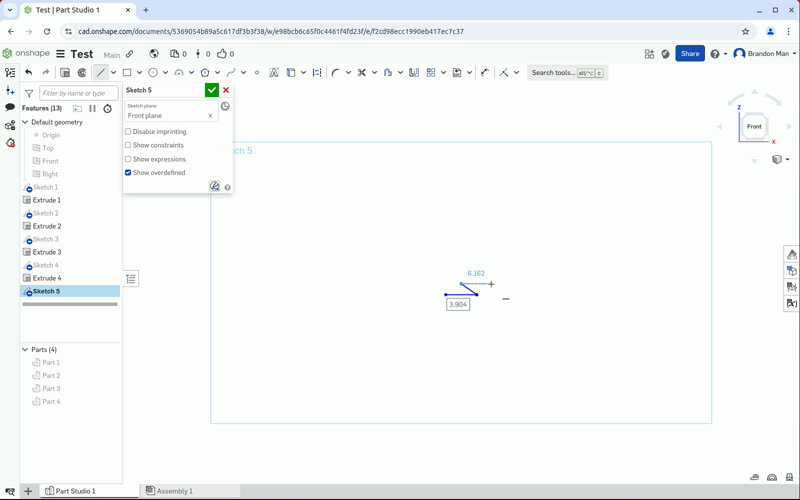
key_down(shift)
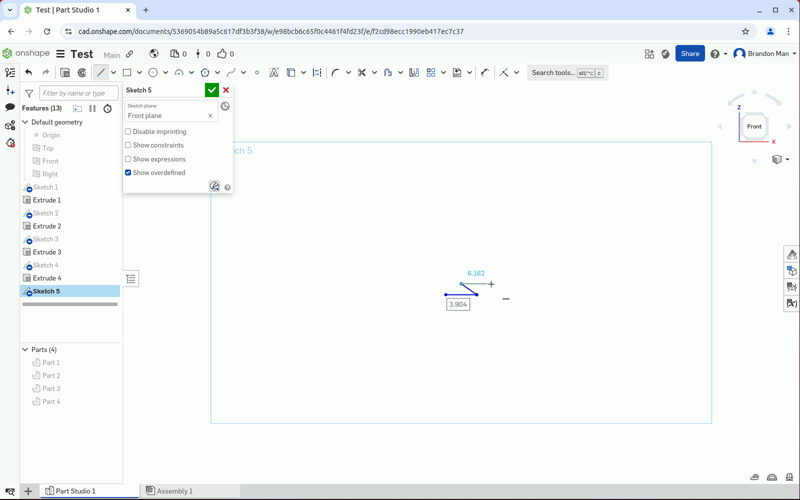
mouse_move(445, 294)
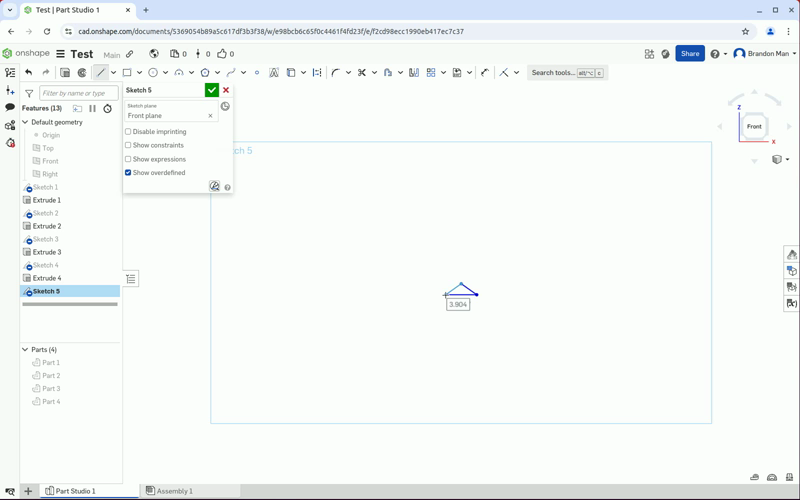
key_up(shift)
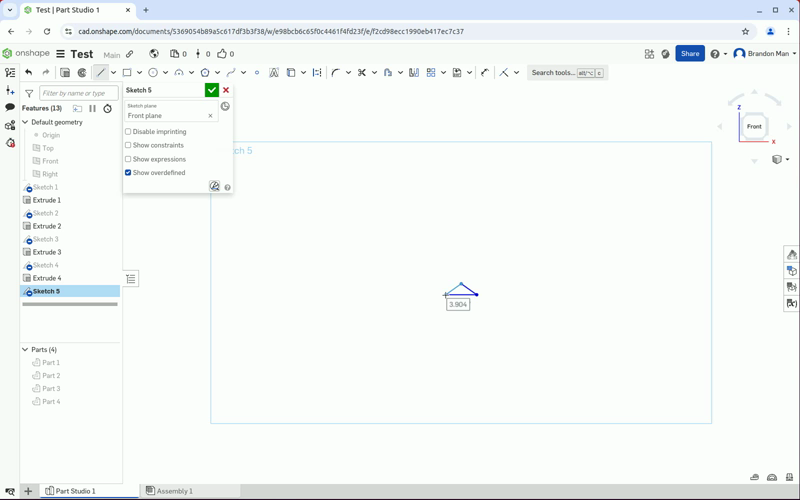
click(445, 294)
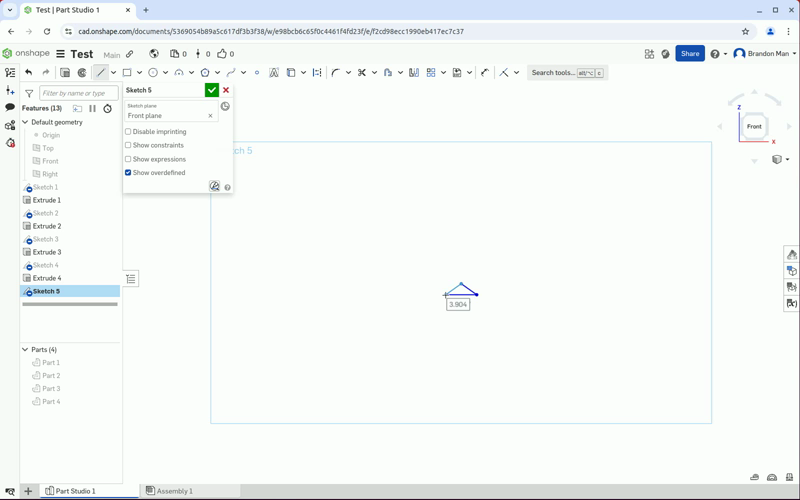
key(esc)
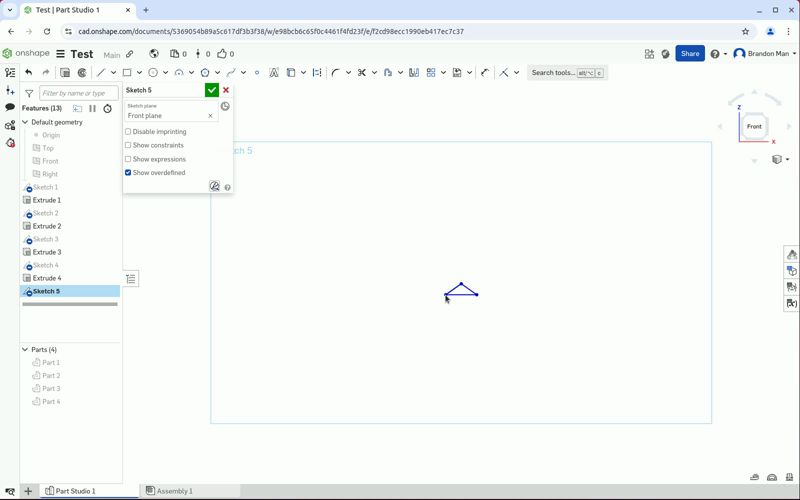
mouse_move(460, 293)
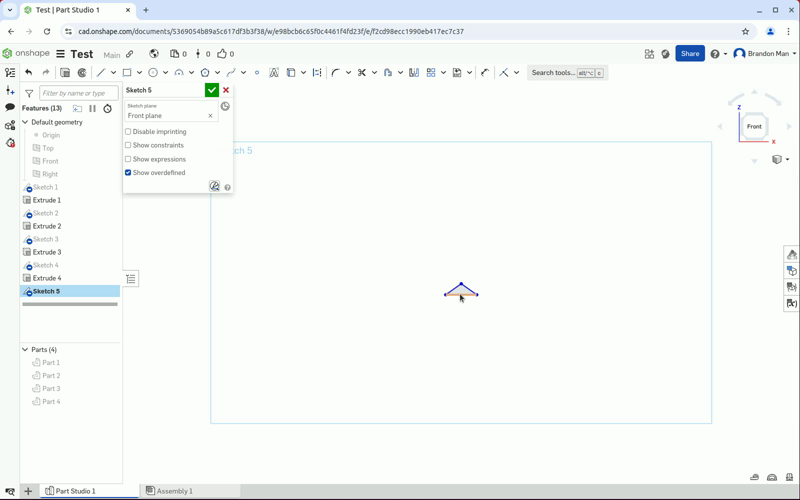
scroll(6)
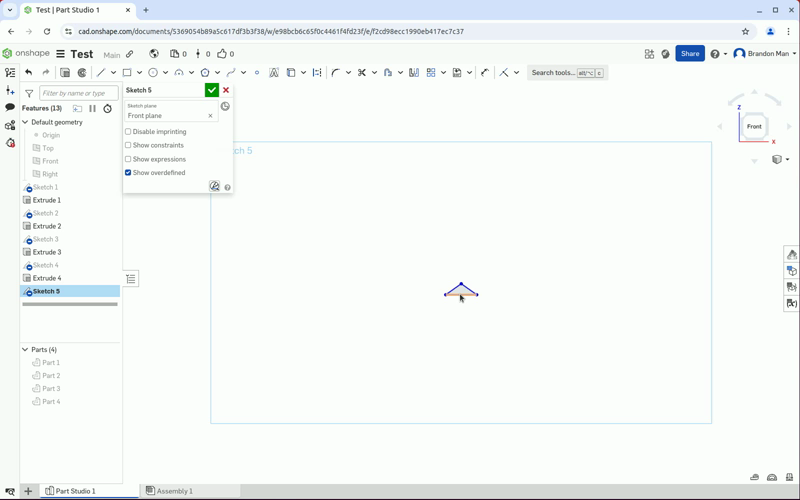
scroll(6)
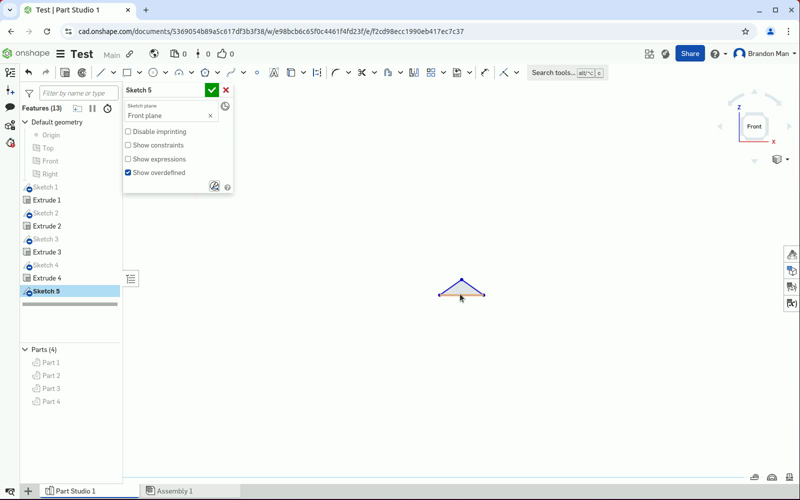
scroll(6)
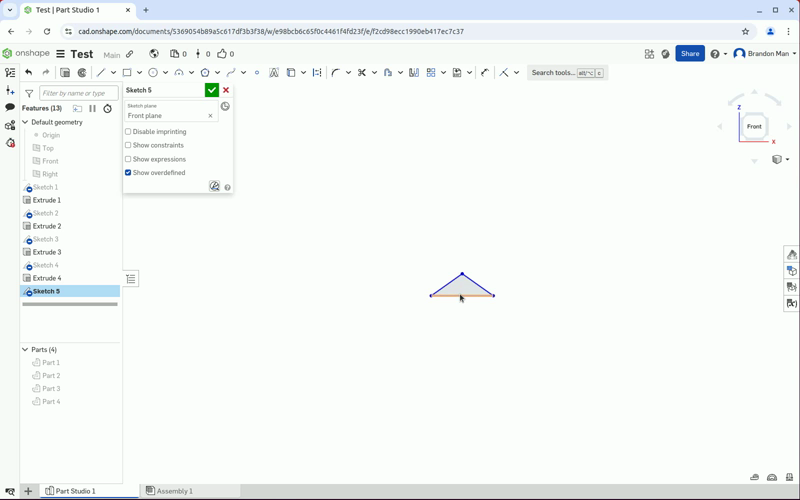
scroll(6)
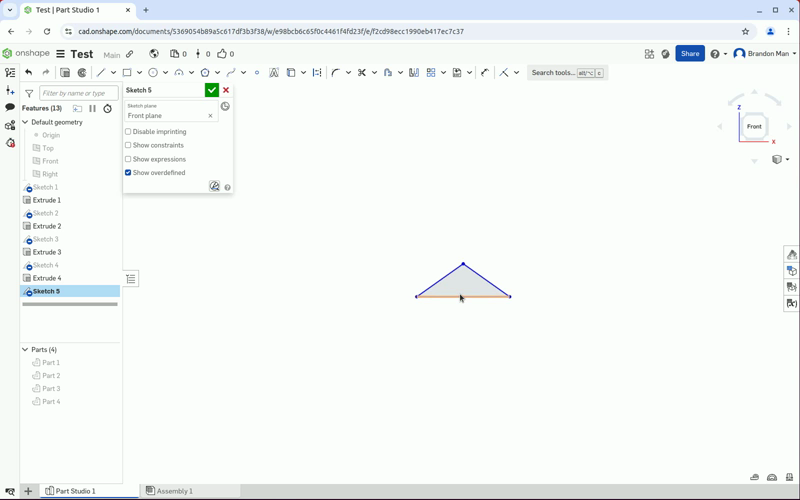
scroll(6)
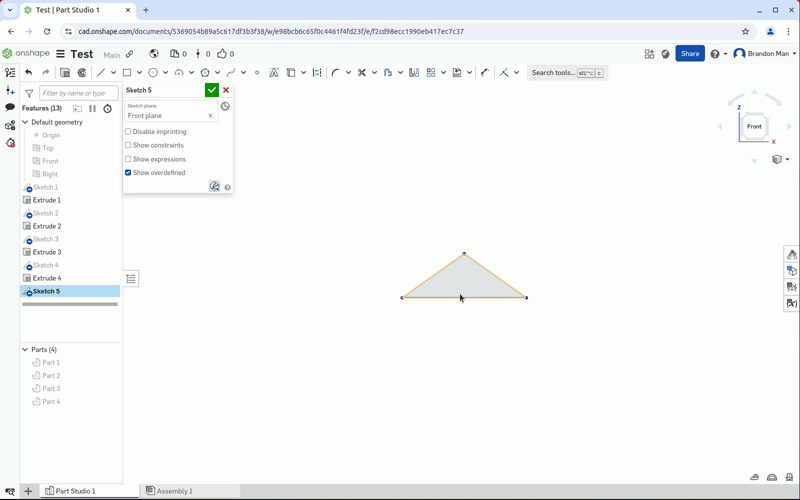
scroll(6)
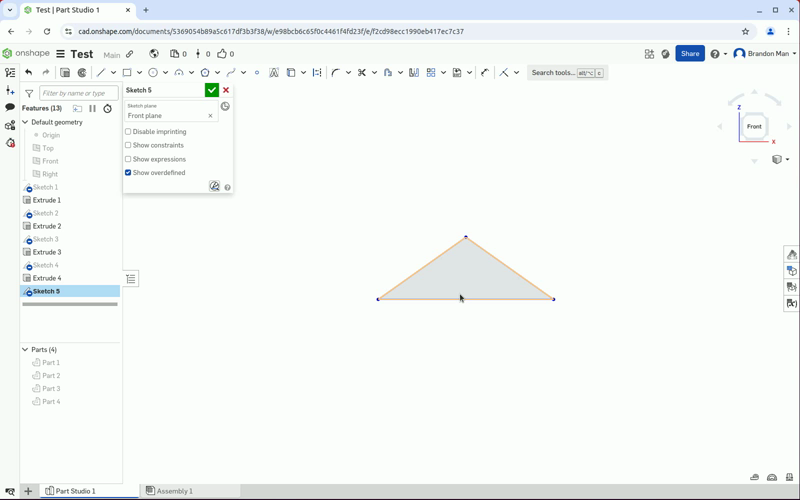
scroll(6)
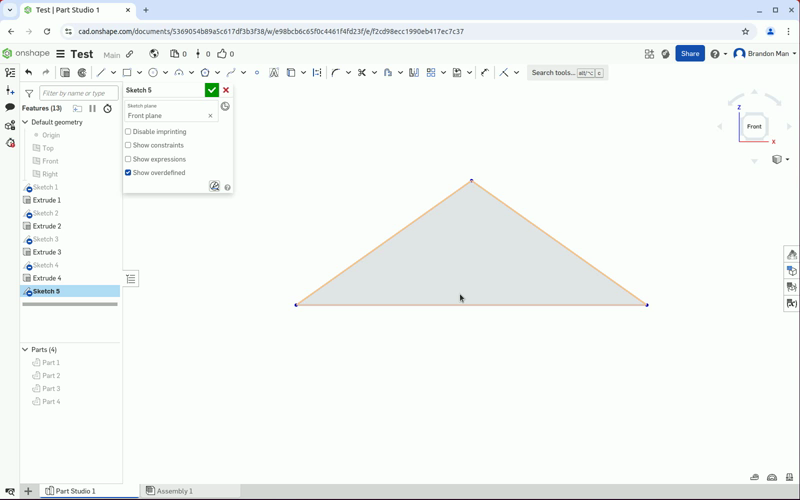
click(460, 293)
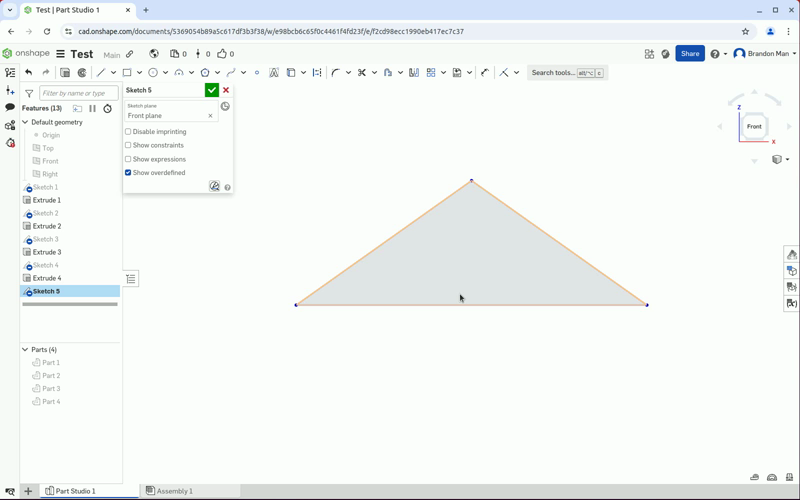
scroll(-6)
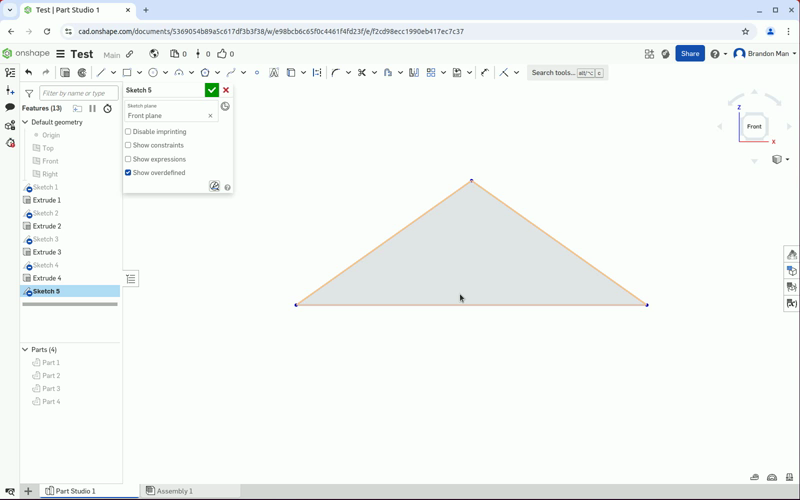
scroll(-6)
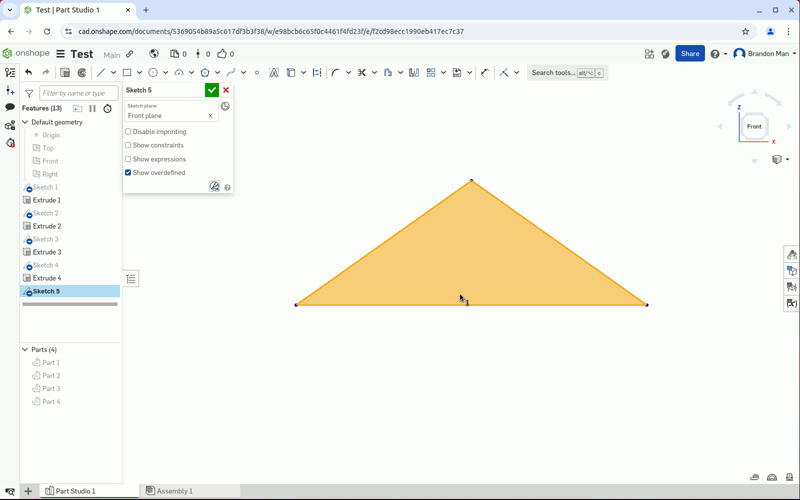
scroll(-6)
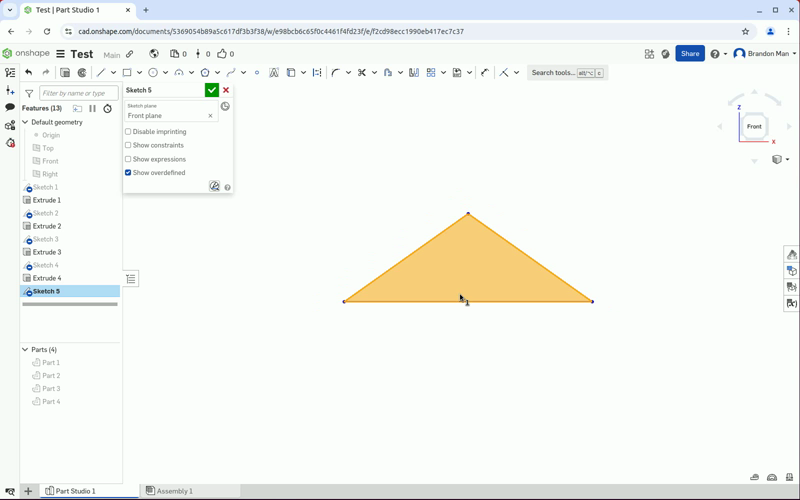
scroll(-6)
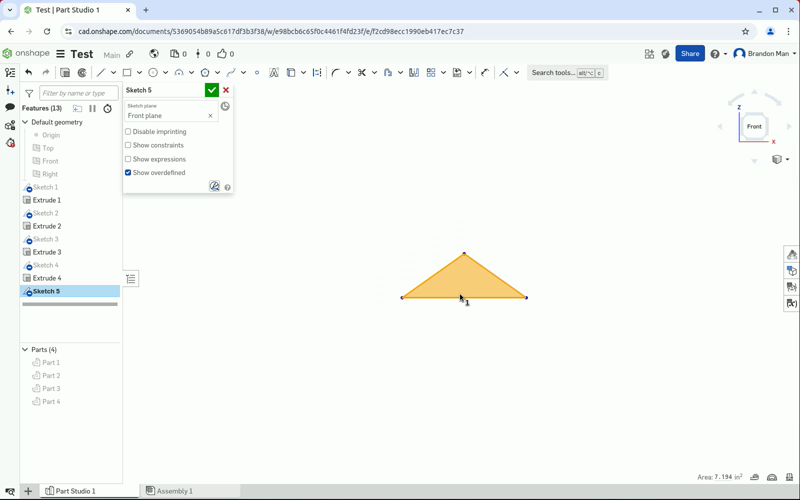
scroll(-6)
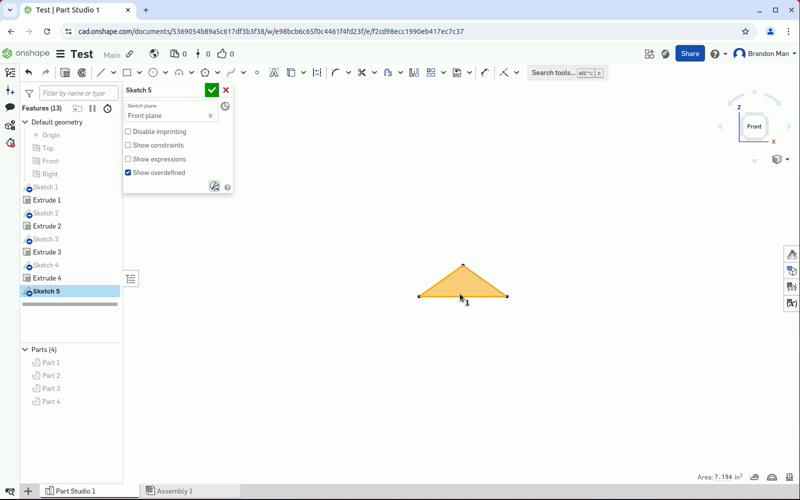
scroll(-6)
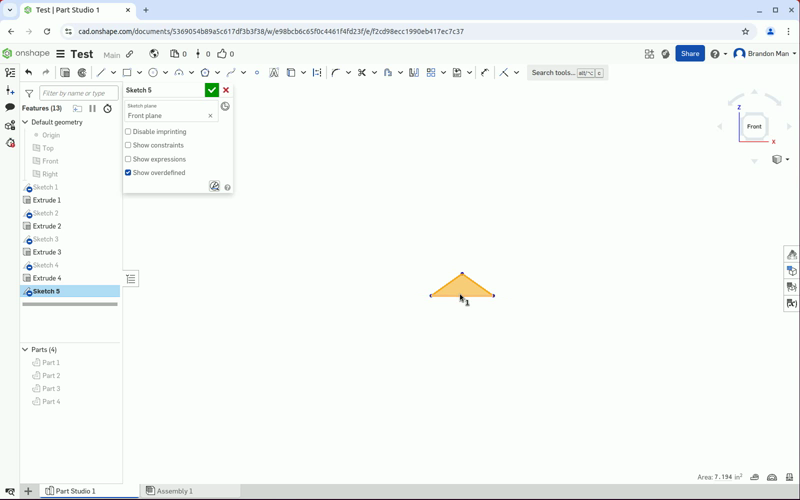
scroll(-6)
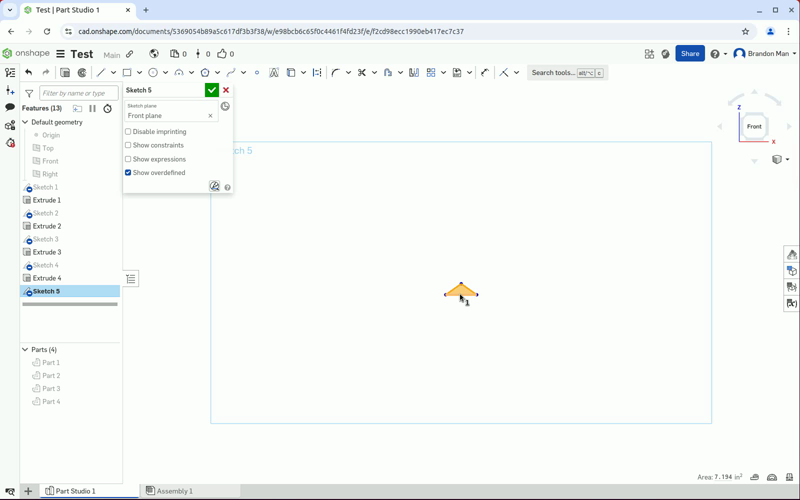
mouse_move(73, 352)
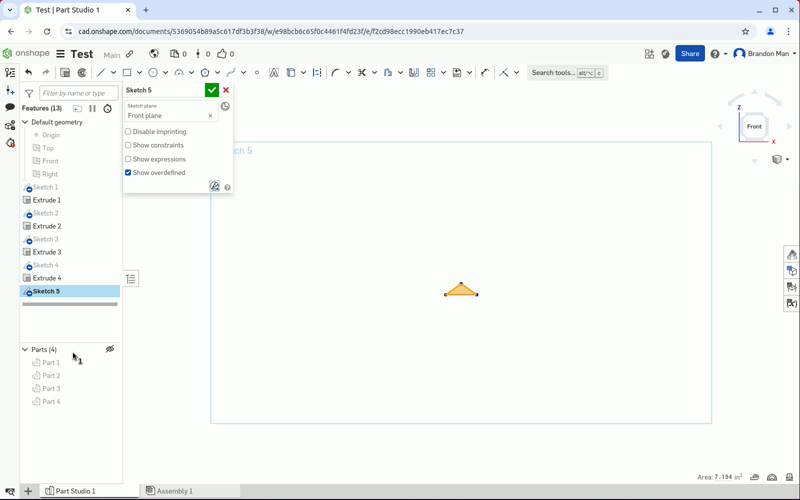
key(shift+y)
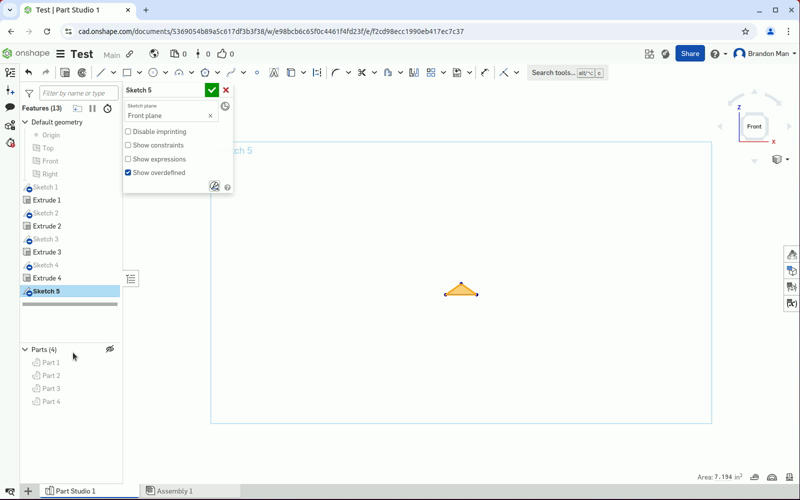
key(shift+e)
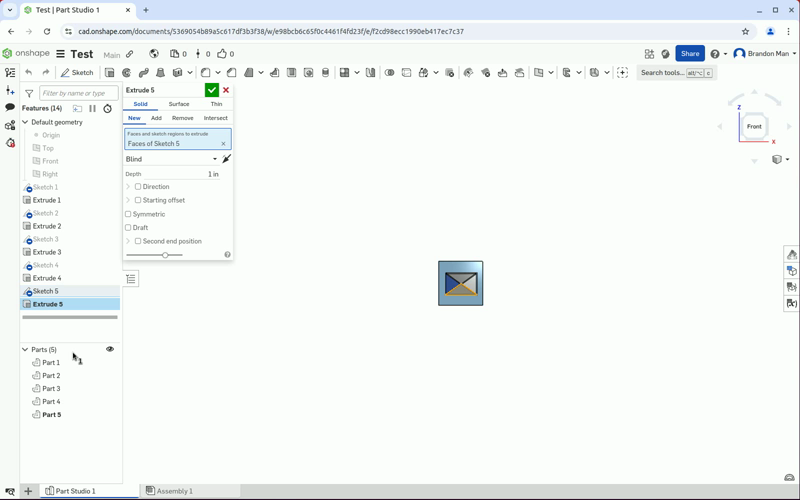
mouse_move(143, 106)
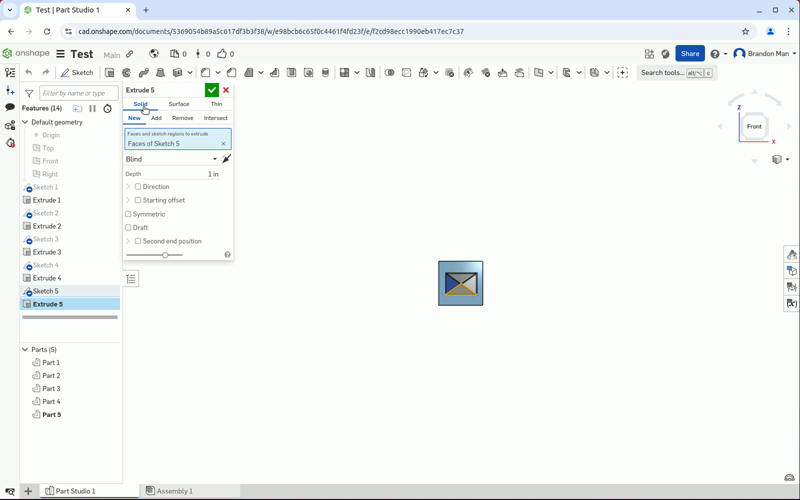
click(143, 106)
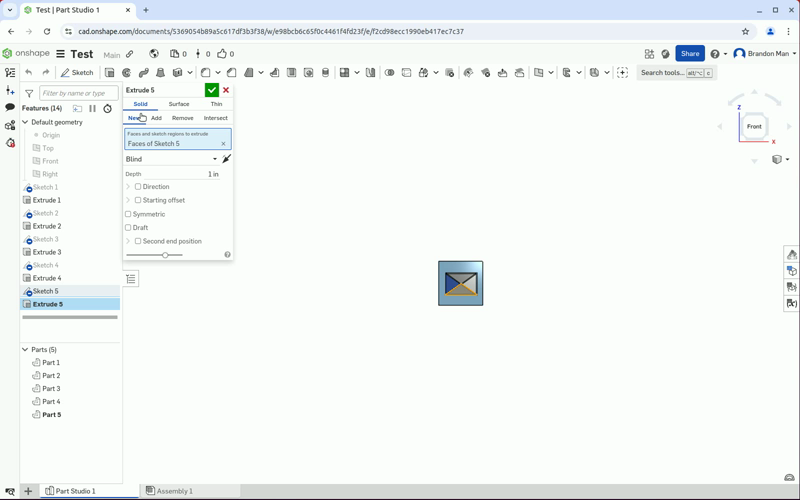
mouse_move(137, 120)
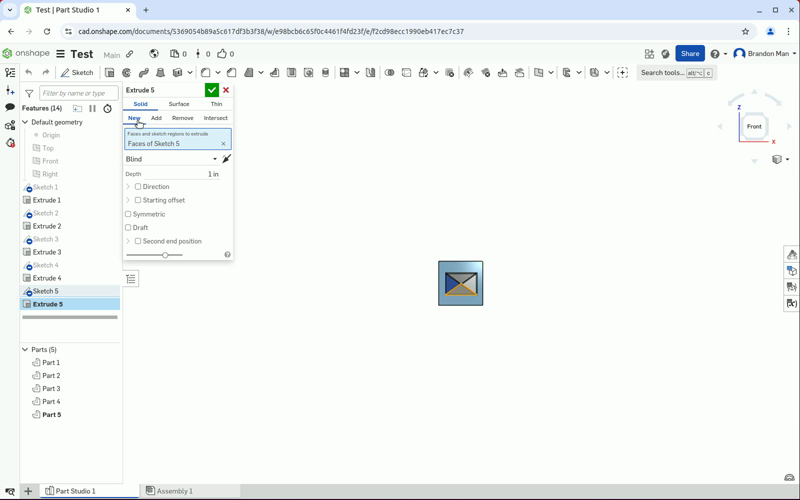
click(137, 120)
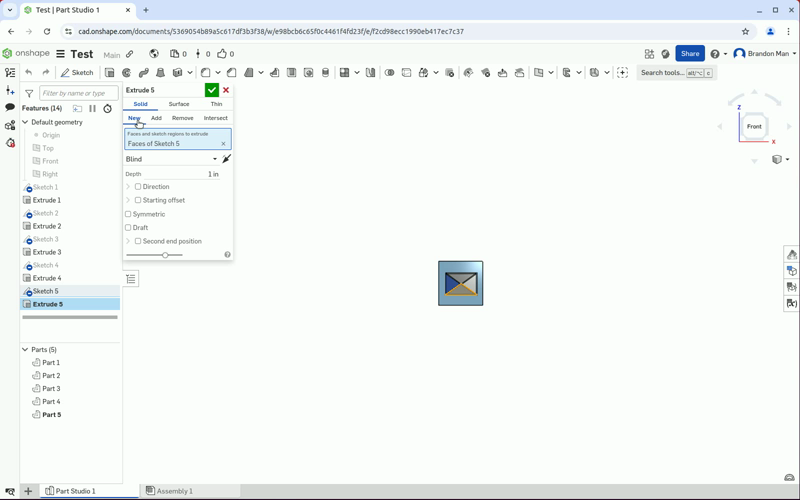
key(tab, 4)
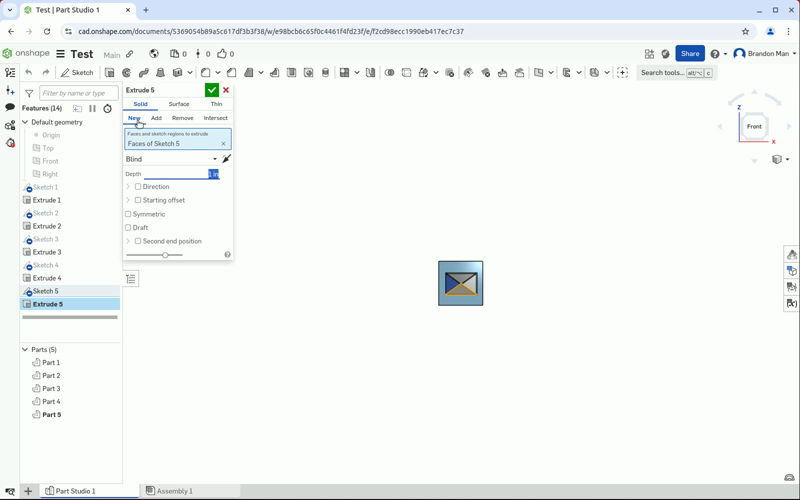
text(-0.481)
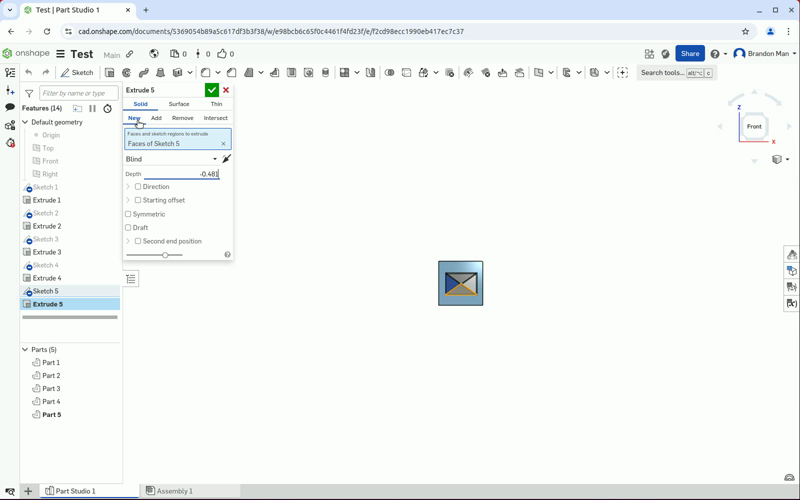
key(enter)
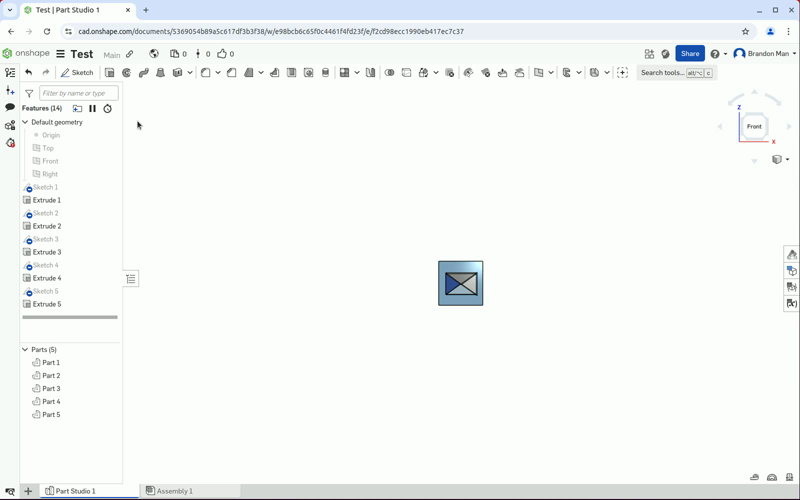
key(shift+h)
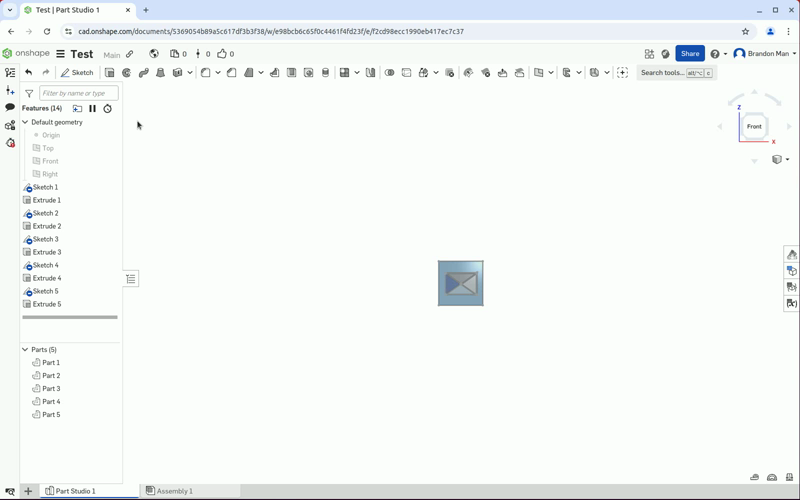
key(shift+h)
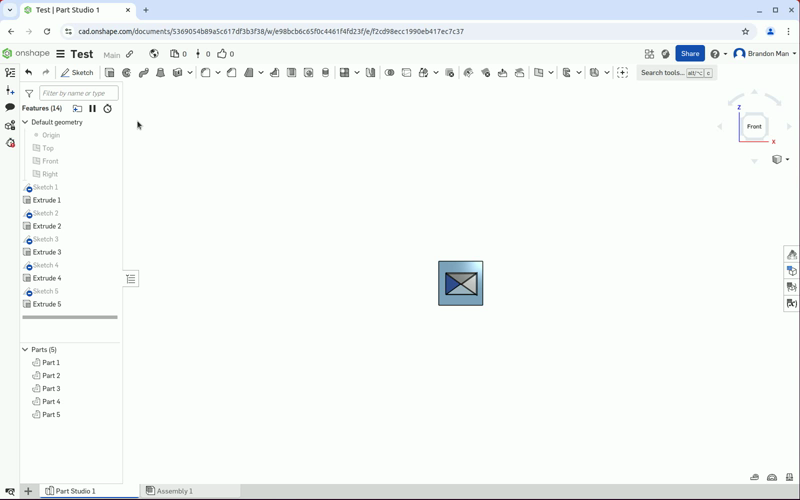
mouse_move(73, 189)
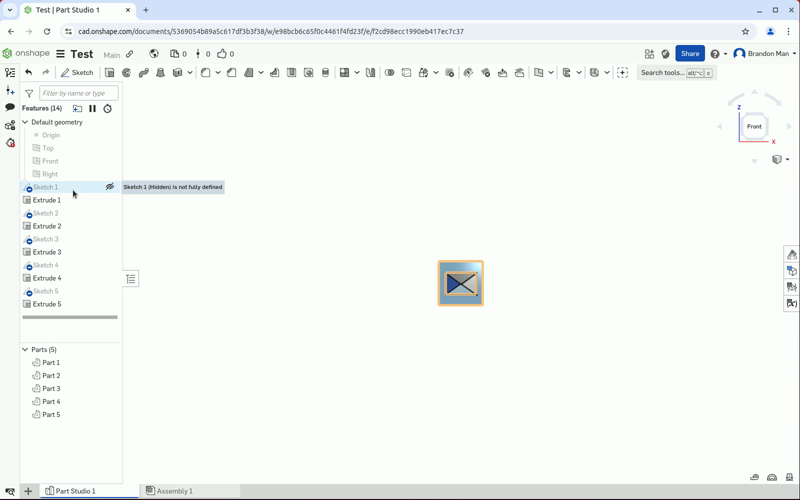
click(73, 189)
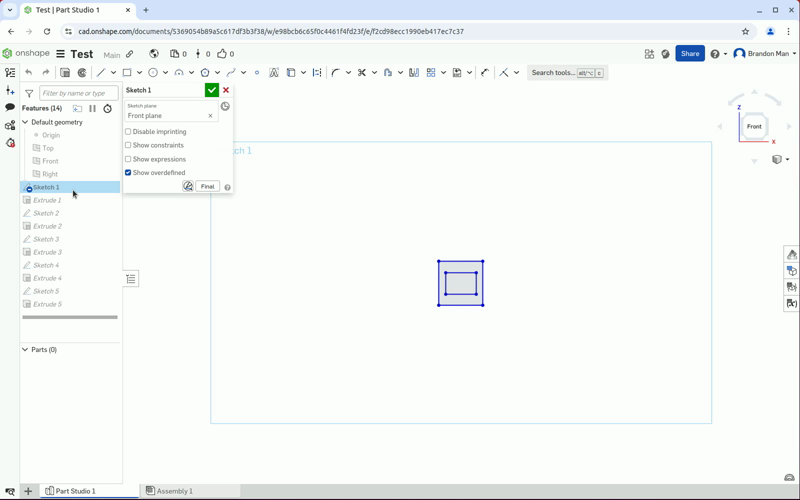
mouse_move(229, 92)
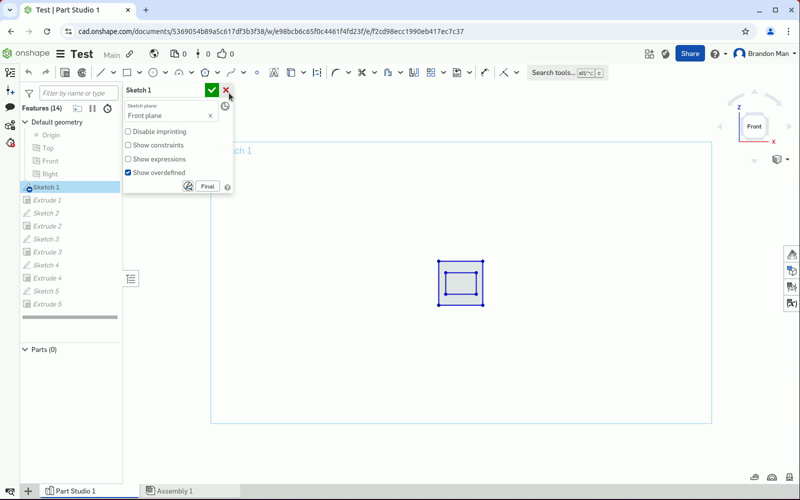
click(229, 92)
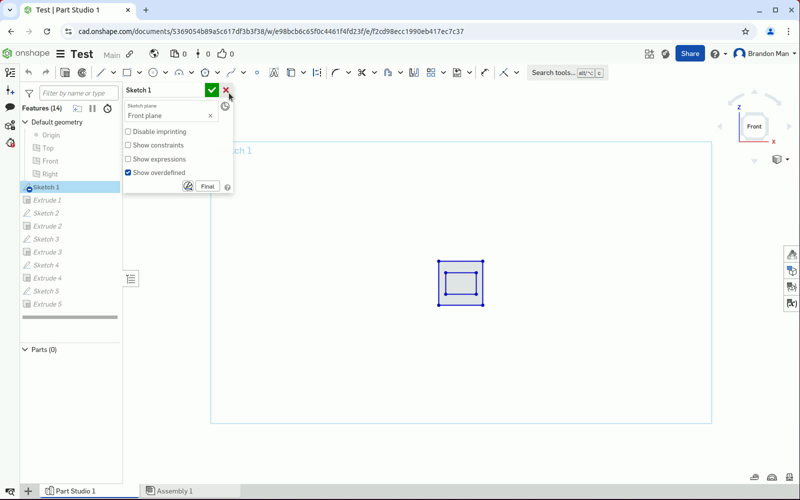
key(shift+s)
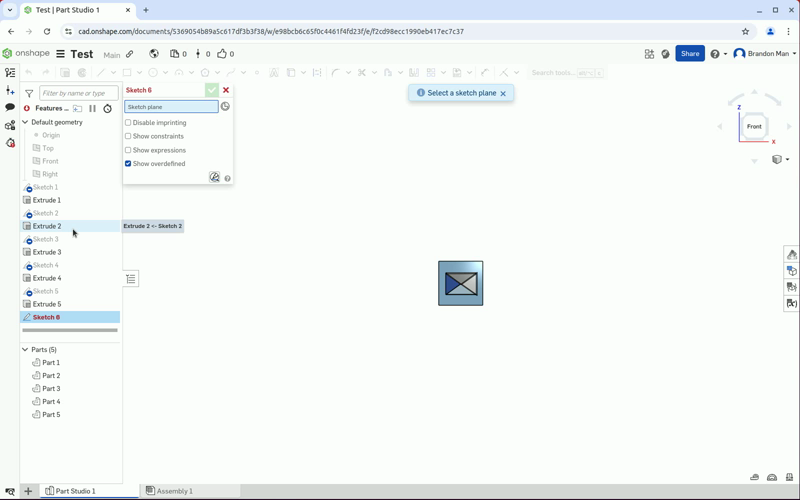
scroll(3)
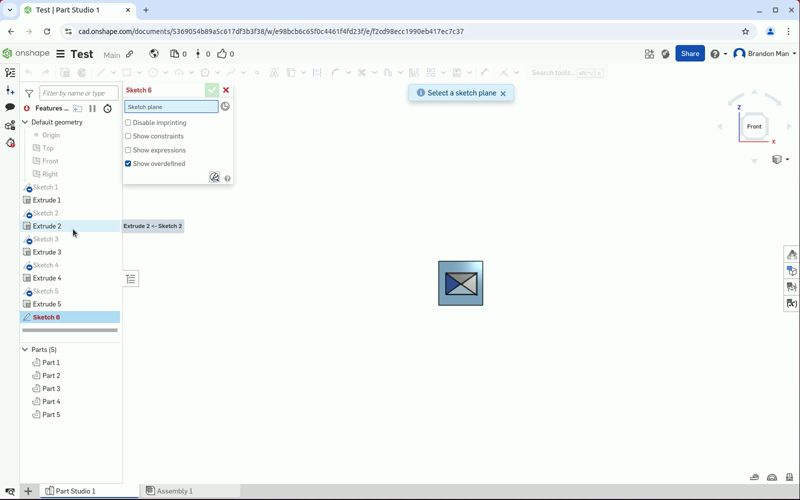
mouse_move(73, 163)
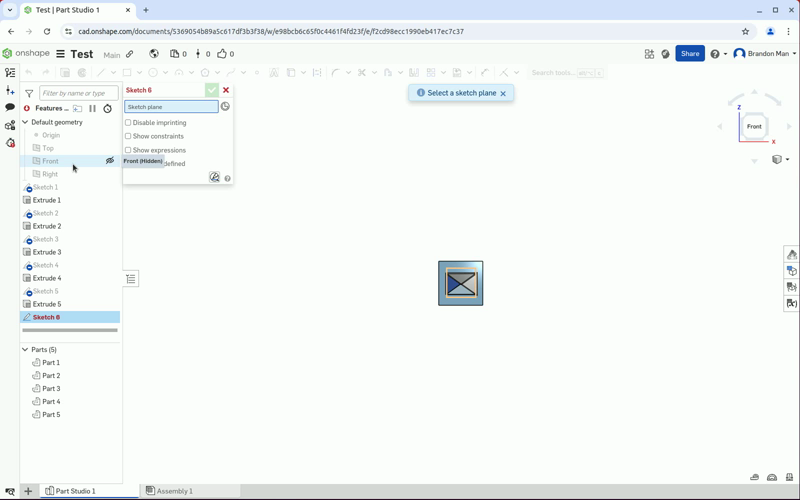
click(73, 163)
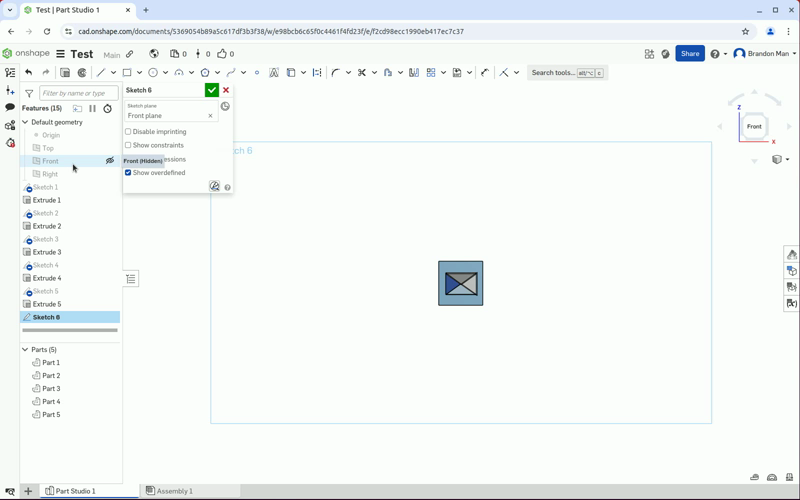
mouse_move(73, 352)
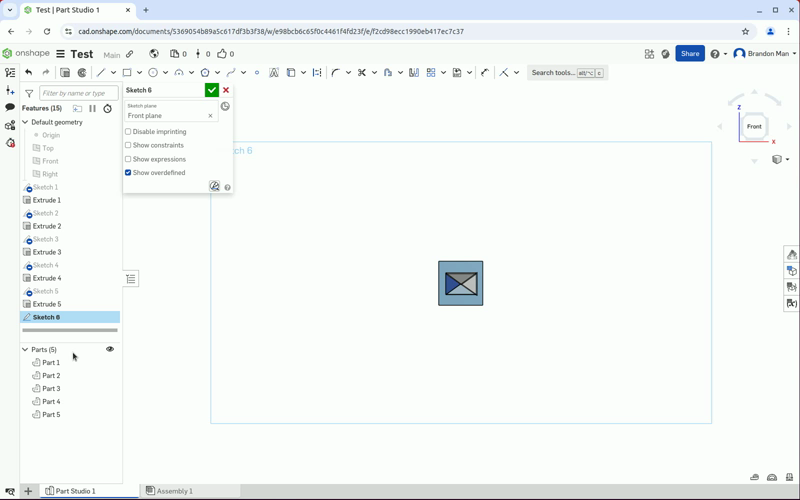
key(y)
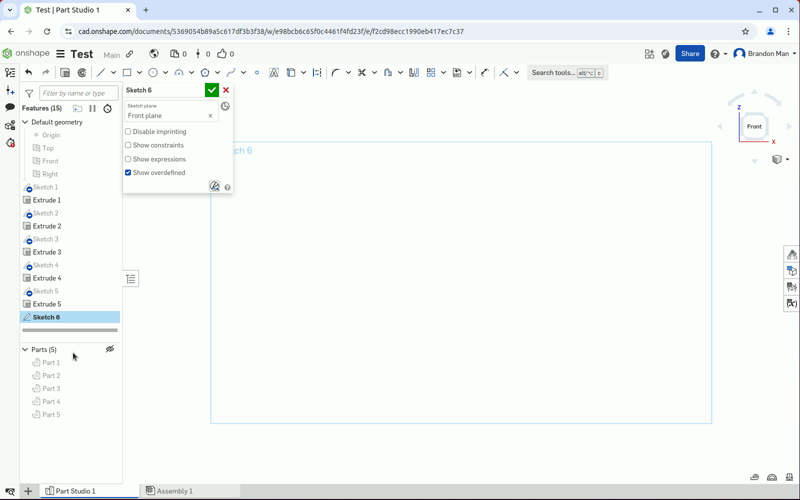
key(l)
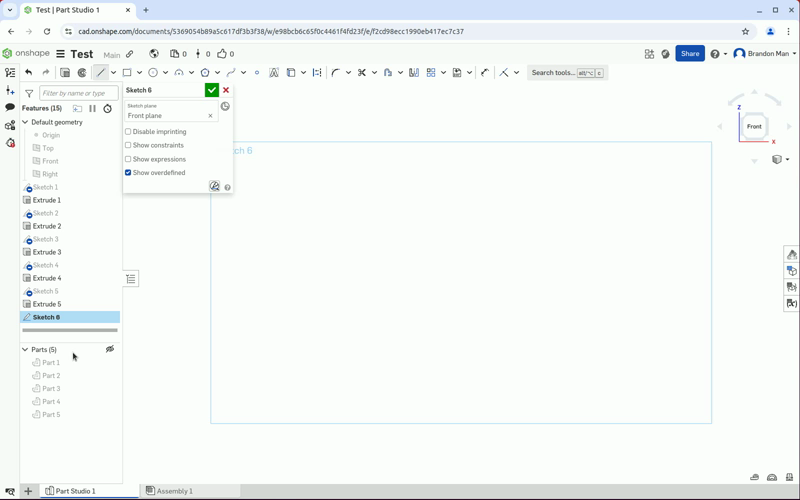
key_down(shift)
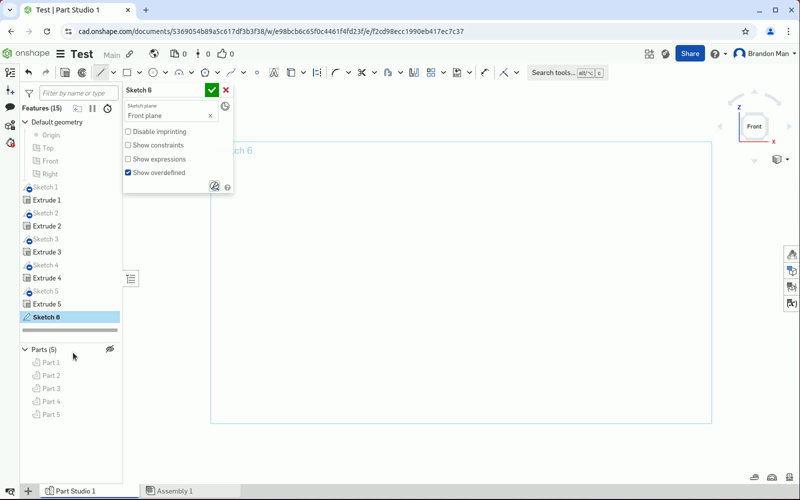
mouse_move(445, 273)
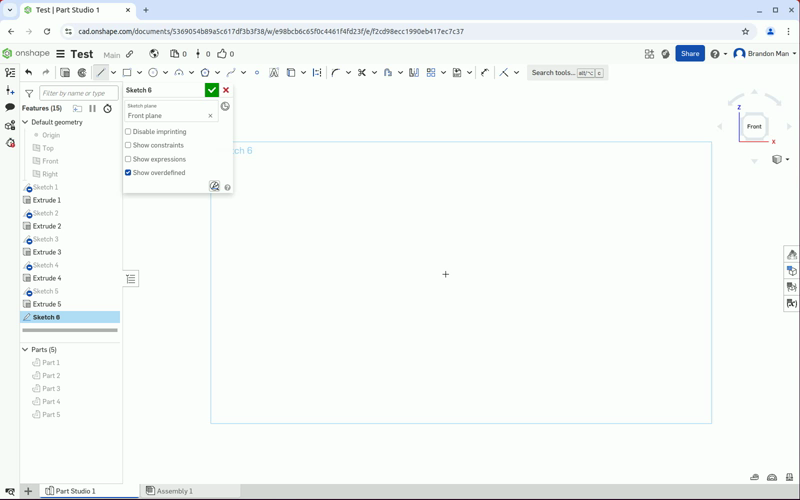
click(445, 273)
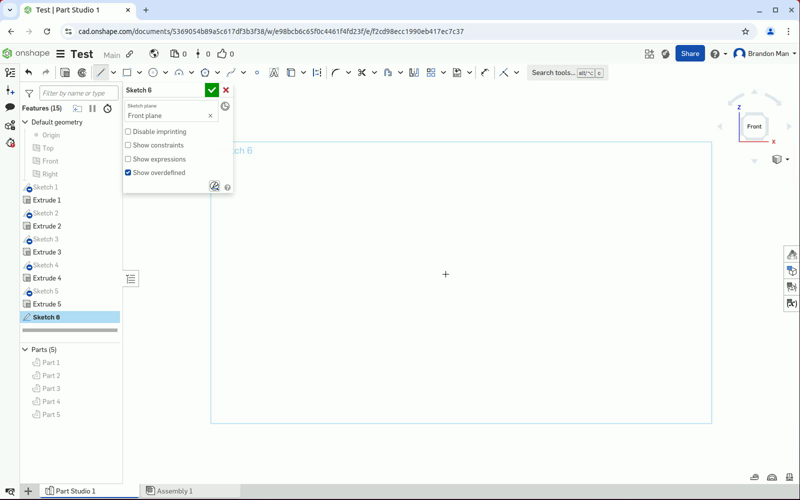
key_up(shift)
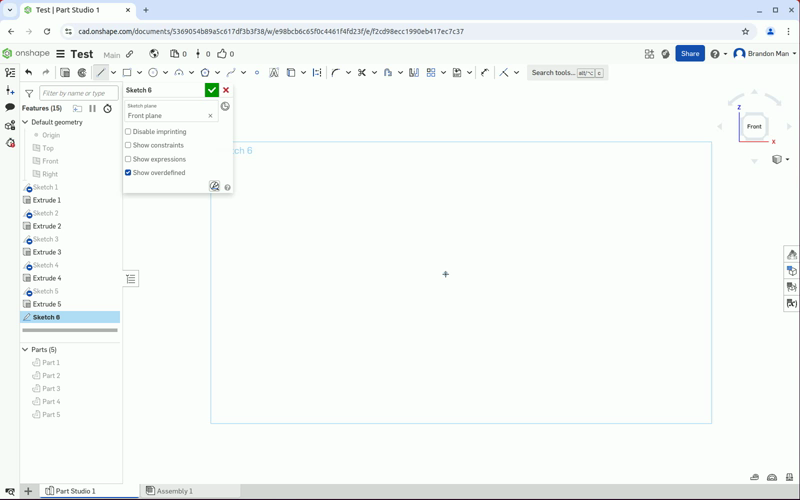
key_down(shift)
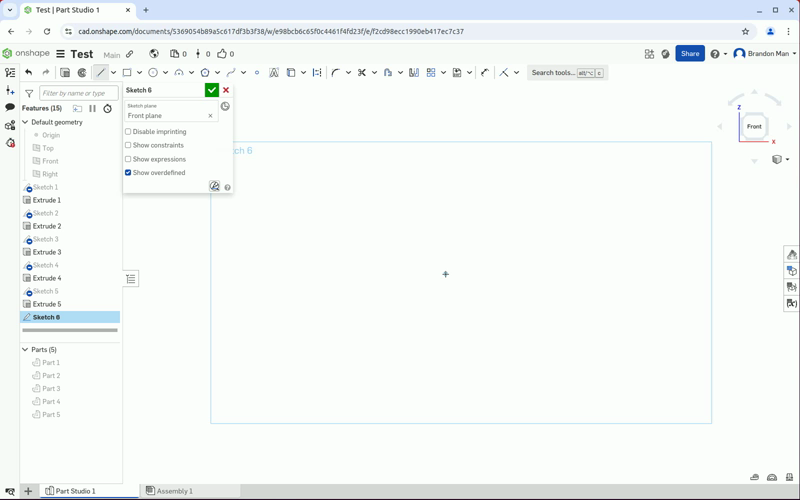
mouse_move(475, 273)
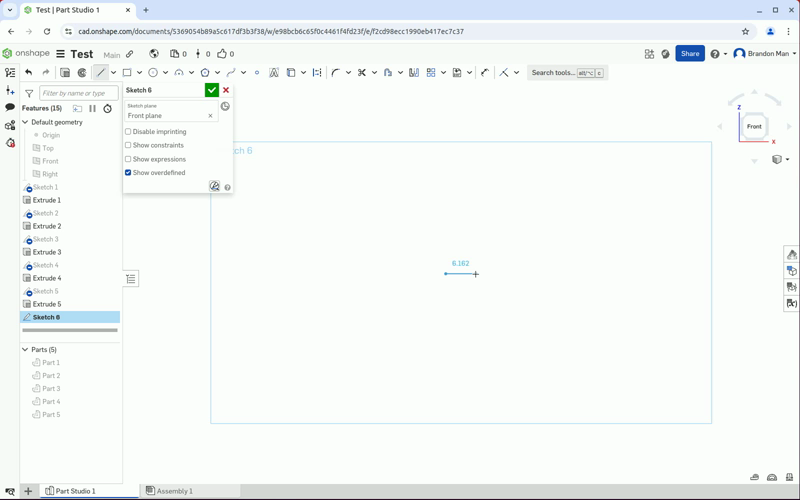
mouse_move(461, 284)
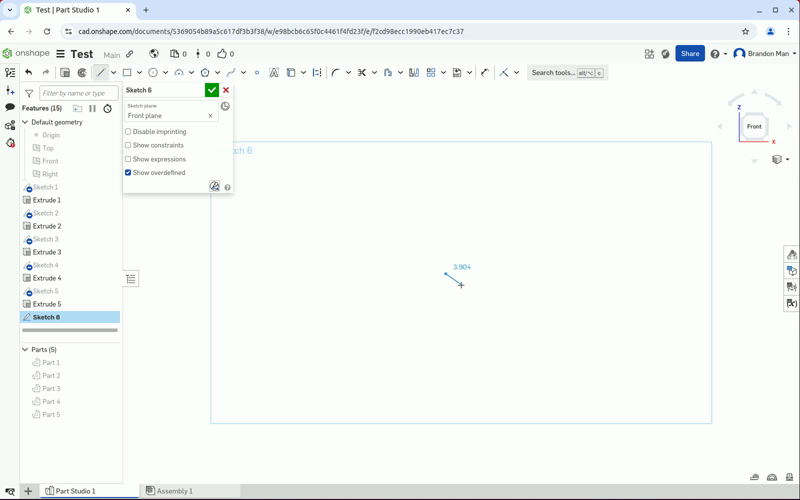
click(461, 284)
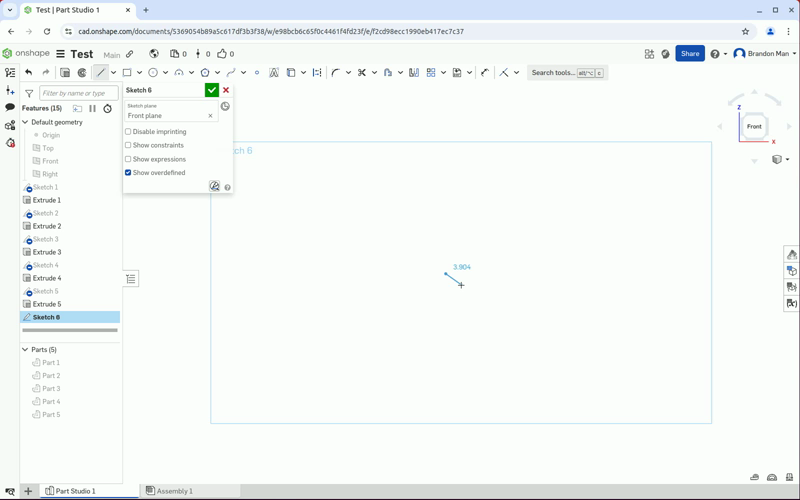
key_up(shift)
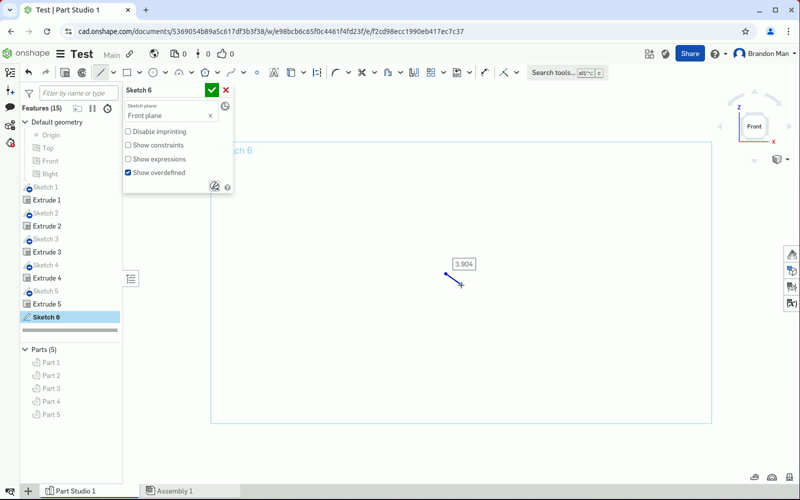
key_down(shift)
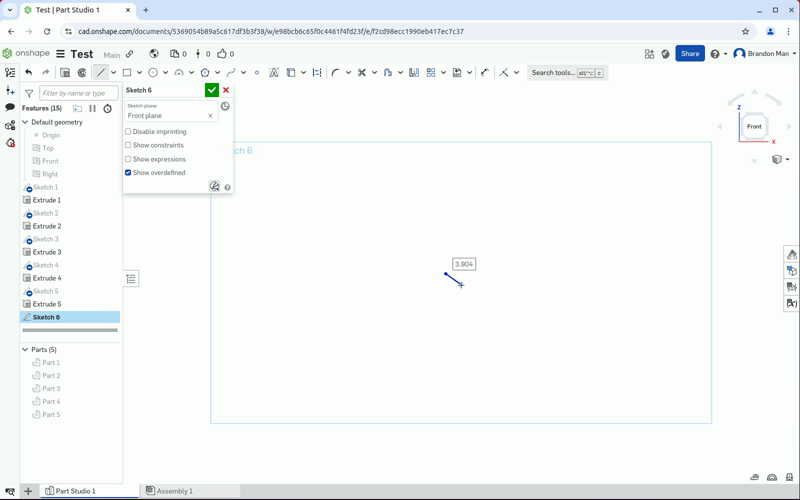
mouse_move(491, 284)
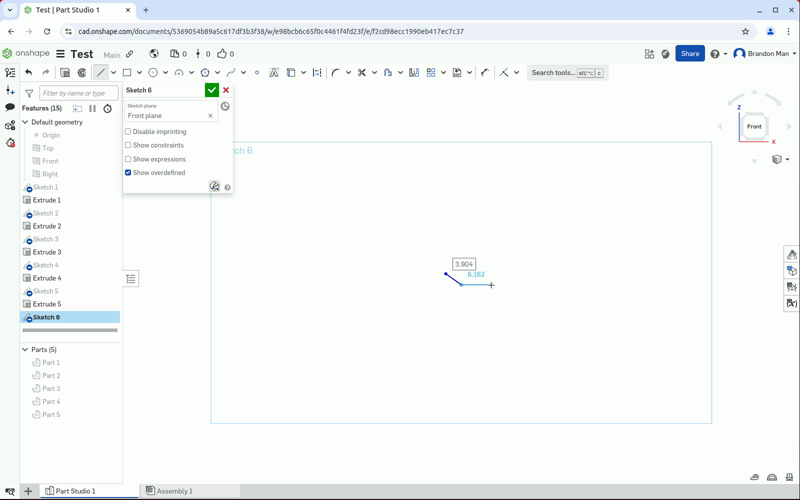
mouse_move(476, 273)
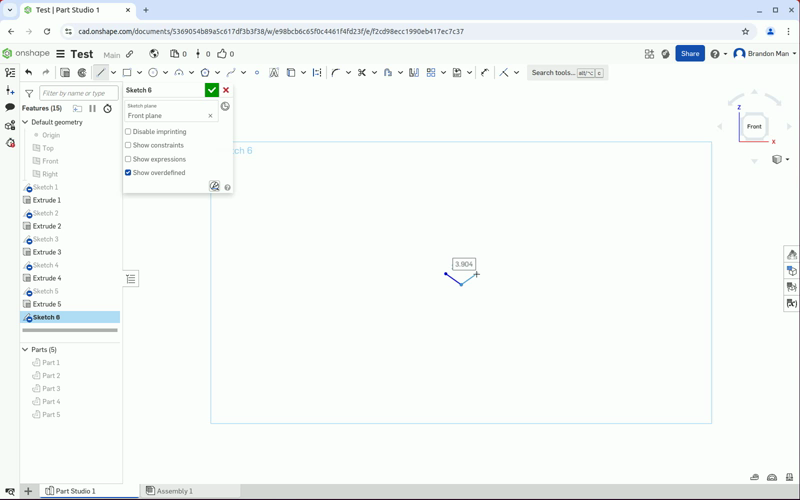
click(476, 273)
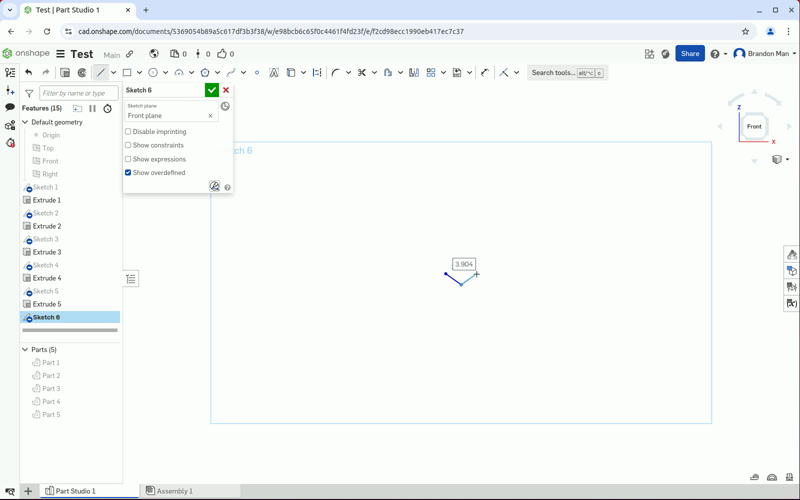
key_up(shift)
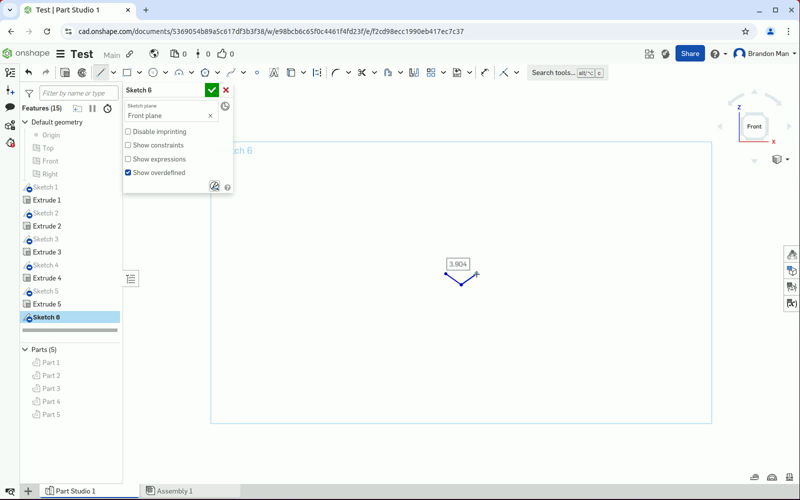
mouse_move(506, 273)
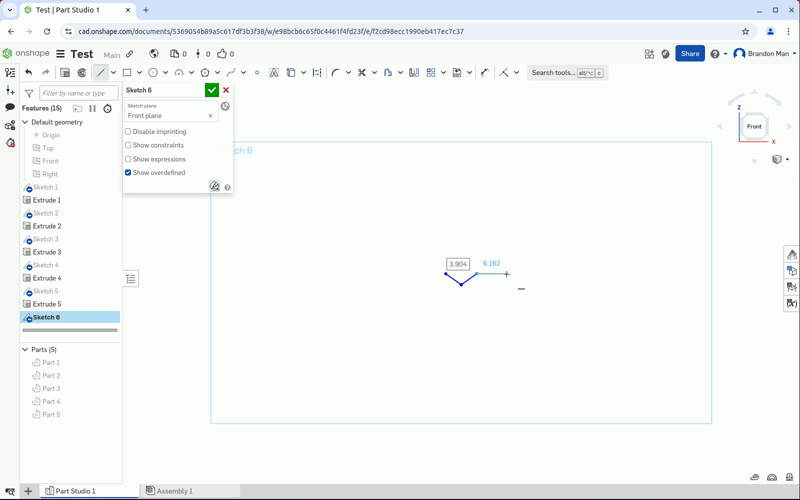
key_down(shift)
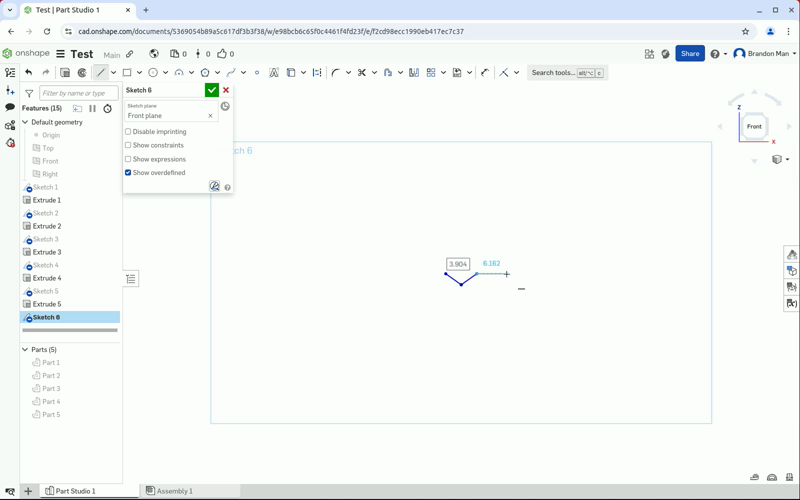
mouse_move(445, 273)
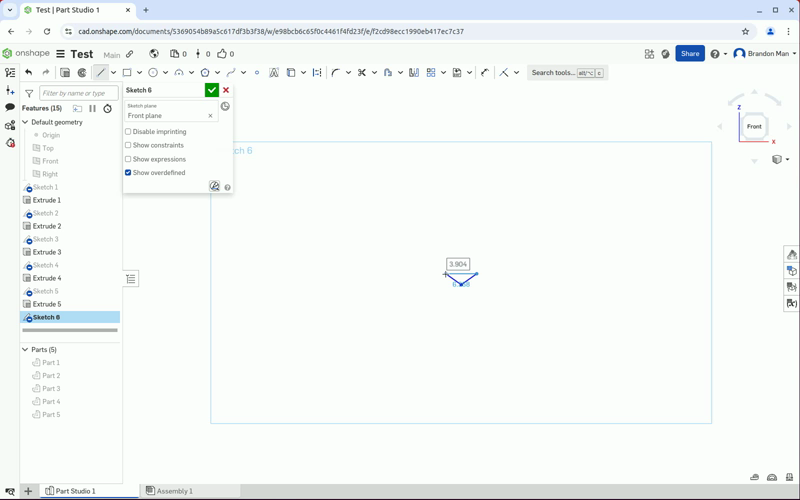
key_up(shift)
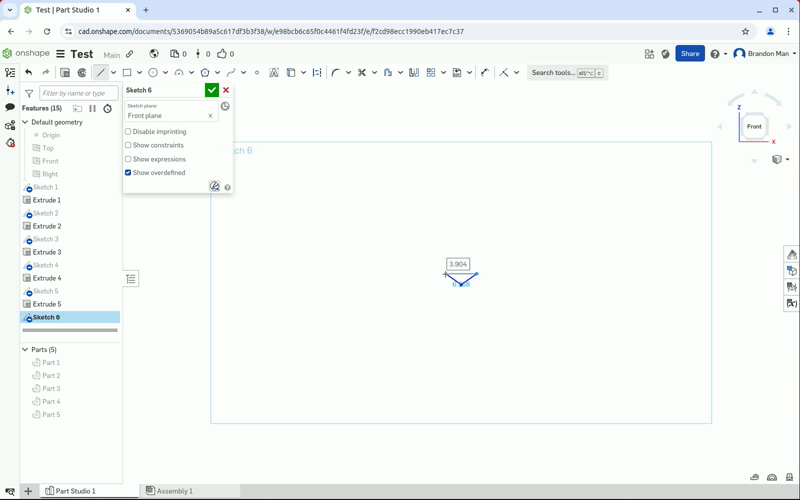
click(445, 273)
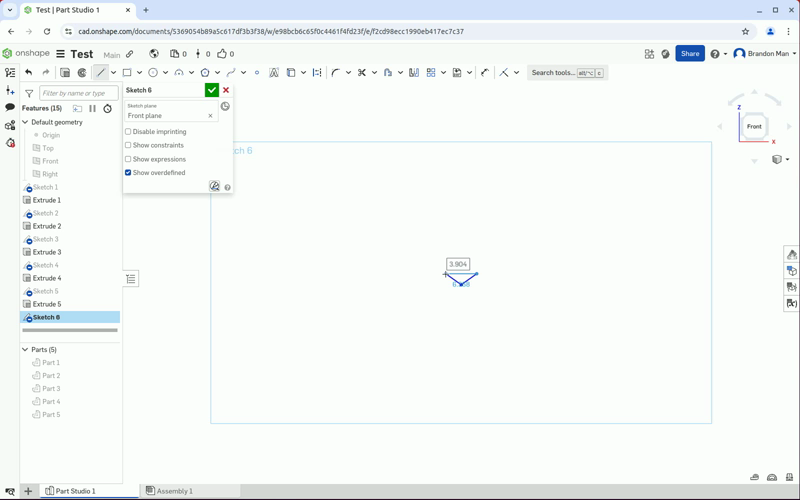
key(esc)
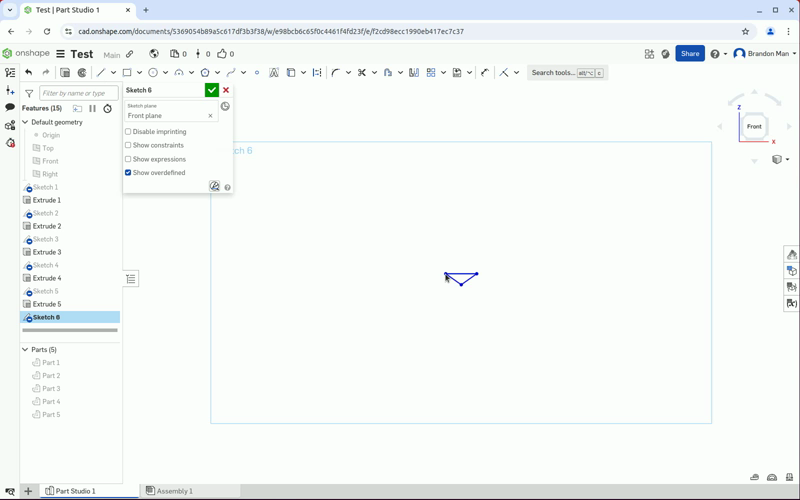
mouse_move(464, 276)
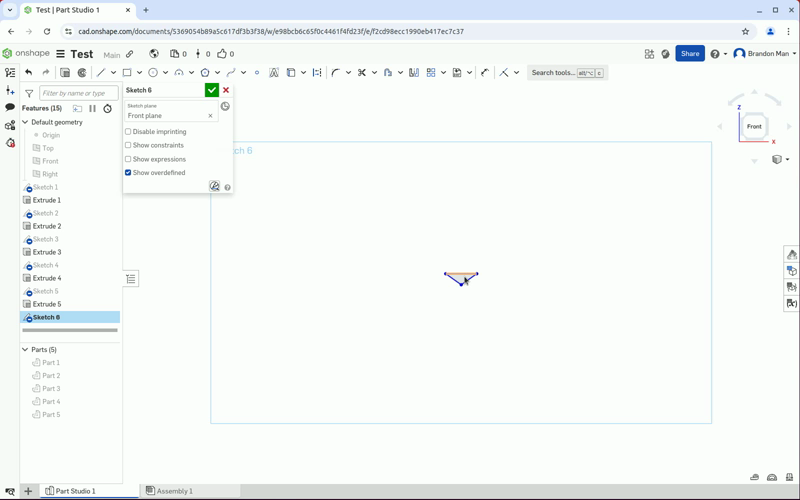
scroll(6)
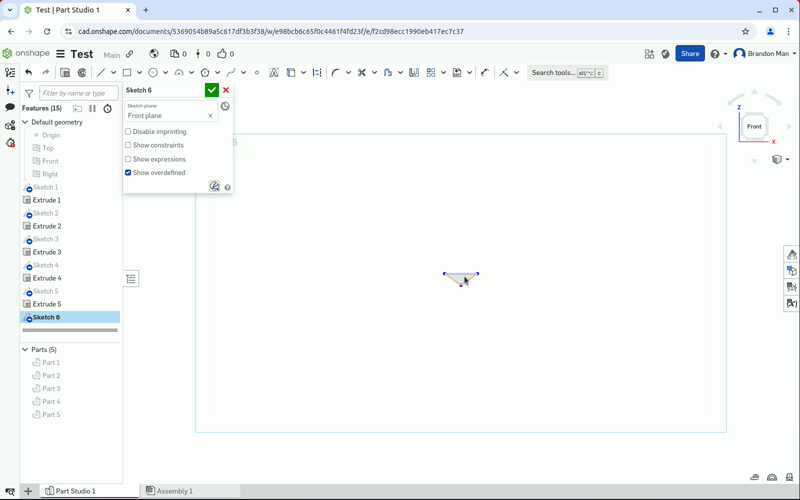
scroll(6)
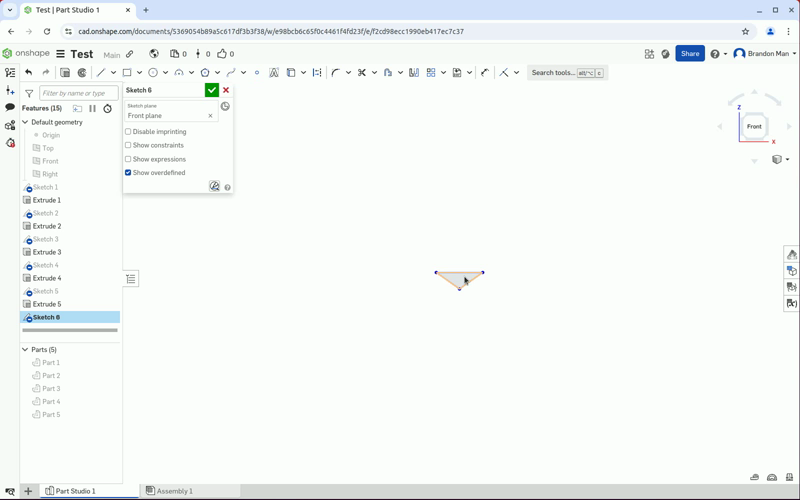
scroll(6)
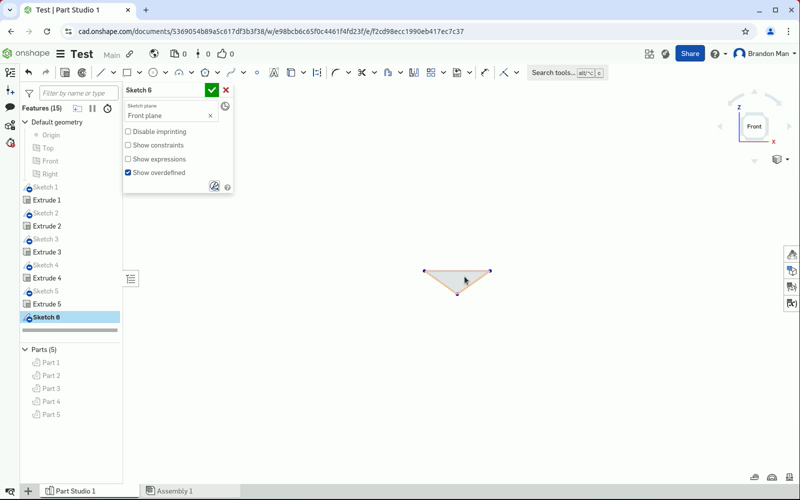
scroll(6)
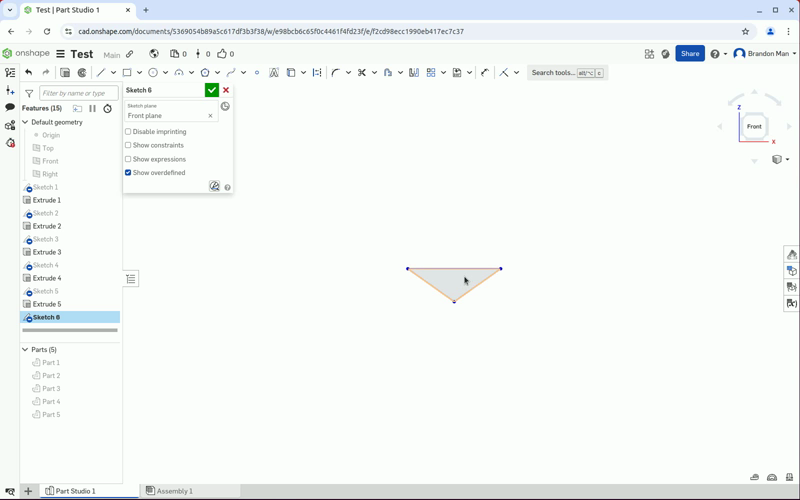
scroll(6)
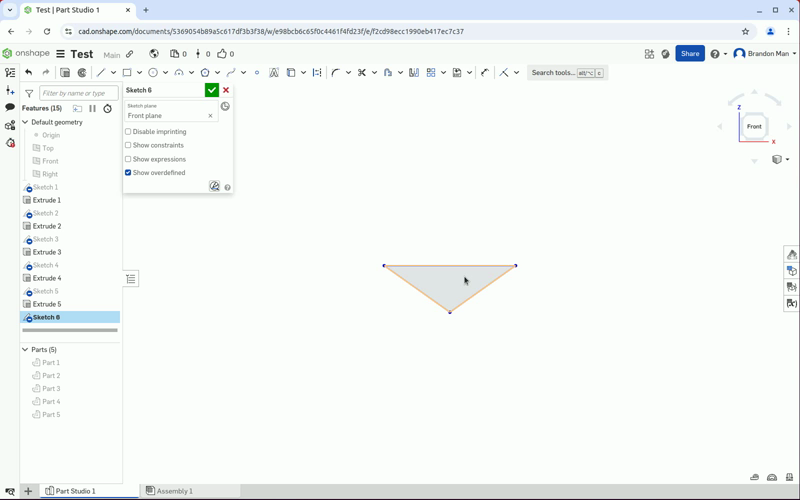
scroll(6)
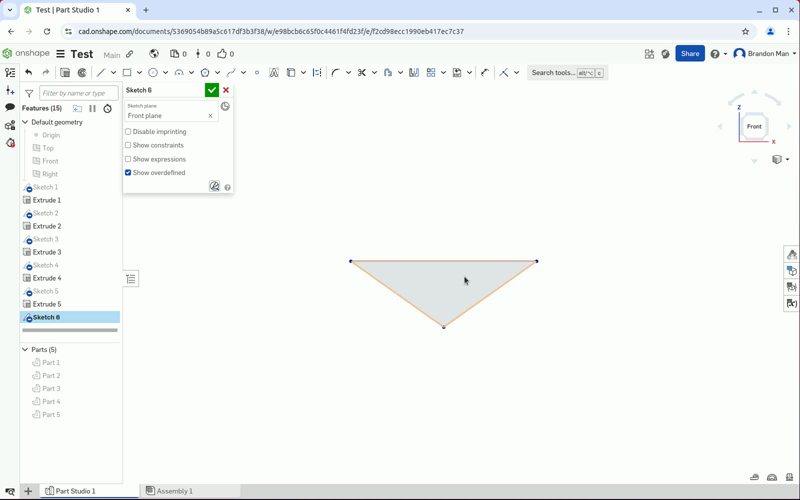
scroll(6)
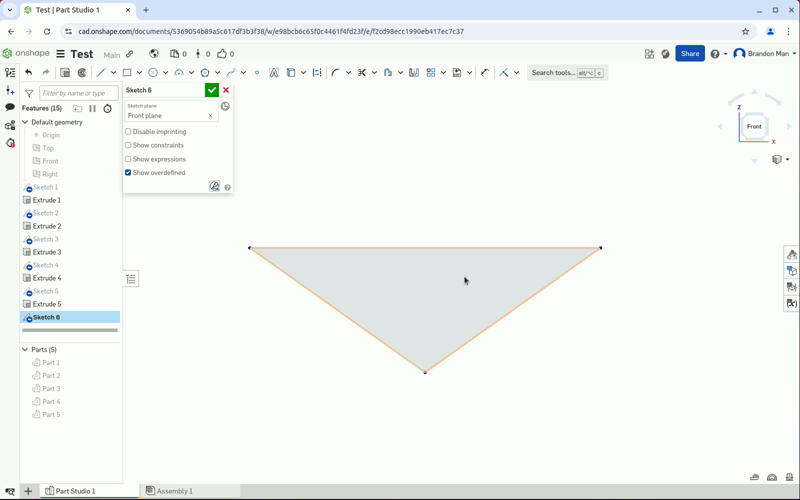
click(464, 276)
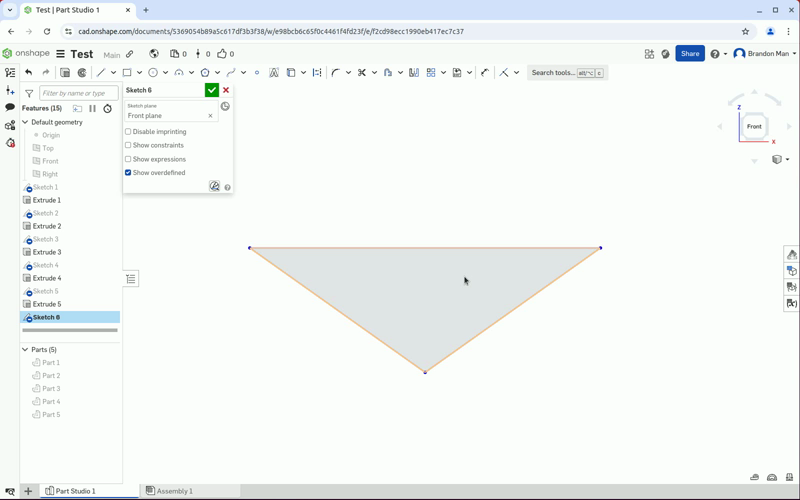
scroll(-6)
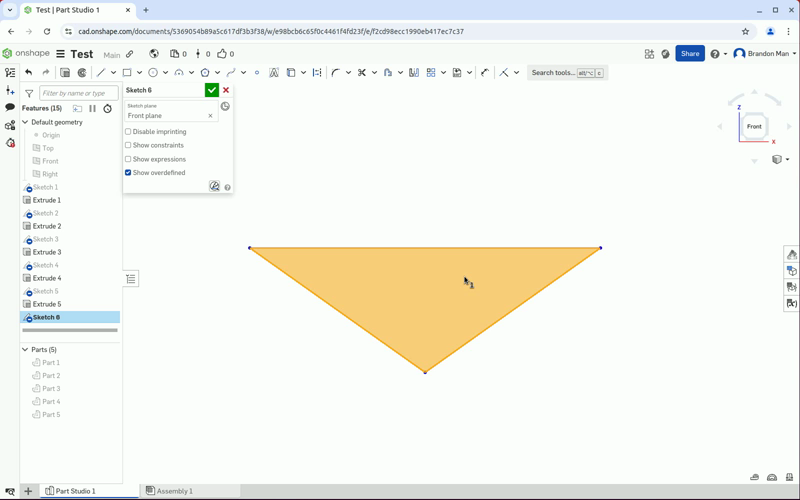
scroll(-6)
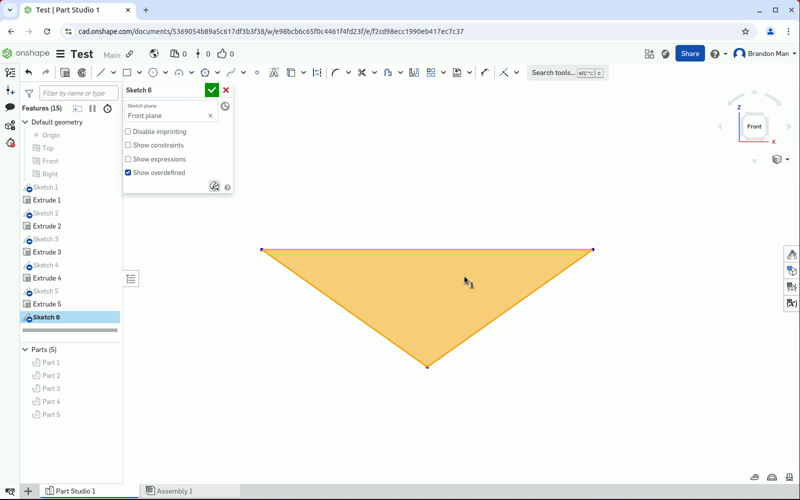
scroll(-6)
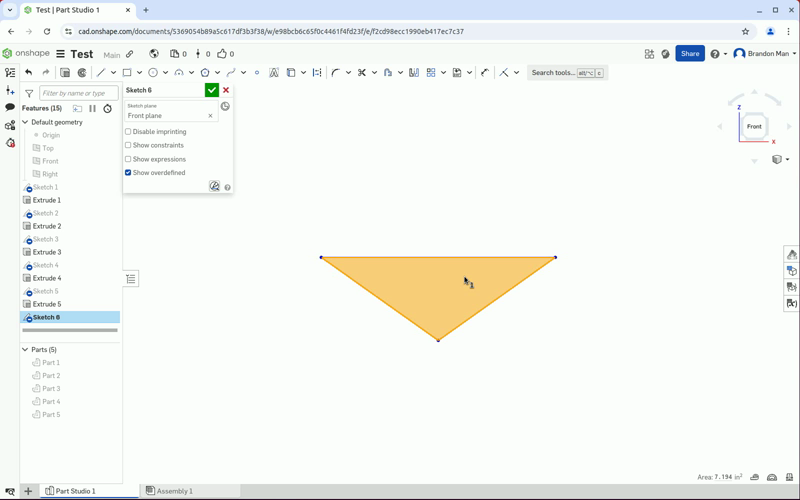
scroll(-6)
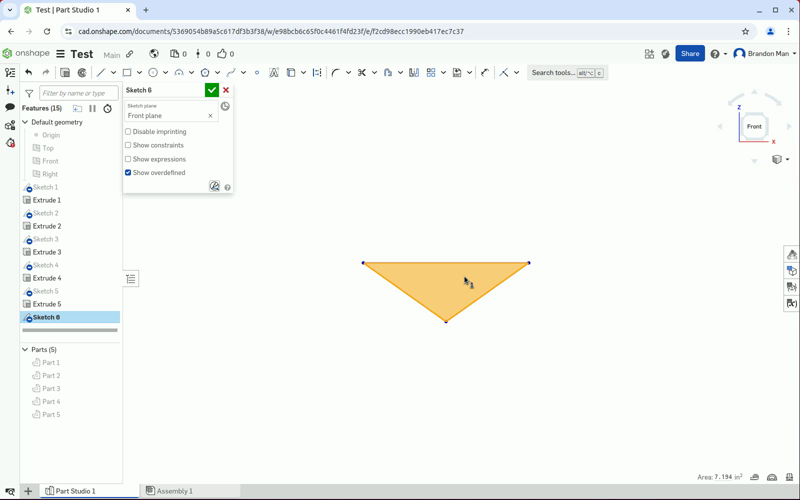
scroll(-6)
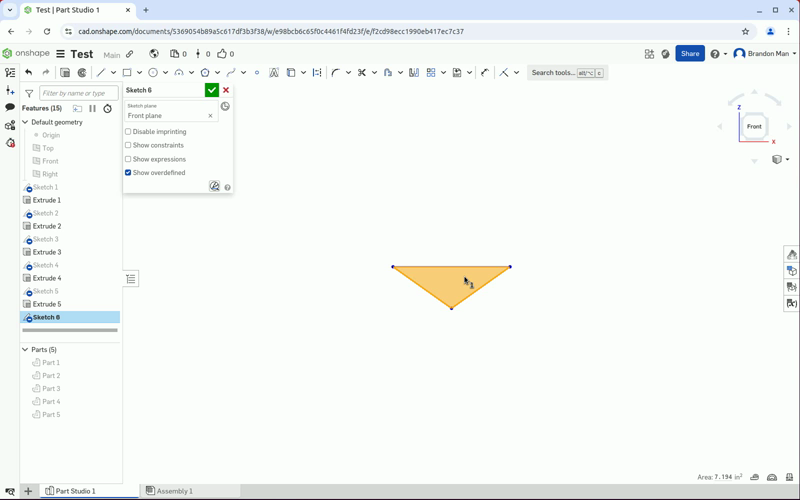
scroll(-6)
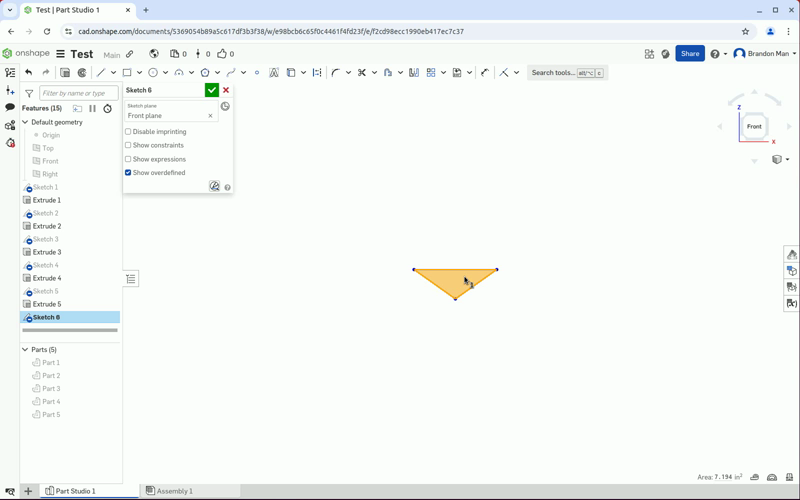
scroll(-6)
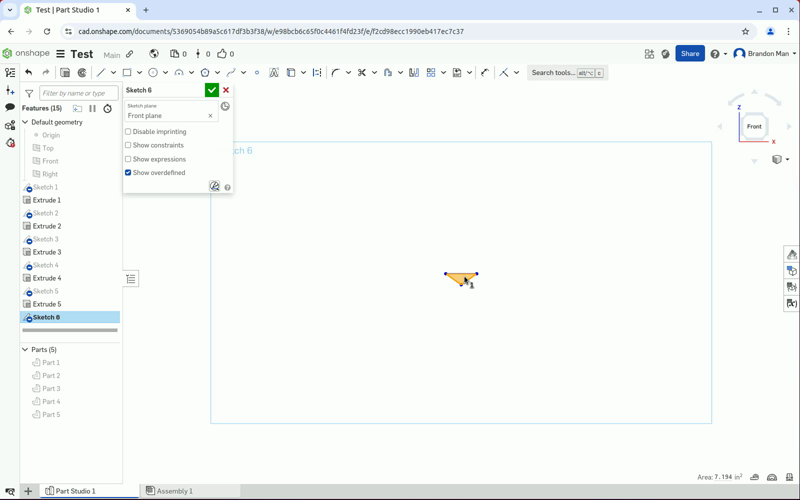
mouse_move(73, 352)
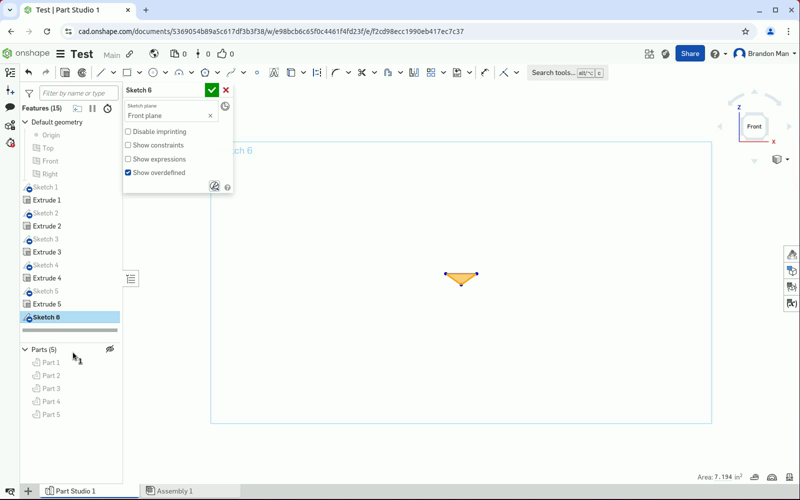
key(shift+y)
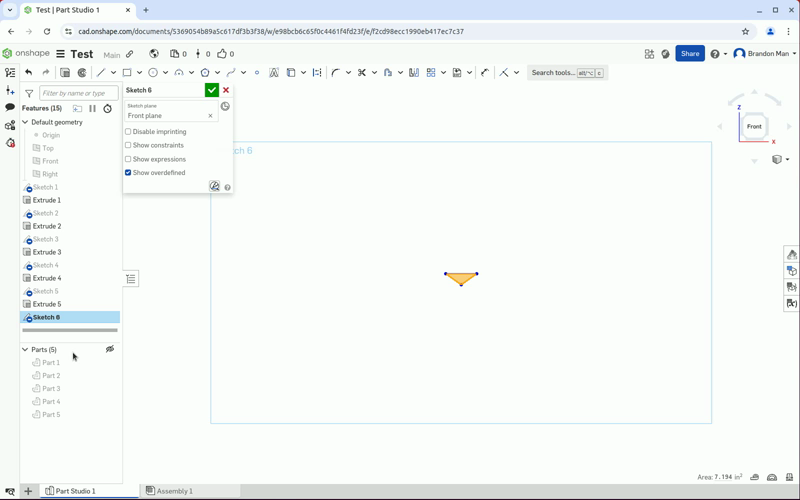
key(shift+e)
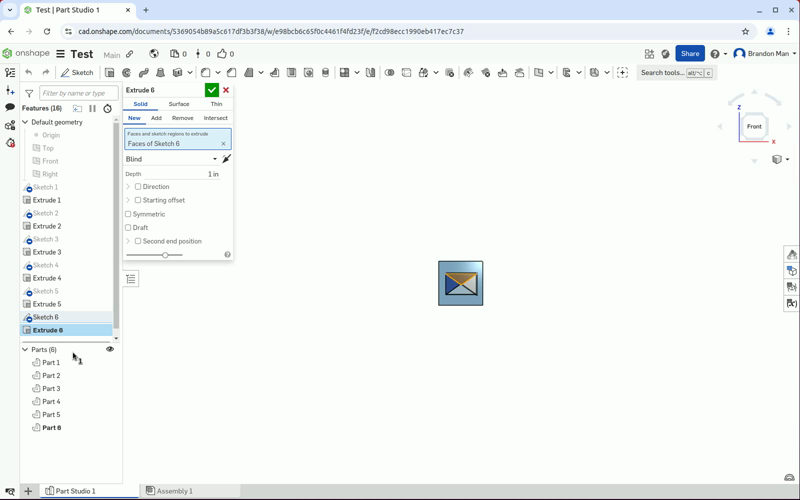
mouse_move(143, 106)
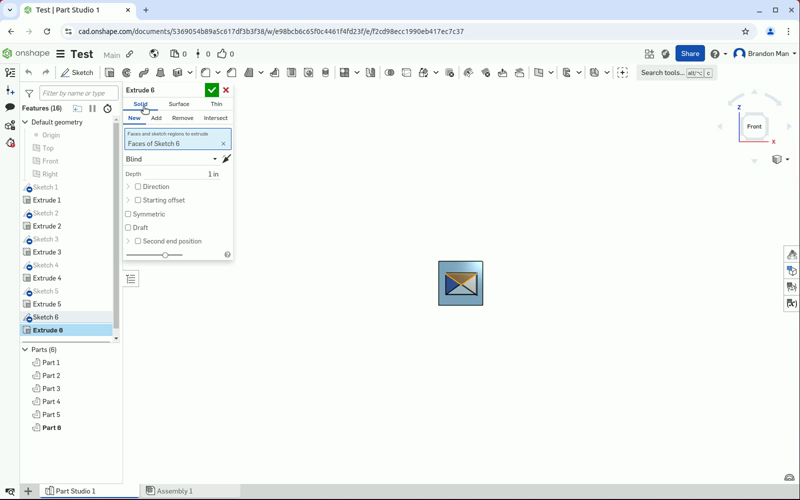
click(143, 106)
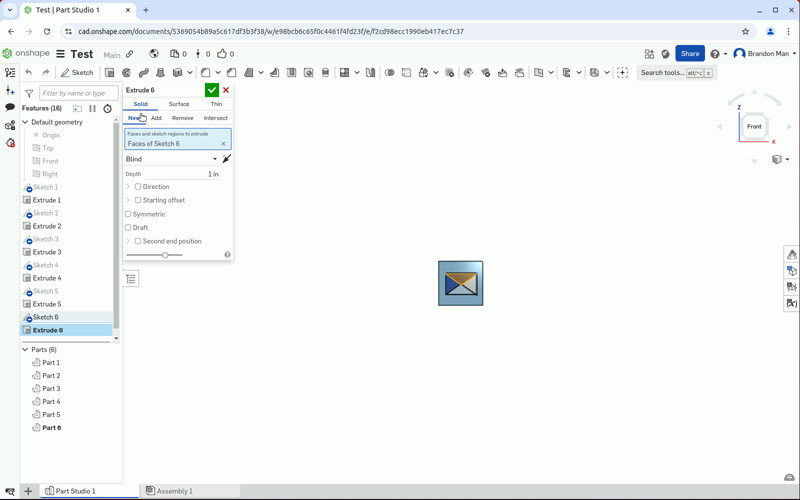
mouse_move(137, 120)
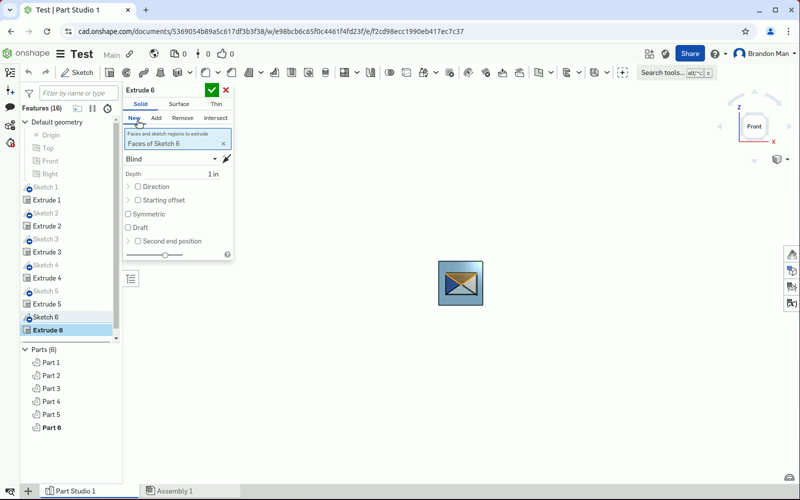
click(137, 120)
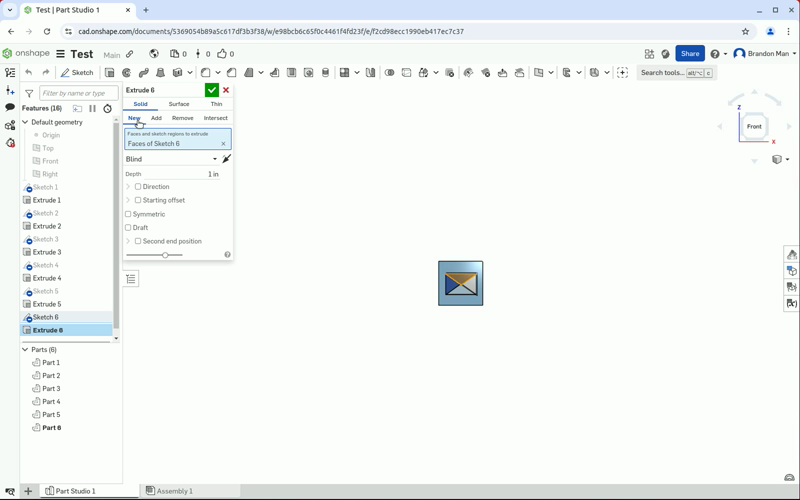
key(tab, 4)
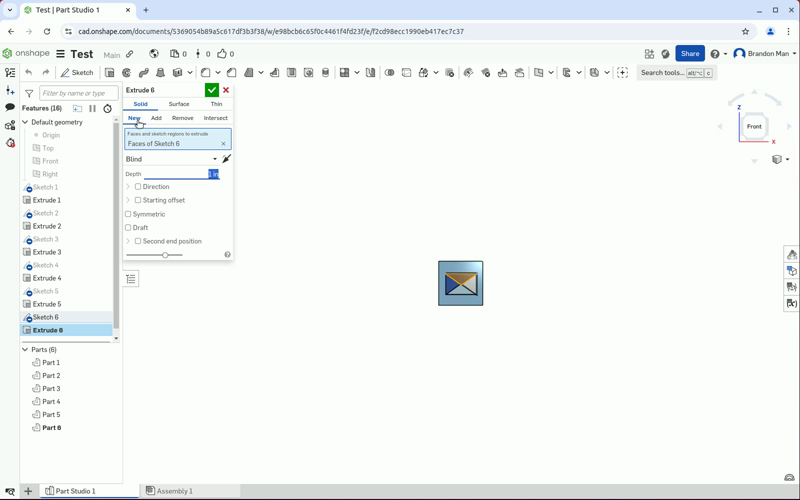
text(22.145)
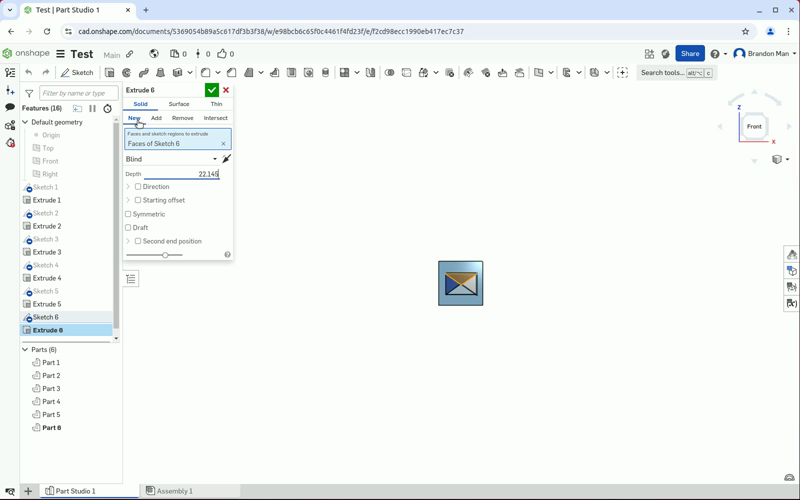
key(enter)
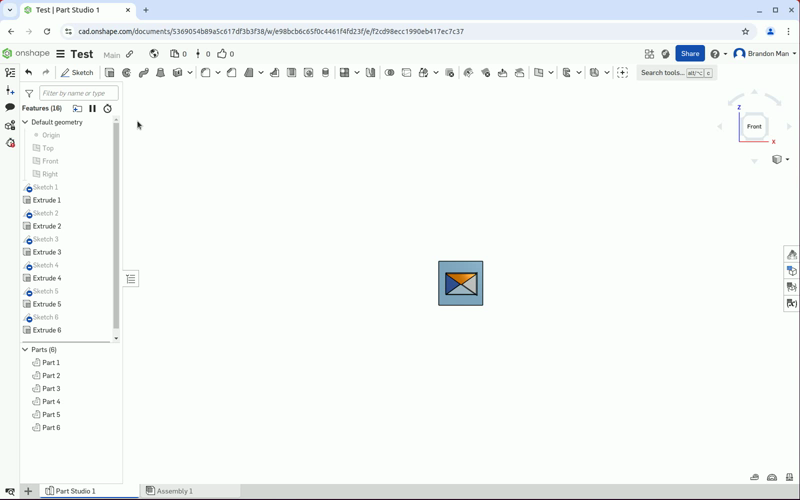
key(shift+h)
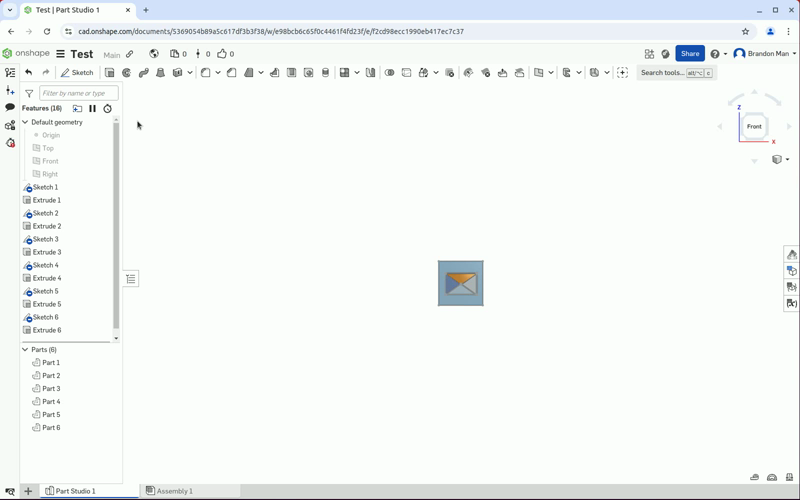
key(shift+h)
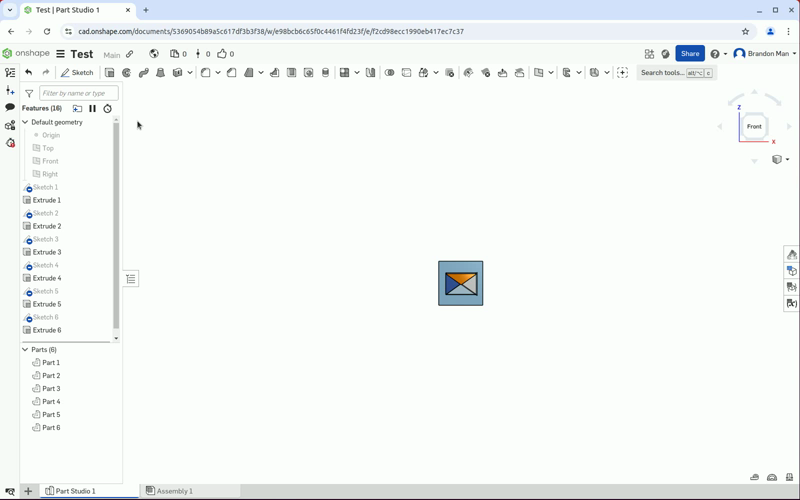
mouse_move(69, 189)
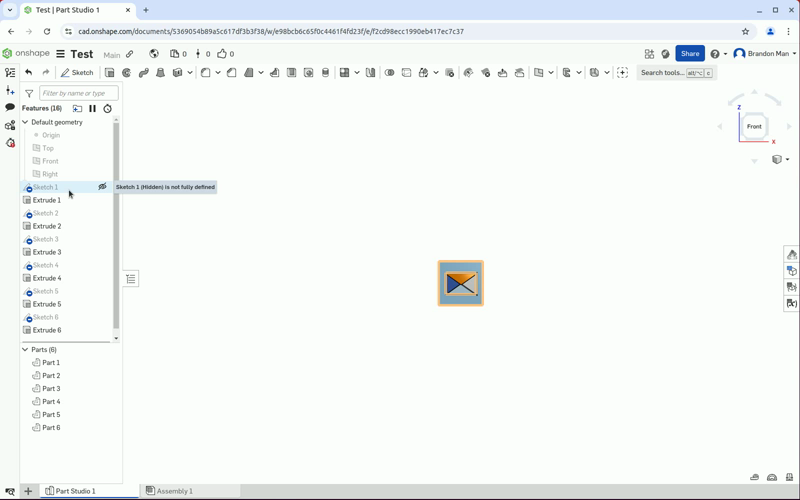
click(69, 189)
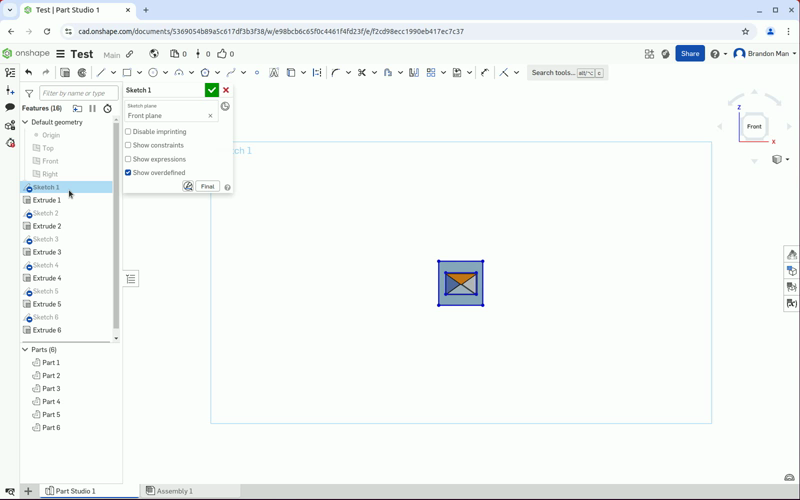
mouse_move(229, 92)
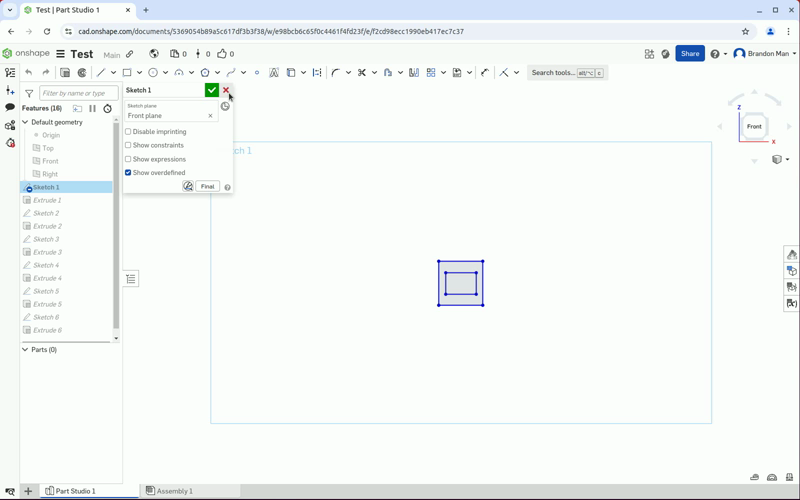
click(229, 92)
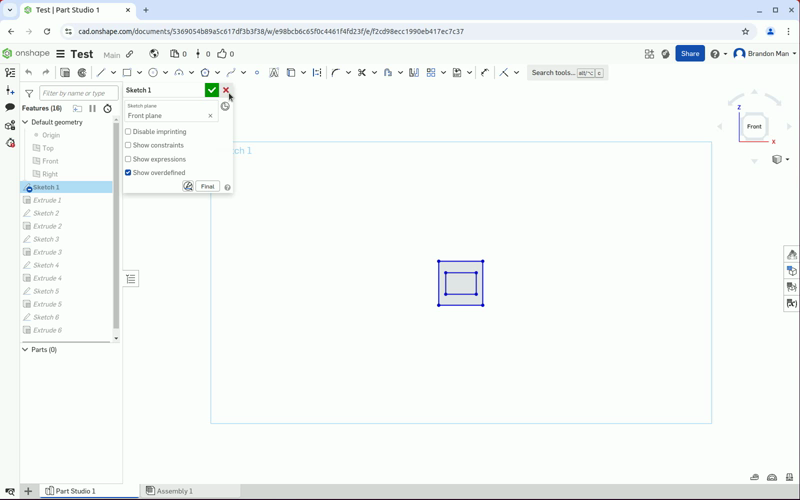
key(shift+s)
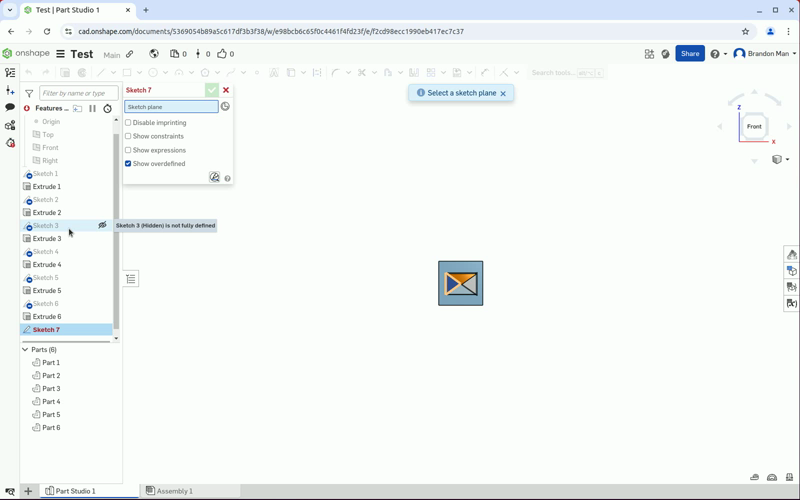
scroll(3)
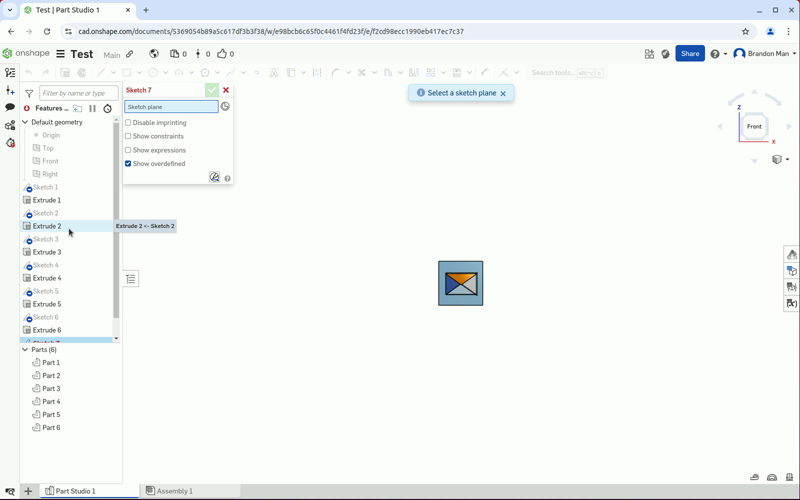
mouse_move(69, 163)
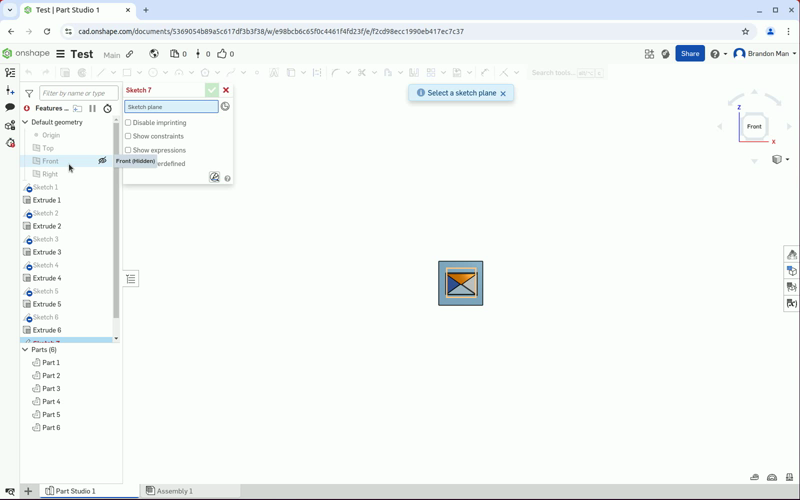
click(69, 163)
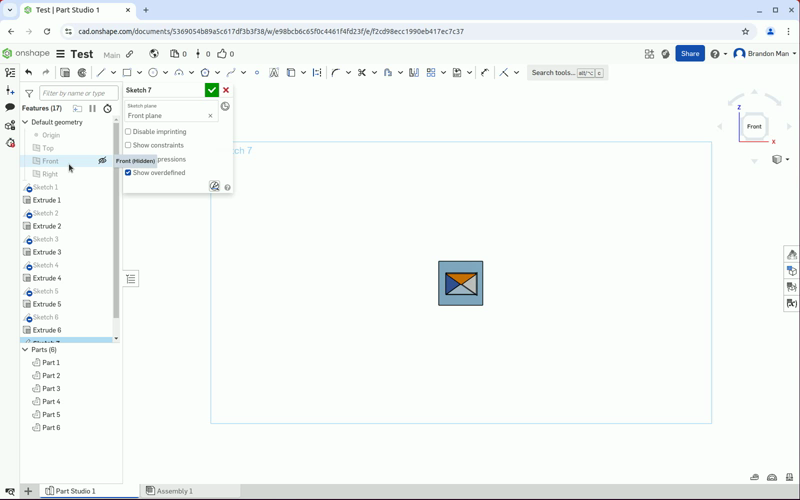
mouse_move(73, 352)
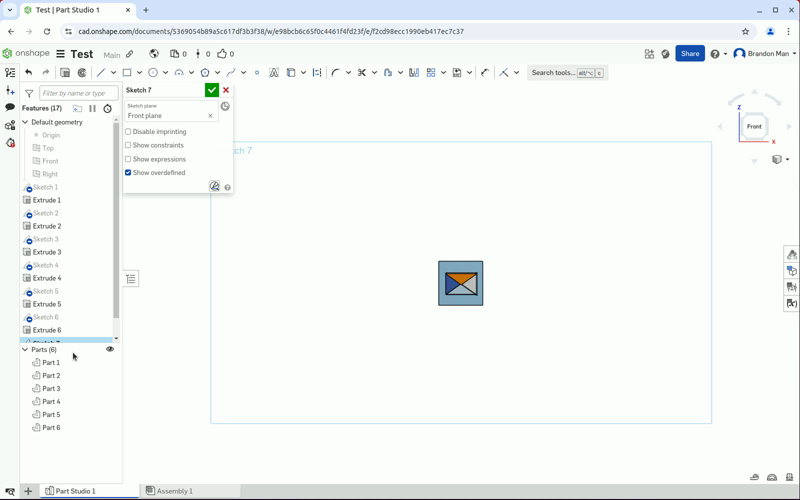
key(y)
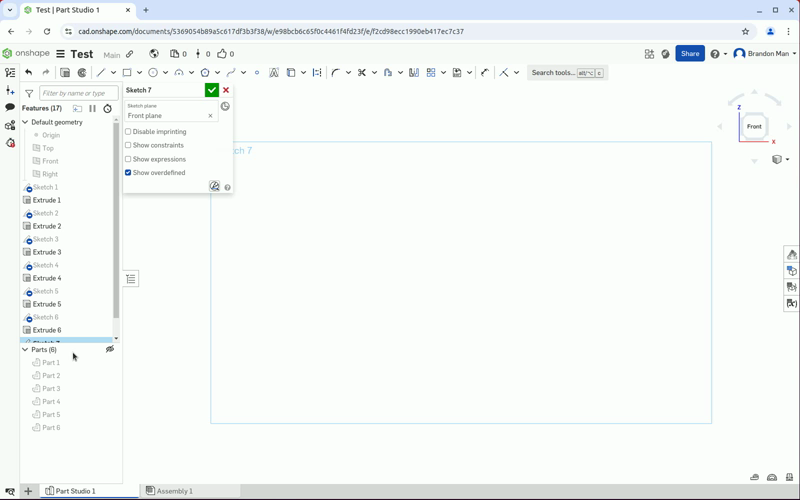
key(l)
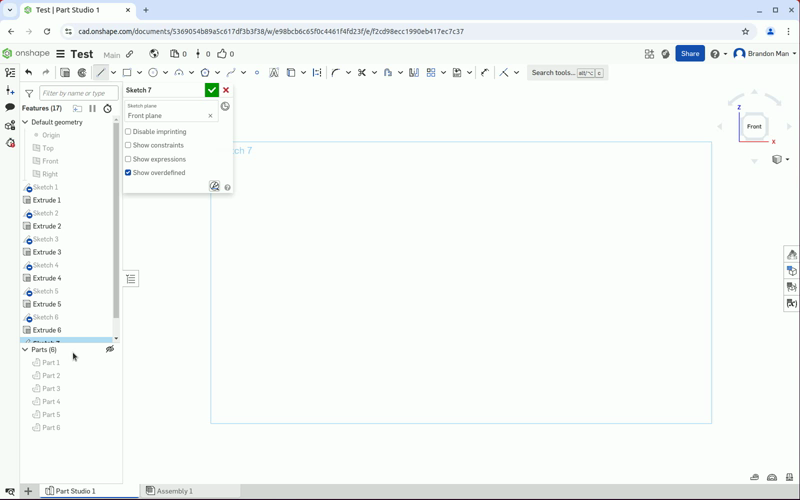
key_down(shift)
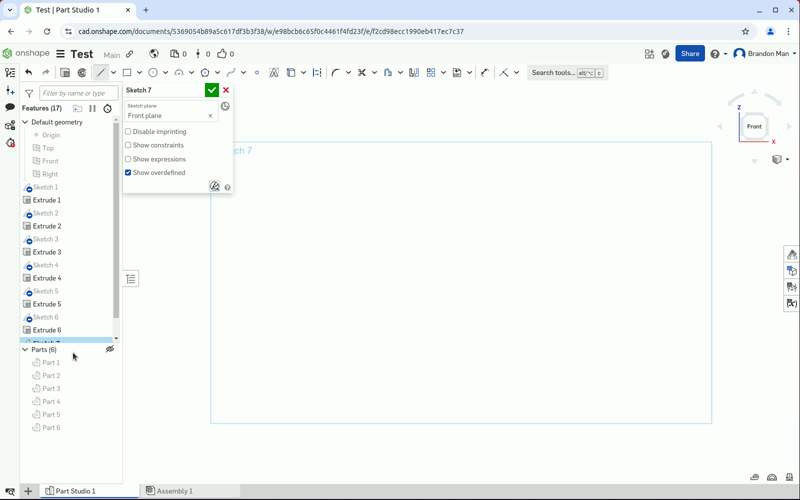
mouse_move(460, 284)
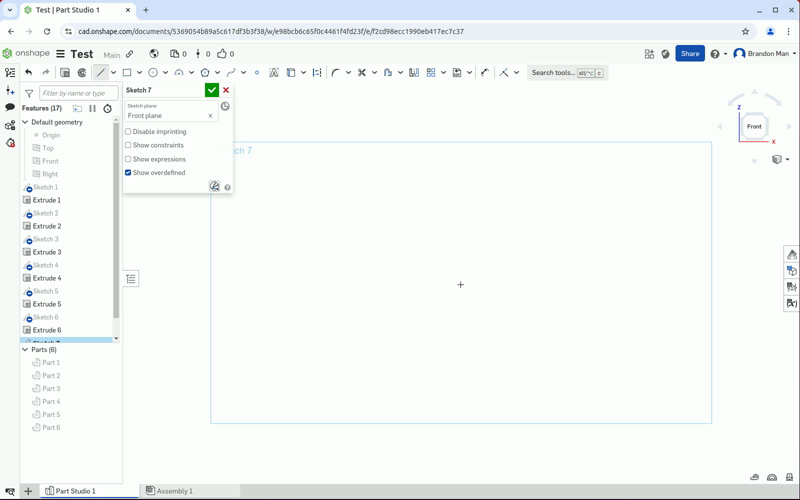
click(460, 284)
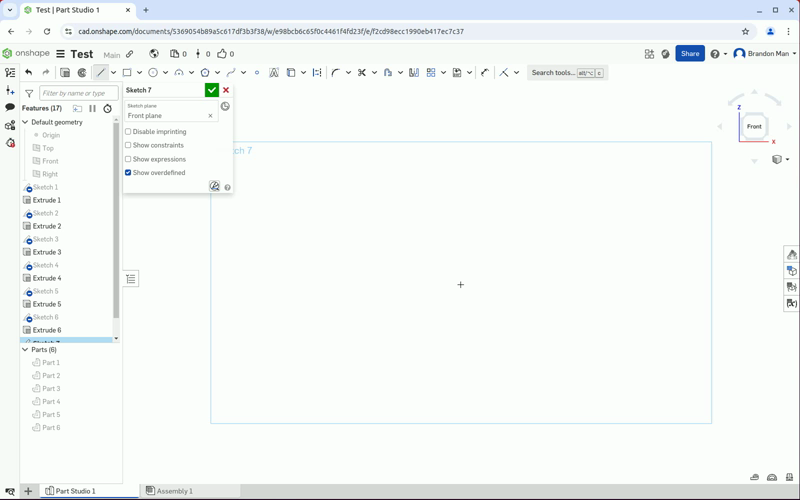
key_up(shift)
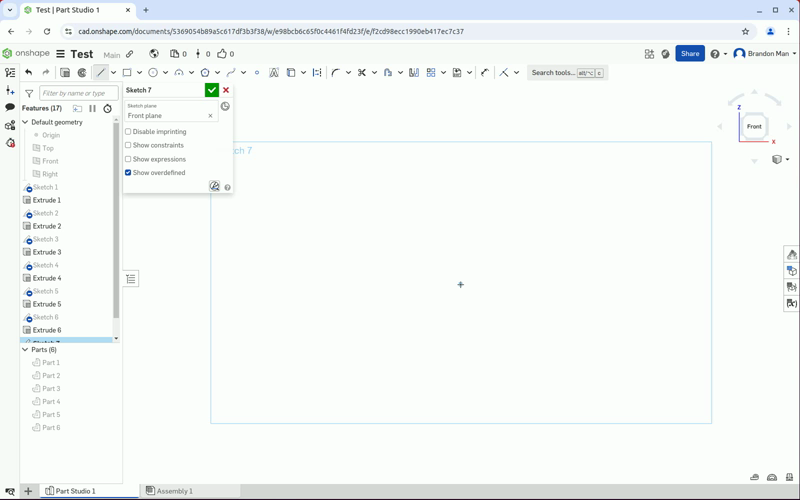
key_down(shift)
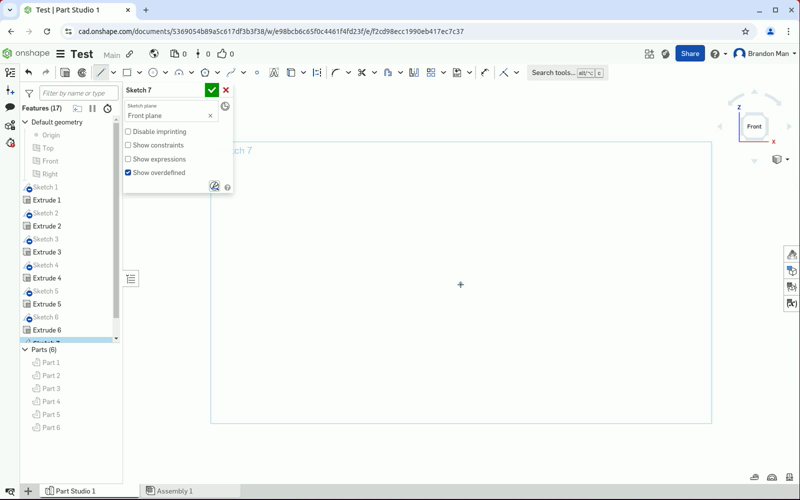
mouse_move(490, 284)
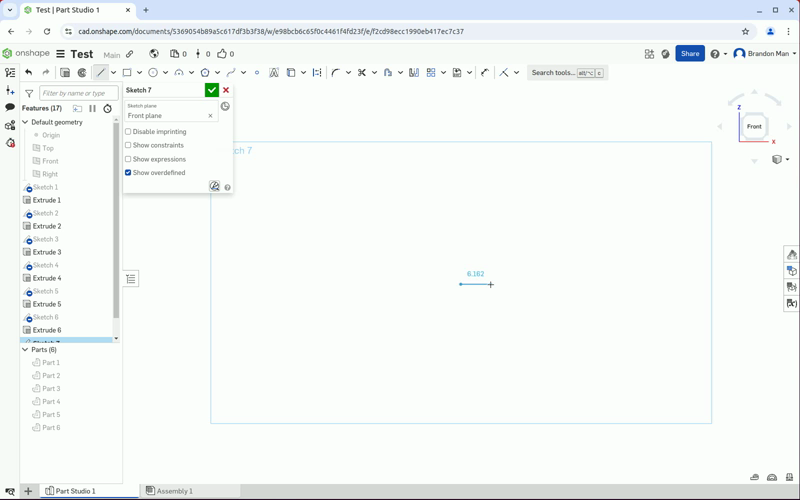
mouse_move(477, 295)
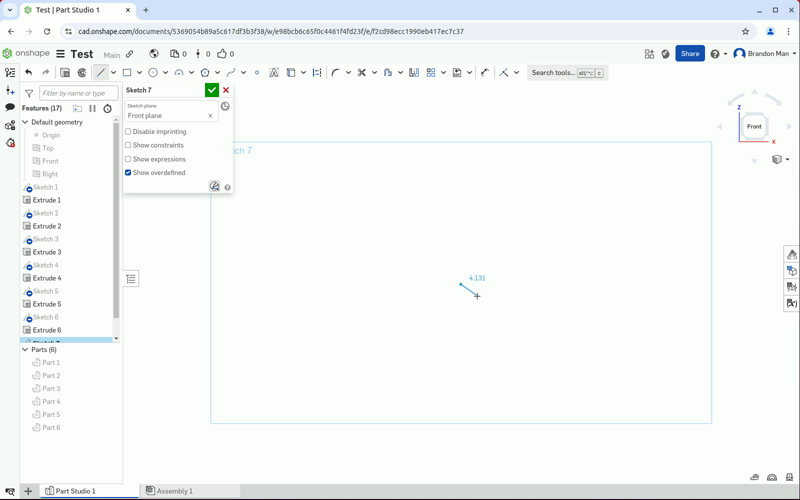
click(477, 295)
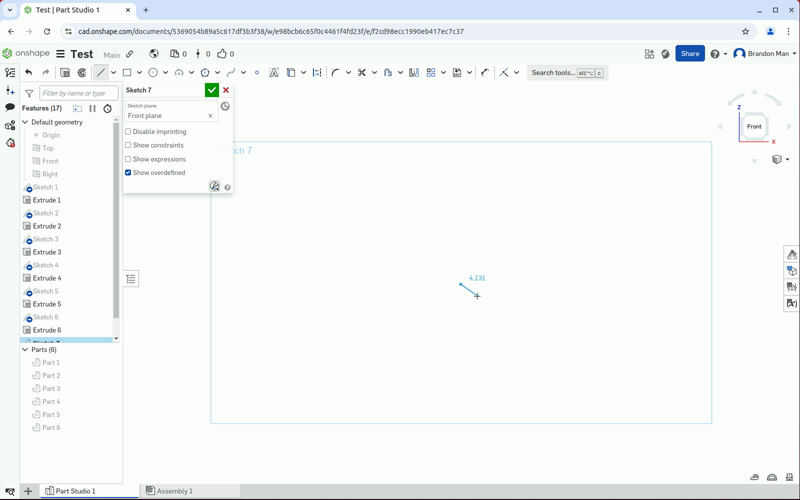
key_up(shift)
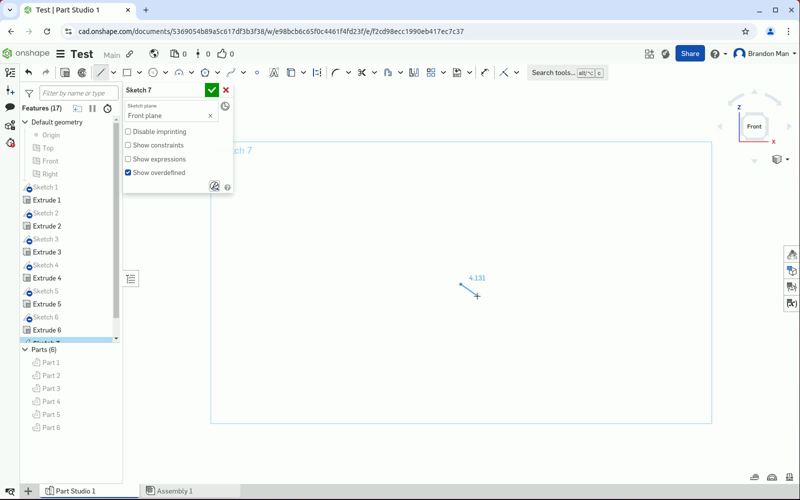
key_down(shift)
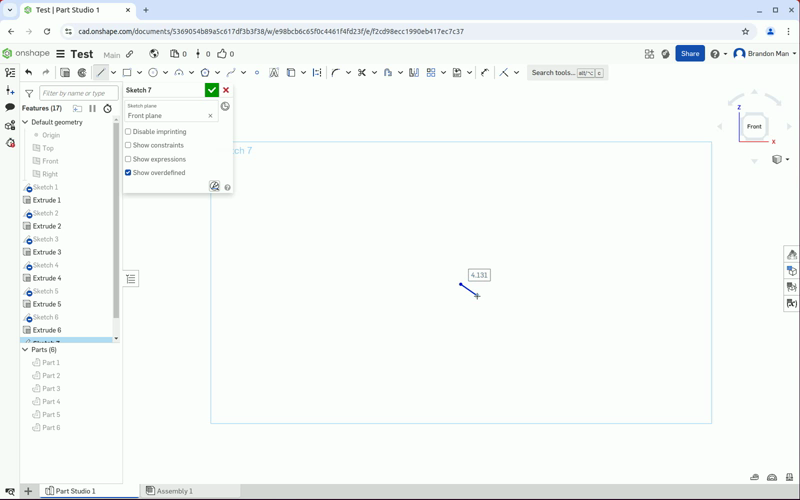
mouse_move(507, 295)
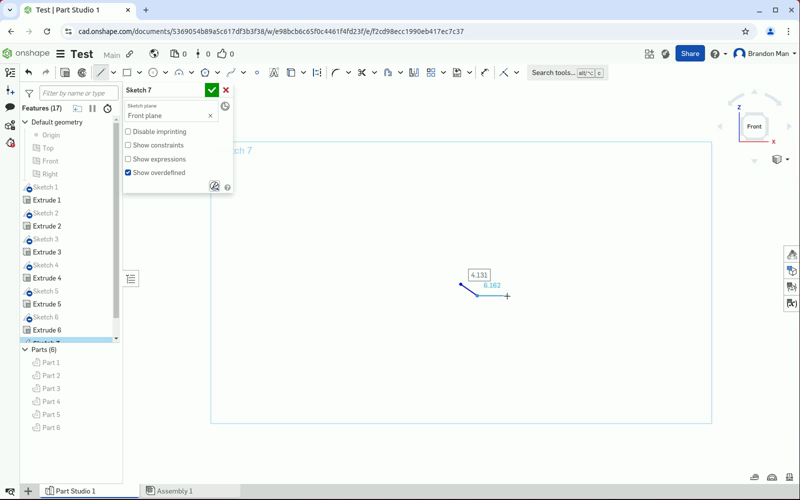
mouse_move(477, 272)
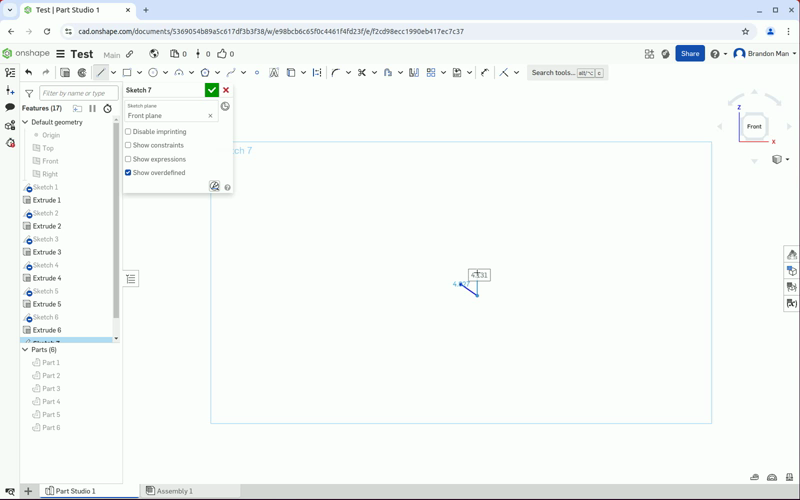
click(477, 272)
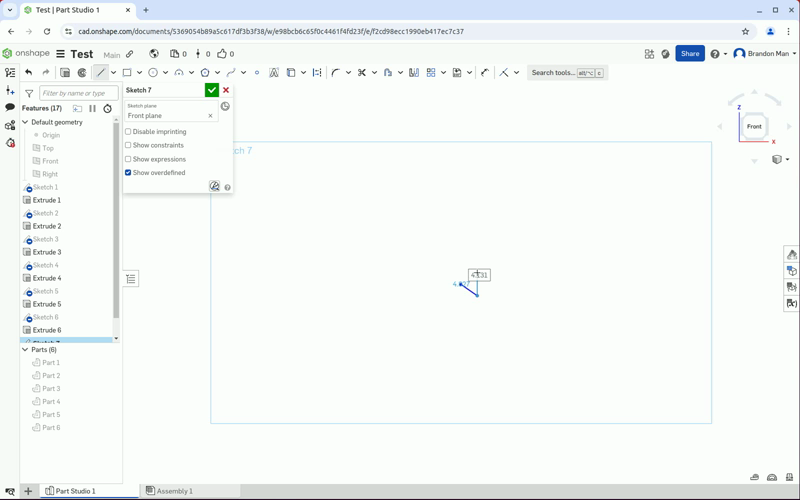
key_up(shift)
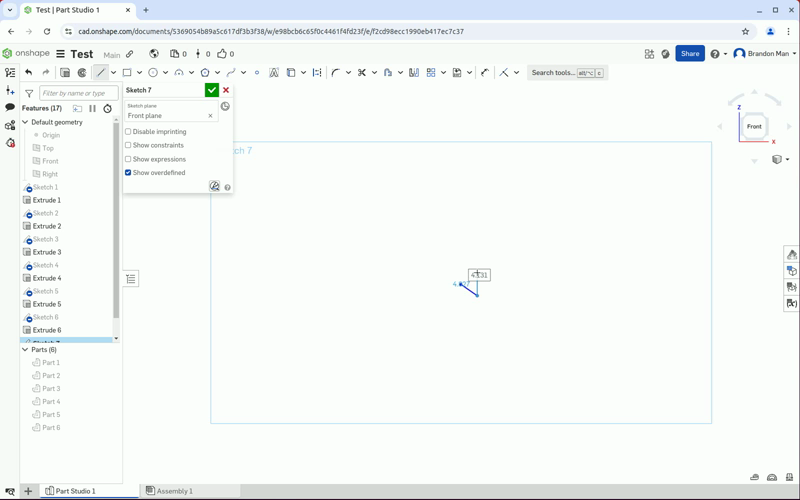
mouse_move(507, 272)
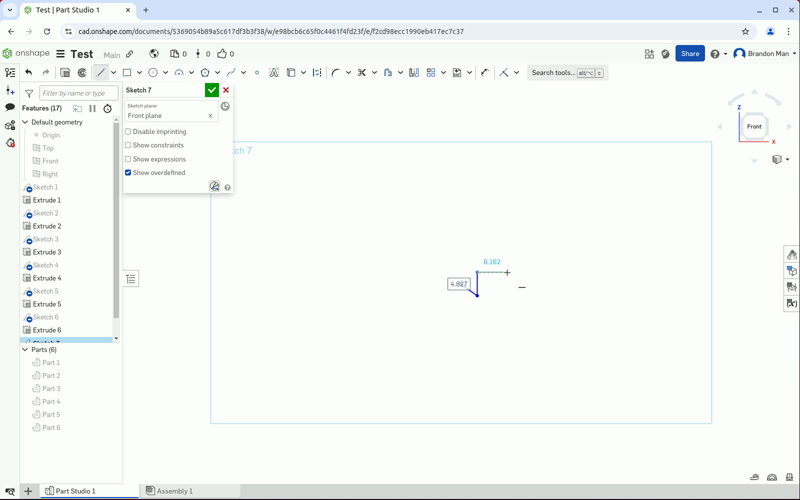
key_down(shift)
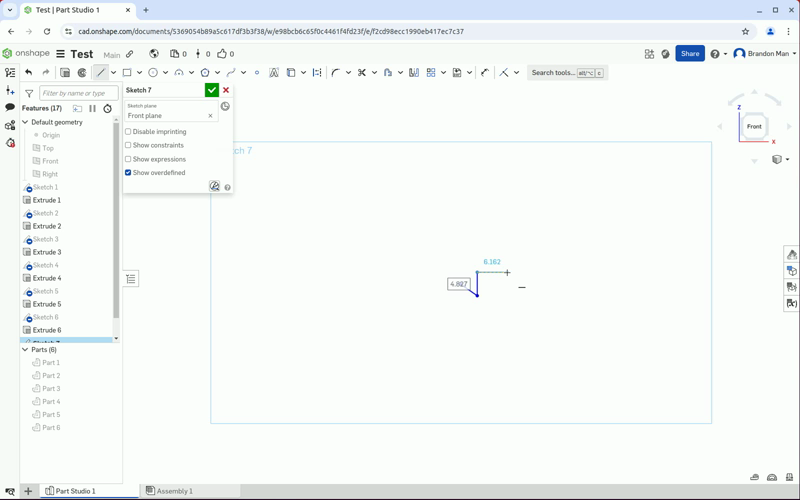
mouse_move(460, 284)
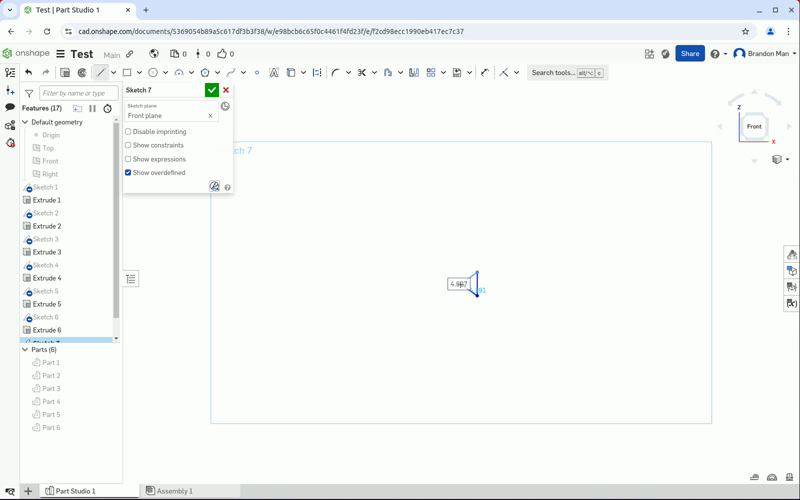
key_up(shift)
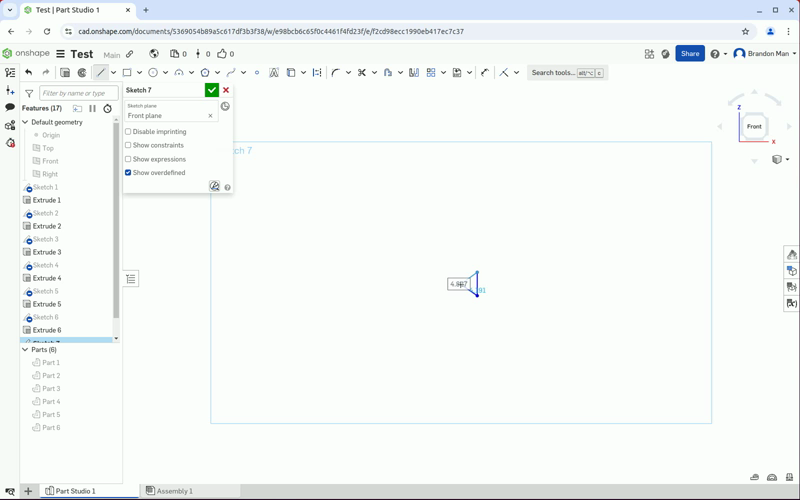
click(460, 284)
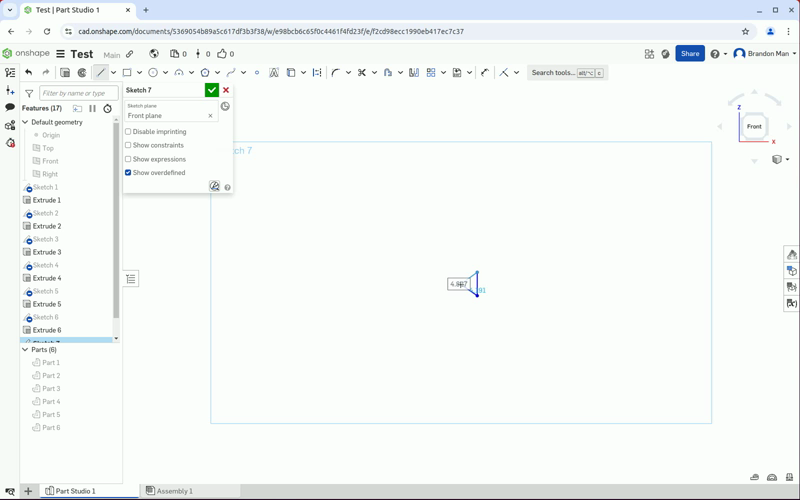
key(esc)
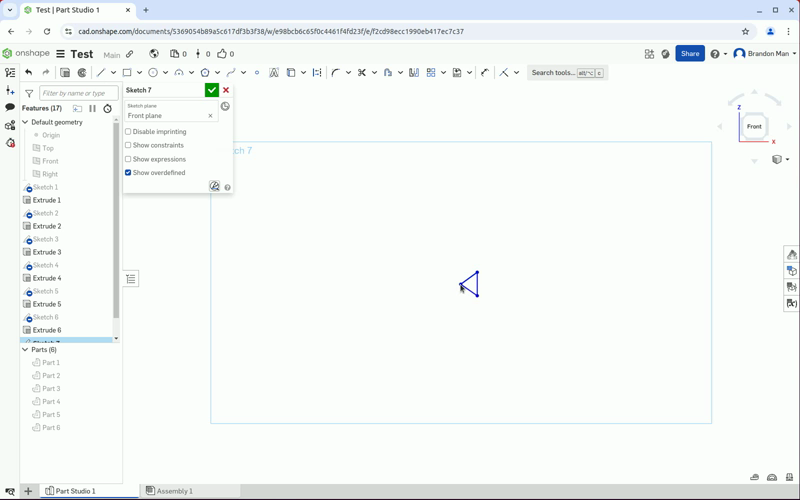
mouse_move(476, 291)
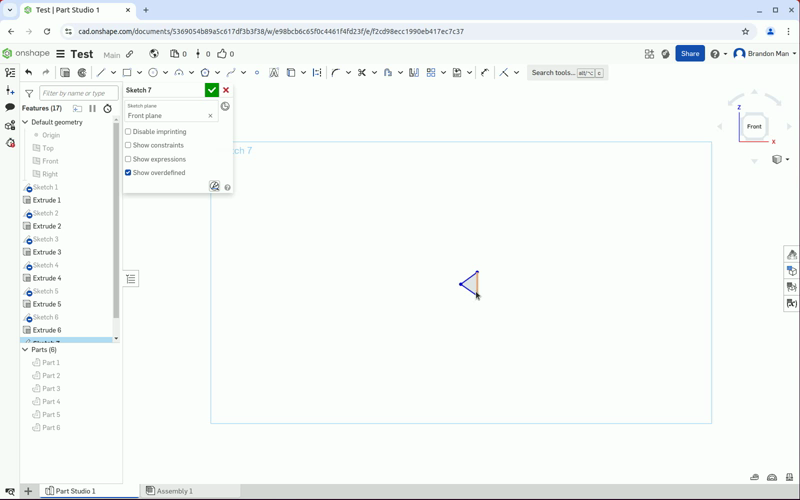
scroll(6)
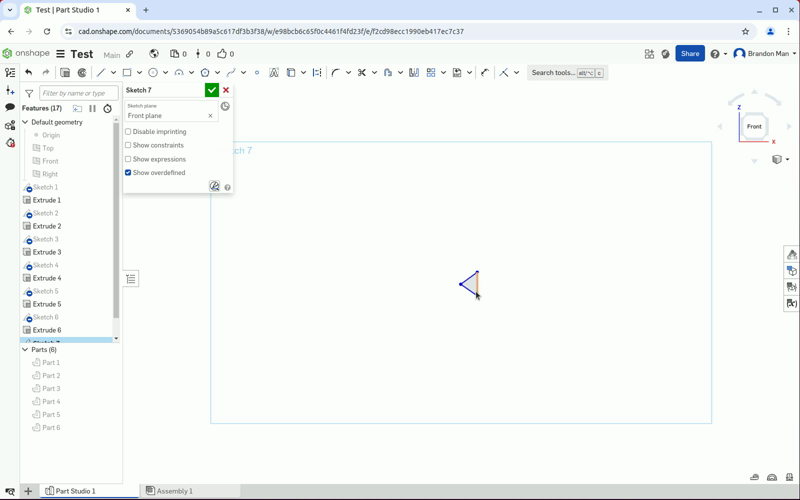
scroll(6)
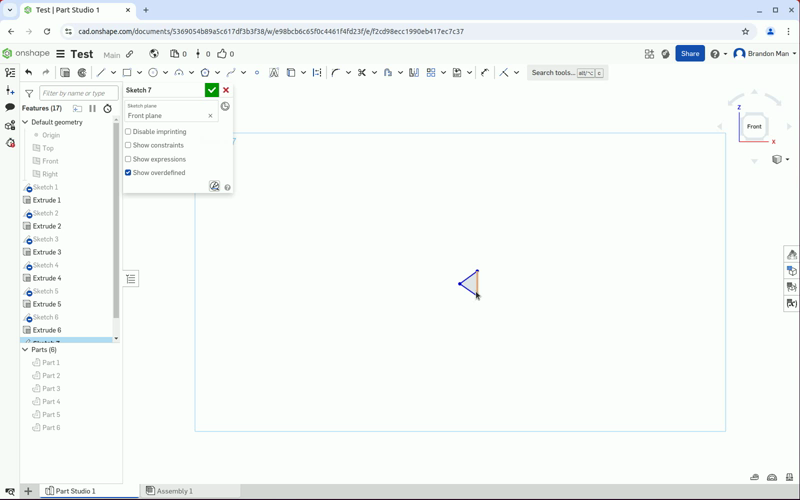
scroll(6)
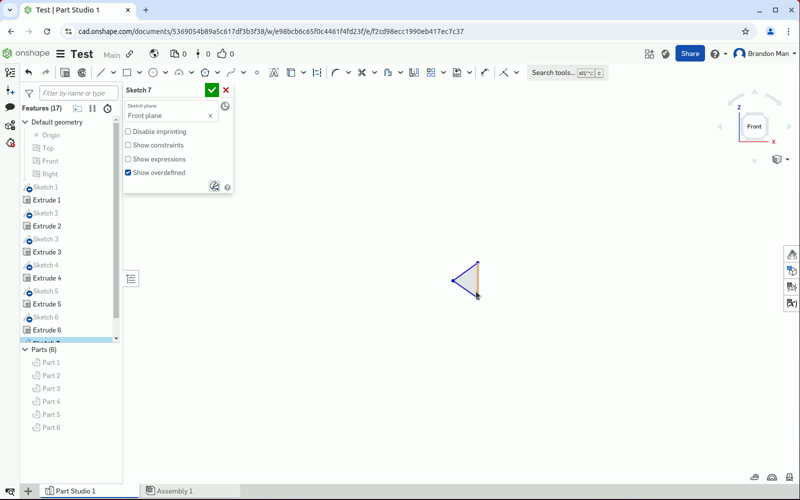
scroll(6)
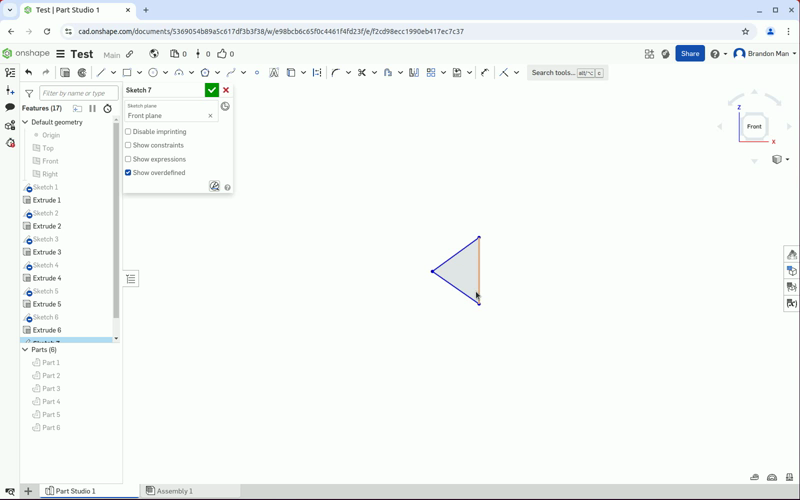
scroll(6)
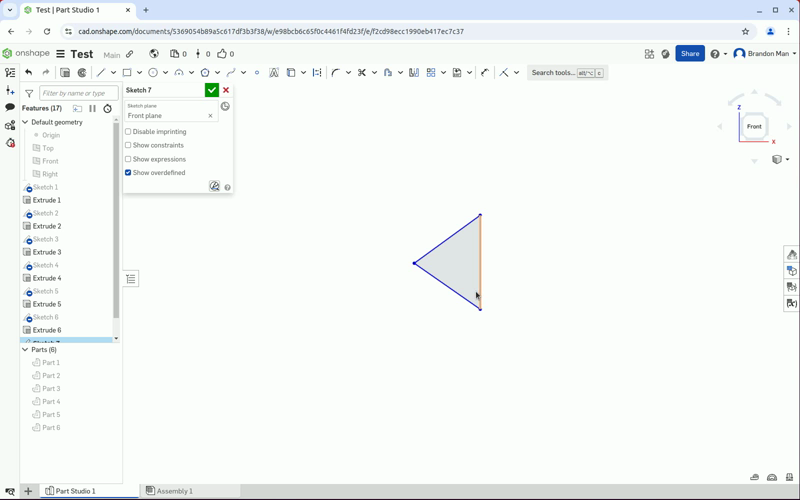
scroll(6)
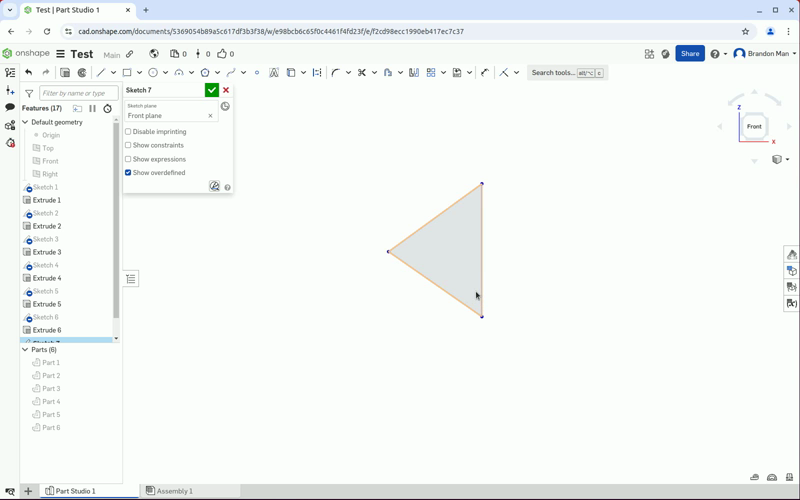
scroll(6)
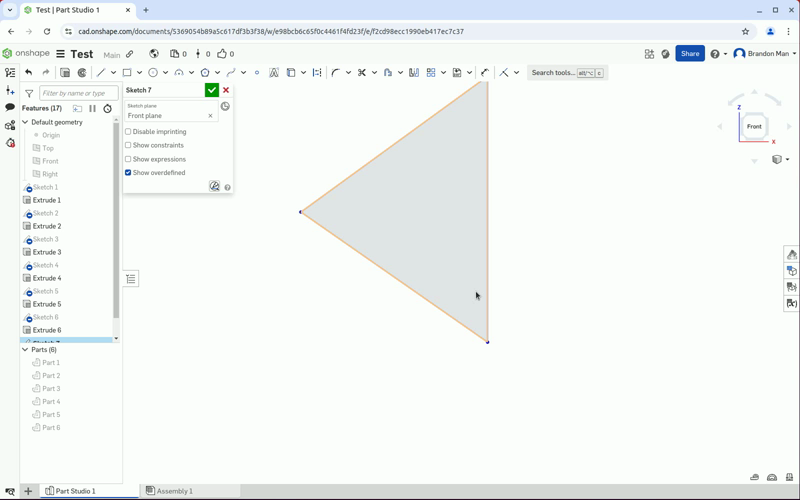
click(476, 291)
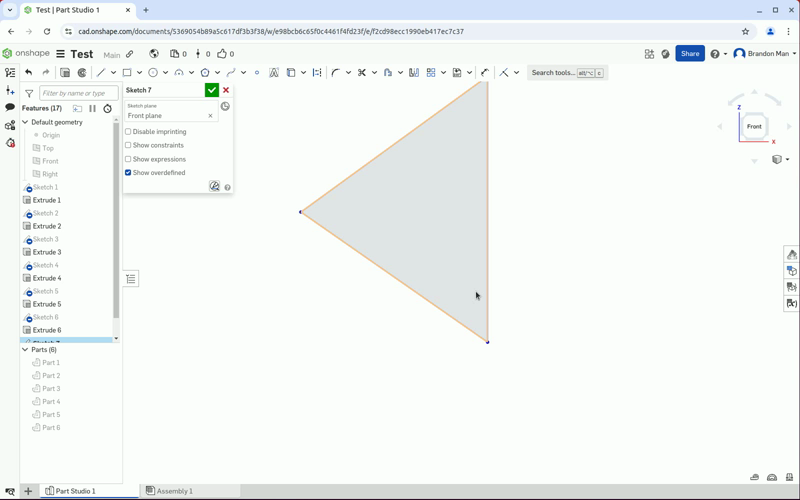
scroll(-6)
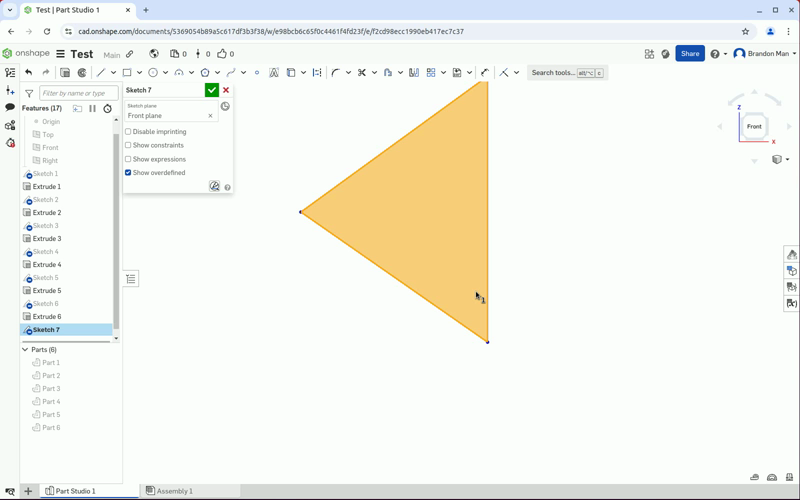
scroll(-6)
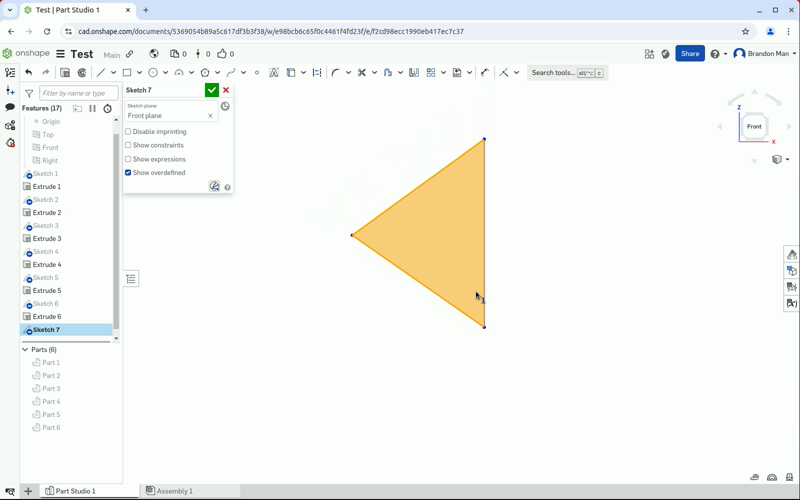
scroll(-6)
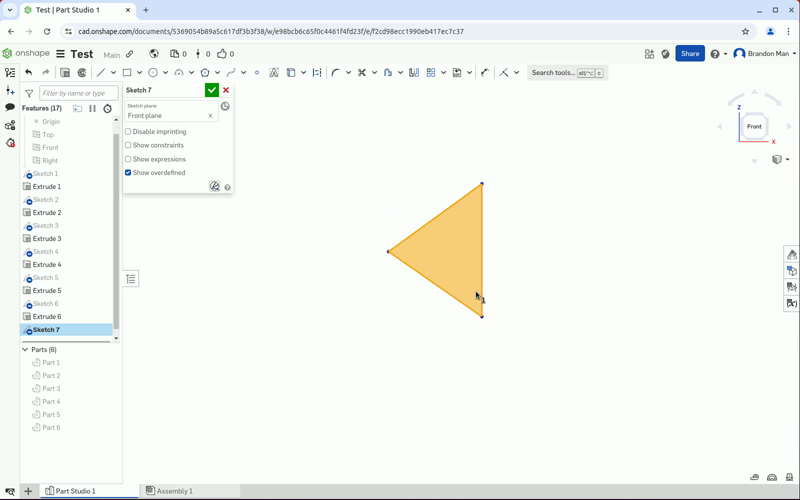
scroll(-6)
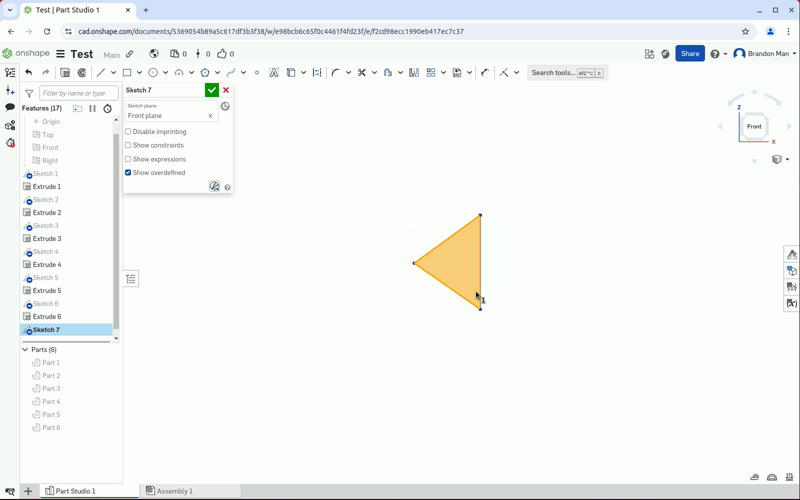
scroll(-6)
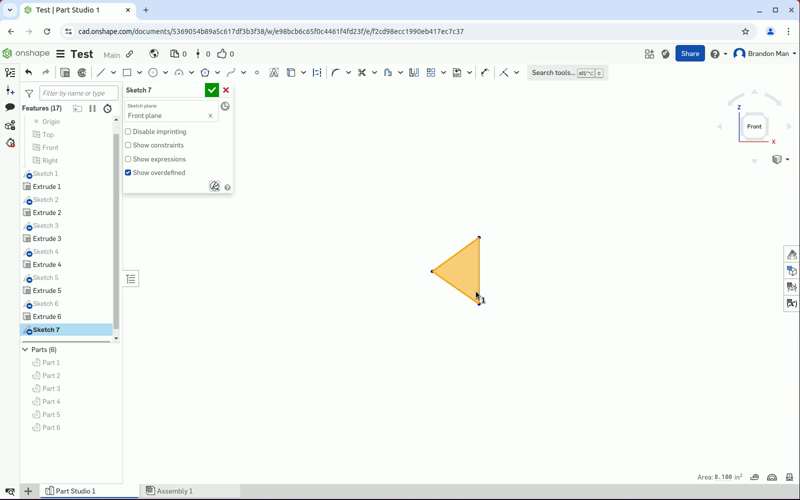
scroll(-6)
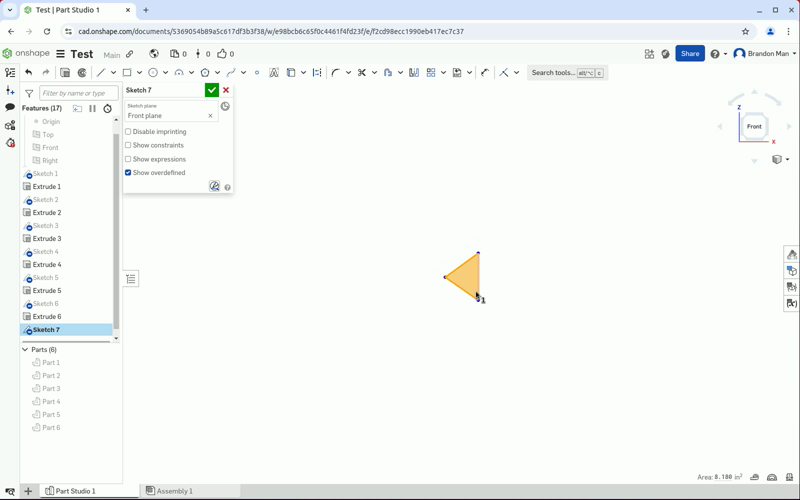
scroll(-6)
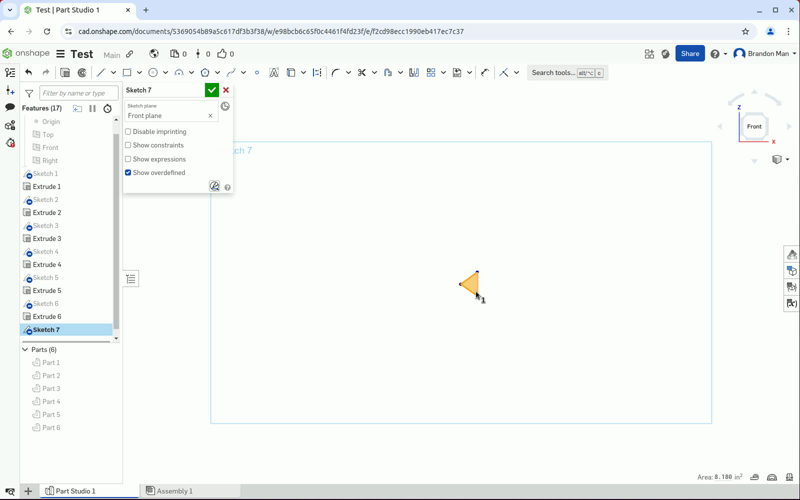
mouse_move(73, 352)
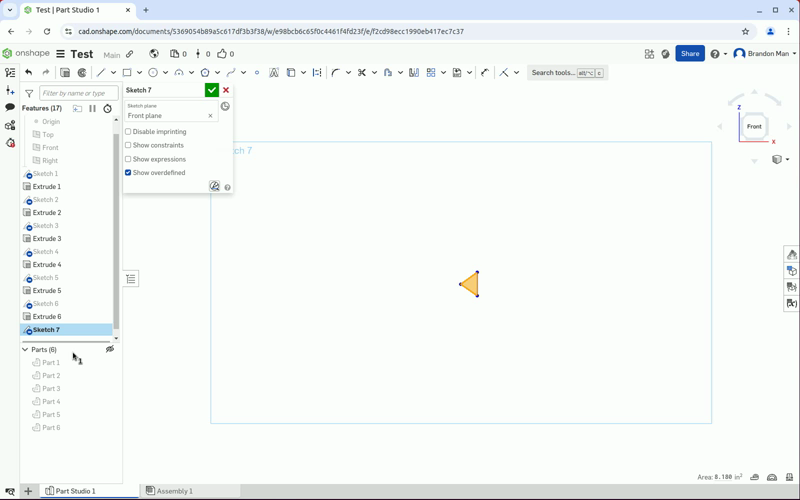
key(shift+y)
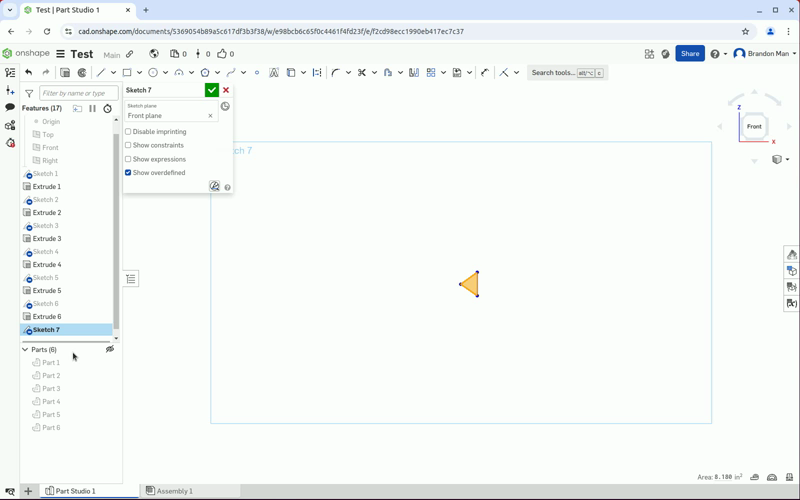
key(shift+e)
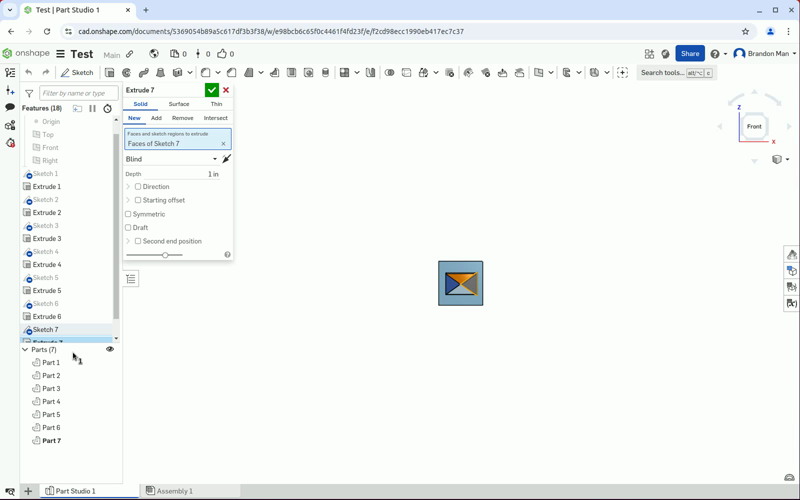
mouse_move(143, 106)
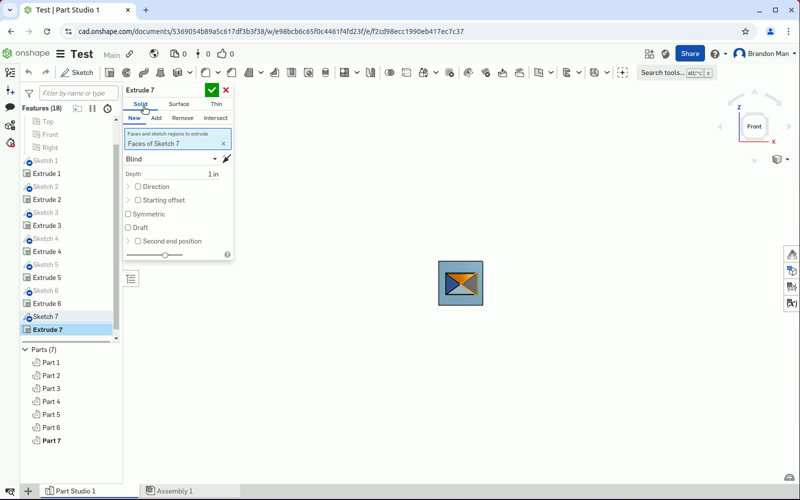
click(143, 106)
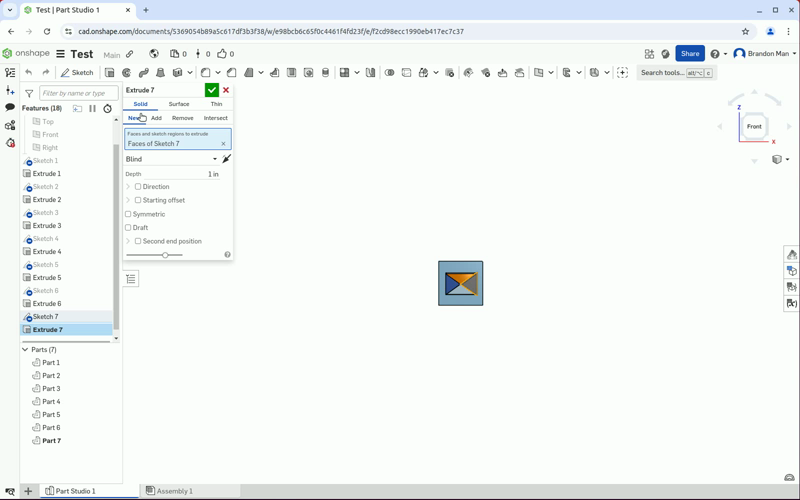
mouse_move(137, 120)
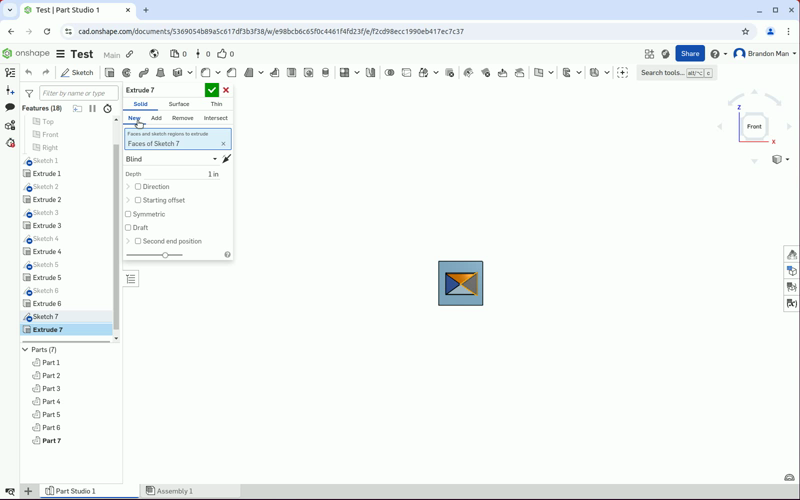
click(137, 120)
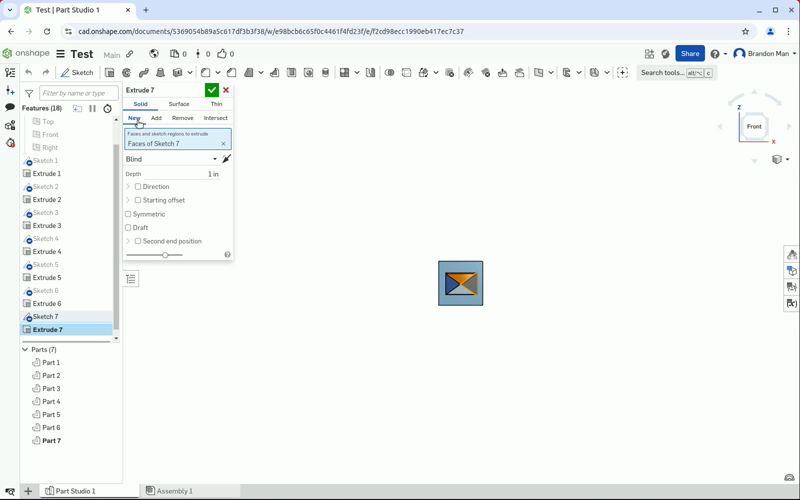
key(tab, 4)
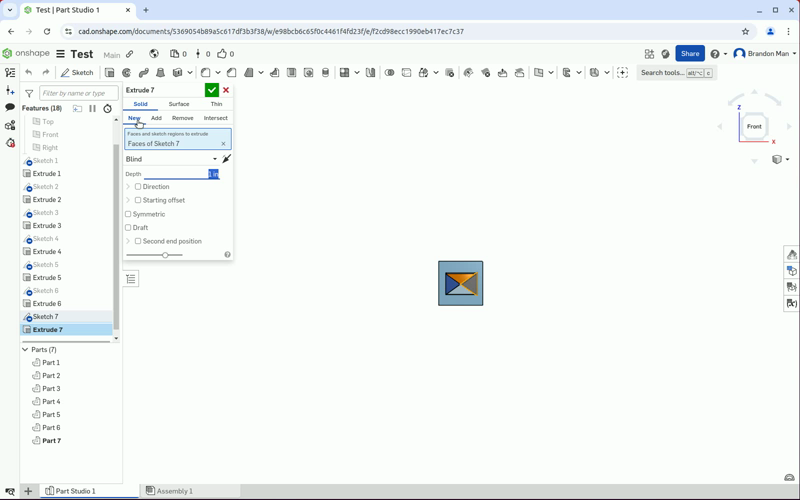
text(22.145)
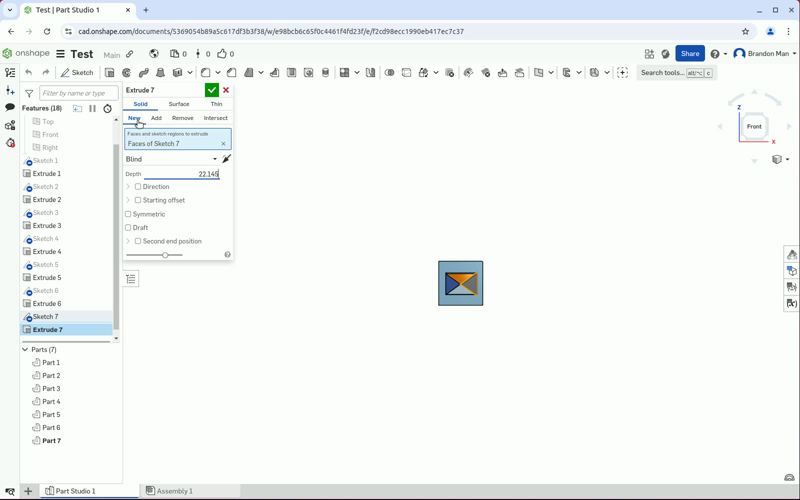
key(enter)
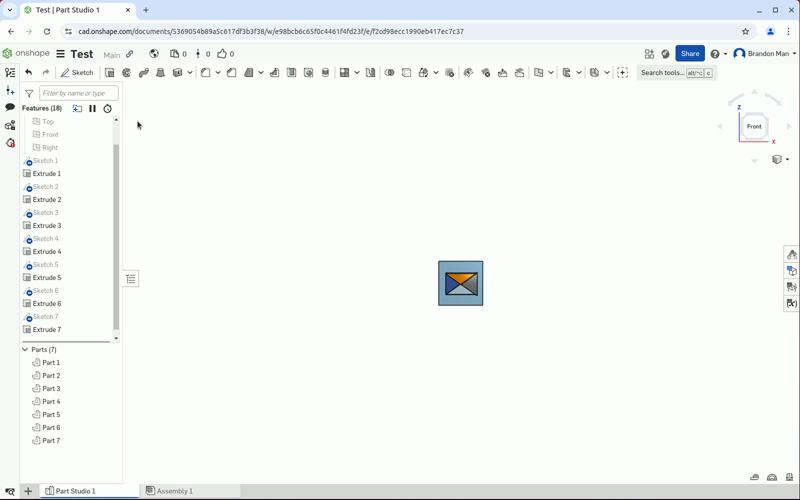
key(shift+h)
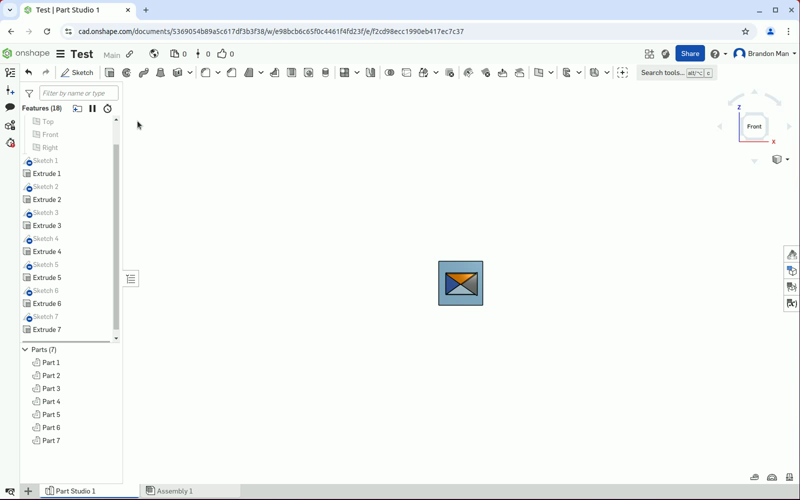
key(shift+h)
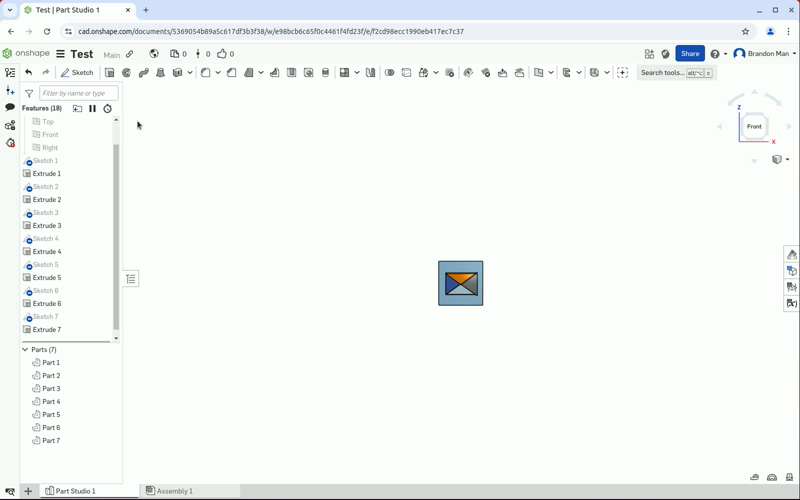
mouse_move(69, 163)
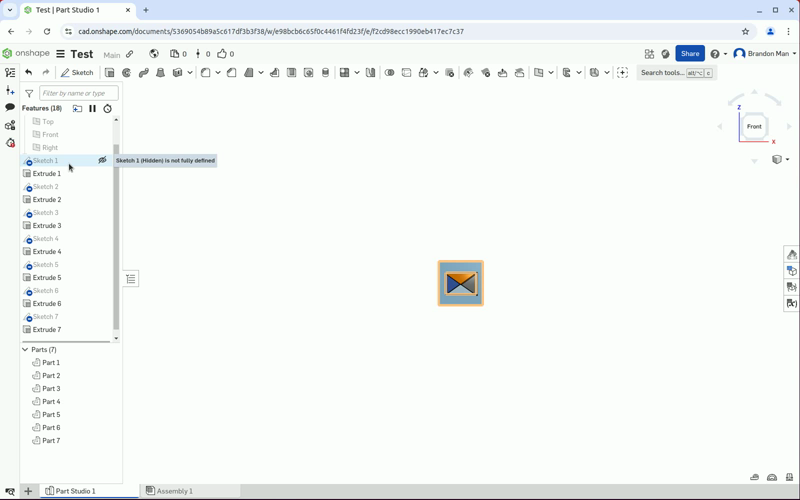
click(69, 163)
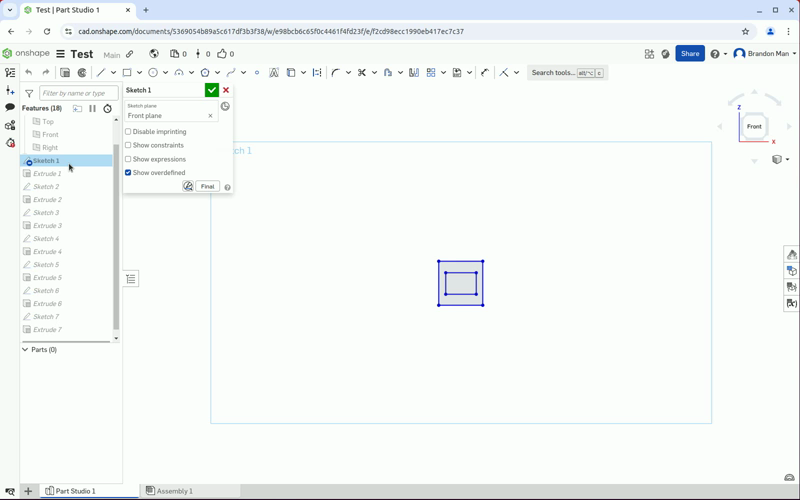
mouse_move(229, 92)
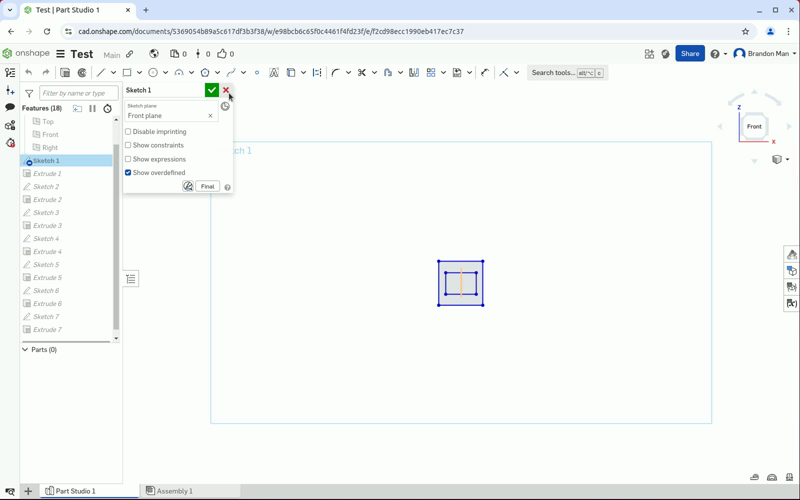
click(229, 92)
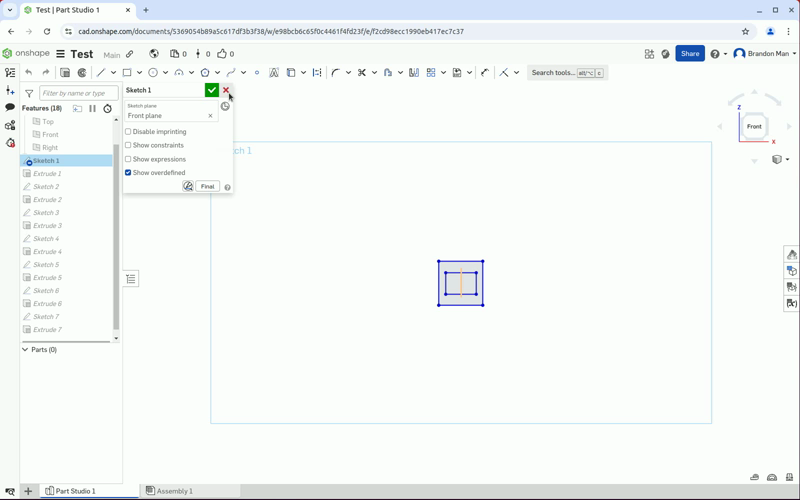
key(shift+s)
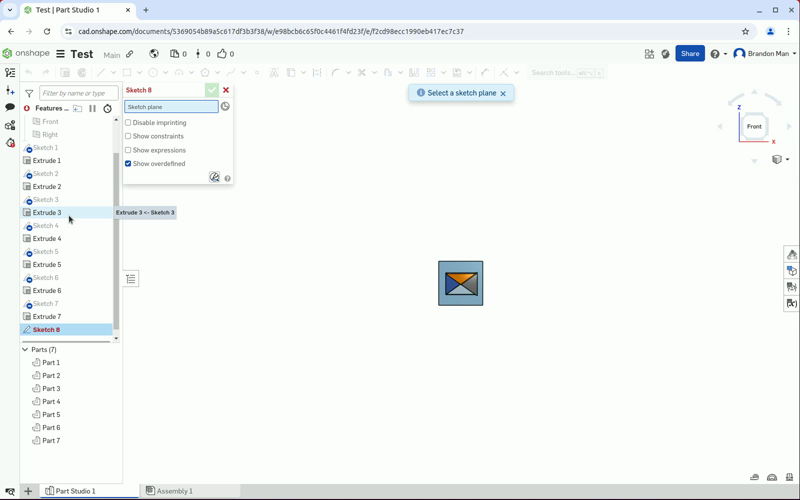
scroll(3)
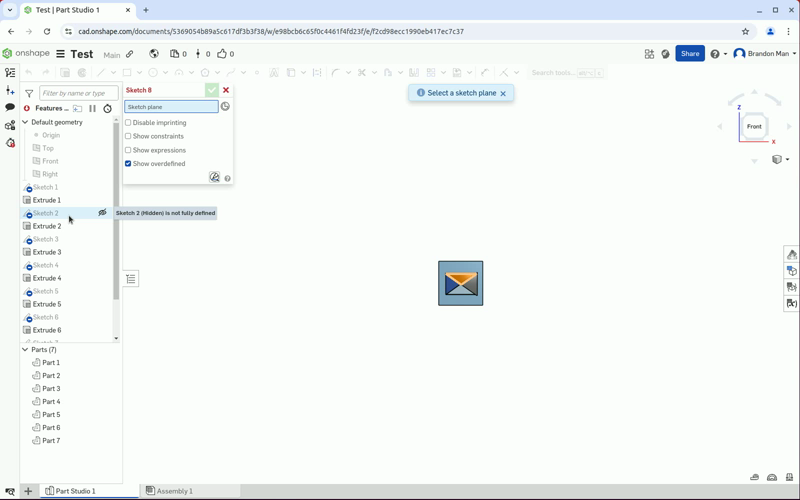
mouse_move(69, 163)
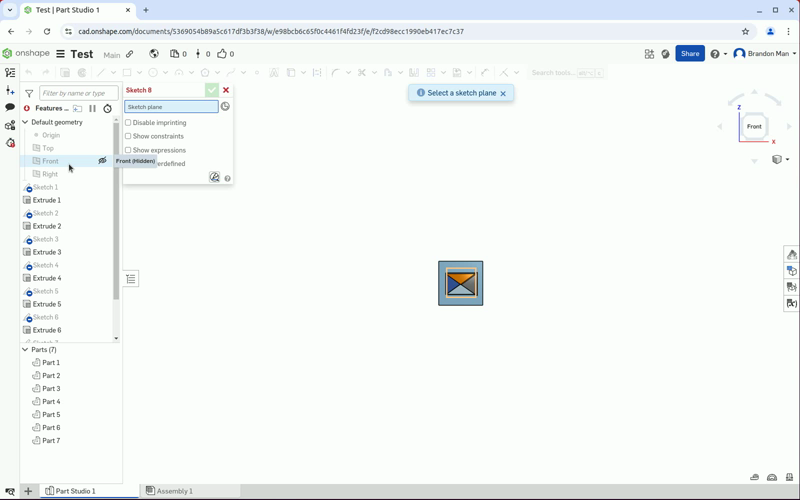
click(69, 163)
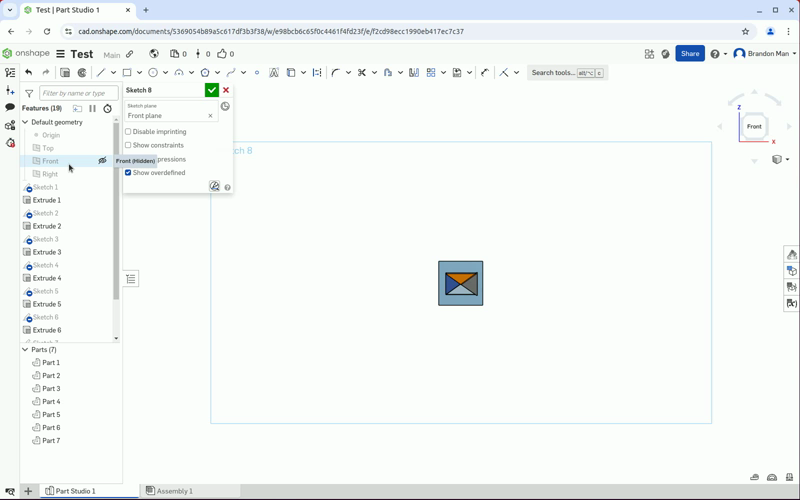
mouse_move(73, 352)
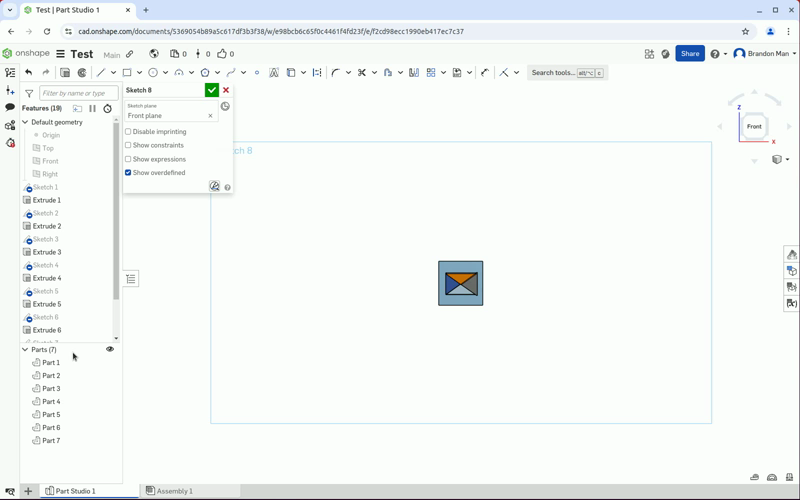
key(y)
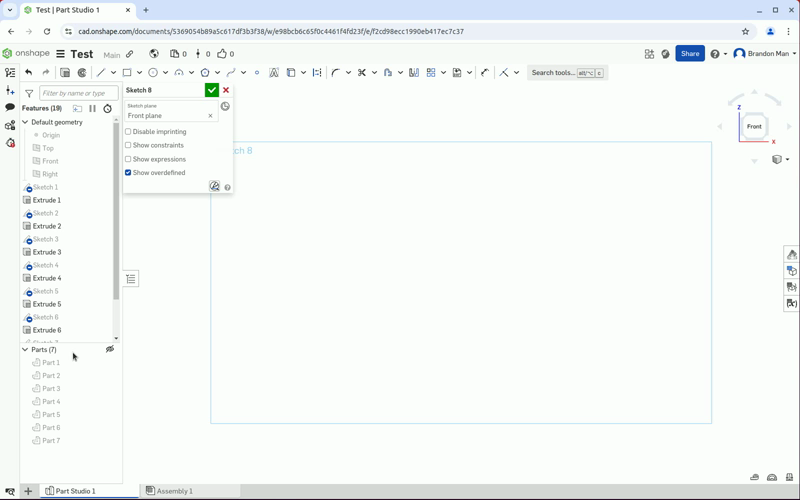
key(l)
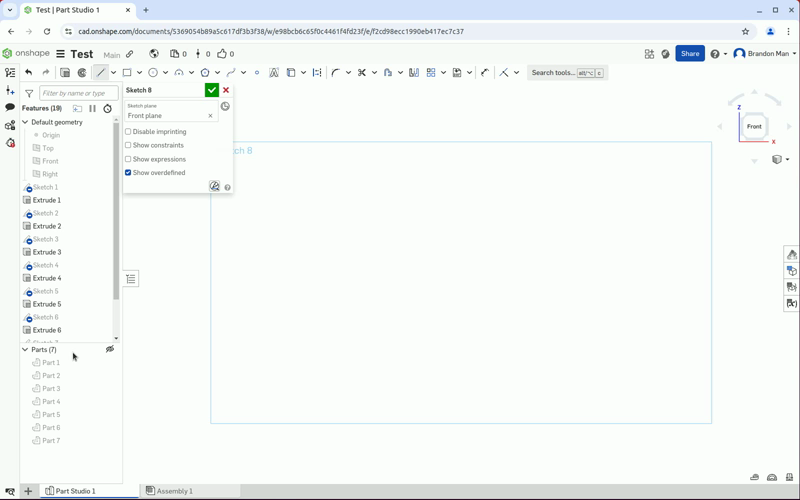
key_down(shift)
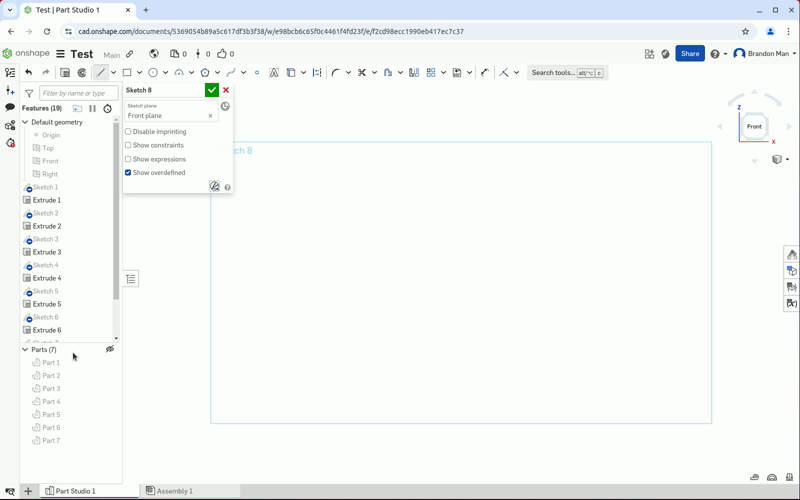
mouse_move(445, 294)
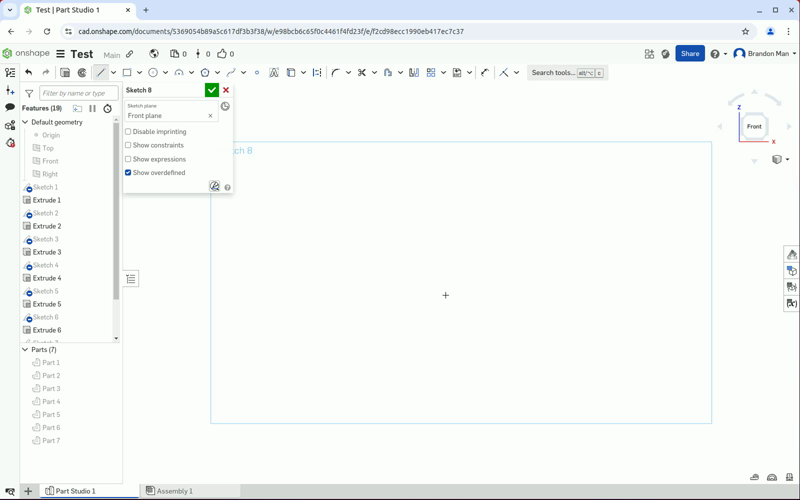
click(445, 294)
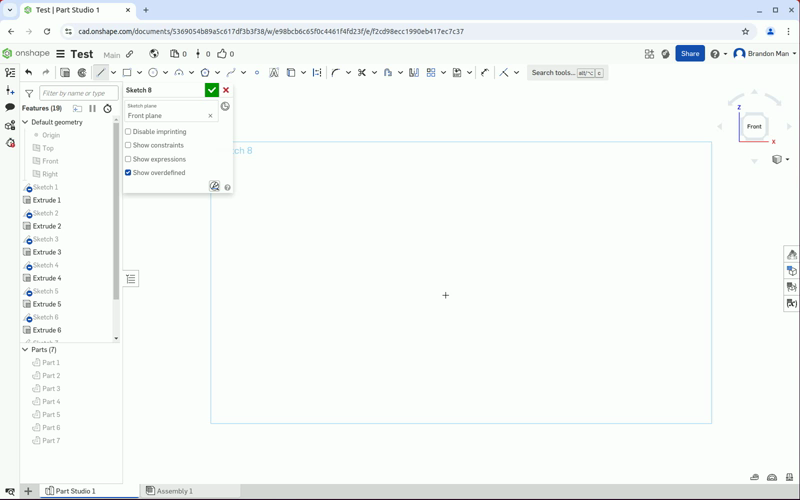
key_up(shift)
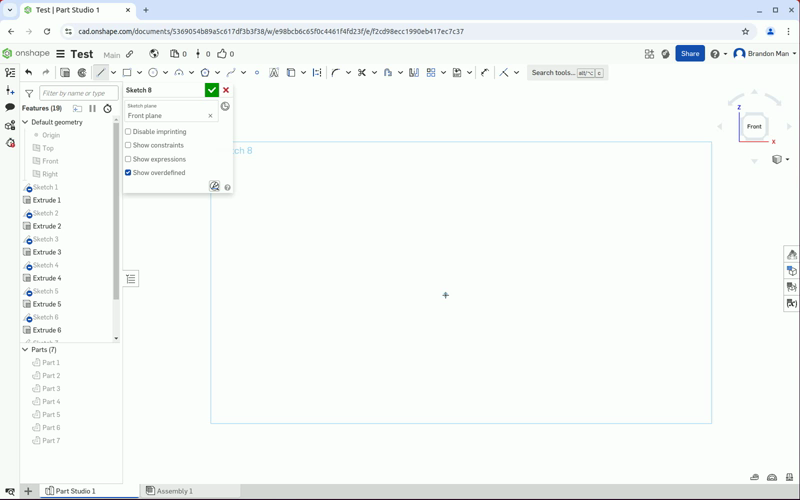
key_down(shift)
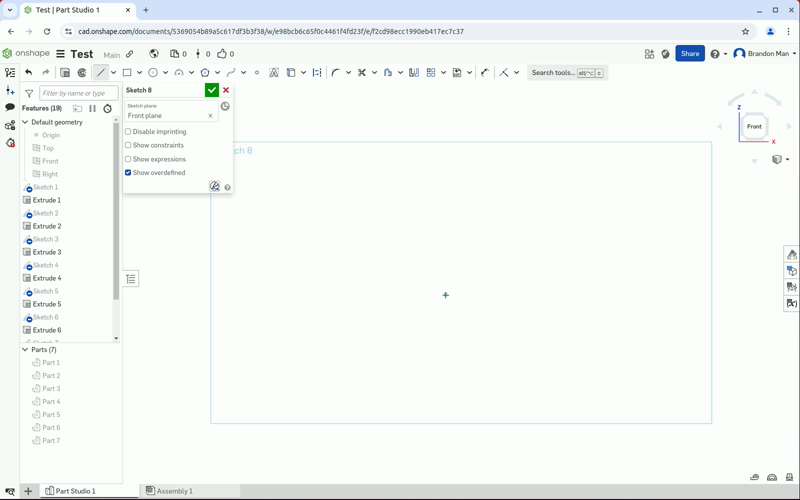
mouse_move(475, 294)
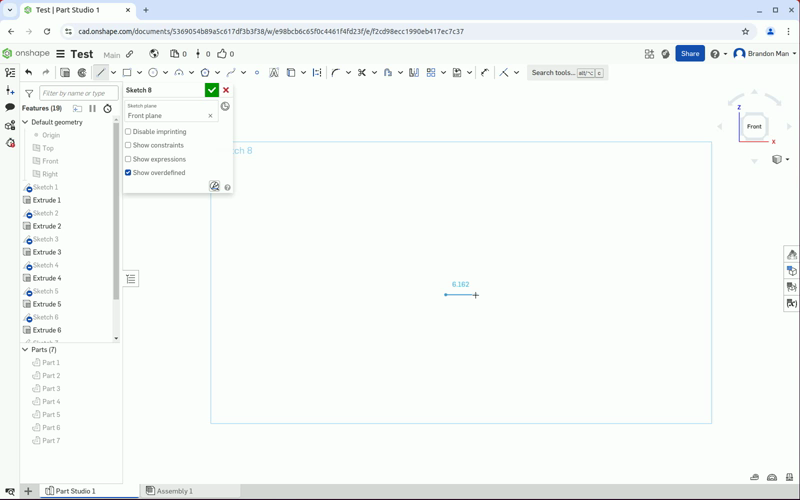
mouse_move(476, 294)
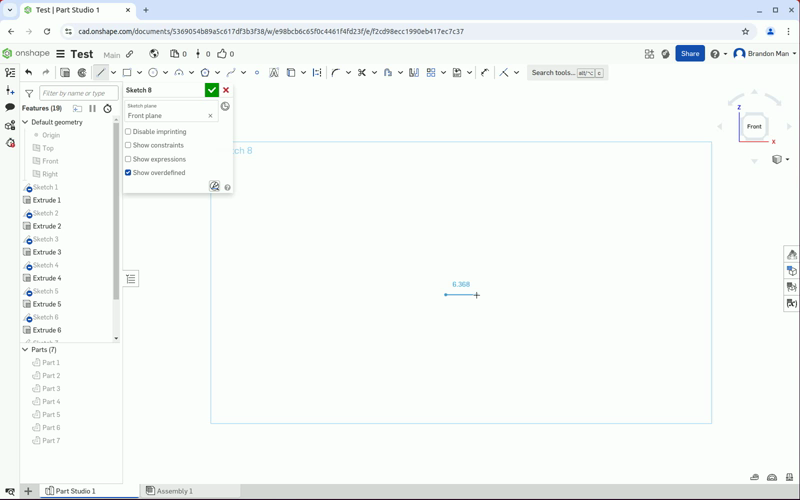
click(476, 294)
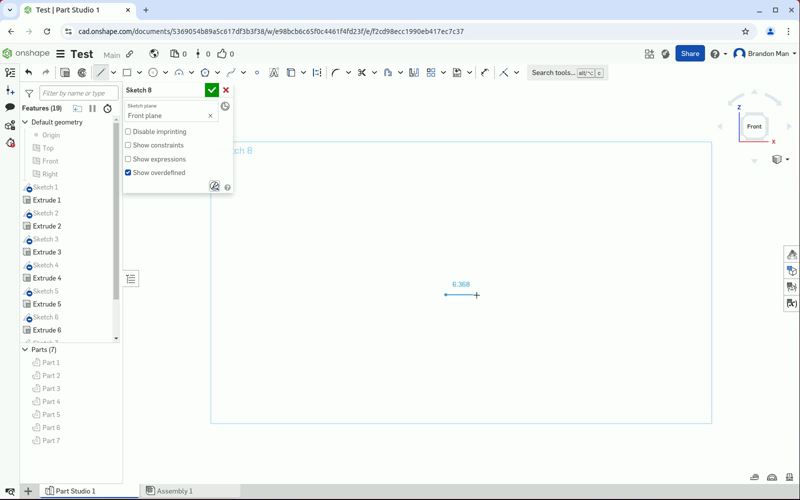
key_up(shift)
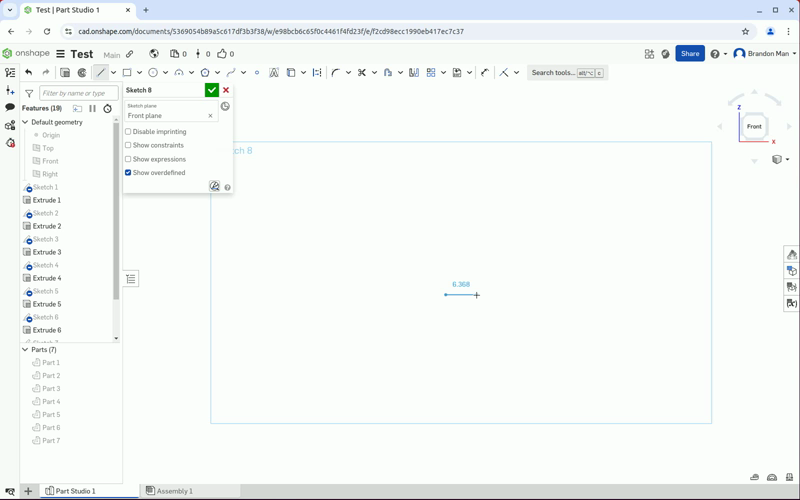
key_down(shift)
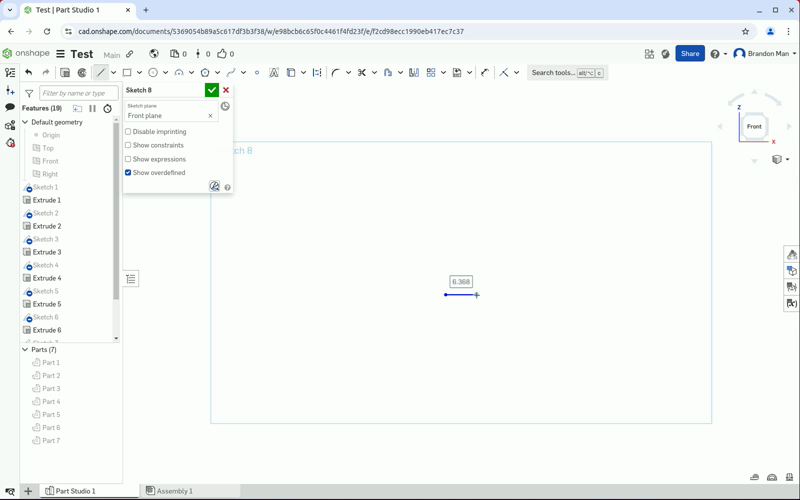
mouse_move(506, 294)
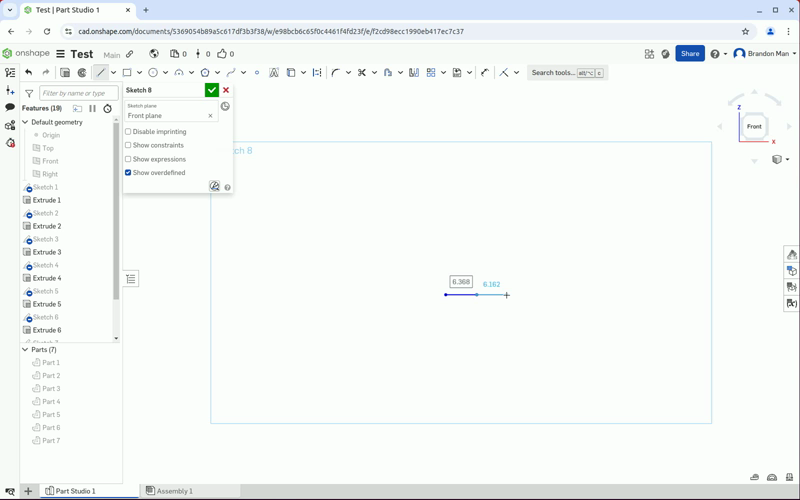
mouse_move(461, 283)
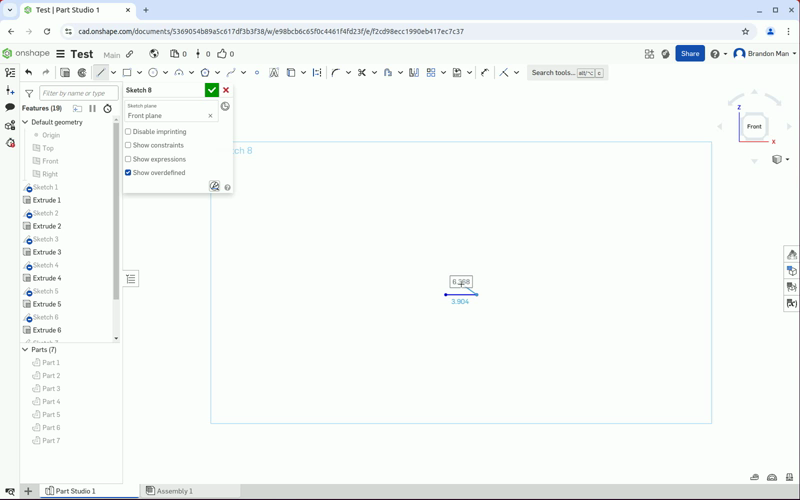
click(461, 283)
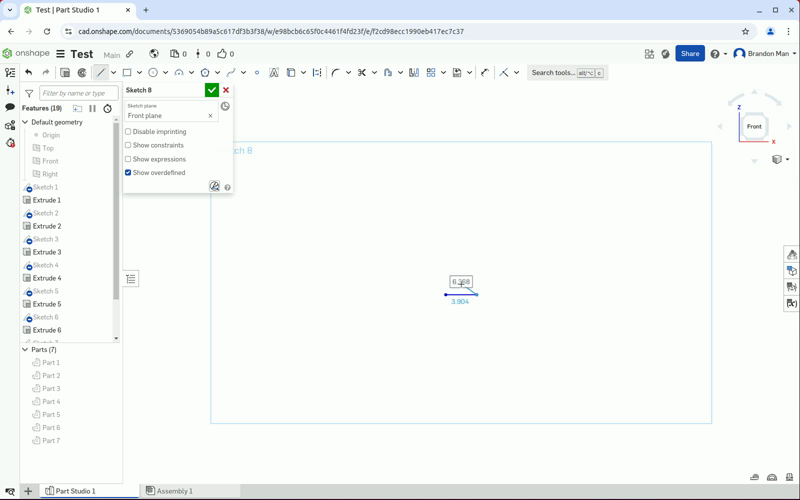
key_up(shift)
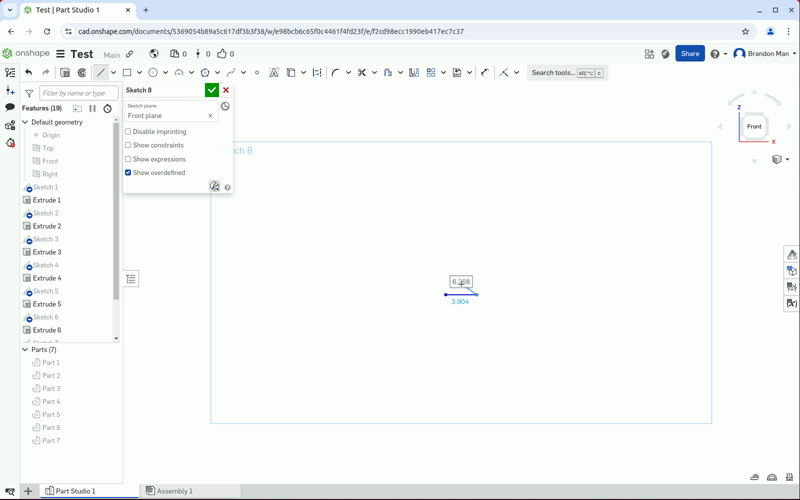
mouse_move(491, 283)
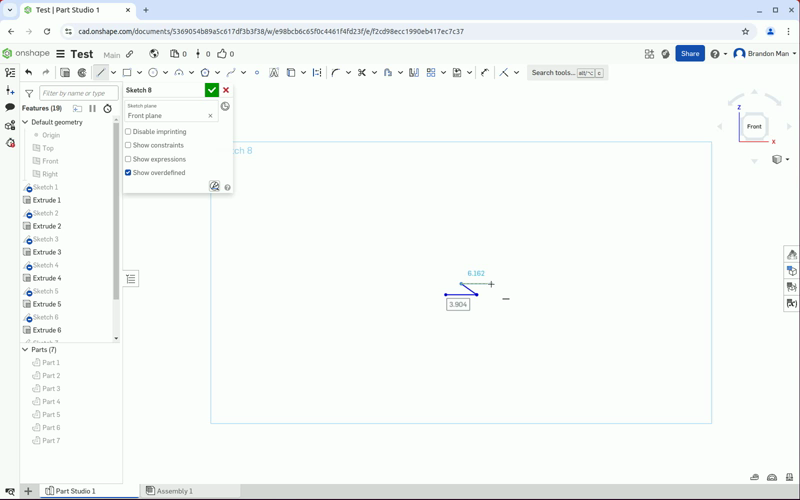
key_down(shift)
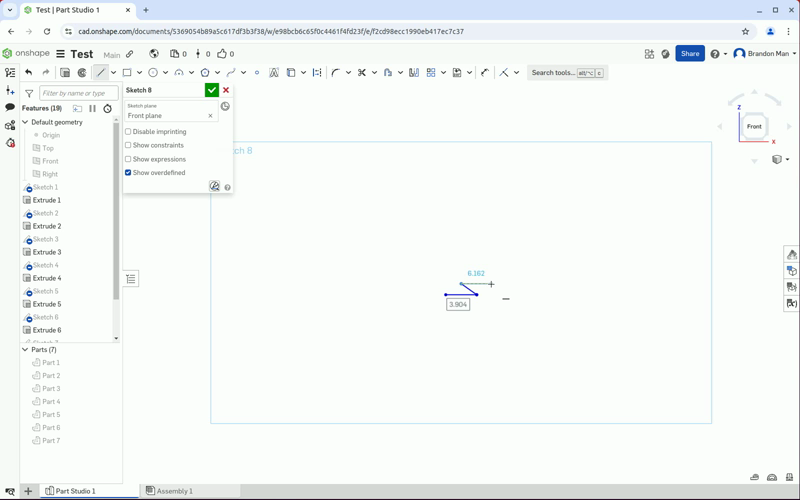
mouse_move(445, 294)
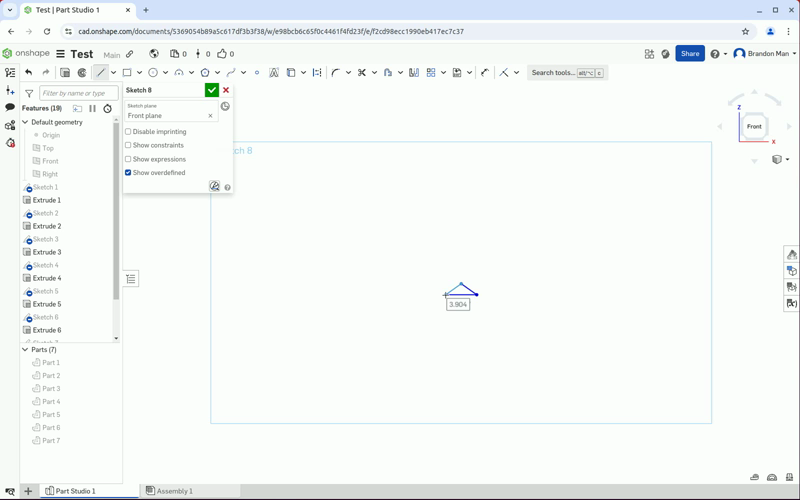
key_up(shift)
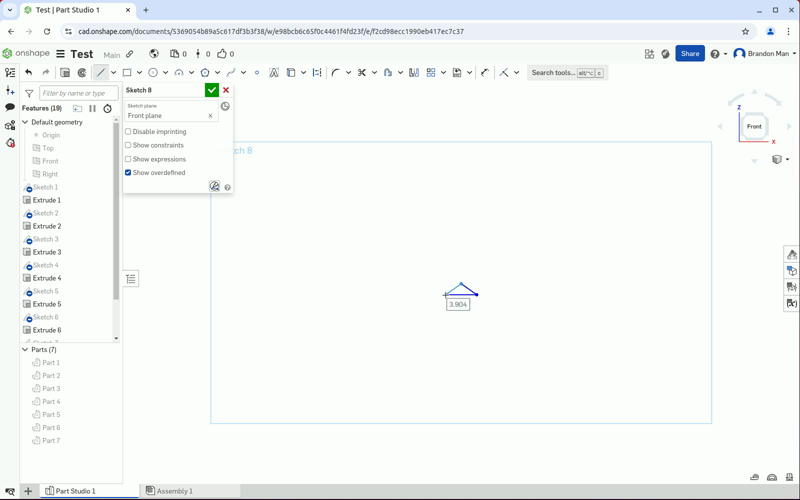
click(445, 294)
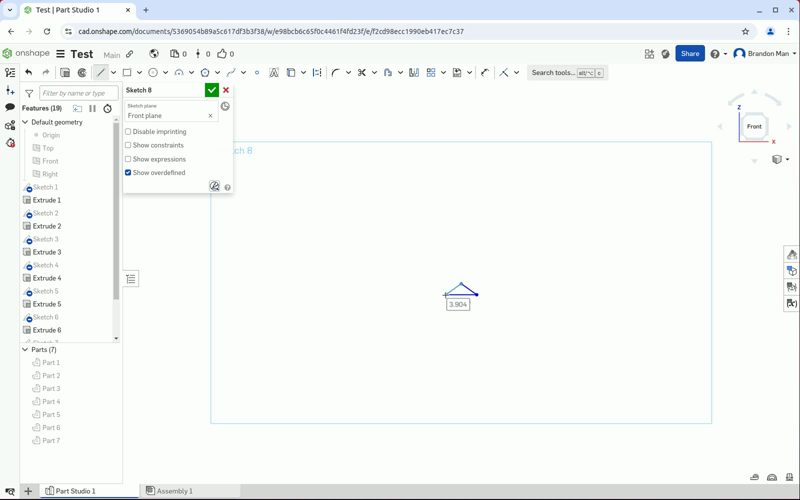
key(esc)
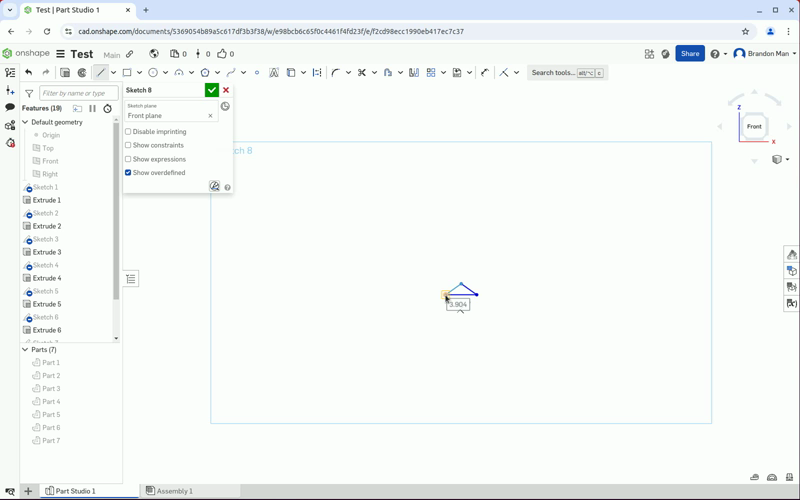
mouse_move(463, 293)
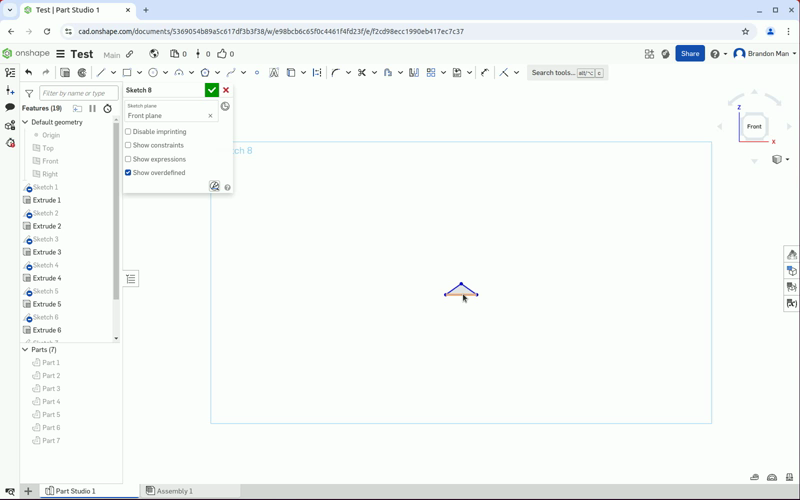
scroll(6)
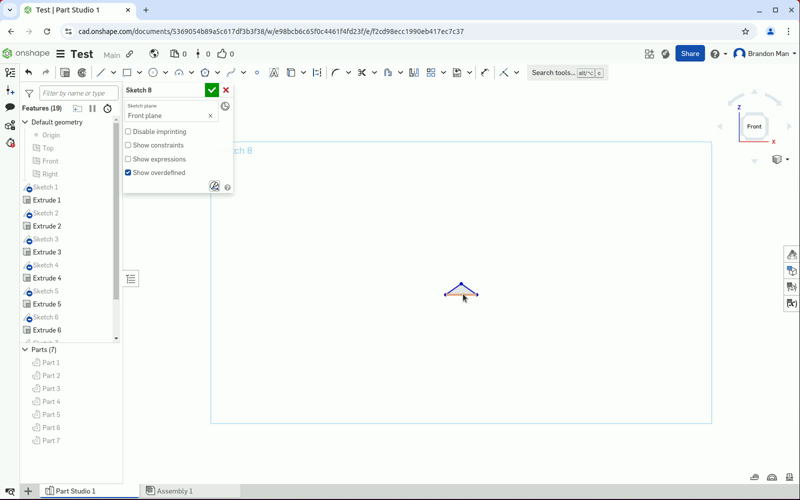
scroll(6)
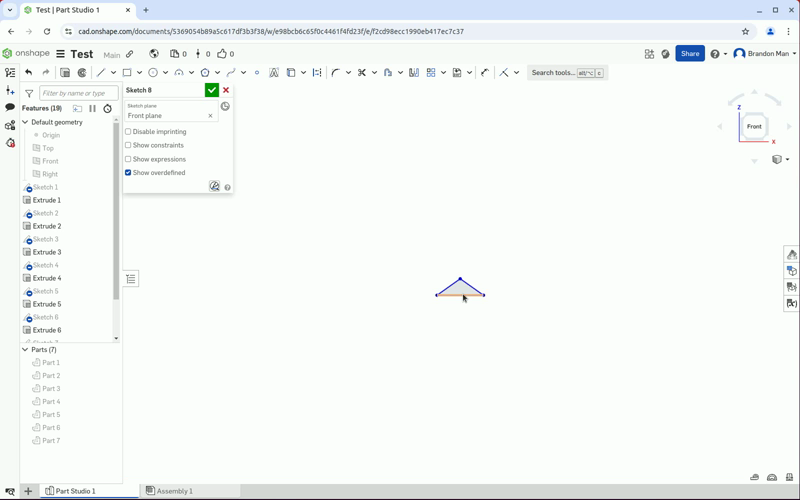
scroll(6)
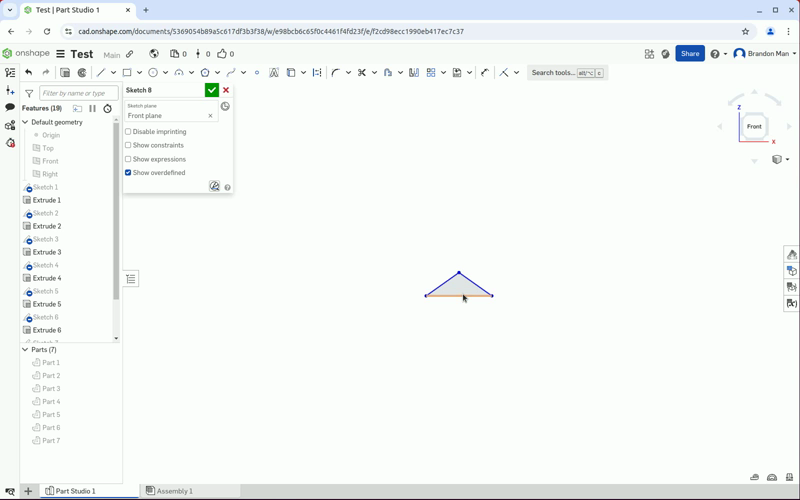
scroll(6)
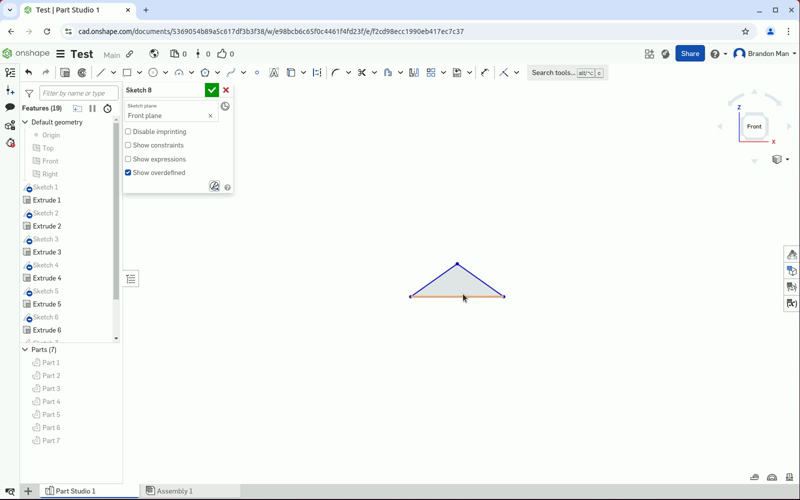
scroll(6)
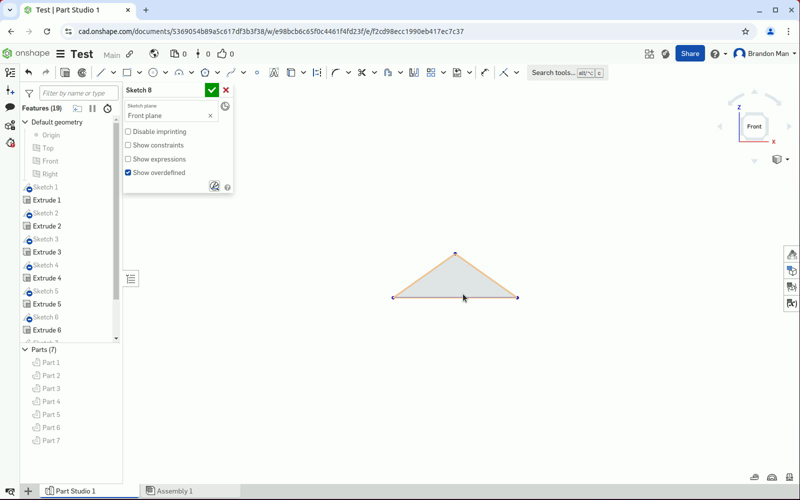
scroll(6)
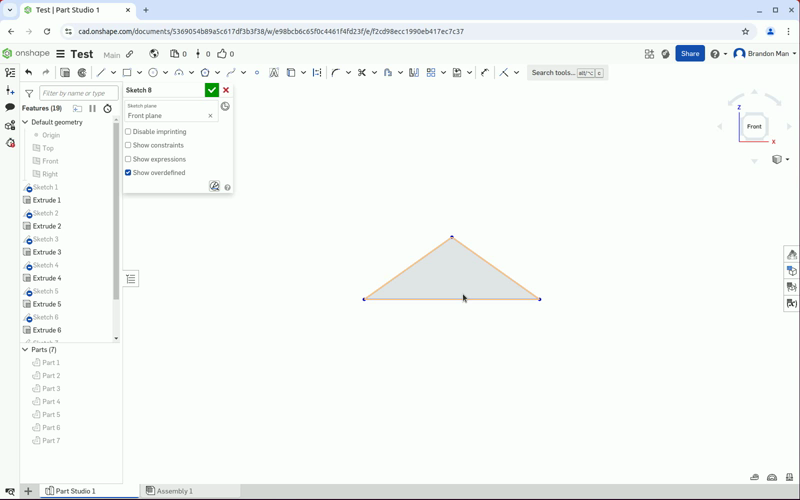
scroll(6)
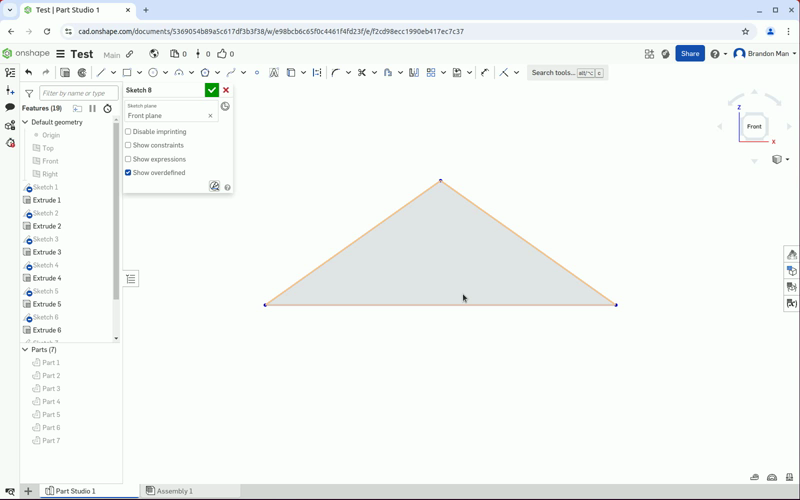
click(463, 293)
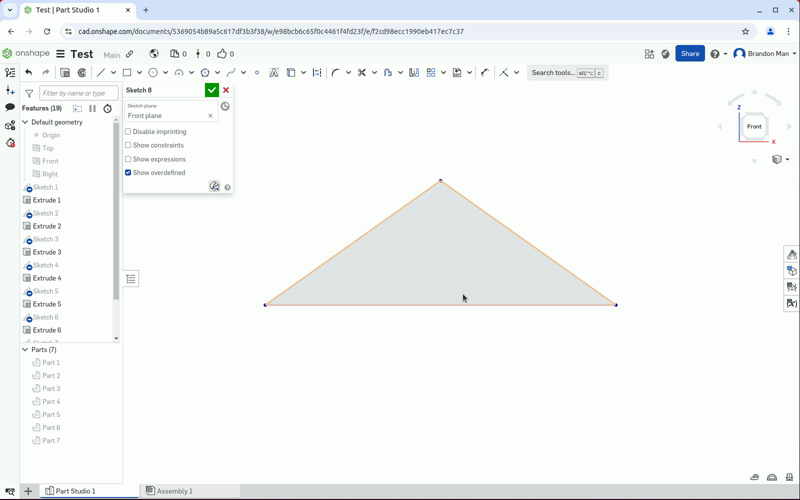
scroll(-6)
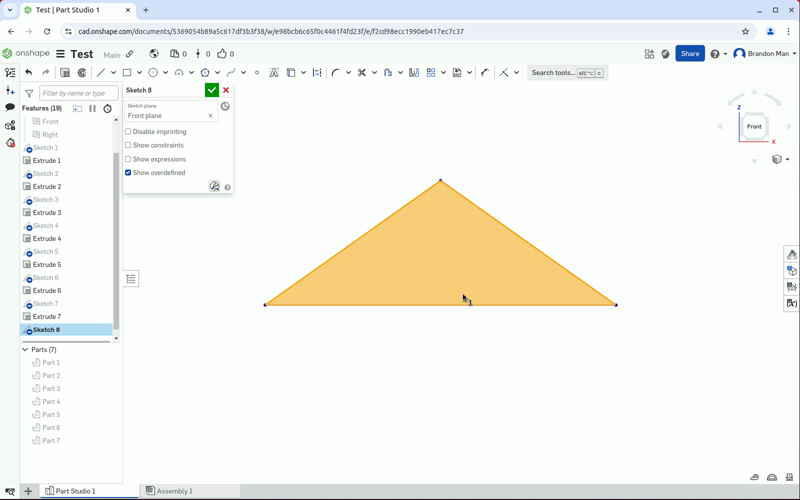
scroll(-6)
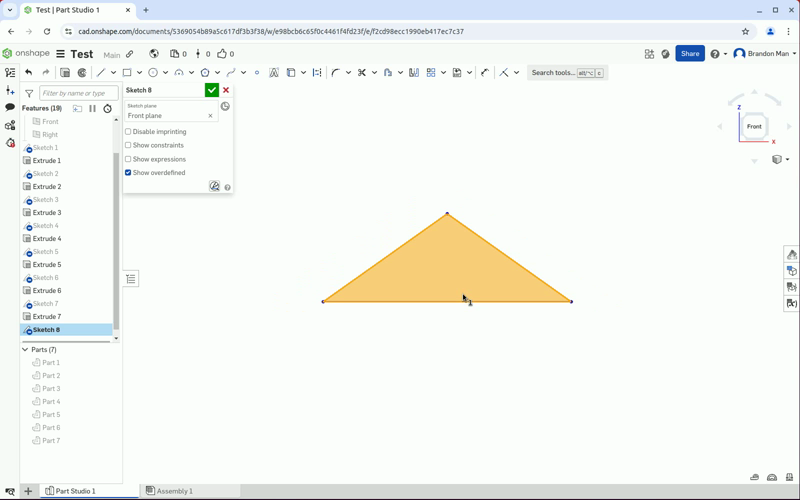
scroll(-6)
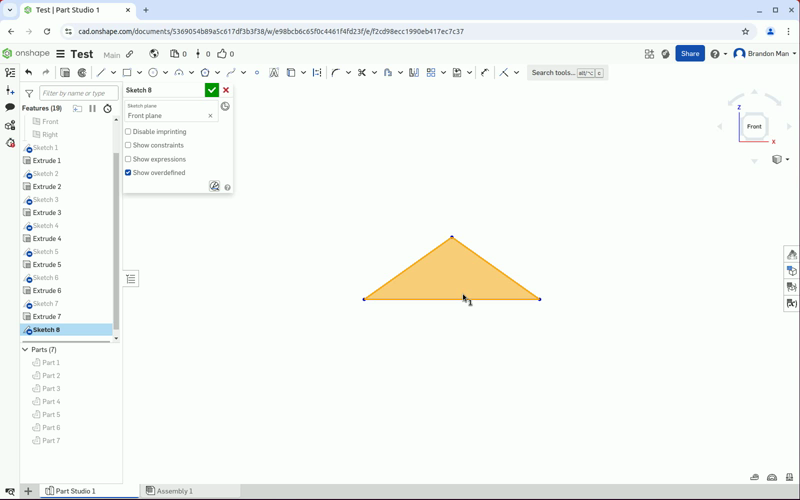
scroll(-6)
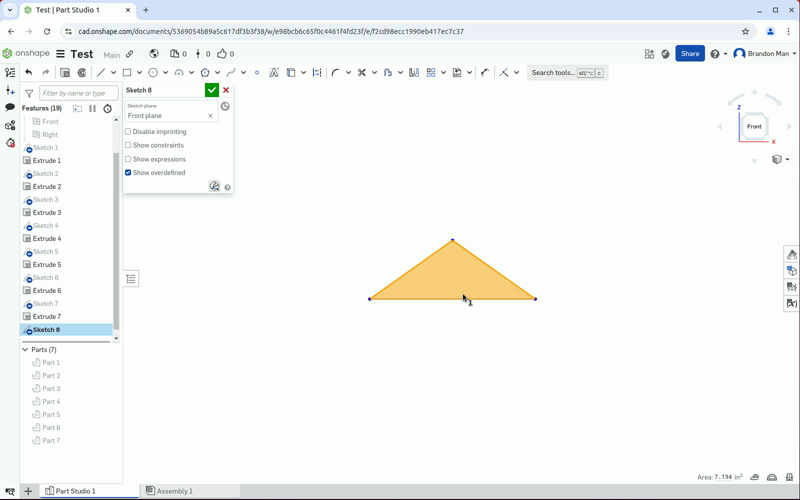
scroll(-6)
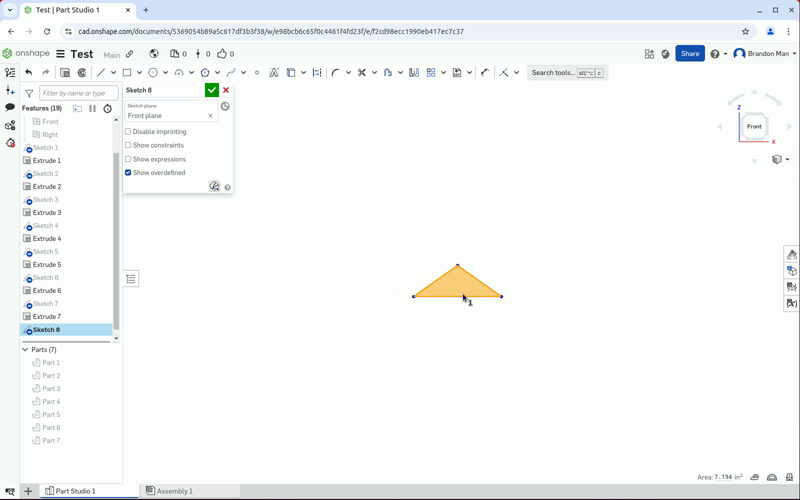
scroll(-6)
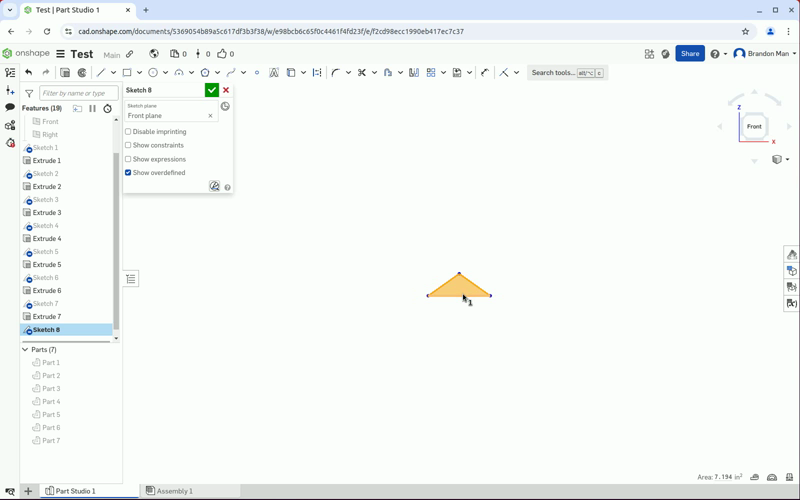
scroll(-6)
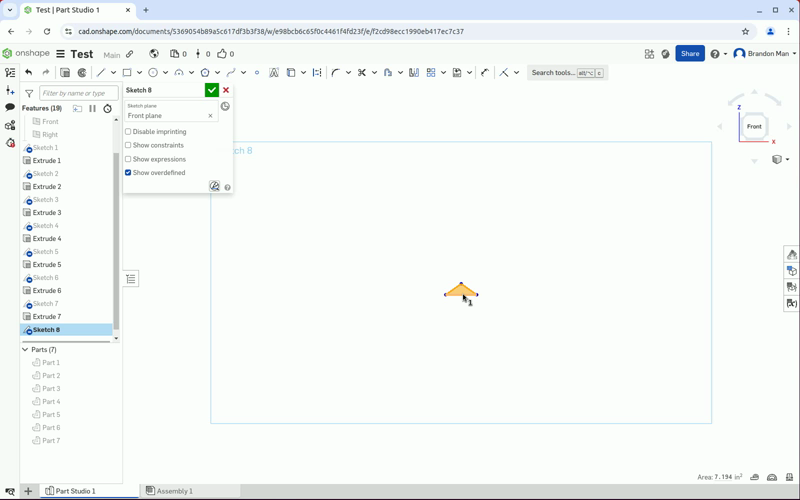
mouse_move(73, 352)
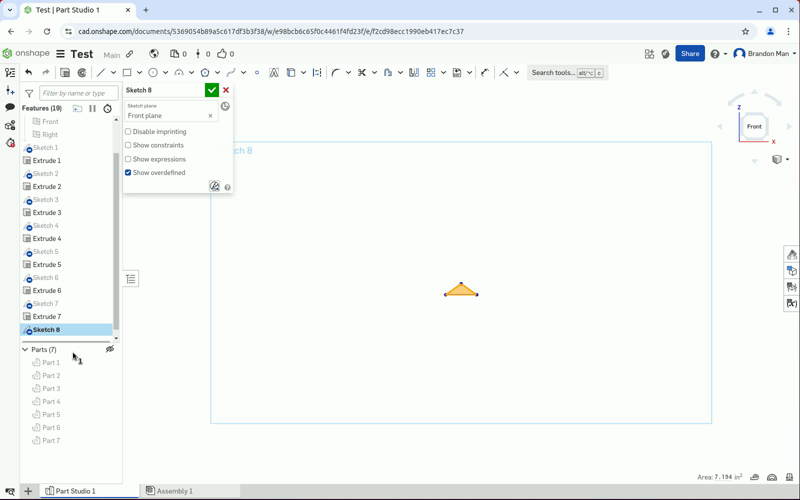
key(shift+y)
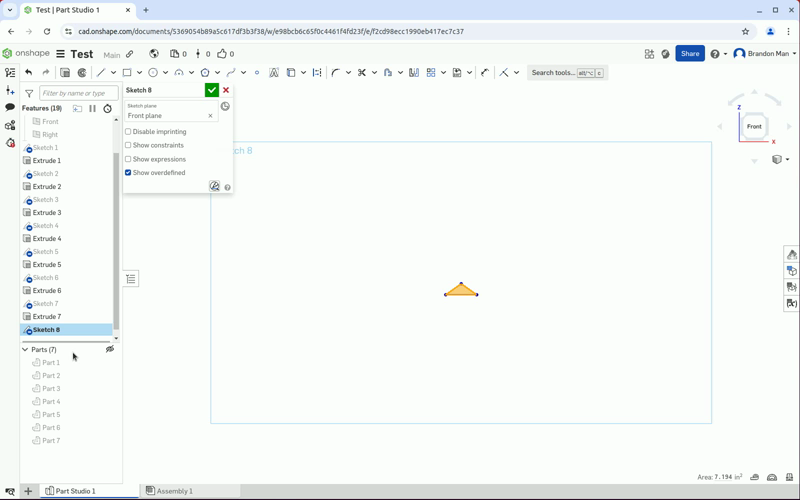
key(shift+e)
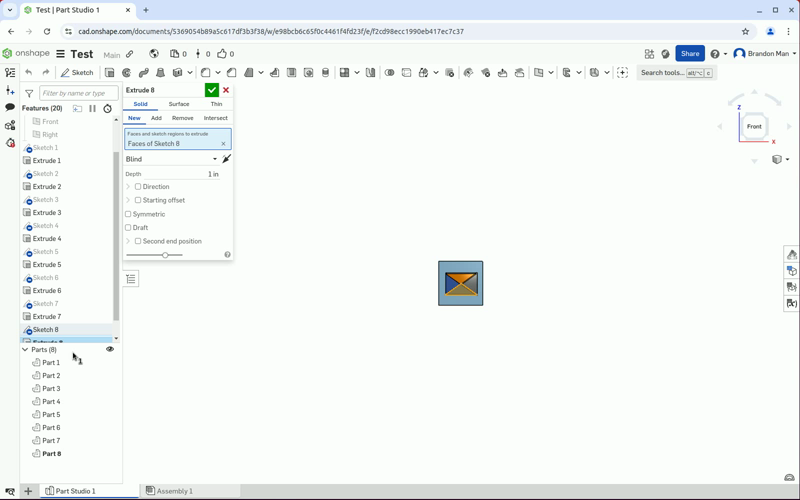
mouse_move(143, 106)
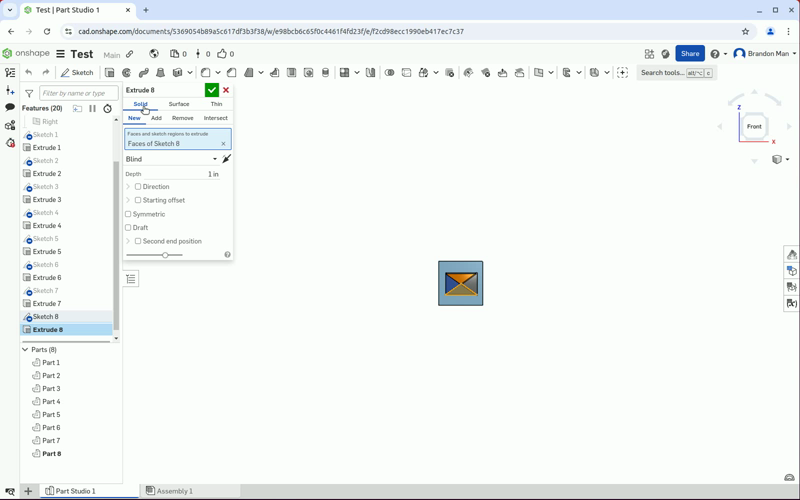
click(143, 106)
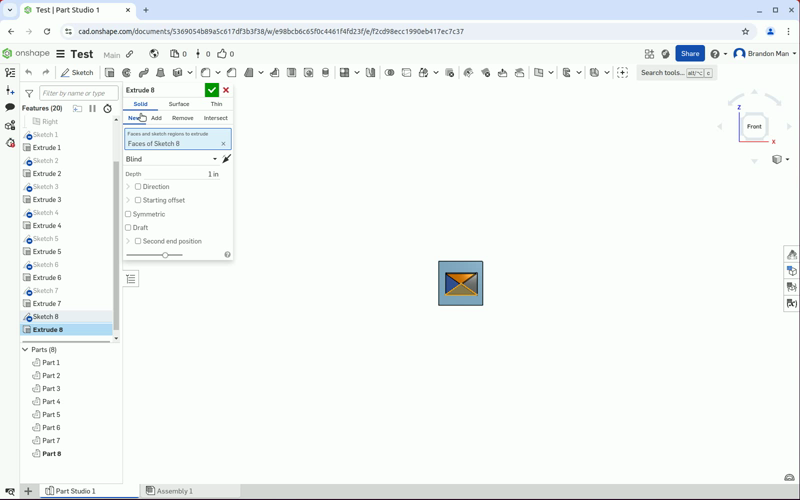
mouse_move(137, 120)
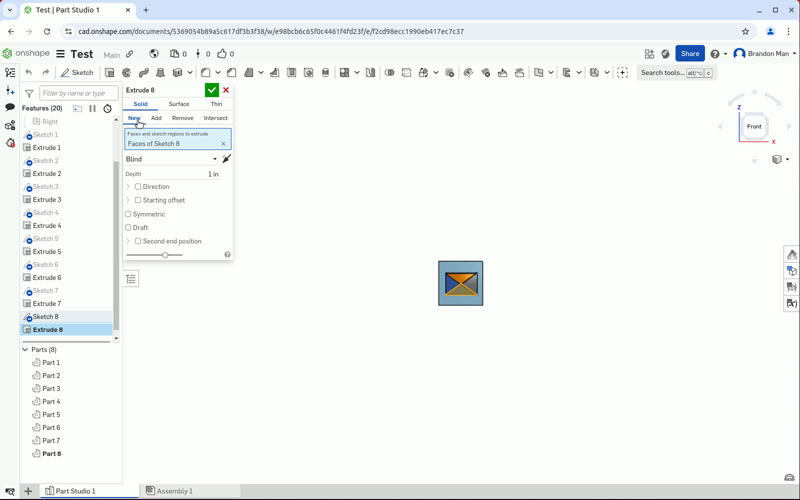
click(137, 120)
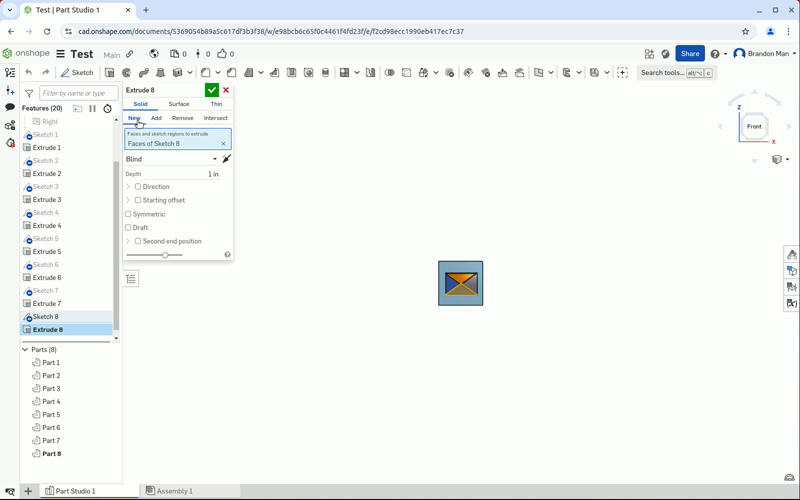
key(tab, 4)
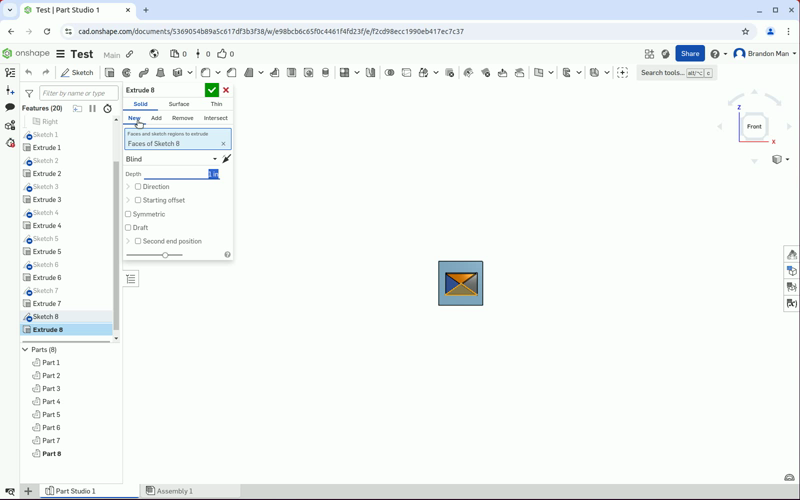
text(22.145)
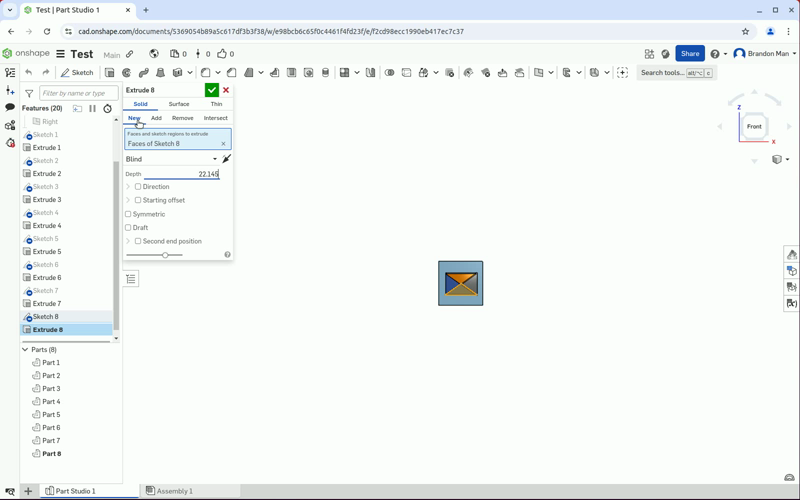
key(enter)
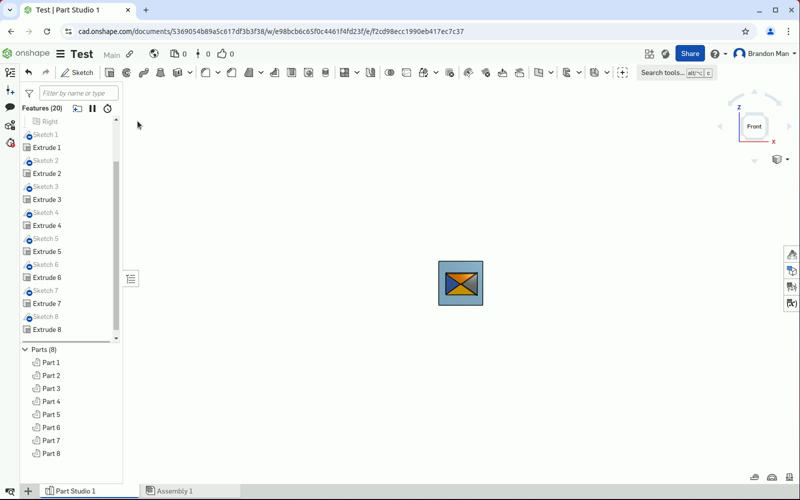
key(shift+h)
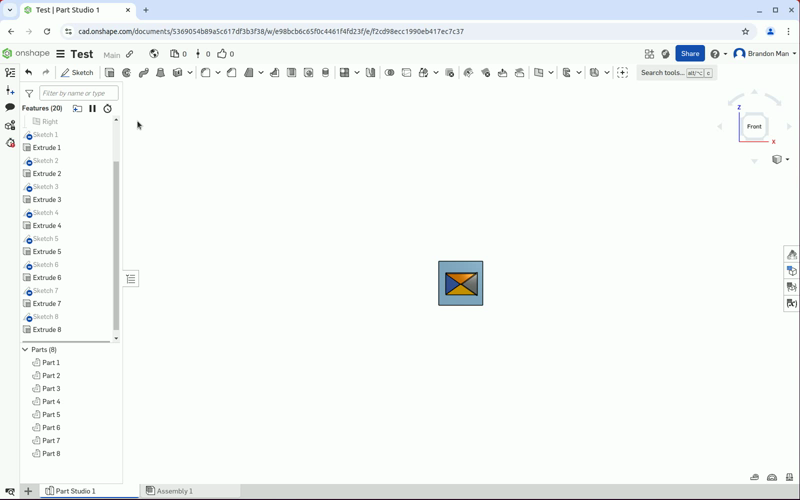
key(shift+h)
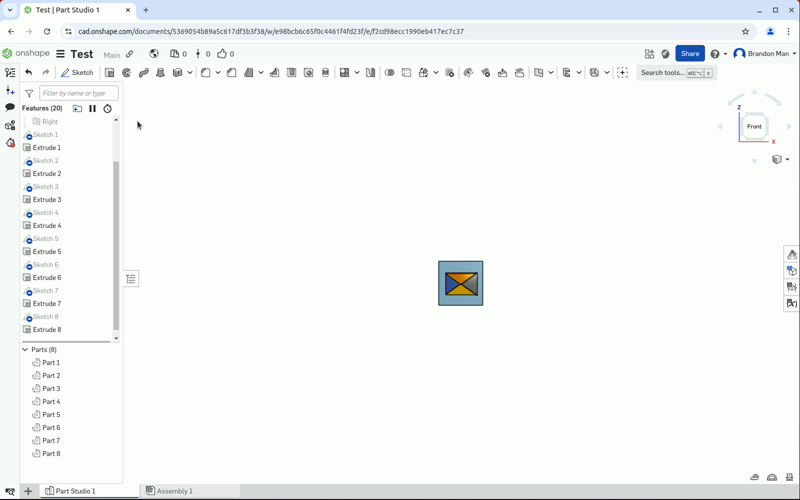
mouse_move(69, 137)
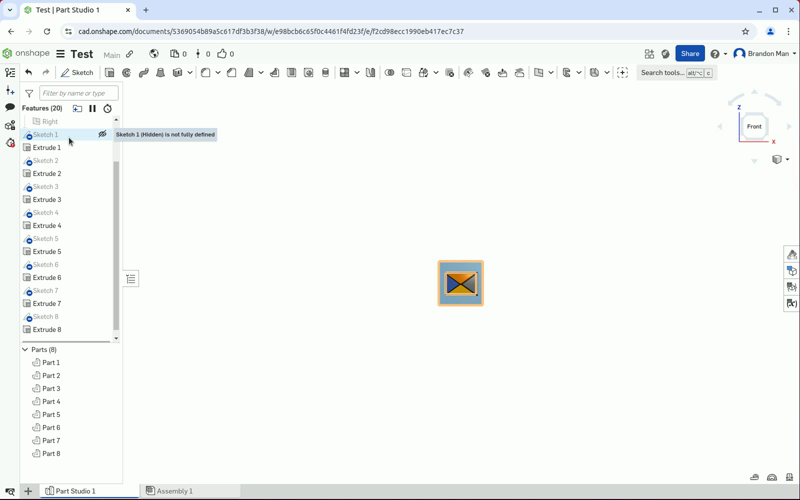
click(69, 137)
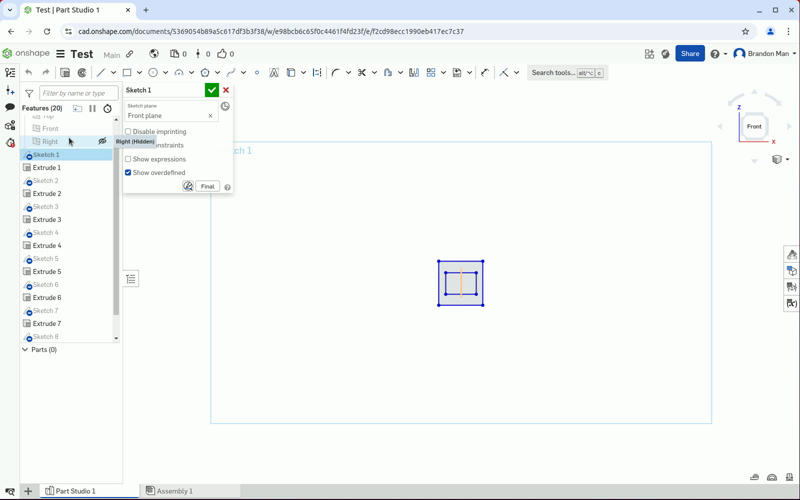
mouse_move(229, 92)
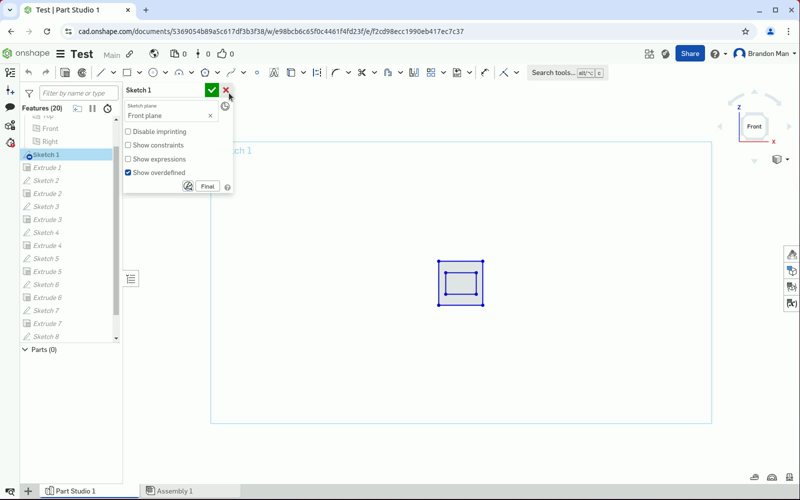
click(229, 92)
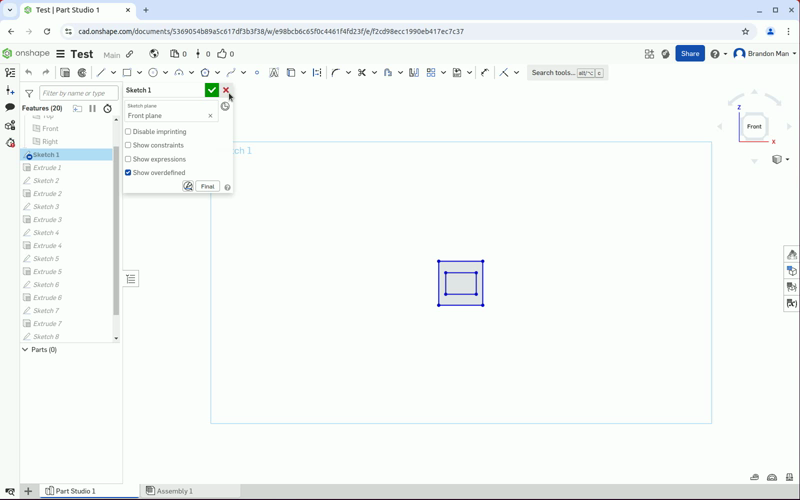
key(shift+s)
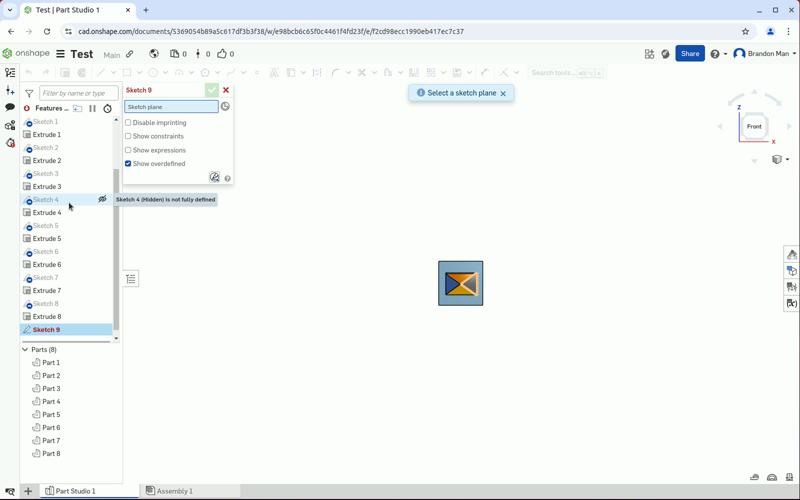
scroll(3)
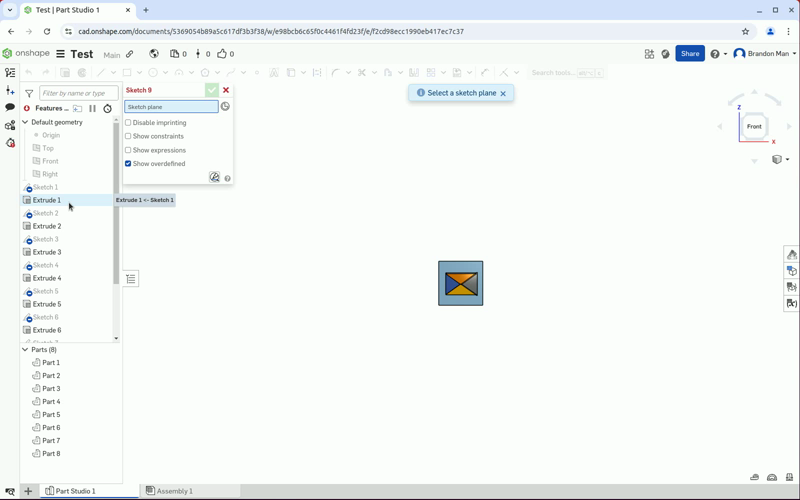
mouse_move(69, 163)
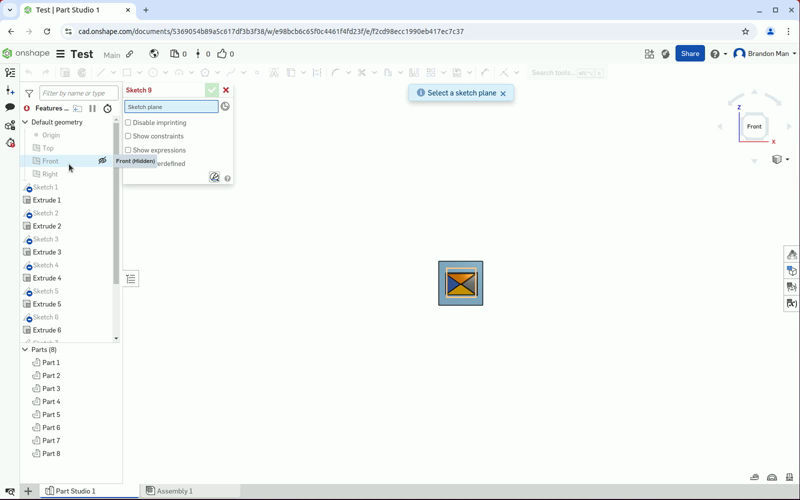
click(69, 163)
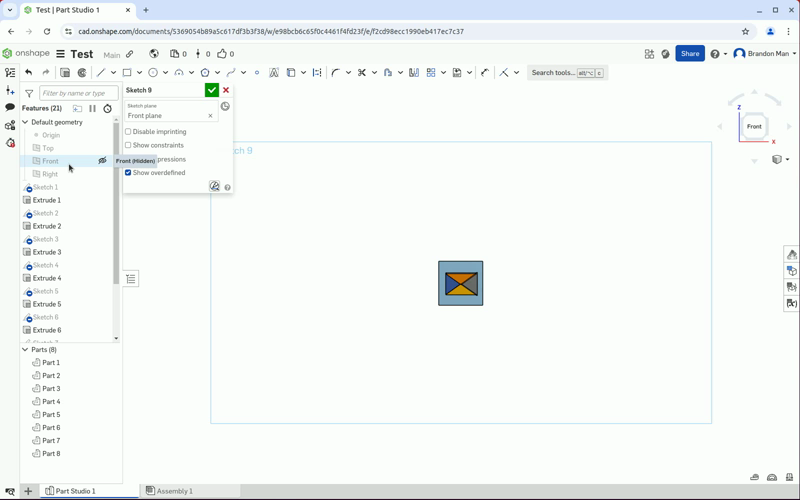
mouse_move(73, 352)
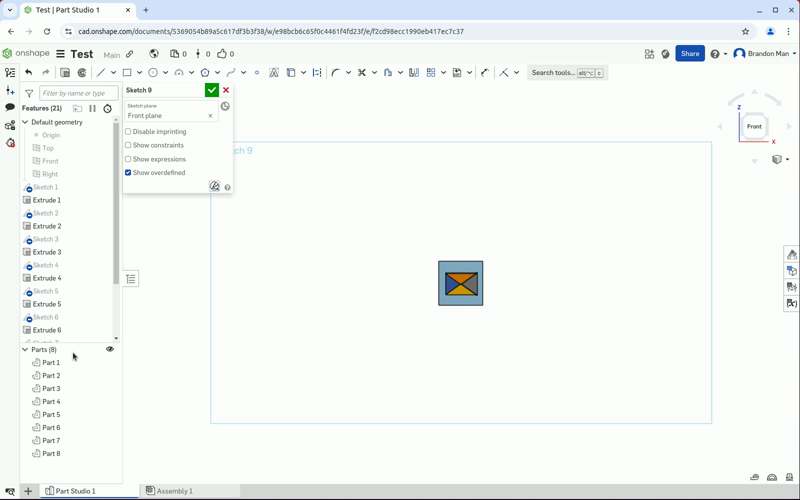
key(y)
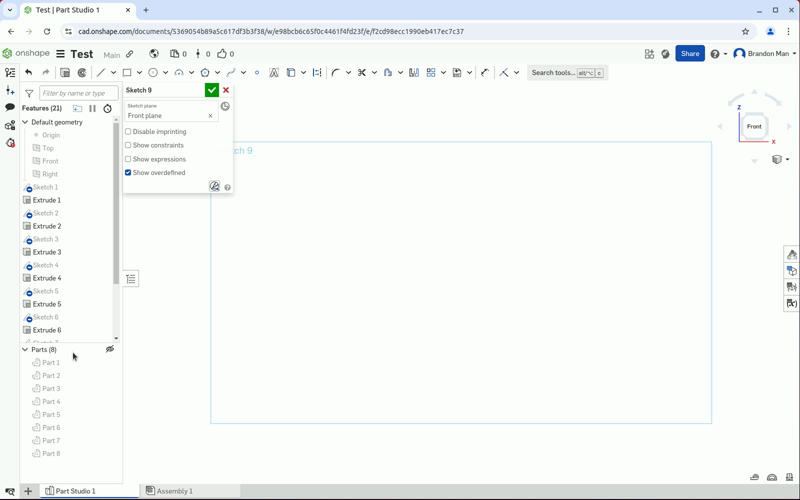
key(l)
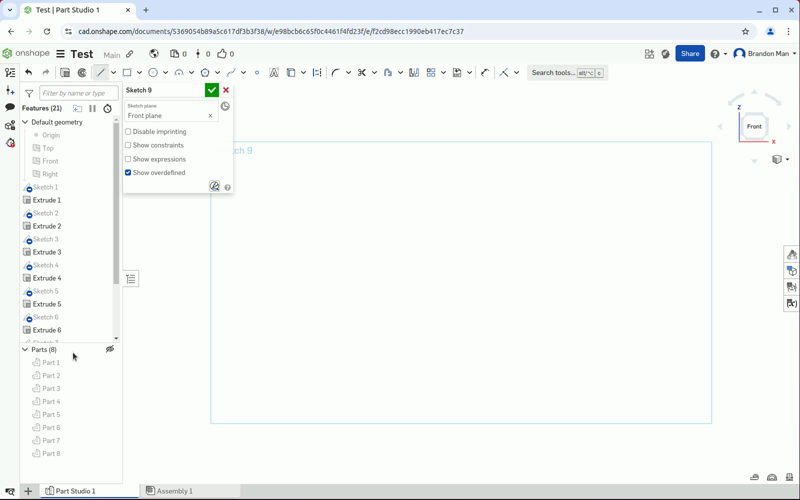
key_down(shift)
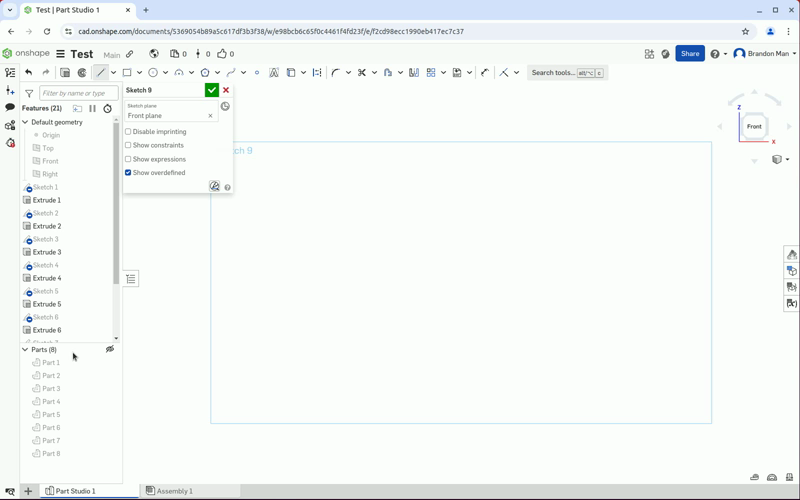
mouse_move(445, 294)
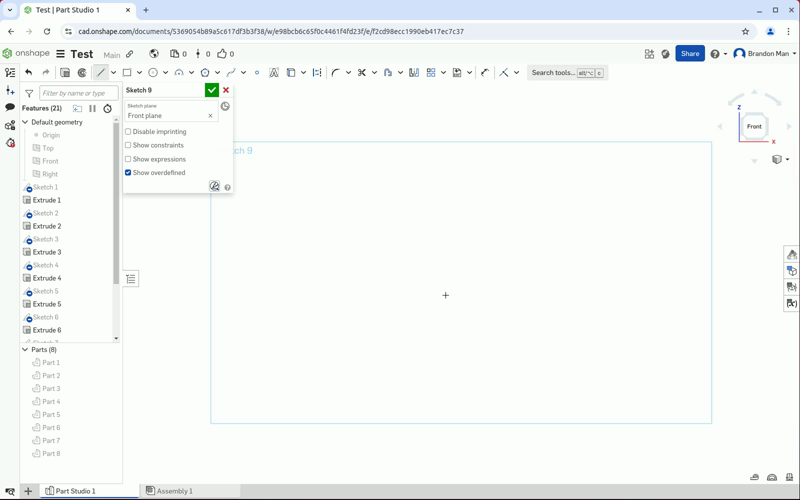
click(445, 294)
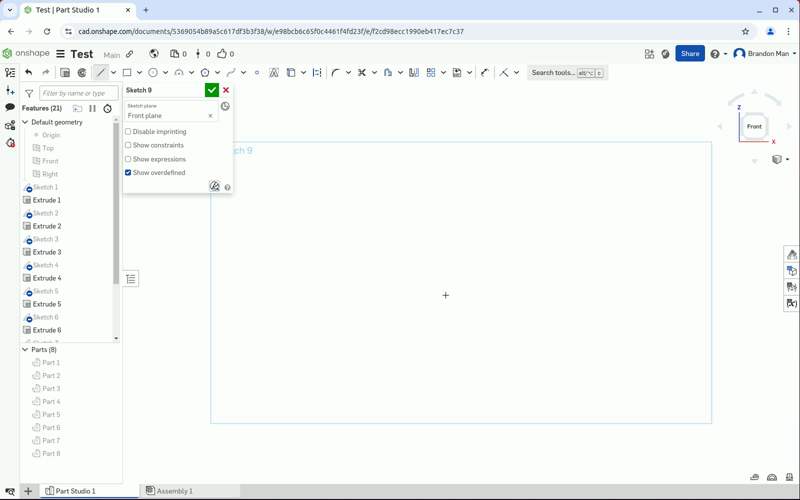
key_up(shift)
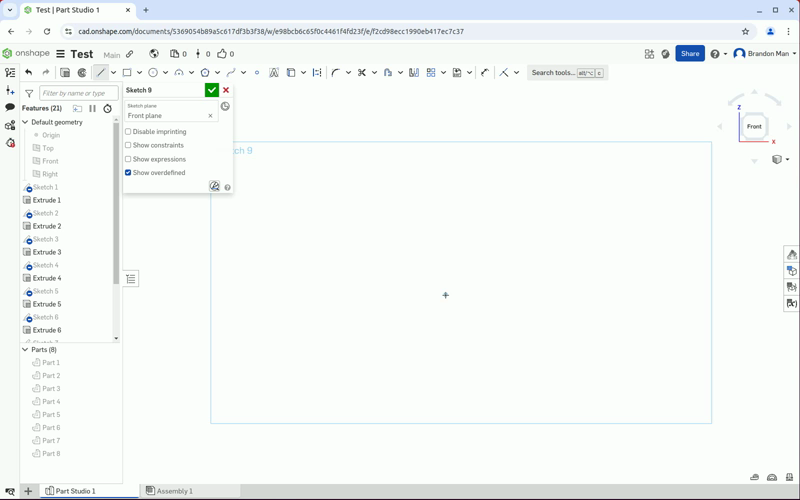
key_down(shift)
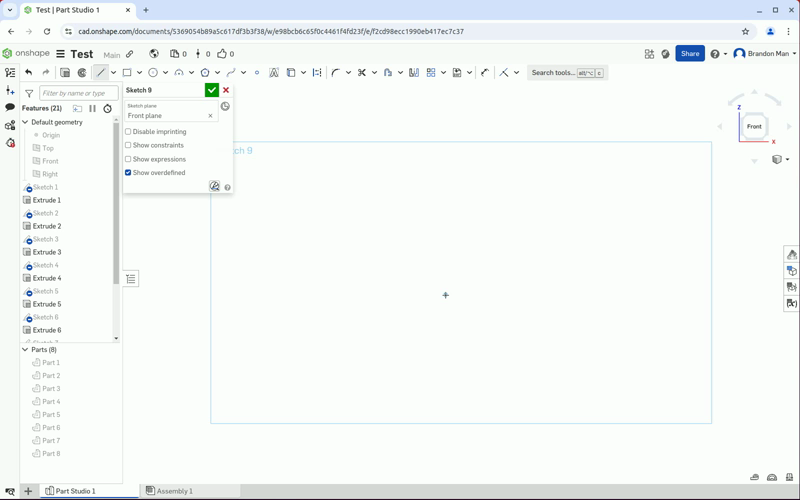
mouse_move(475, 294)
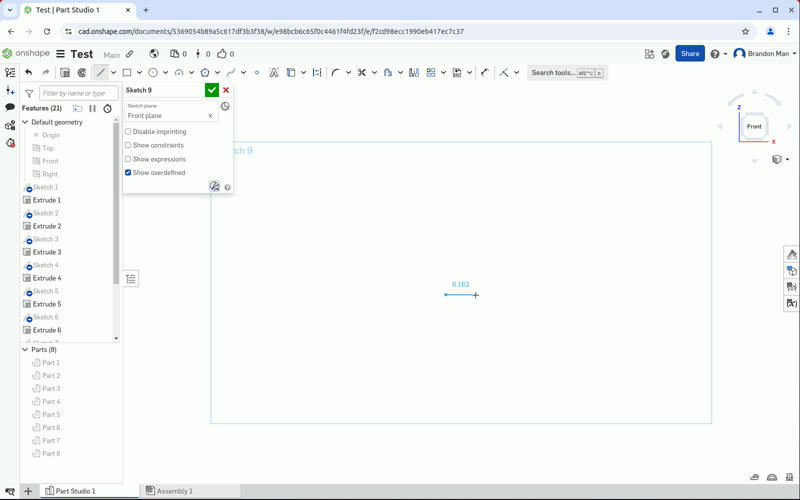
mouse_move(460, 283)
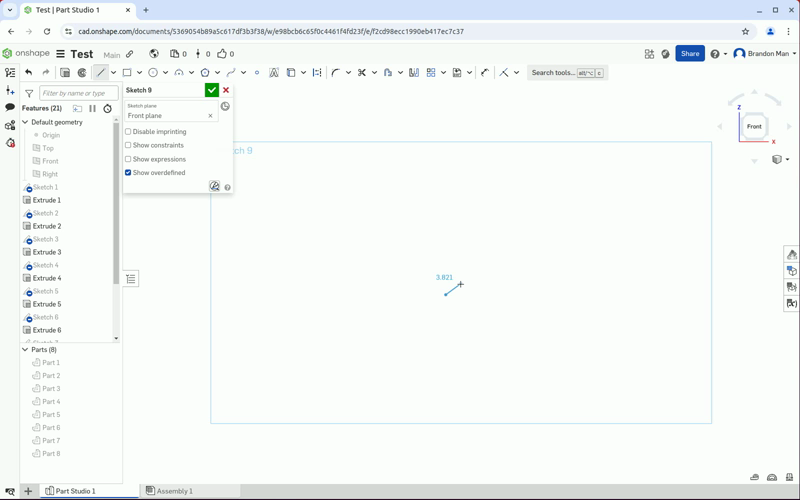
click(460, 283)
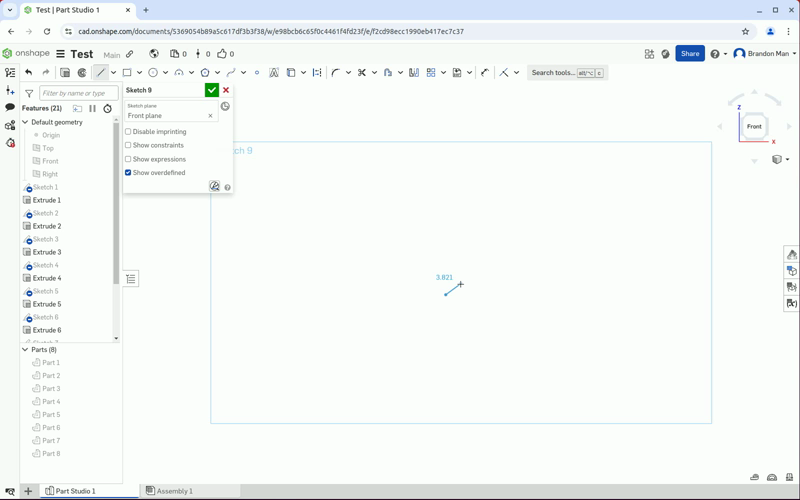
key_up(shift)
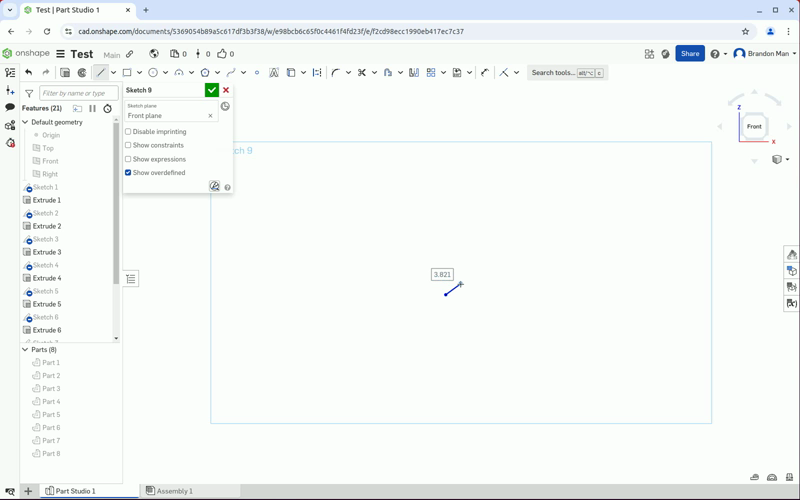
key_down(shift)
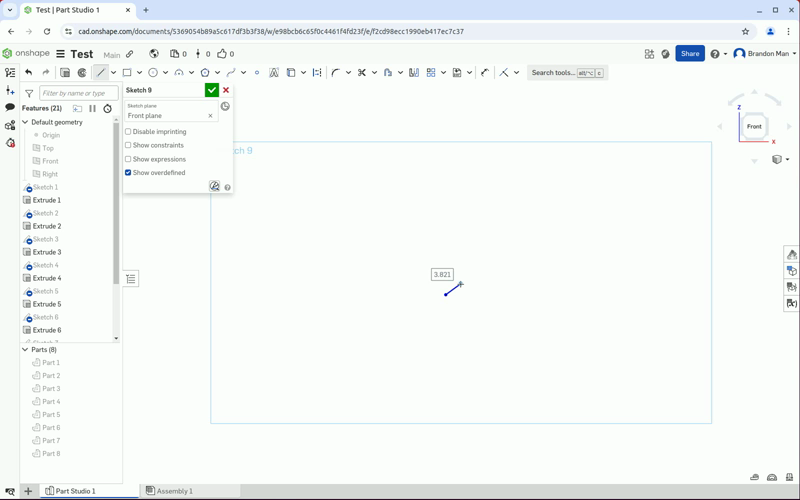
mouse_move(490, 283)
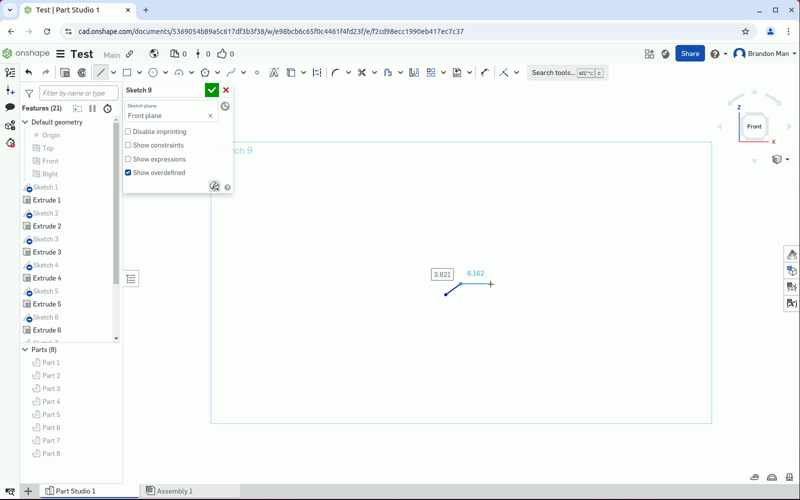
mouse_move(445, 272)
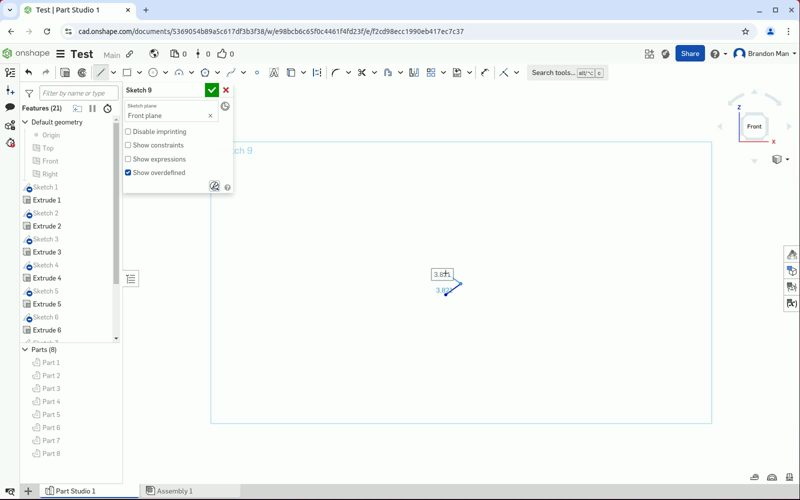
click(445, 272)
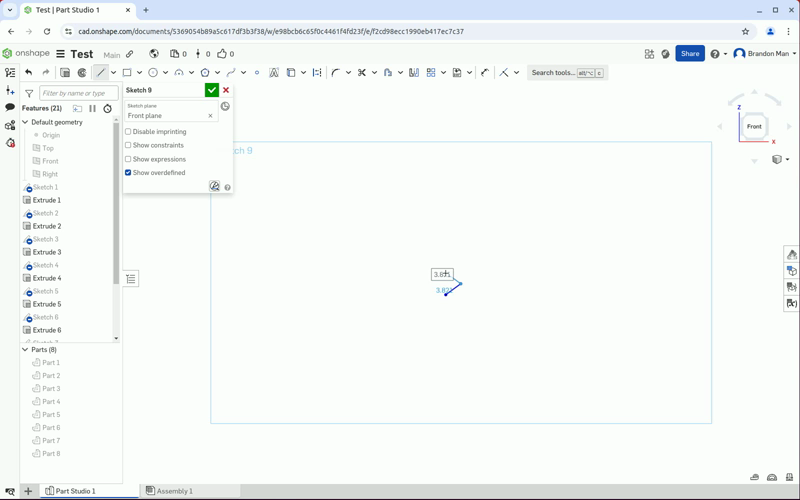
key_up(shift)
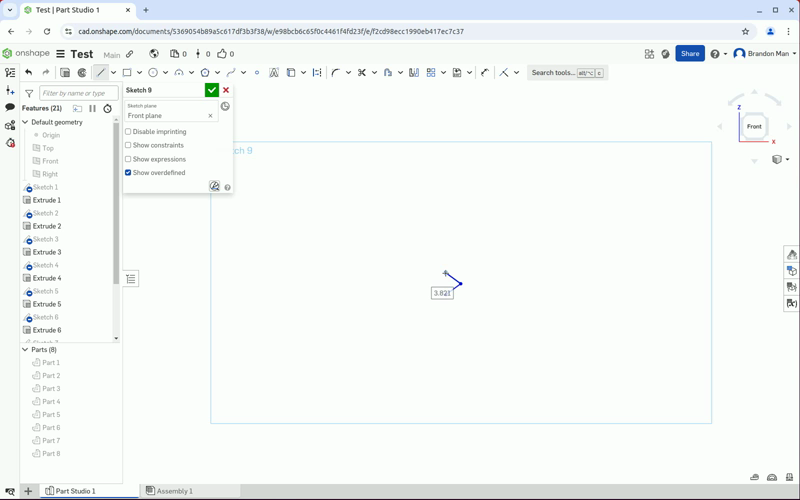
mouse_move(475, 272)
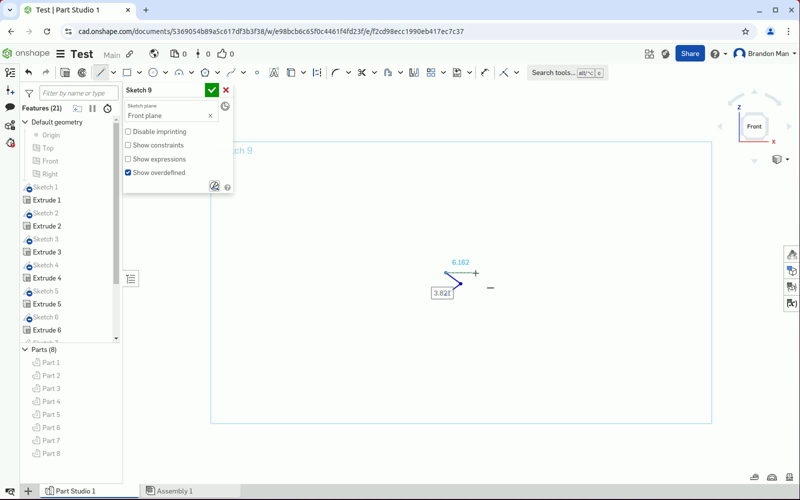
key_down(shift)
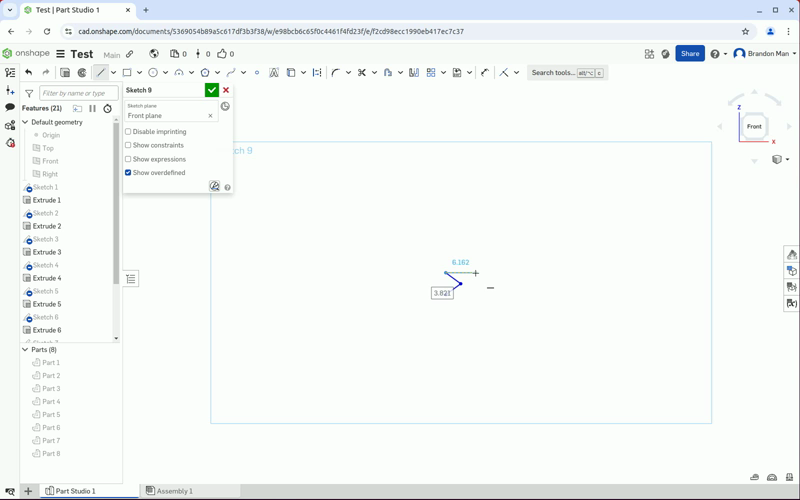
mouse_move(445, 294)
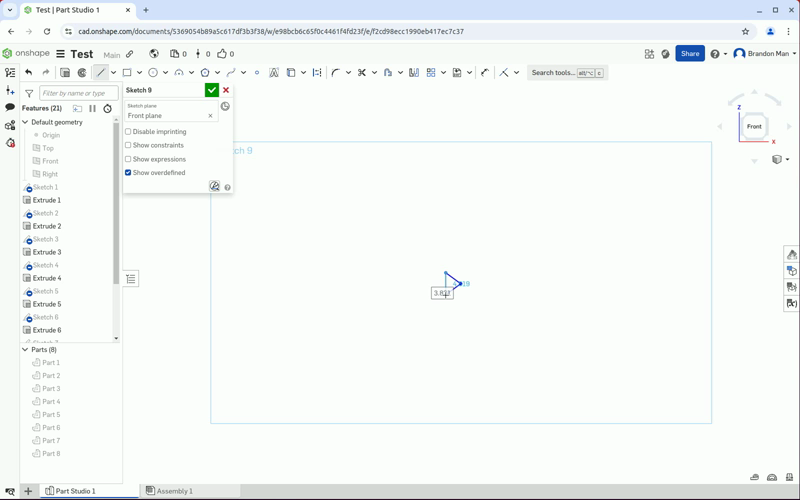
key_up(shift)
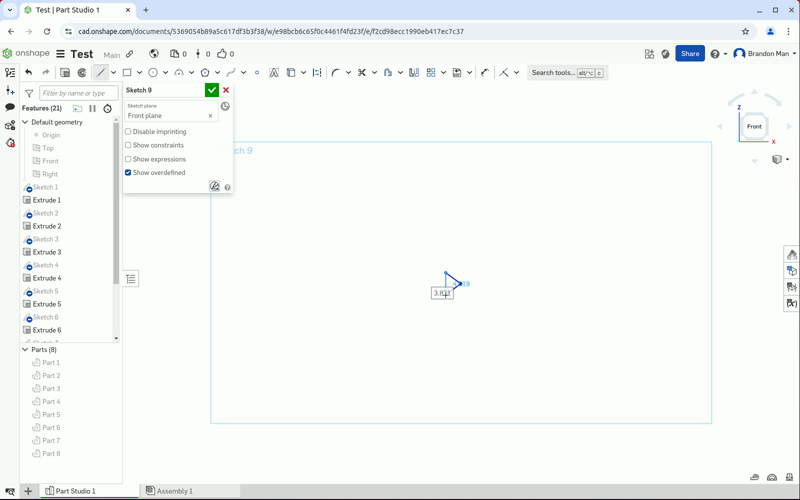
click(445, 294)
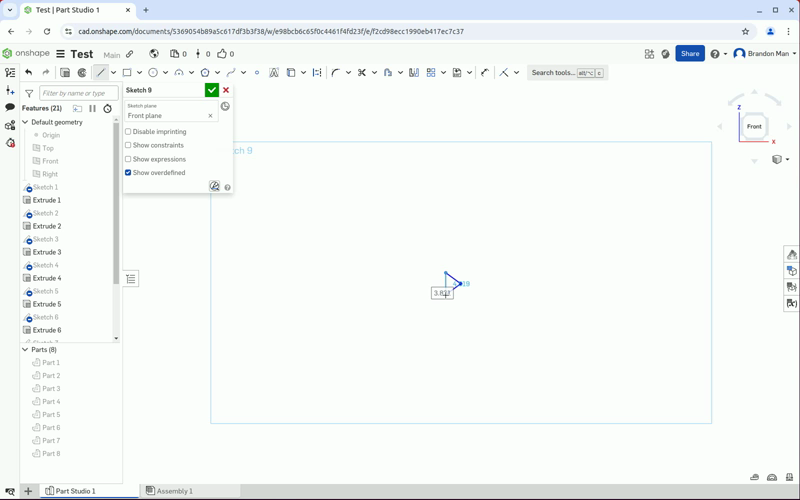
key(esc)
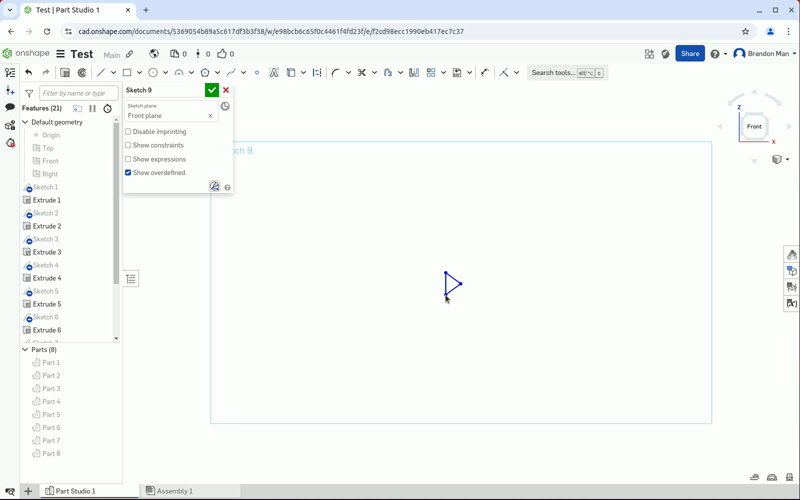
mouse_move(455, 281)
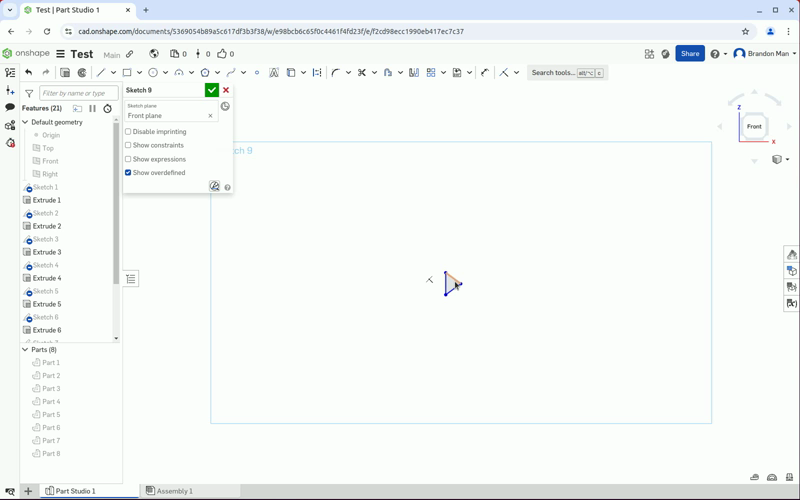
scroll(6)
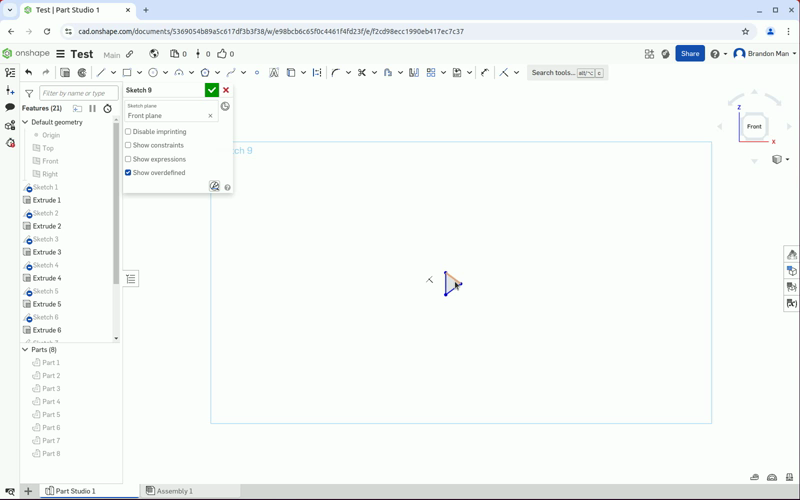
scroll(6)
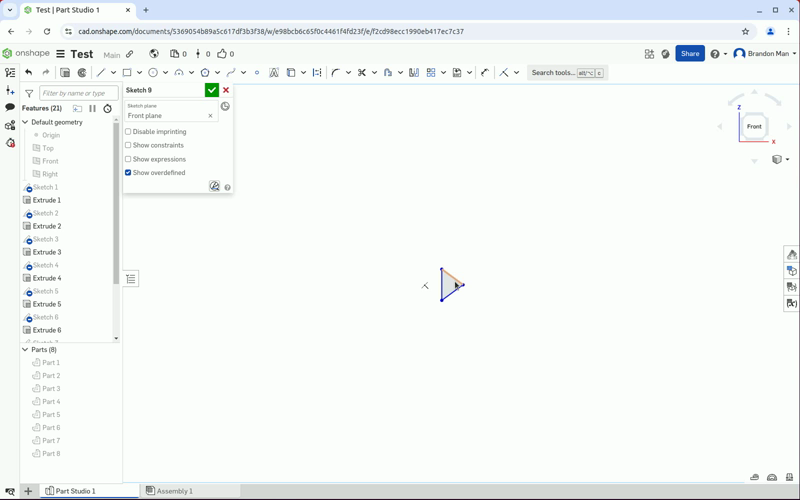
scroll(6)
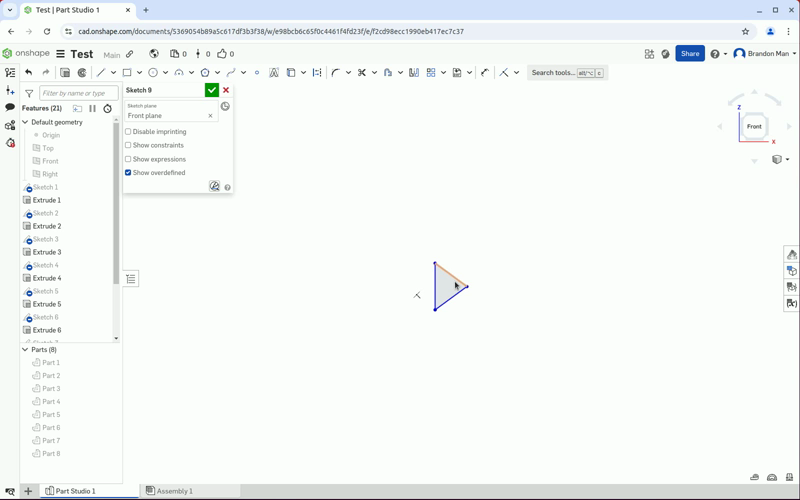
scroll(6)
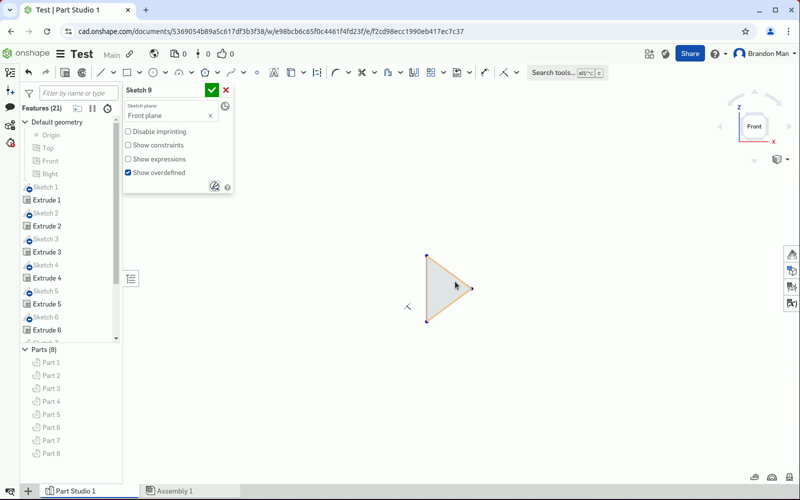
scroll(6)
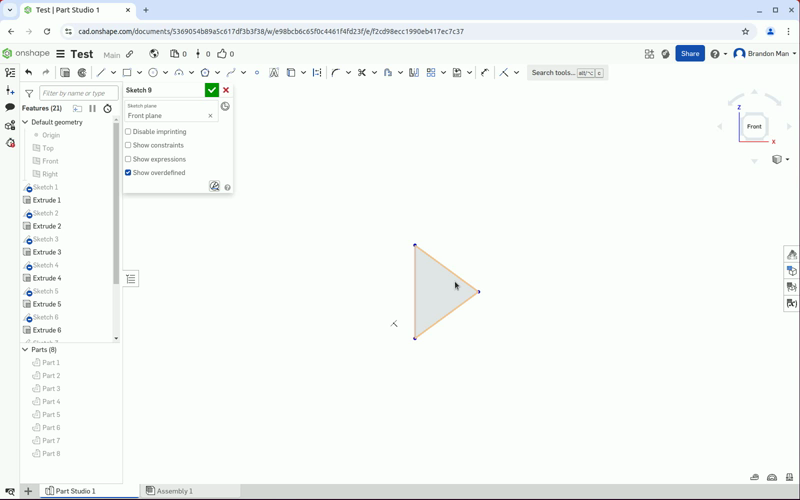
scroll(6)
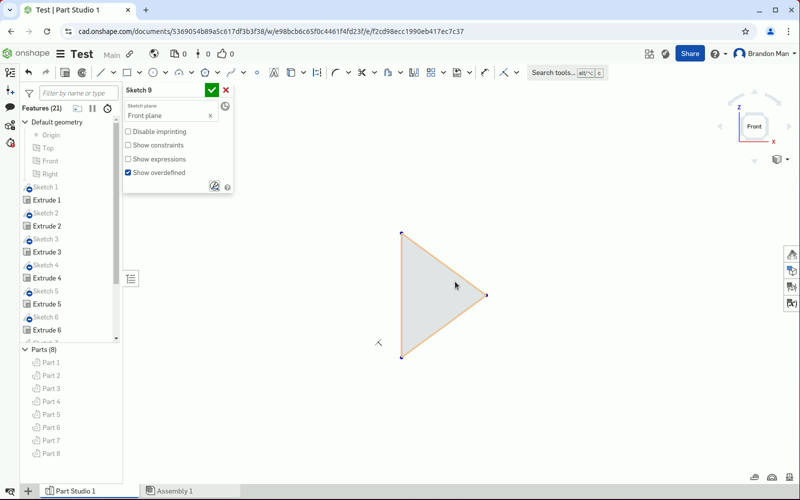
scroll(6)
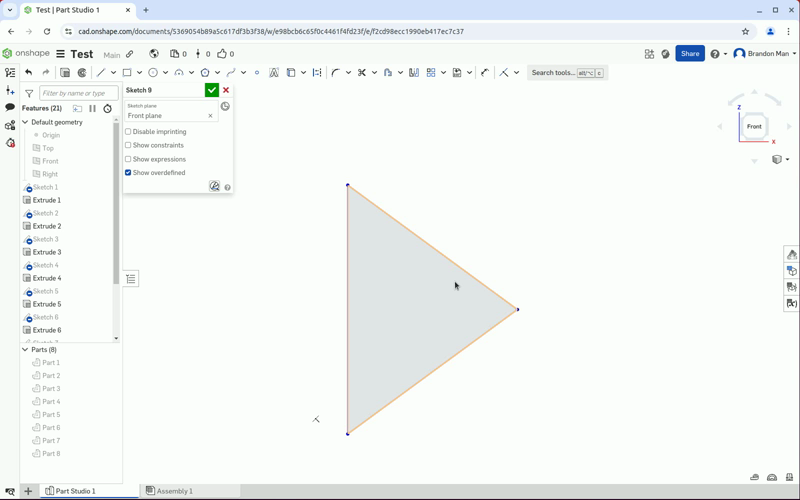
click(455, 281)
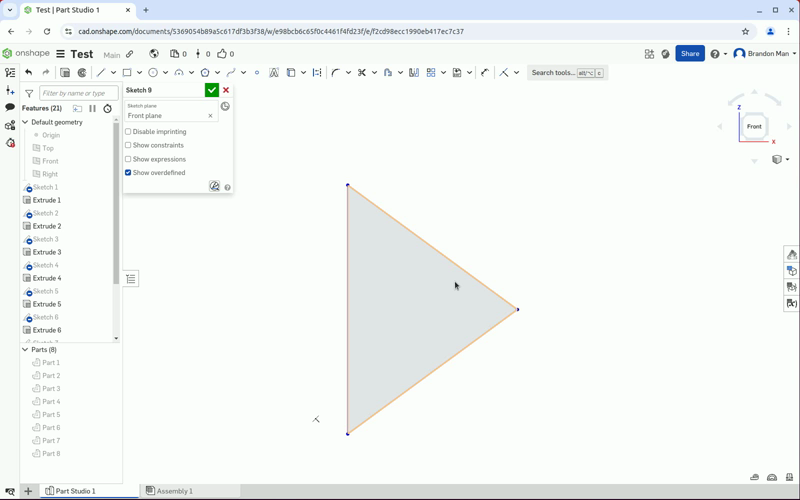
scroll(-6)
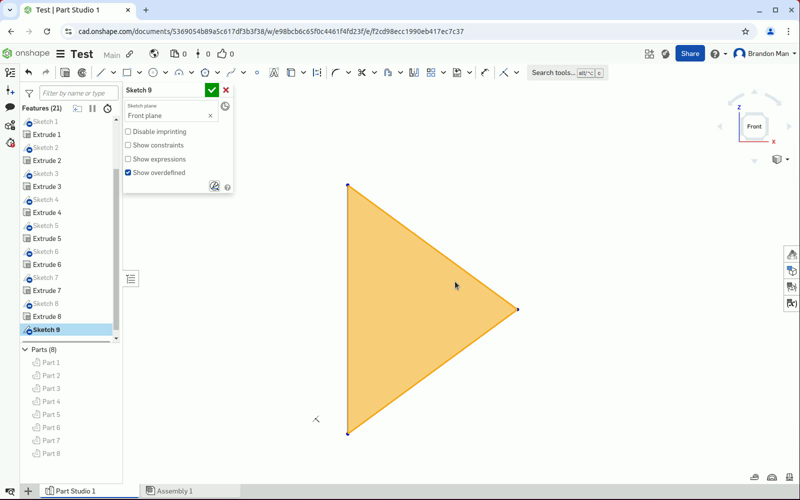
scroll(-6)
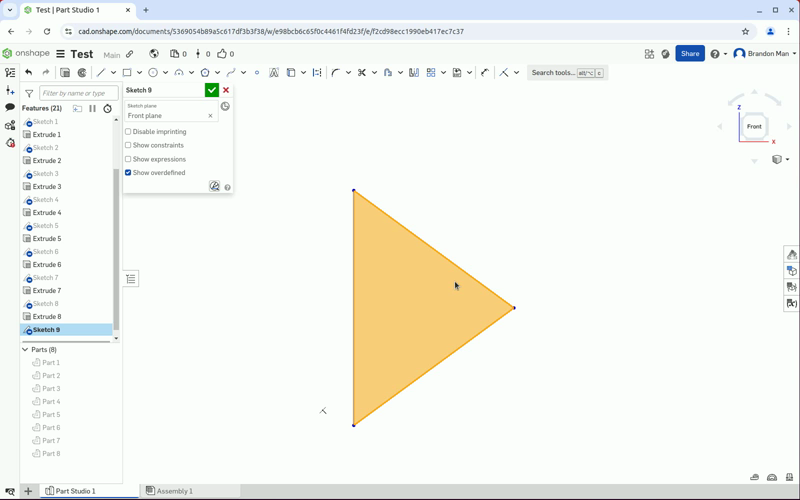
scroll(-6)
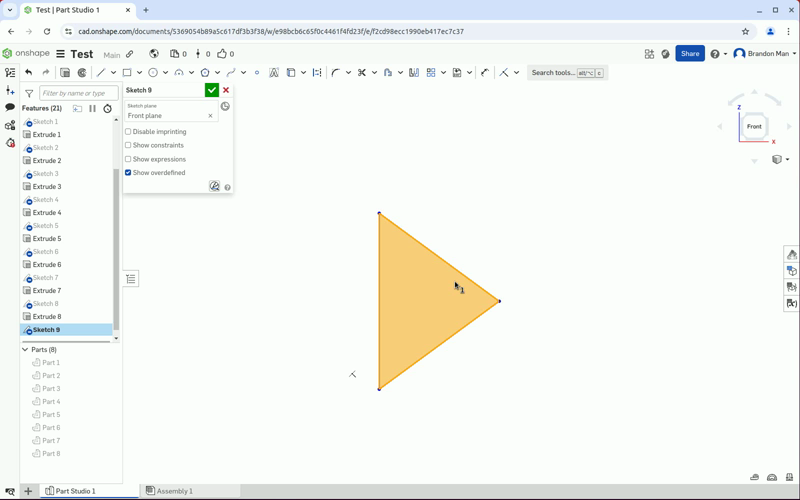
scroll(-6)
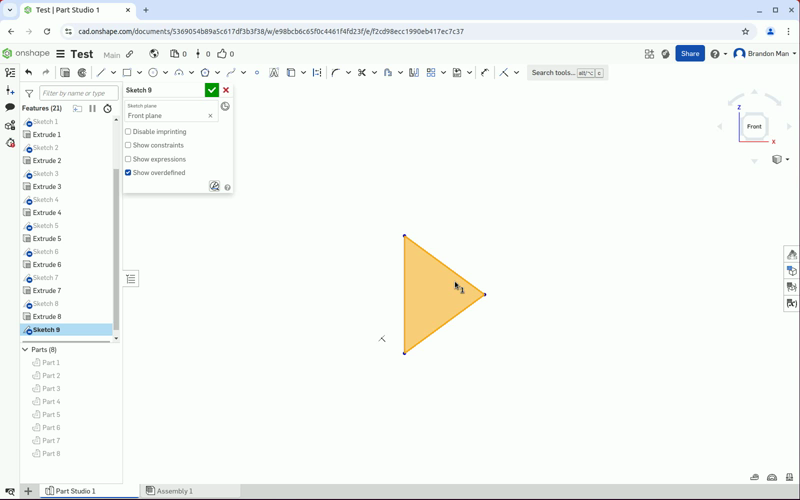
scroll(-6)
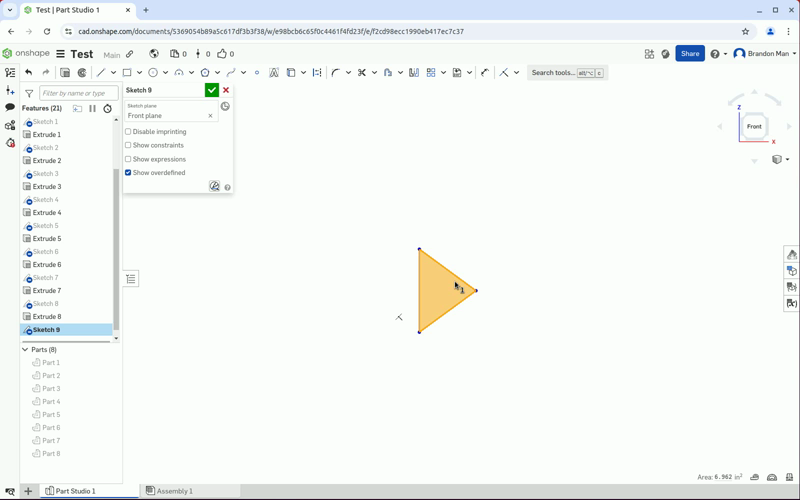
scroll(-6)
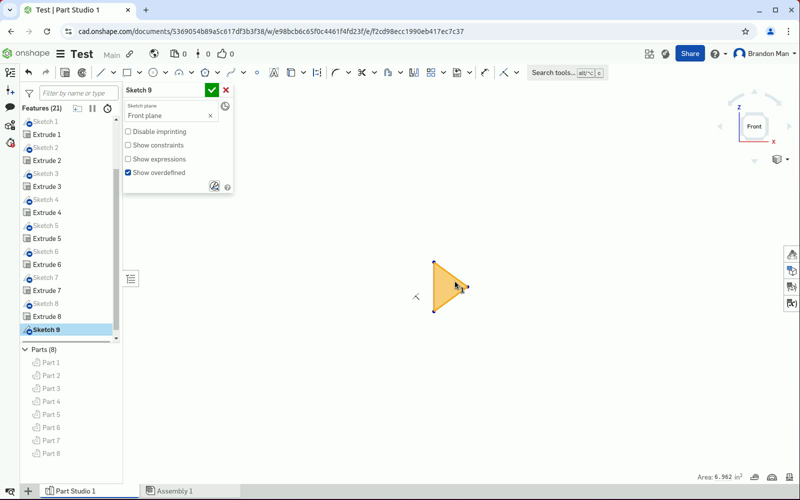
scroll(-6)
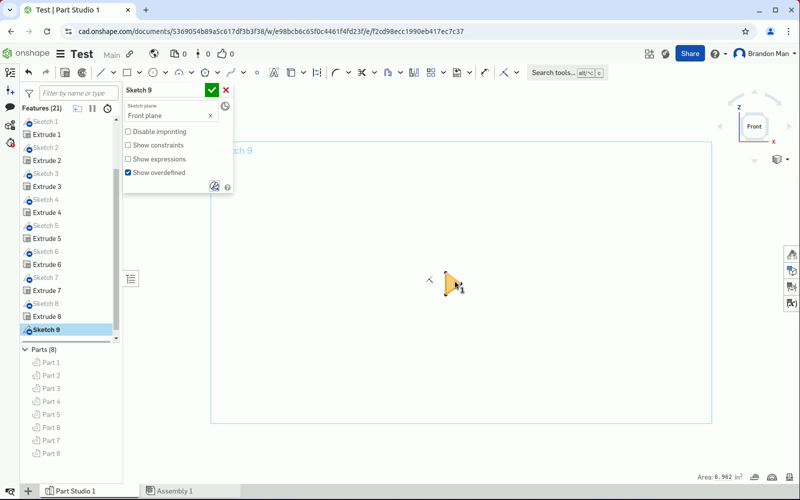
mouse_move(73, 352)
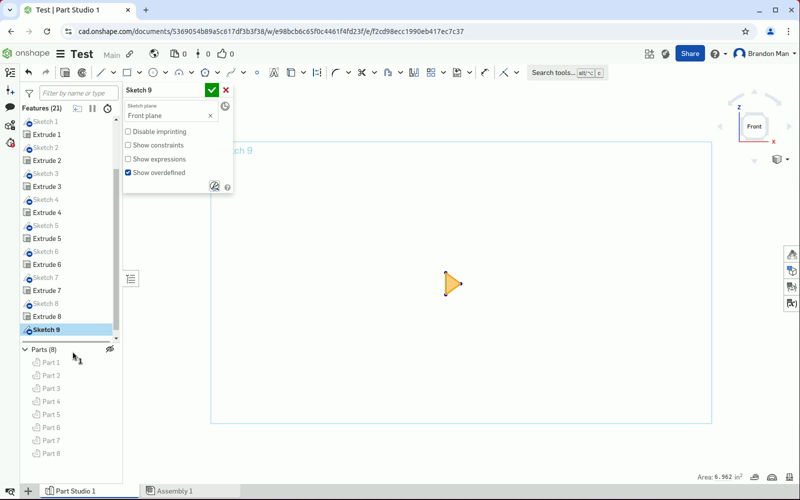
key(shift+y)
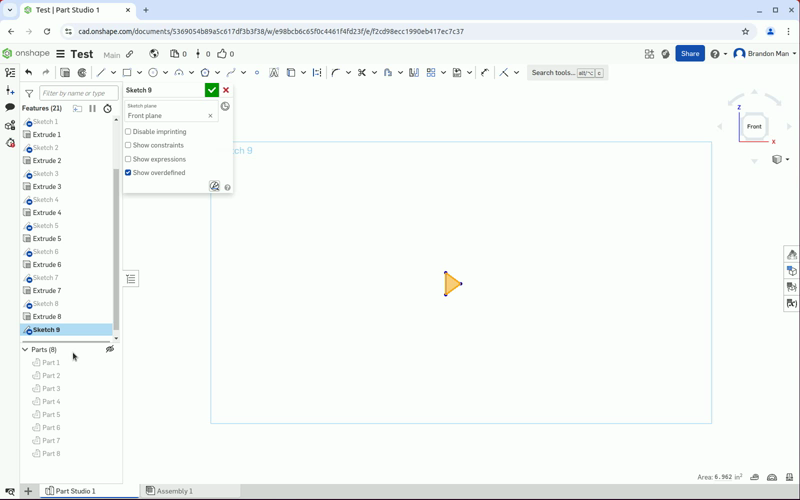
key(shift+e)
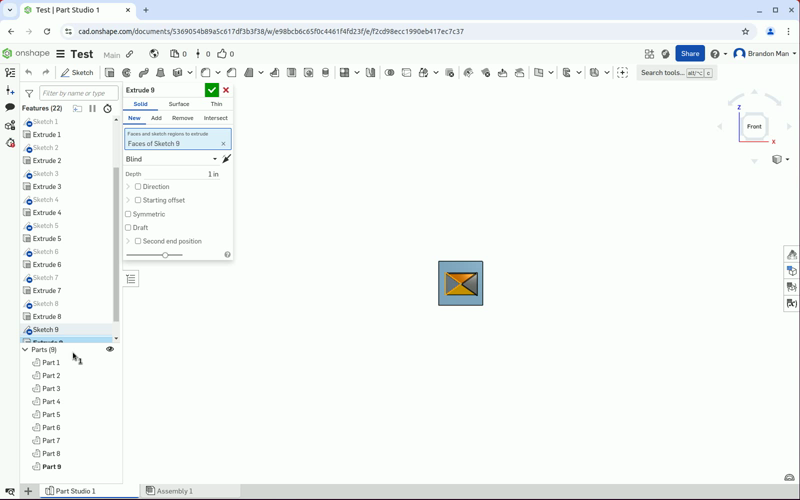
mouse_move(143, 106)
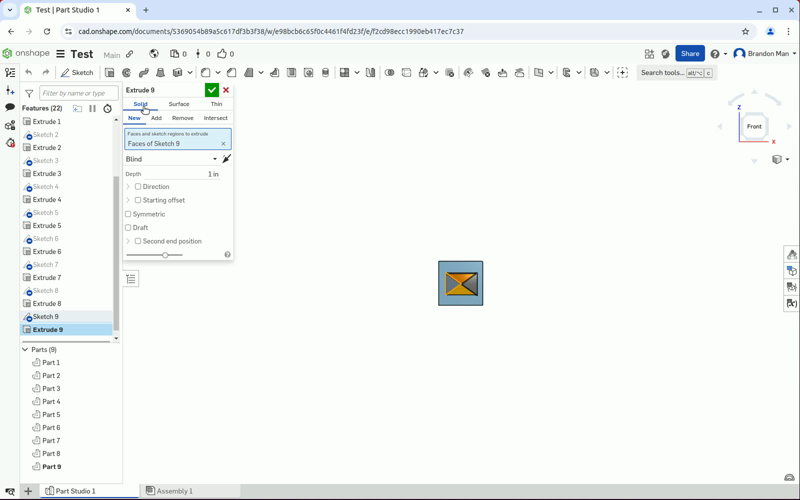
click(143, 106)
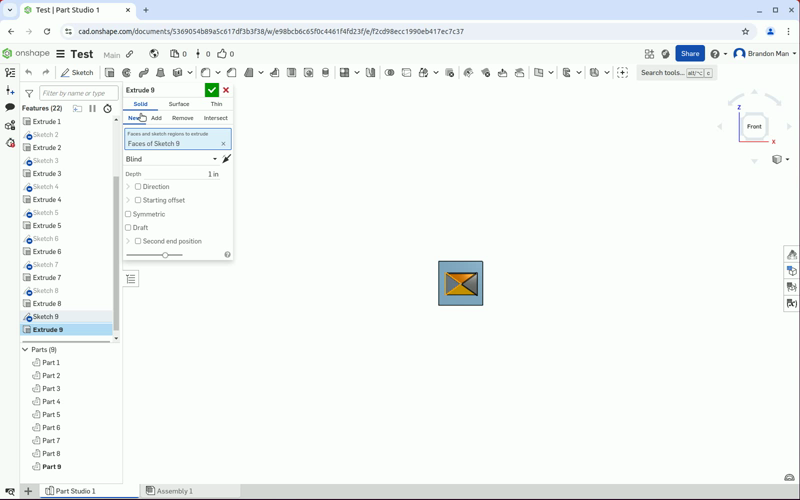
mouse_move(137, 120)
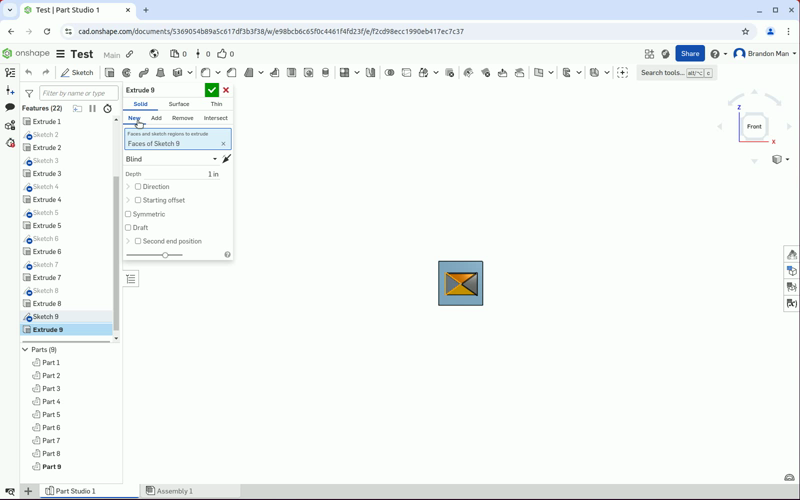
click(137, 120)
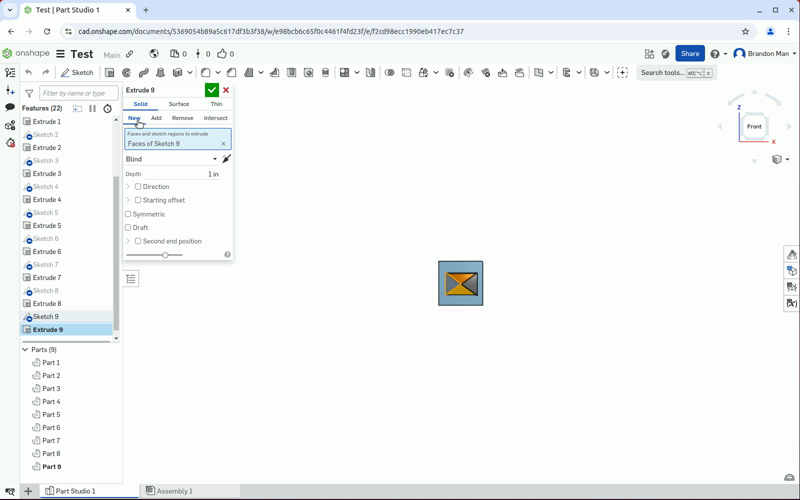
key(tab, 4)
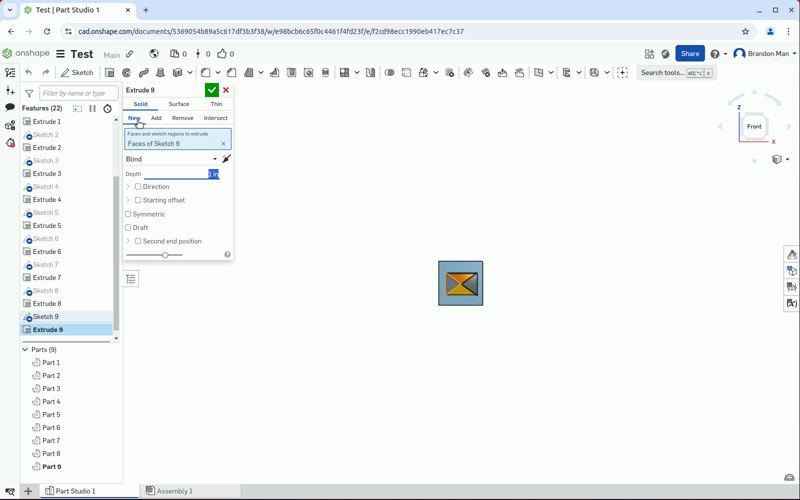
text(22.145)
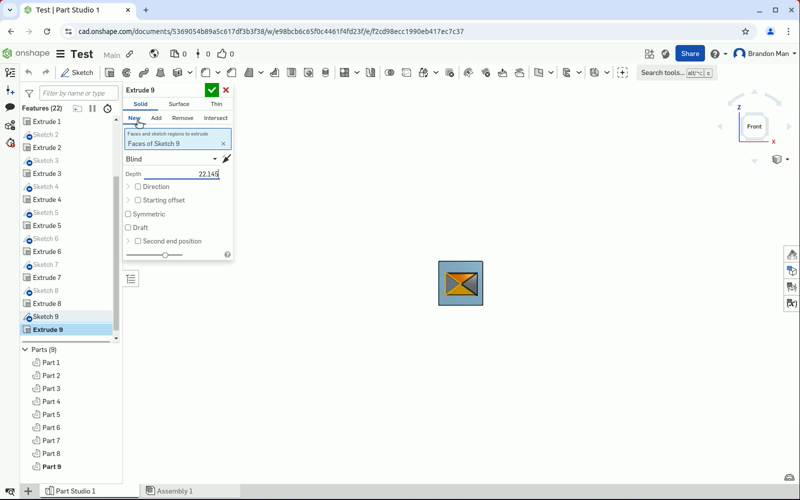
key(enter)
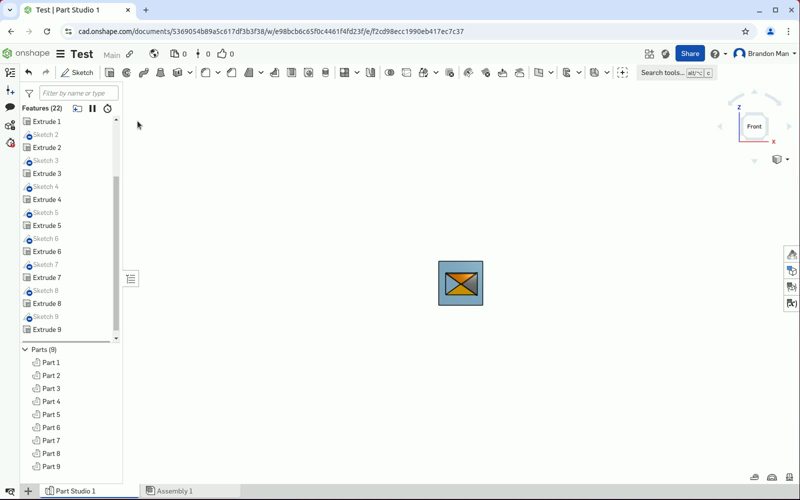
key(shift+h)
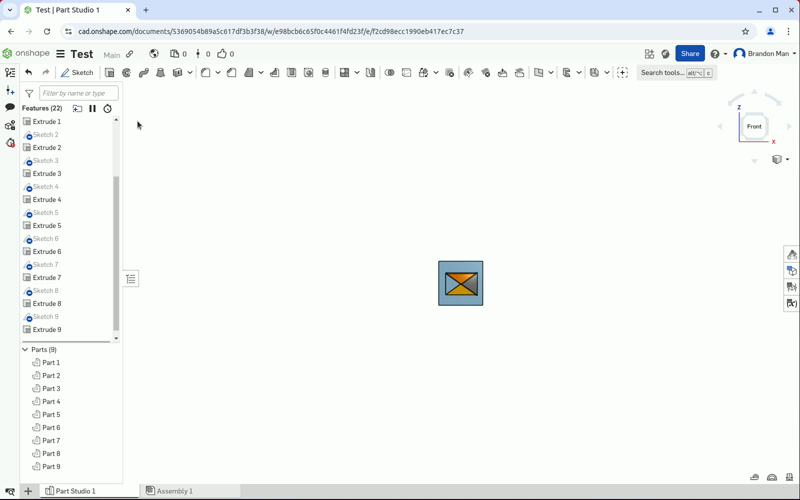
key(shift+h)
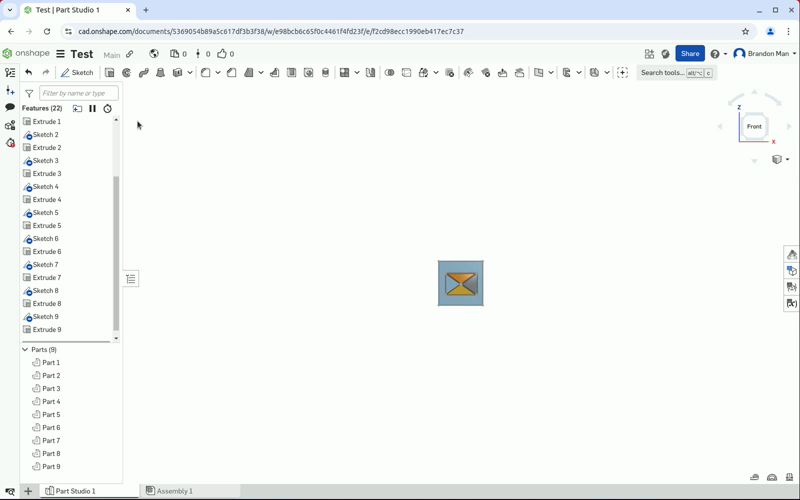
key(shift+7)
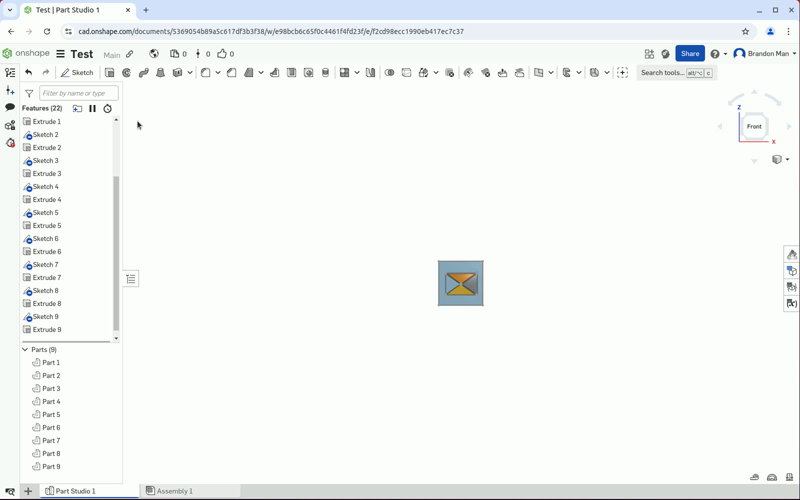
key(left, 2)
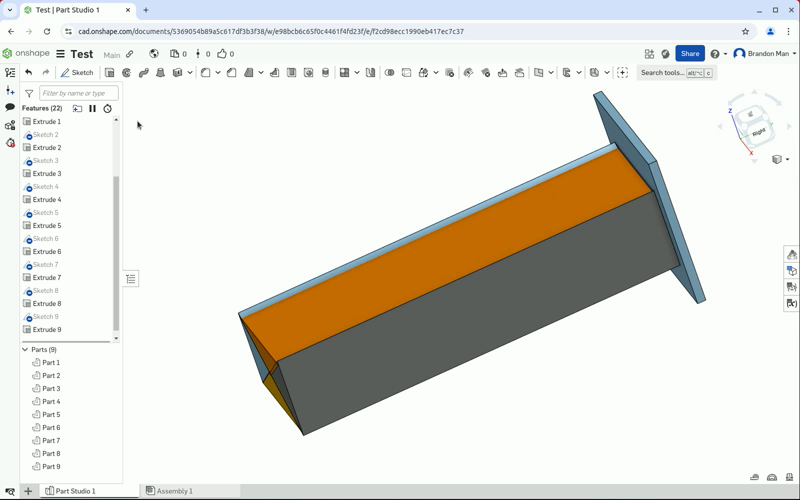
key(down, 2)
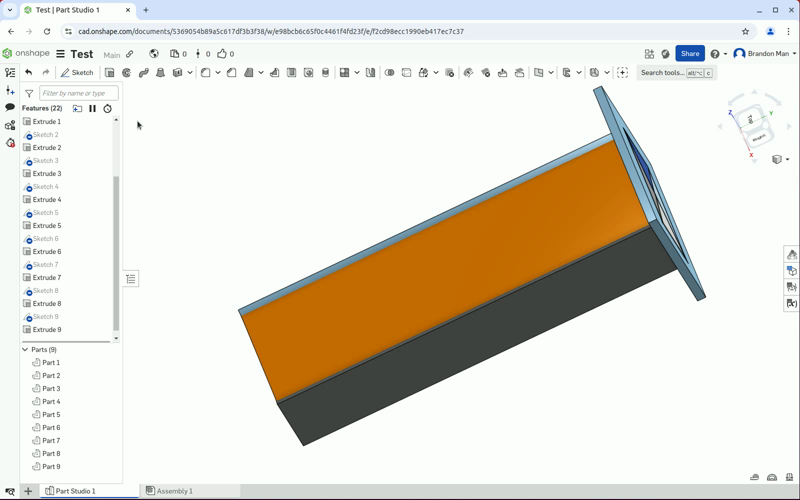
key(up, 2)
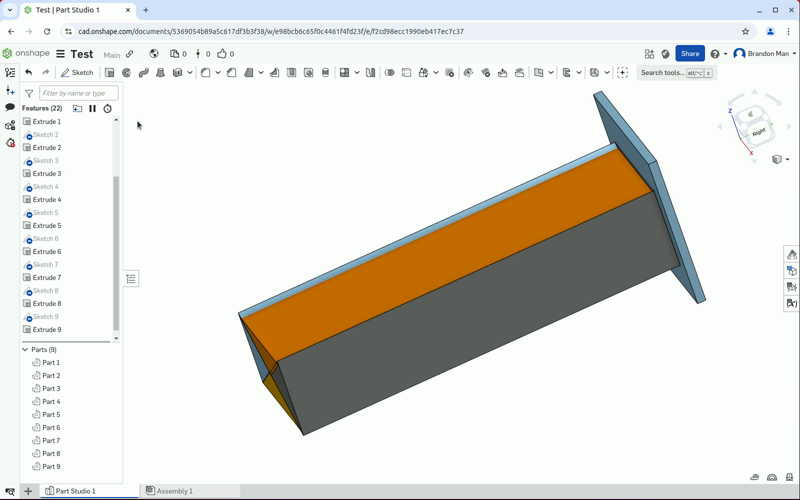
key(right, 2)
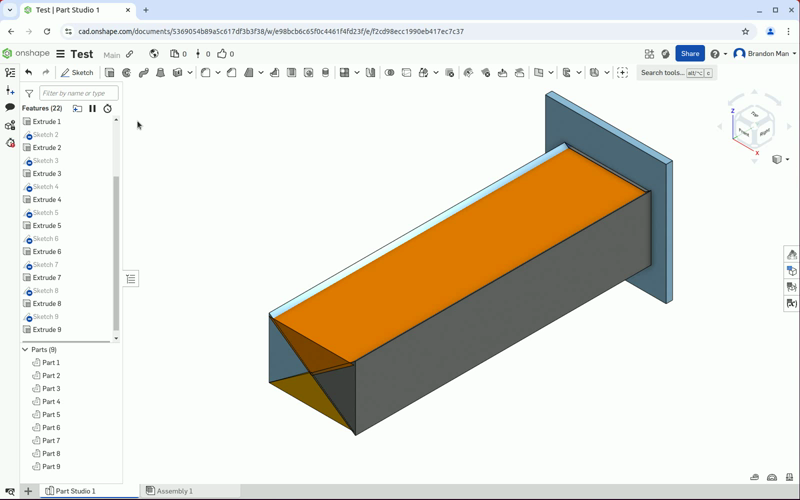
mouse_move(69, 111)
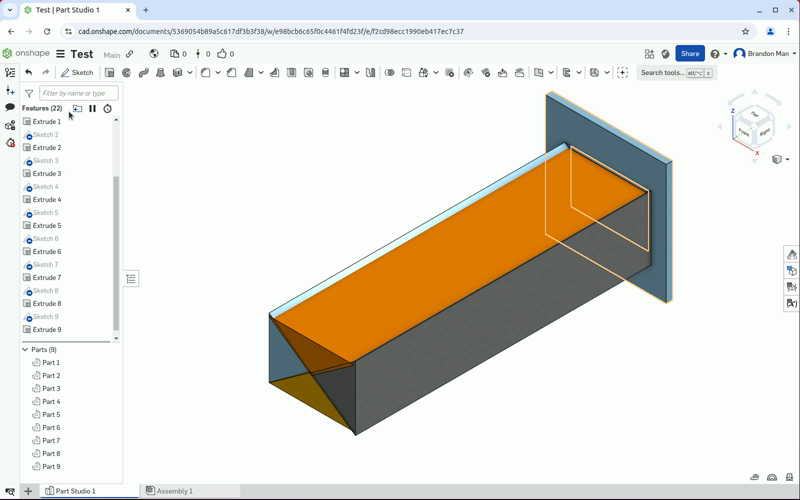
click(69, 111)